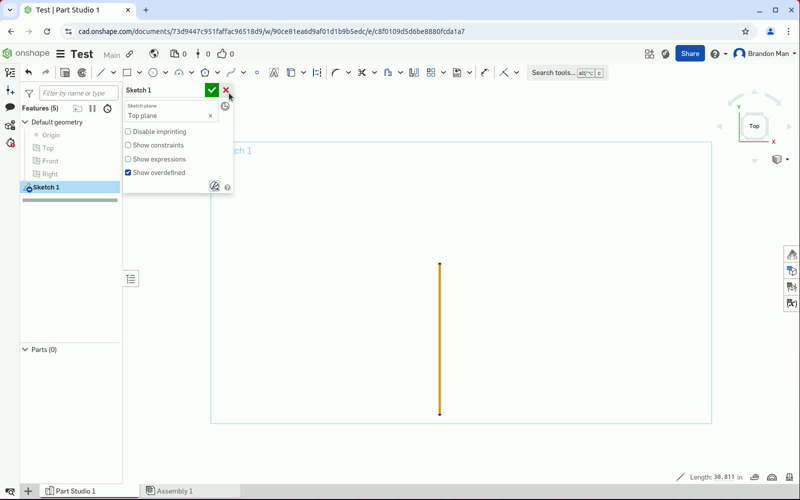
key(shift+h)
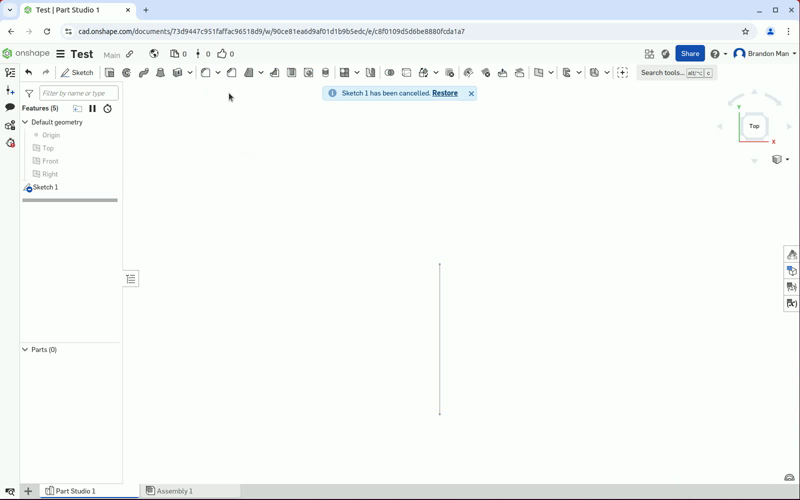
key(shift+s)
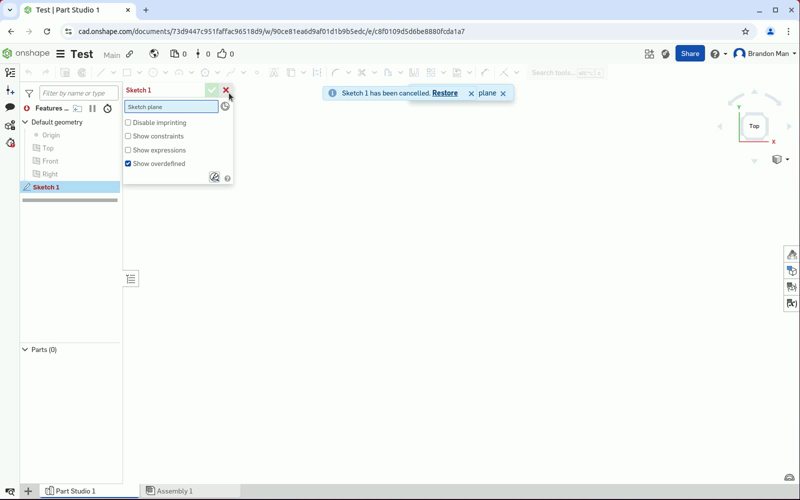
mouse_move(73, 150)
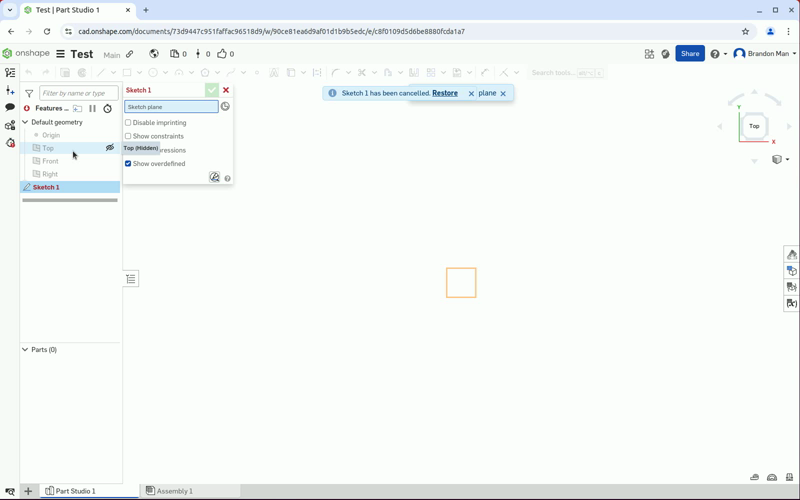
click(73, 150)
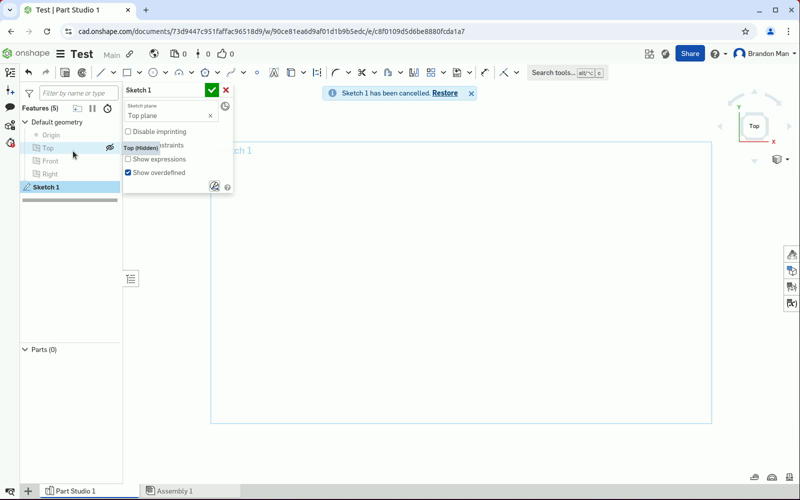
mouse_move(73, 352)
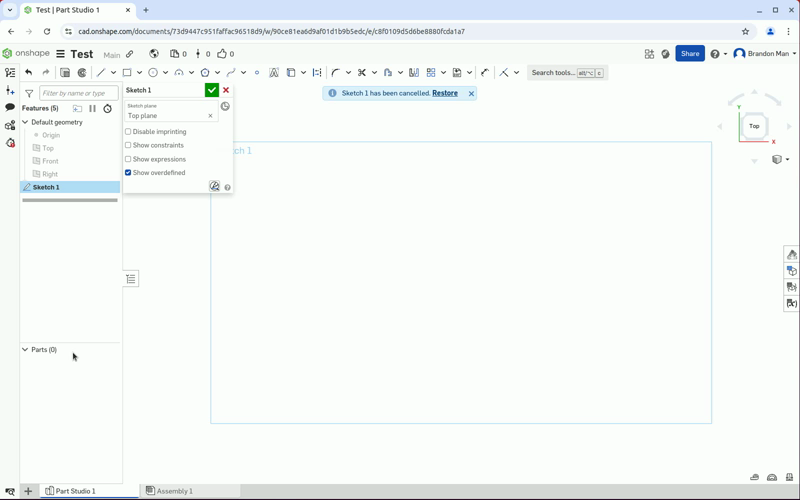
key(y)
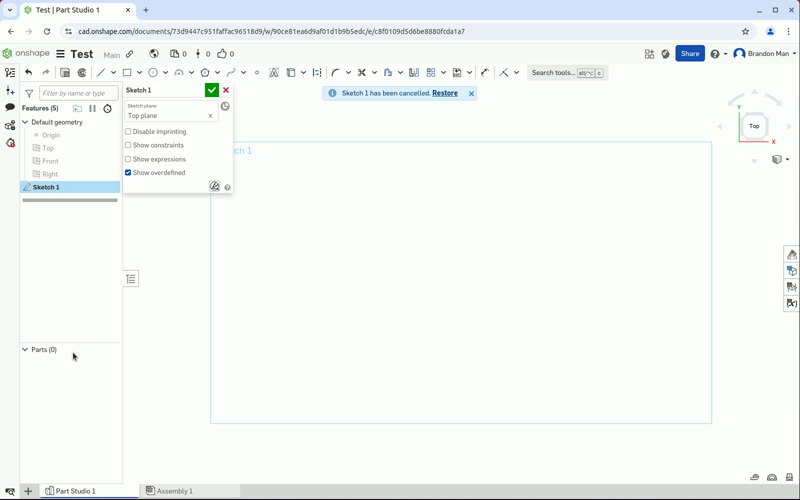
key(c)
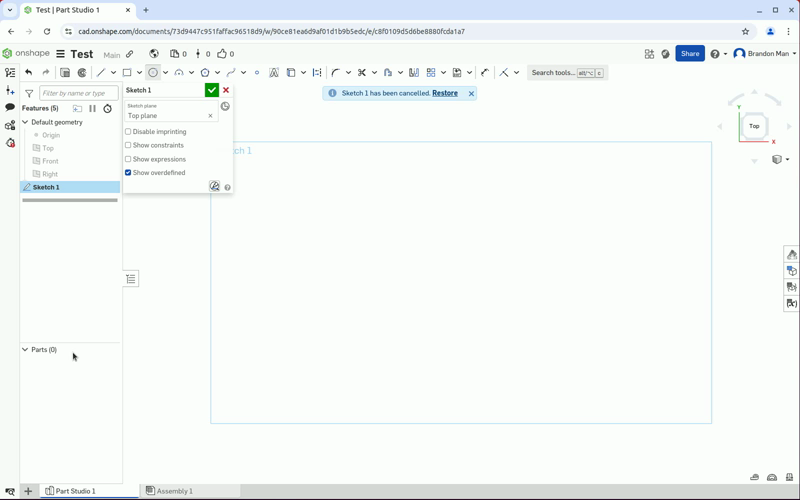
key_down(shift)
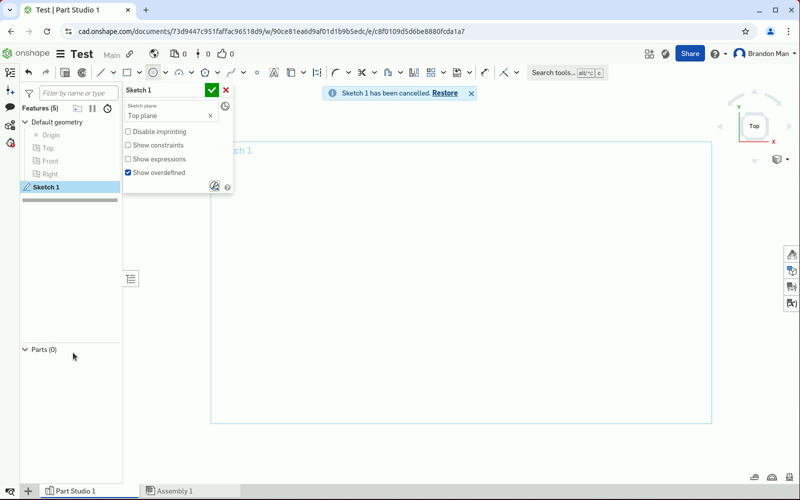
mouse_move(461, 282)
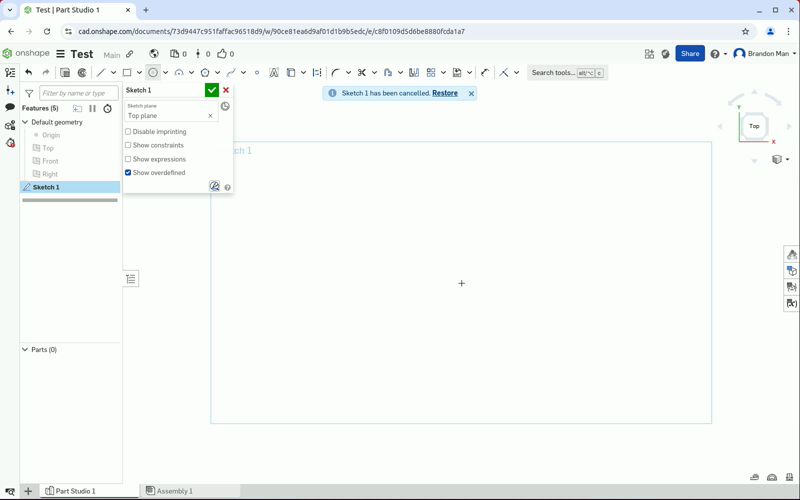
click(461, 282)
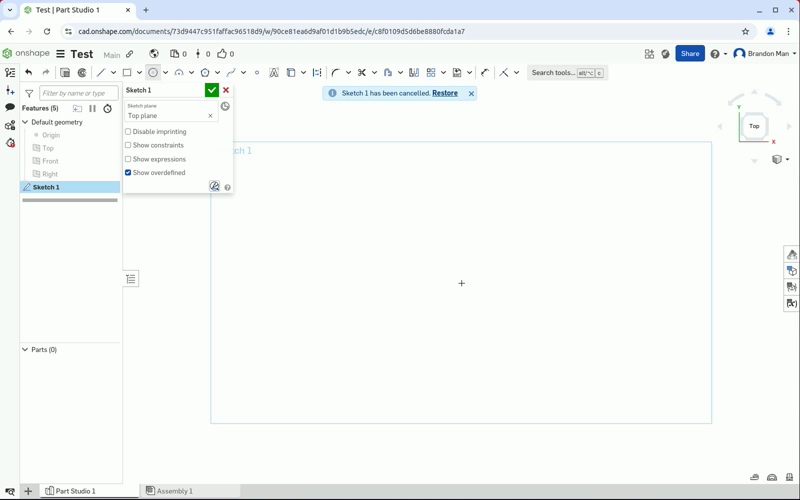
key_up(shift)
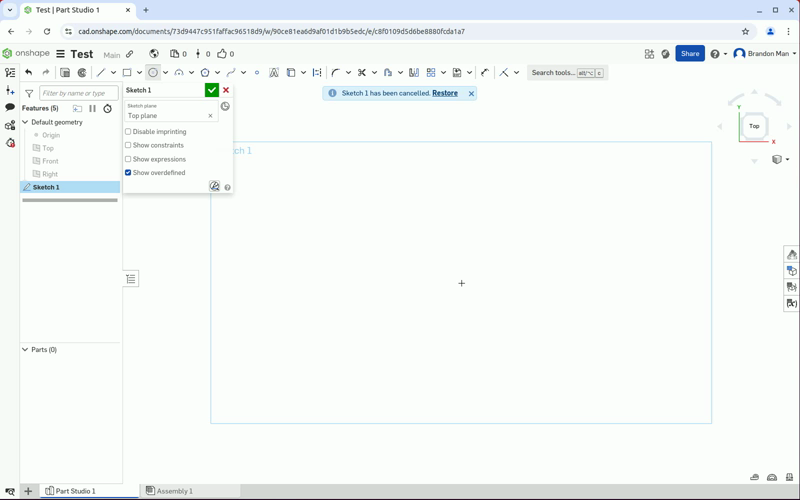
mouse_move(465, 282)
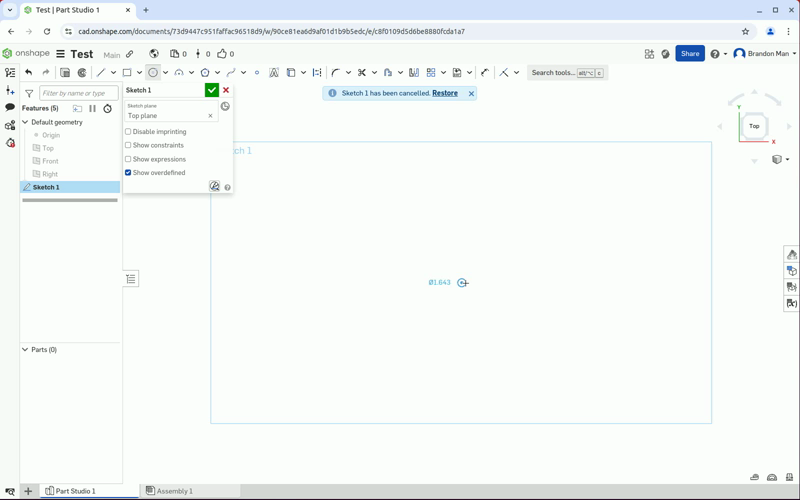
click(465, 282)
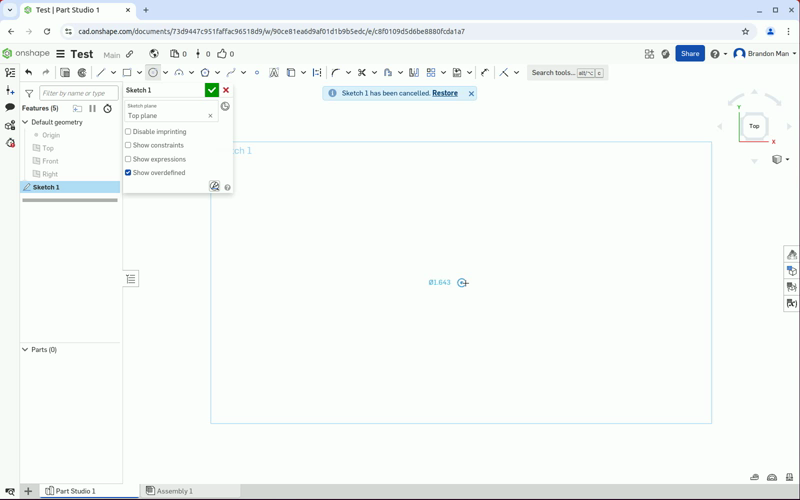
key(esc)
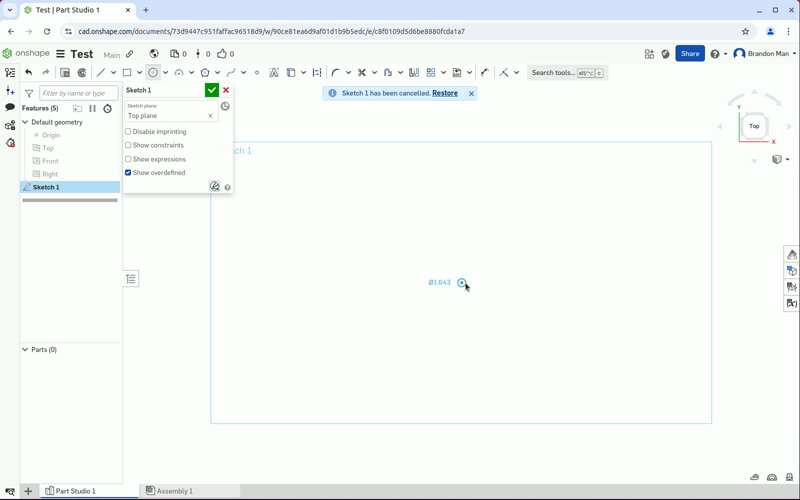
key(c)
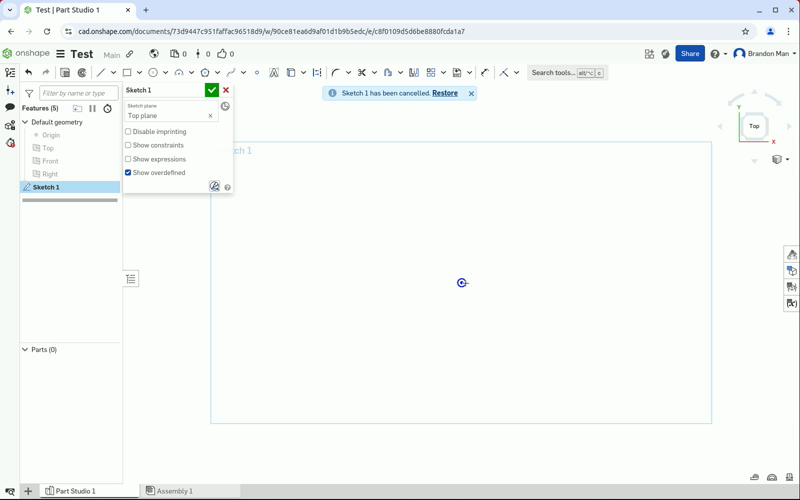
key_down(shift)
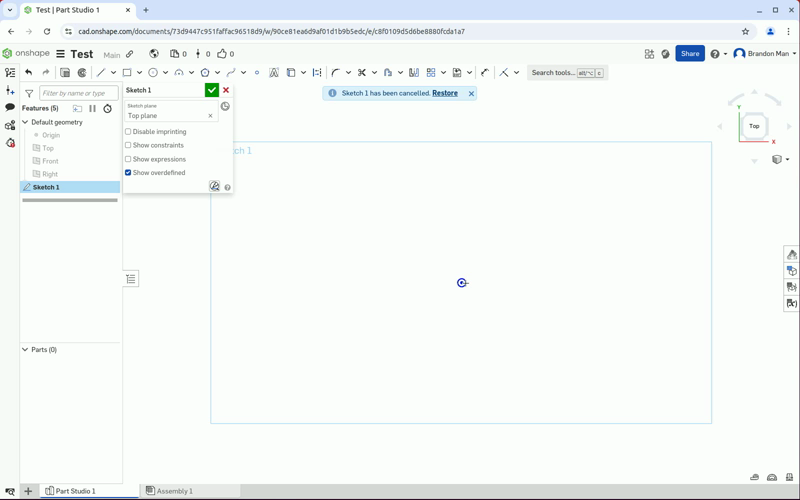
mouse_move(461, 282)
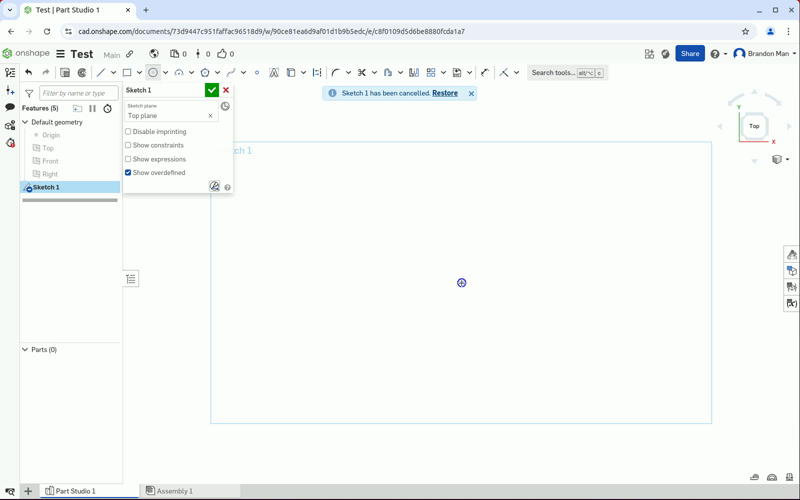
scroll(6)
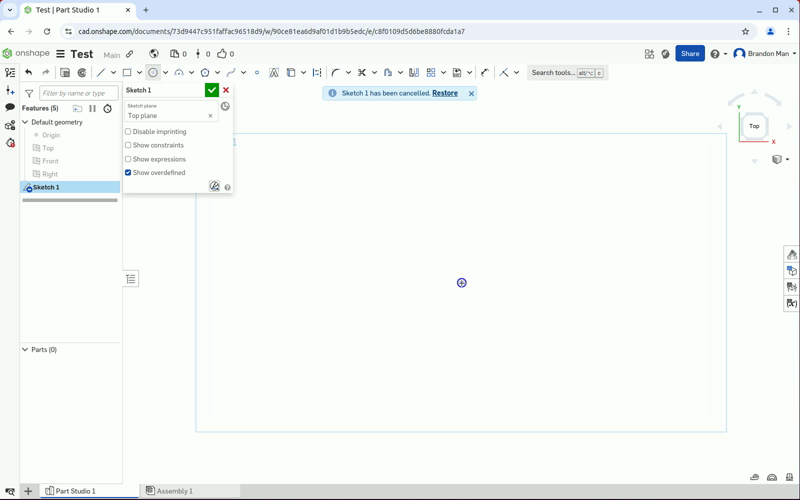
scroll(6)
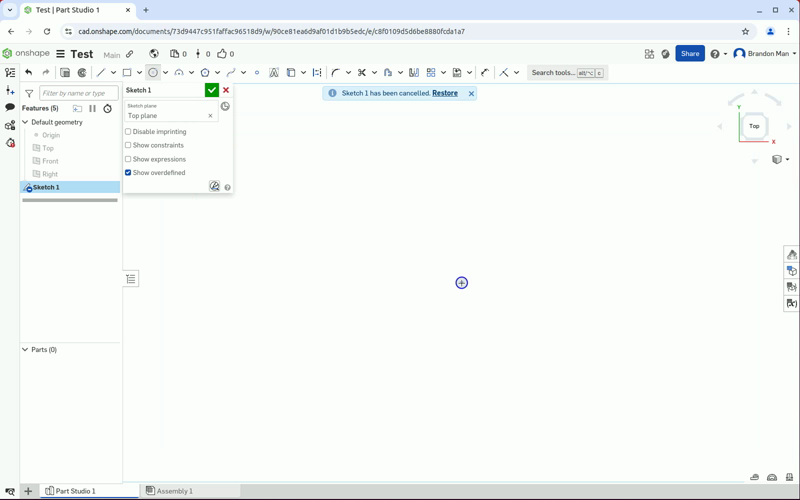
scroll(6)
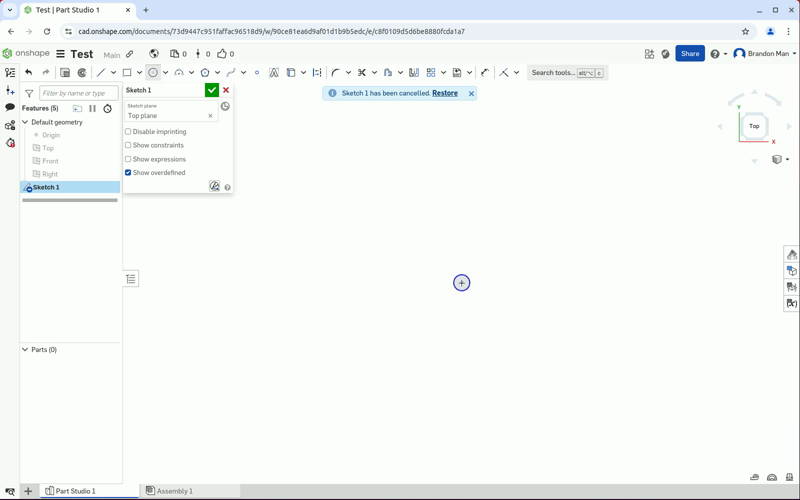
scroll(6)
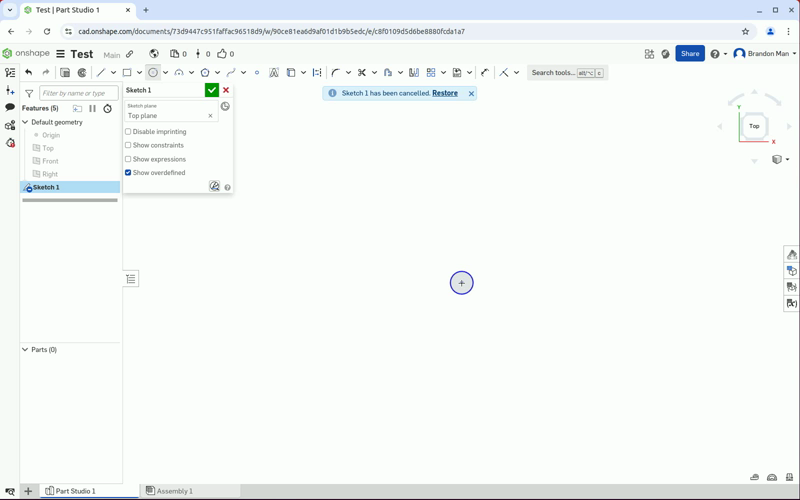
scroll(6)
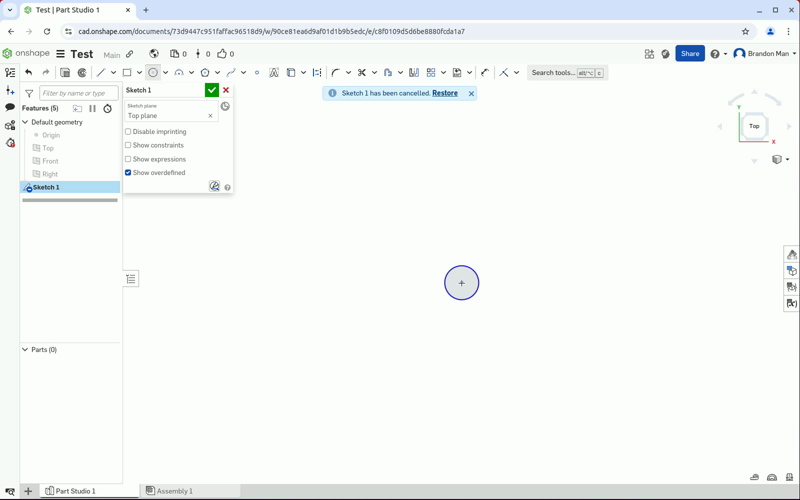
scroll(6)
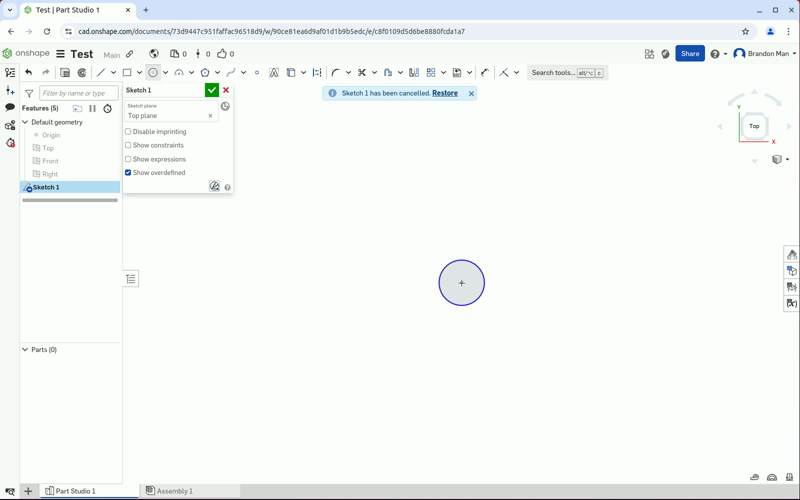
scroll(6)
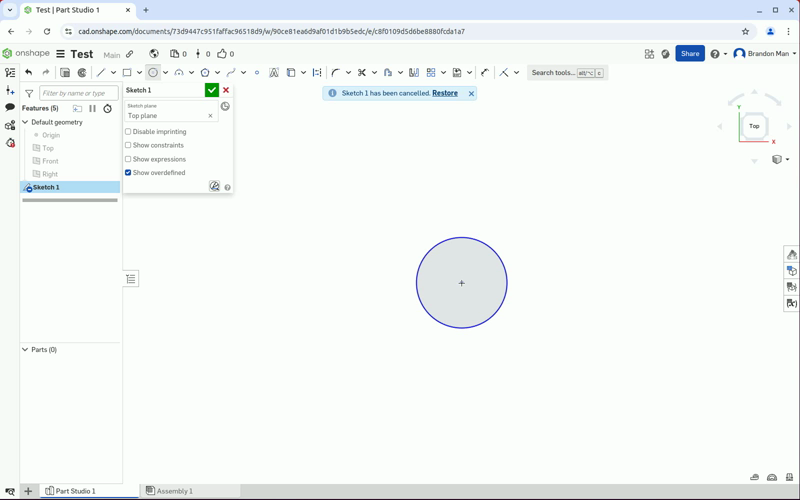
click(461, 282)
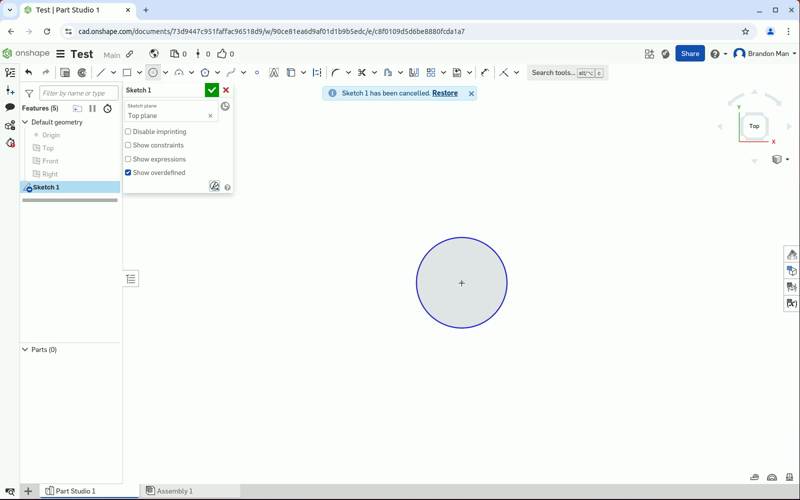
scroll(-6)
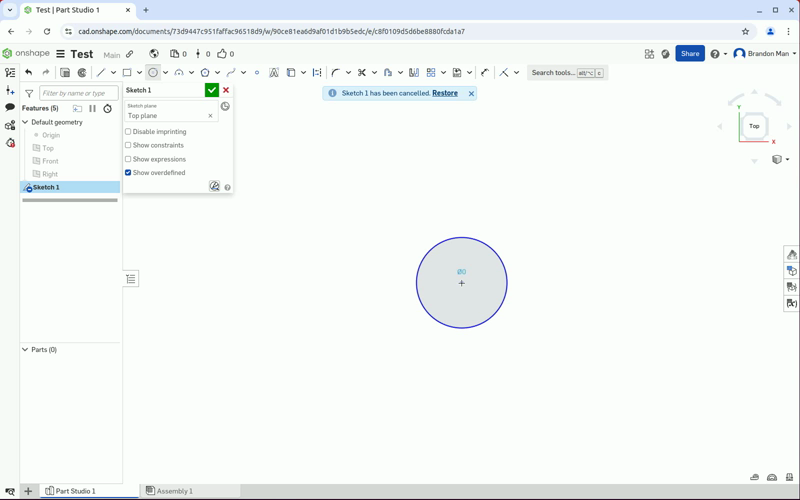
scroll(-6)
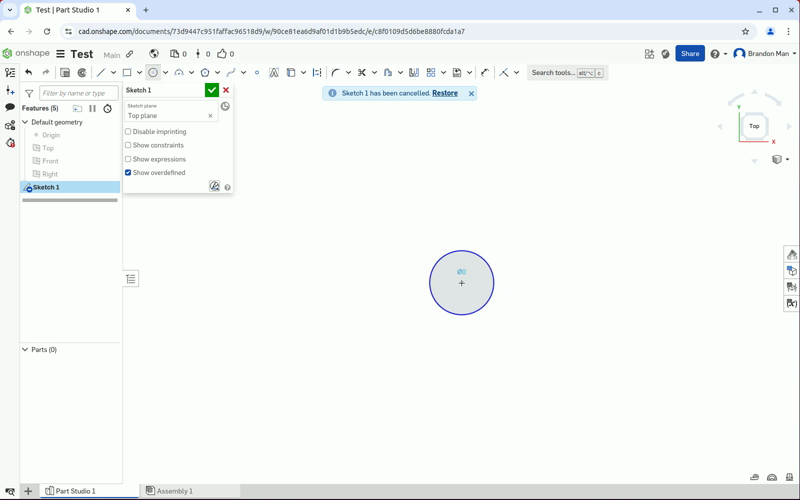
scroll(-6)
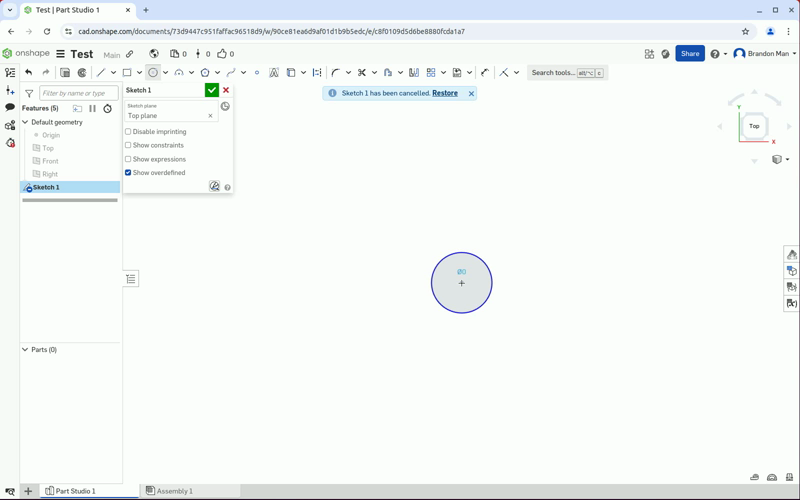
scroll(-6)
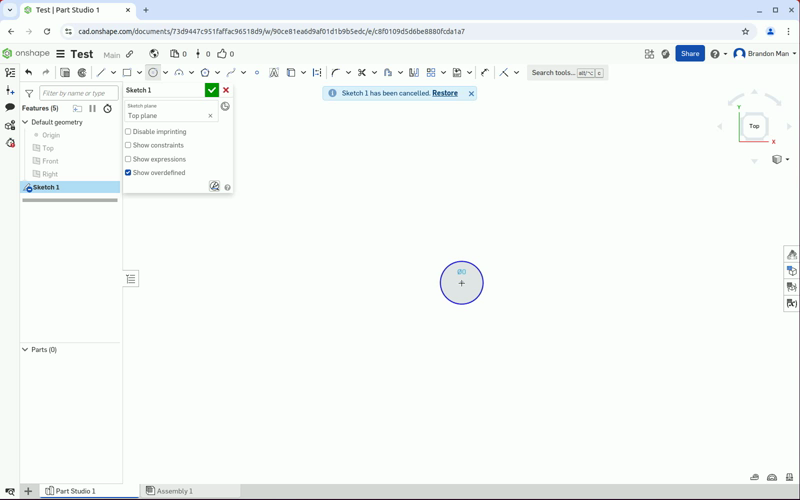
scroll(-6)
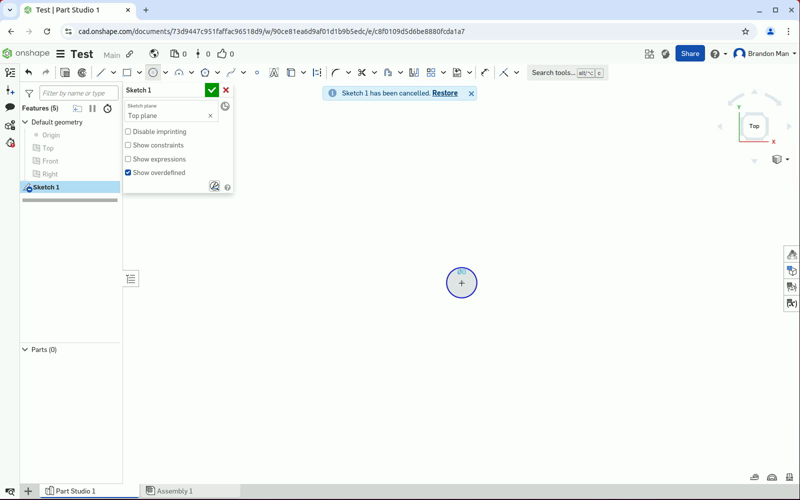
scroll(-6)
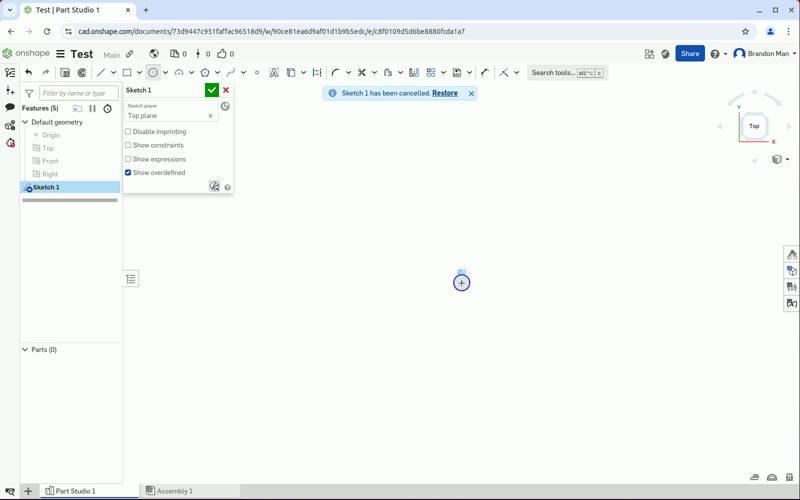
scroll(-6)
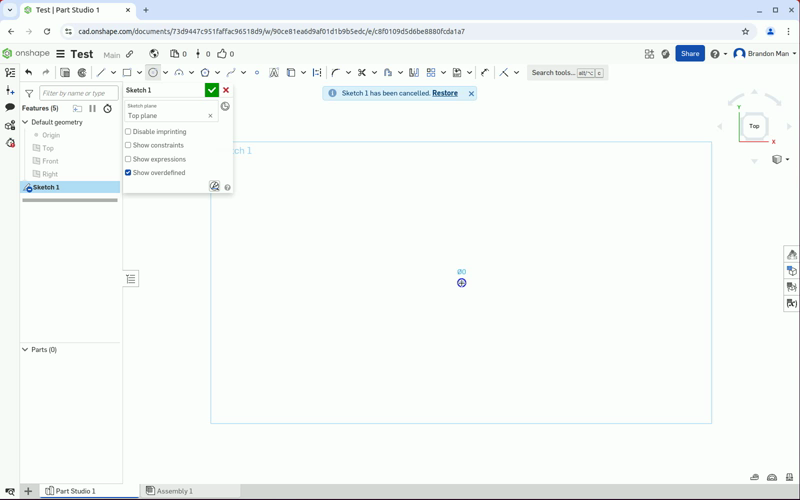
key_up(shift)
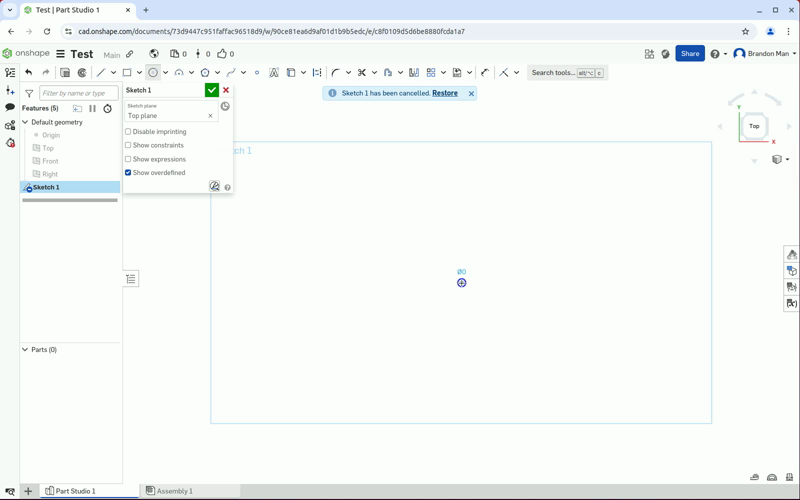
mouse_move(464, 282)
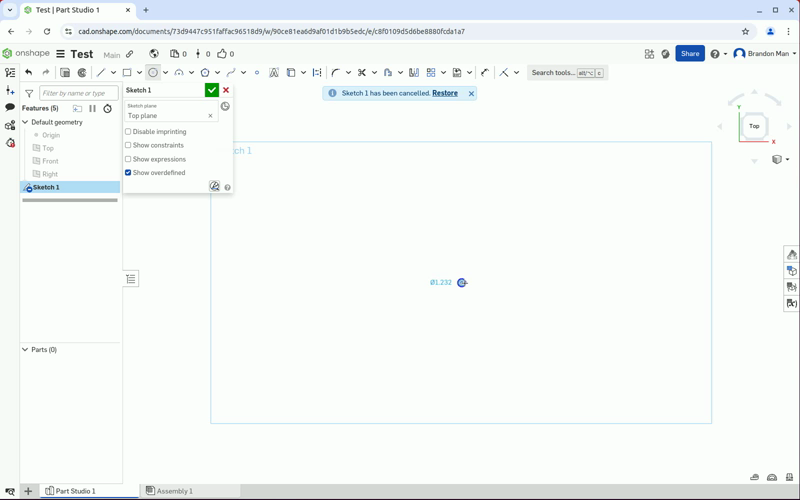
scroll(6)
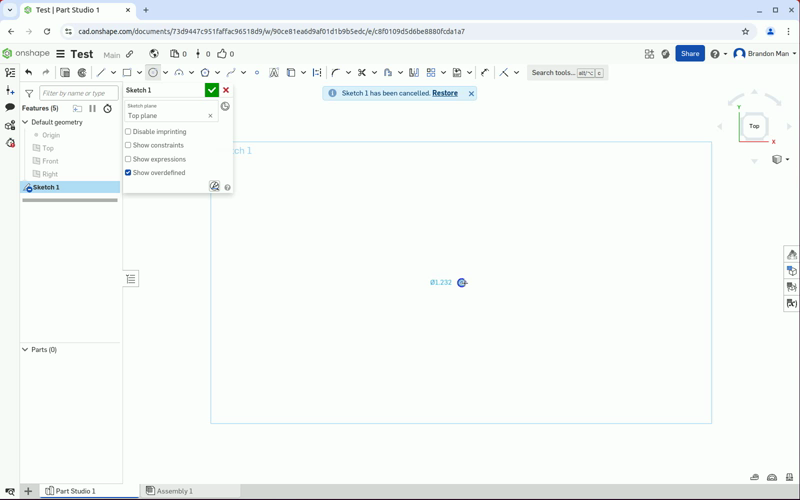
scroll(6)
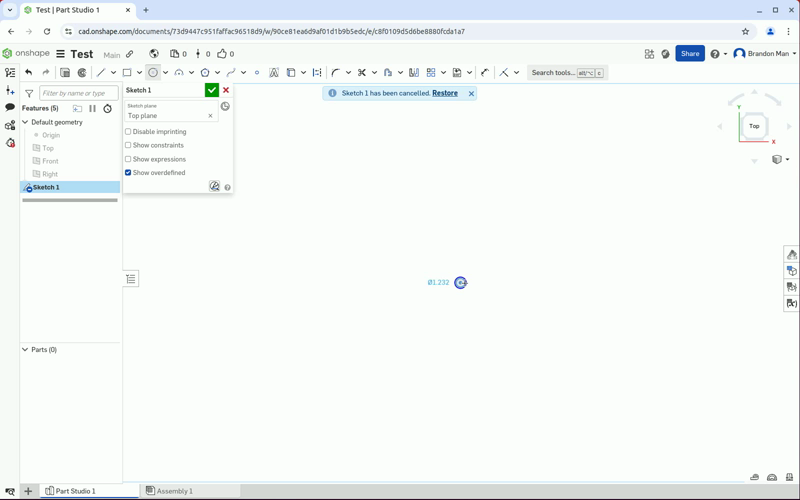
scroll(6)
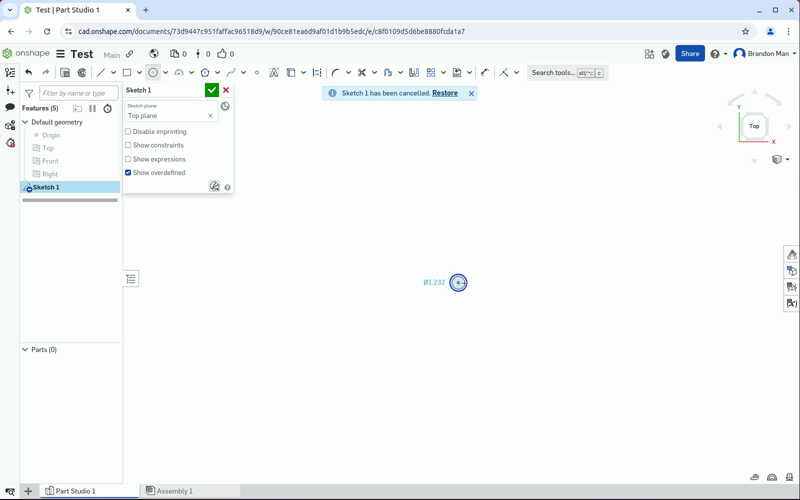
scroll(6)
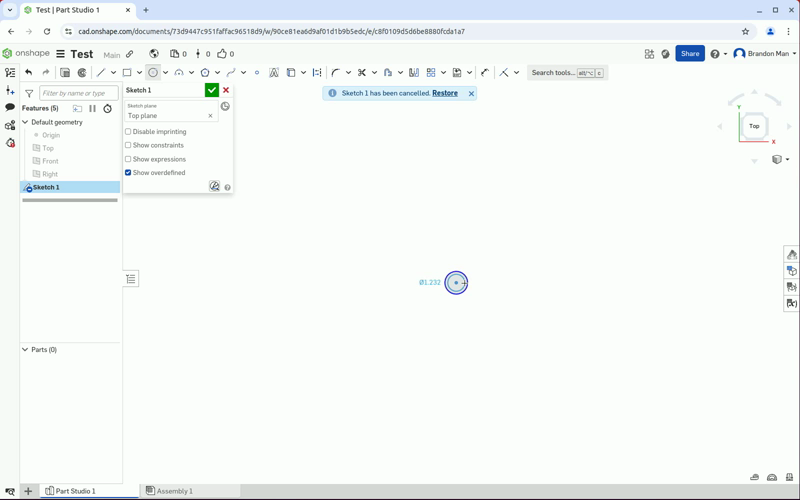
scroll(6)
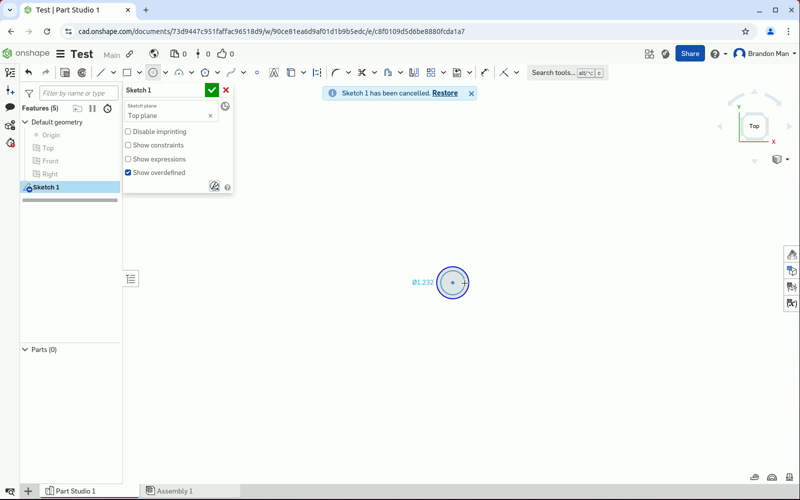
scroll(6)
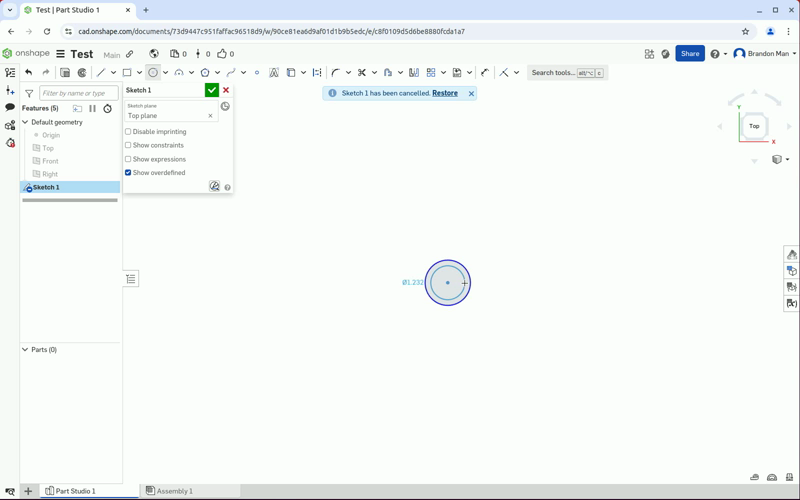
scroll(6)
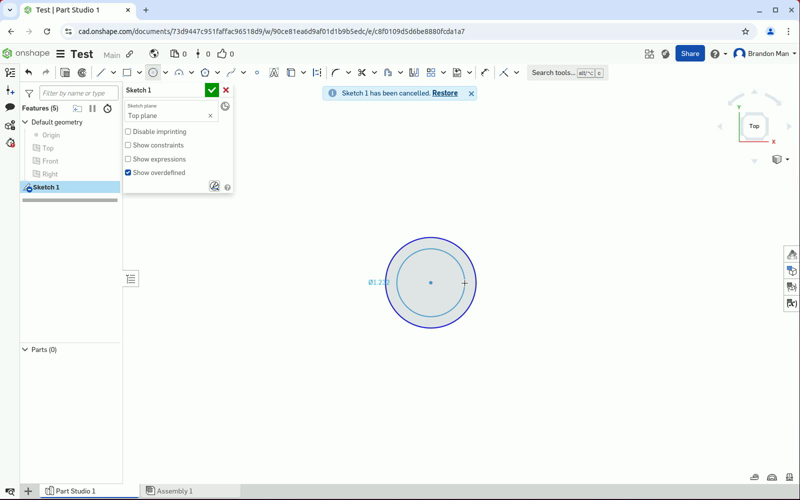
click(464, 282)
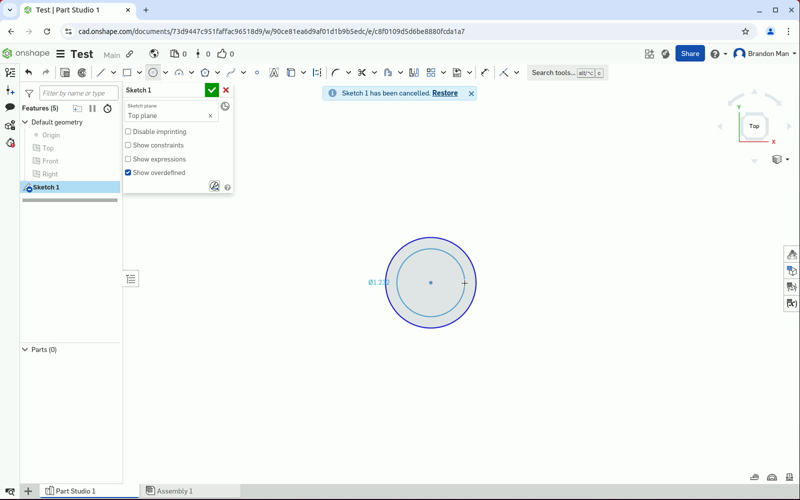
scroll(-6)
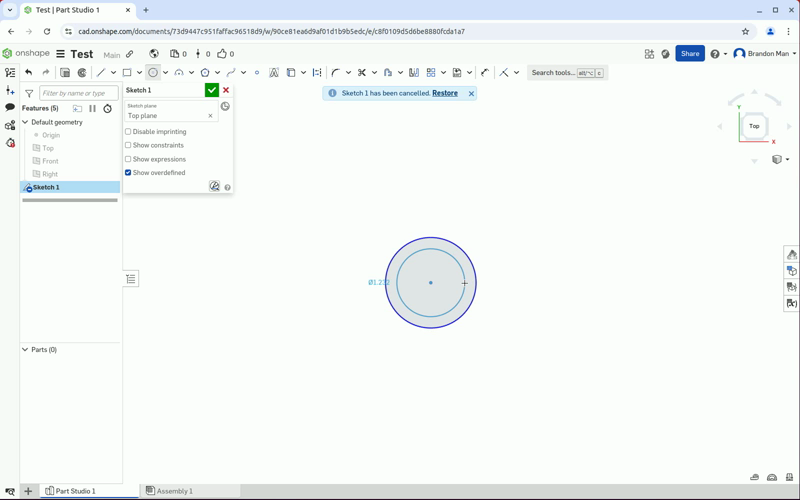
scroll(-6)
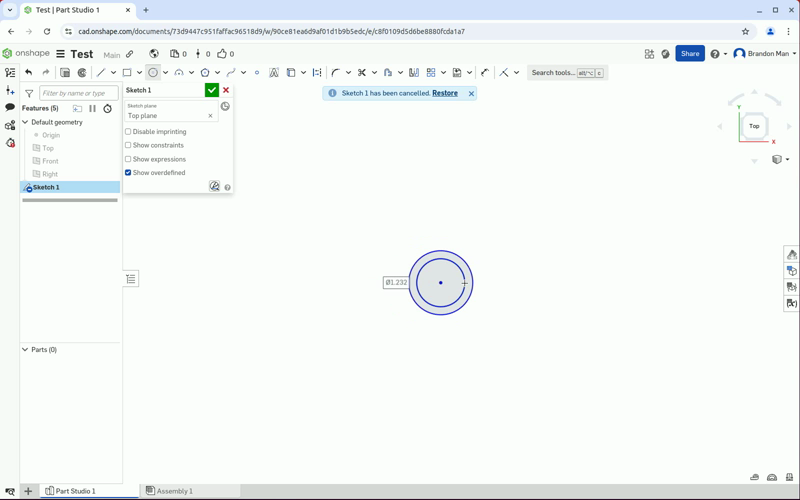
scroll(-6)
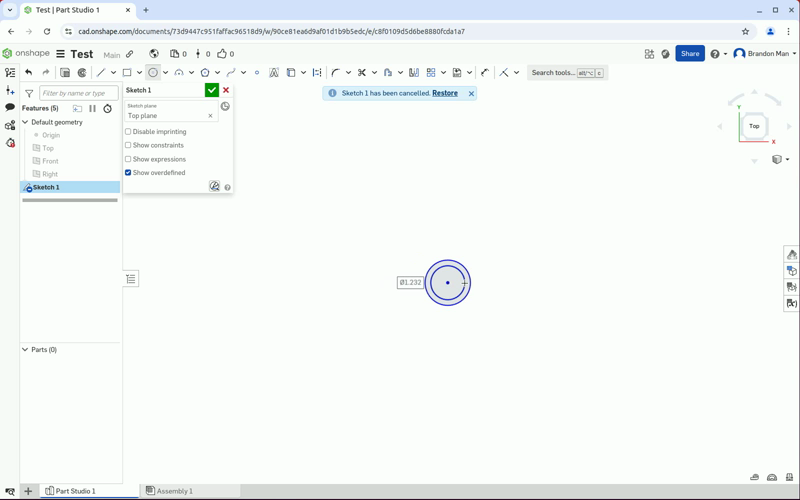
scroll(-6)
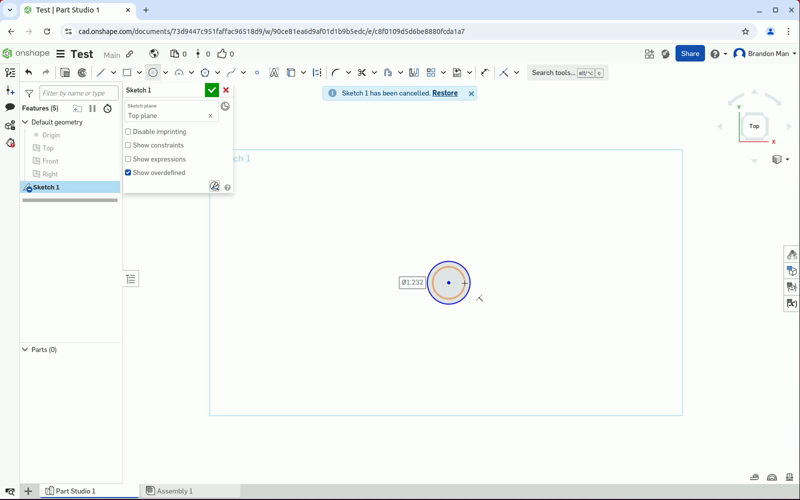
scroll(-6)
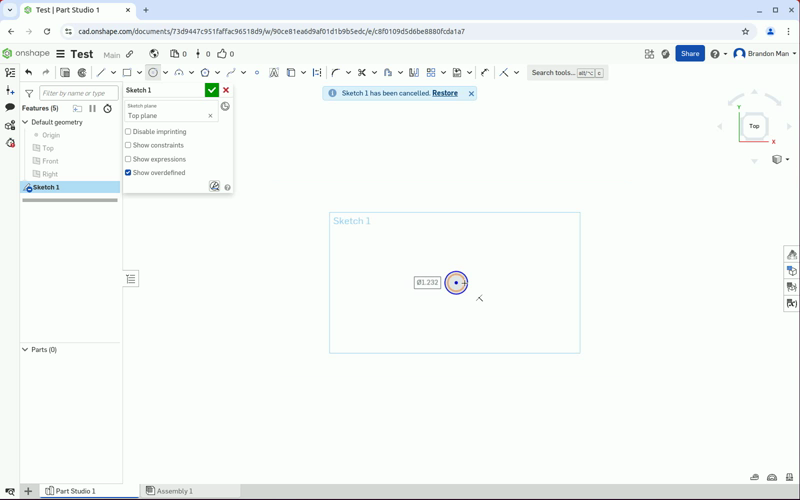
scroll(-6)
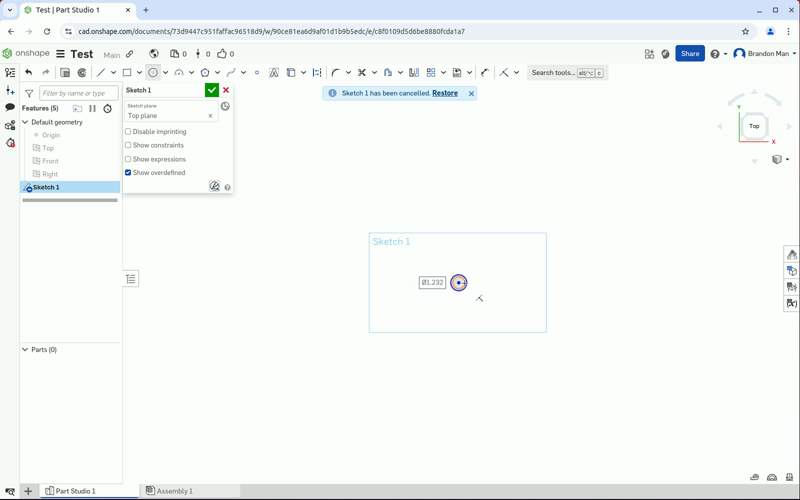
scroll(-6)
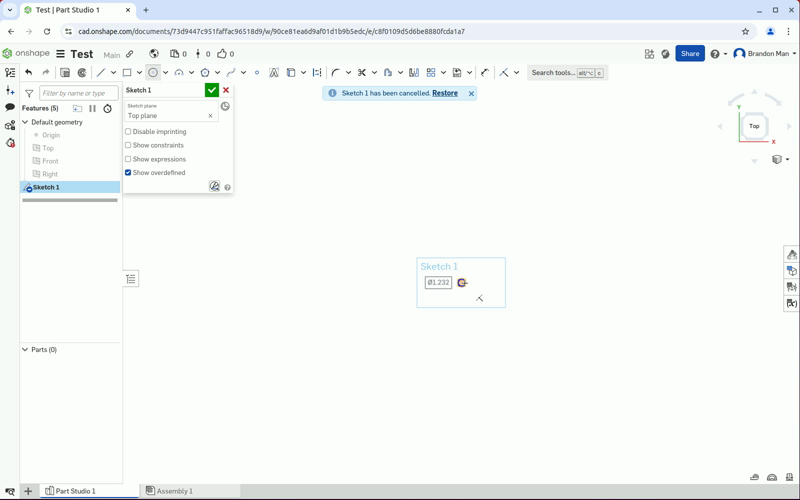
key(esc)
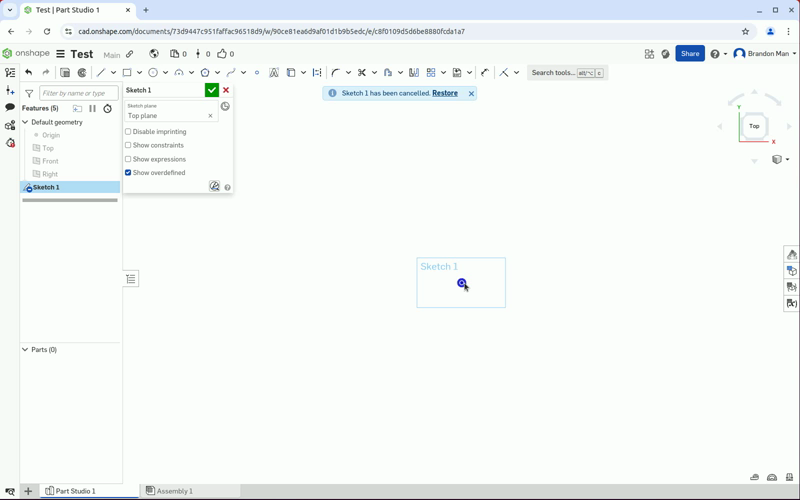
mouse_move(464, 281)
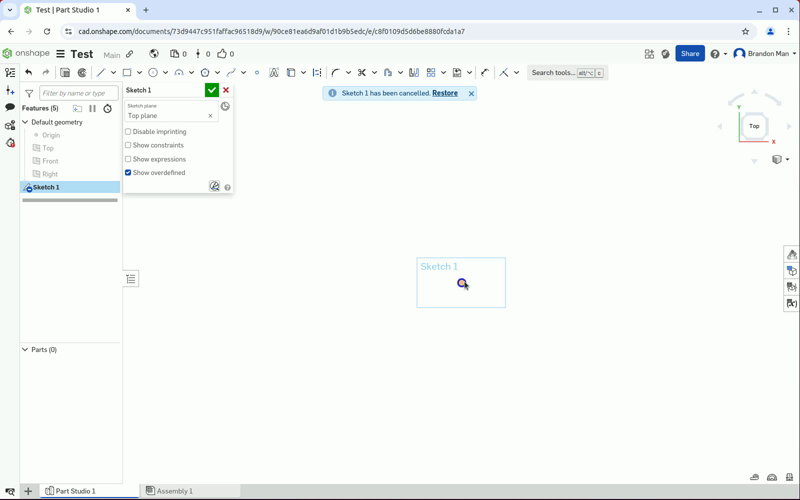
scroll(6)
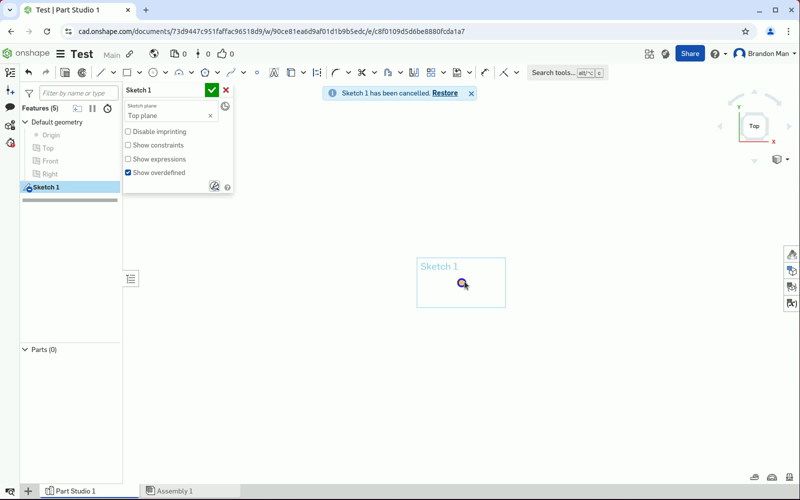
scroll(6)
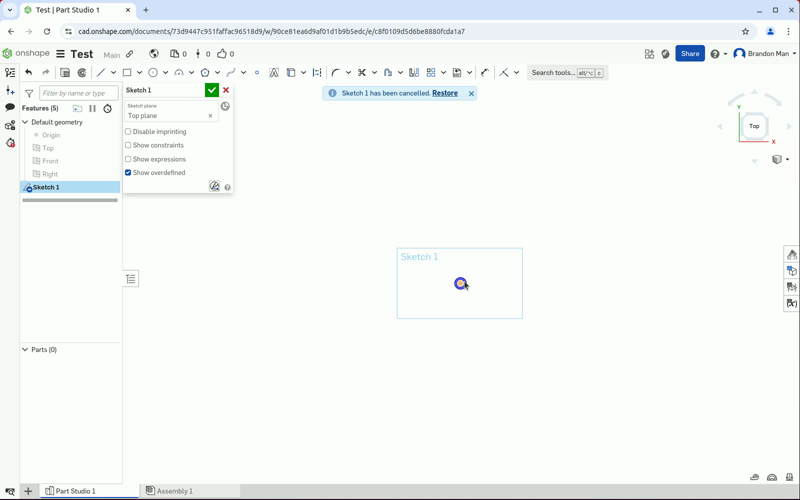
scroll(6)
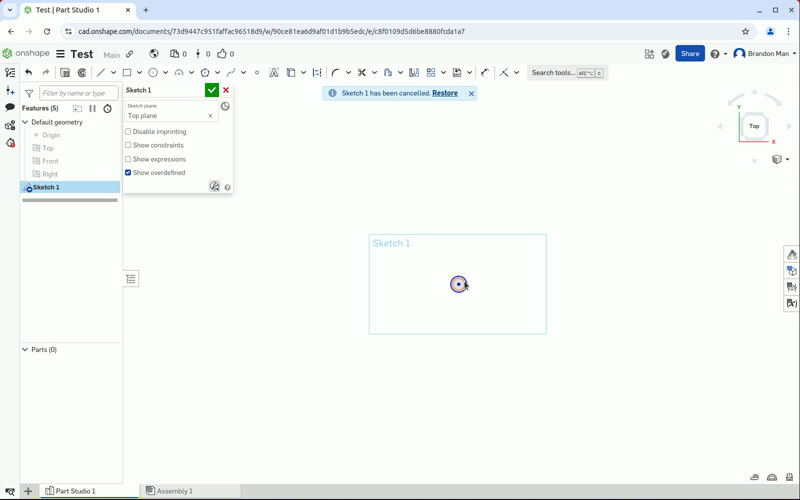
scroll(6)
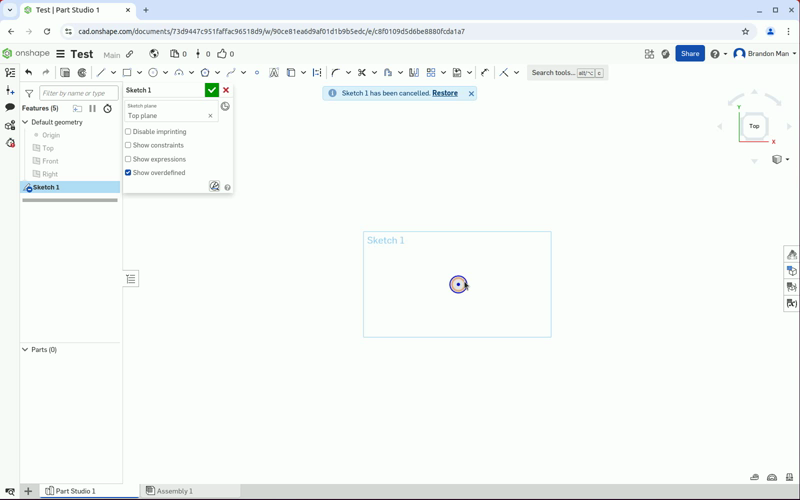
scroll(6)
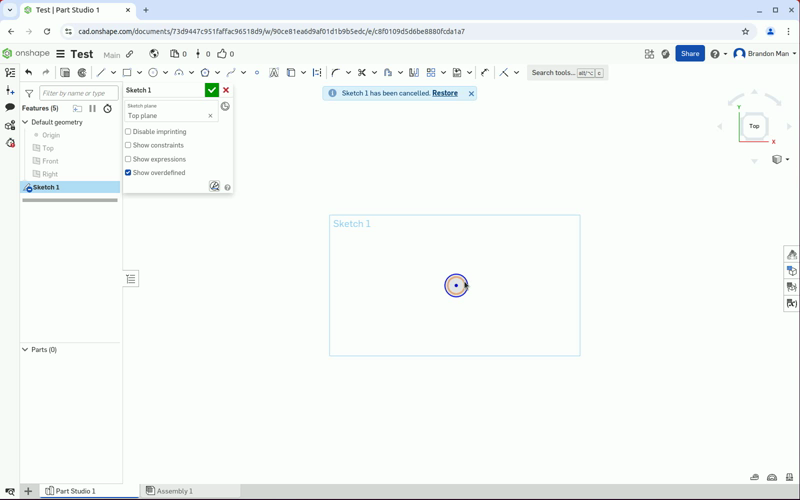
scroll(6)
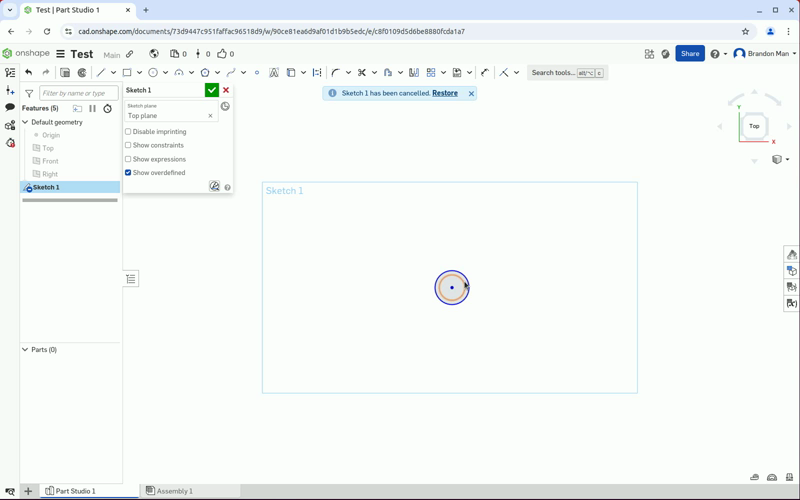
scroll(6)
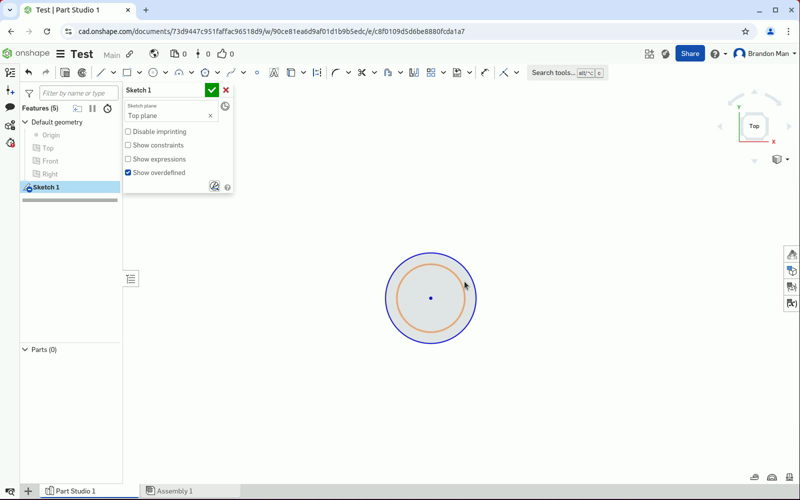
click(464, 281)
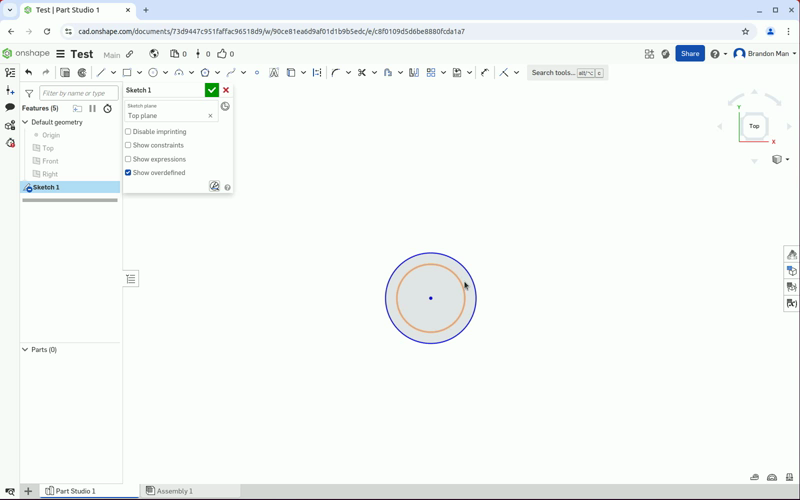
scroll(-6)
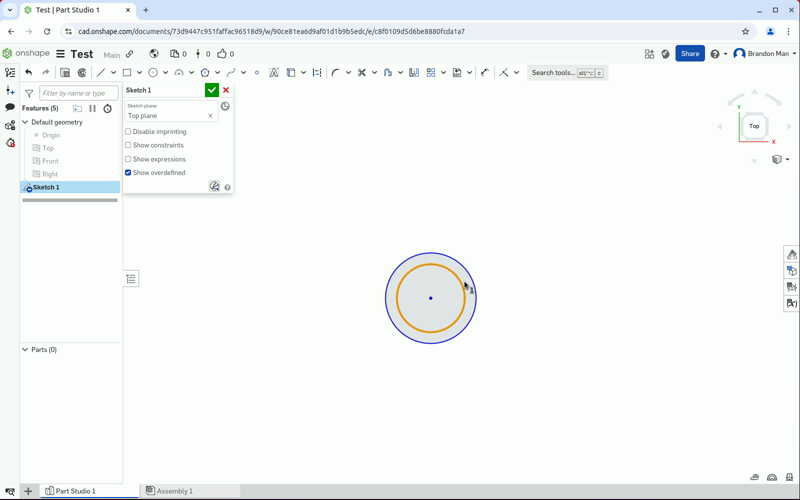
scroll(-6)
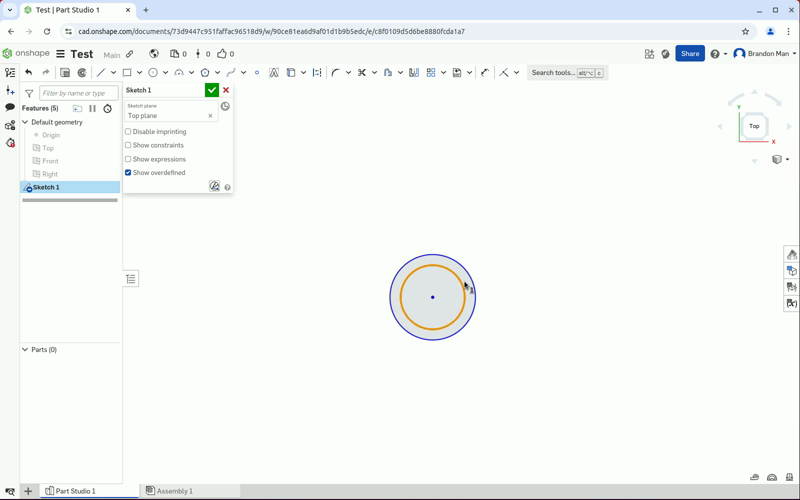
scroll(-6)
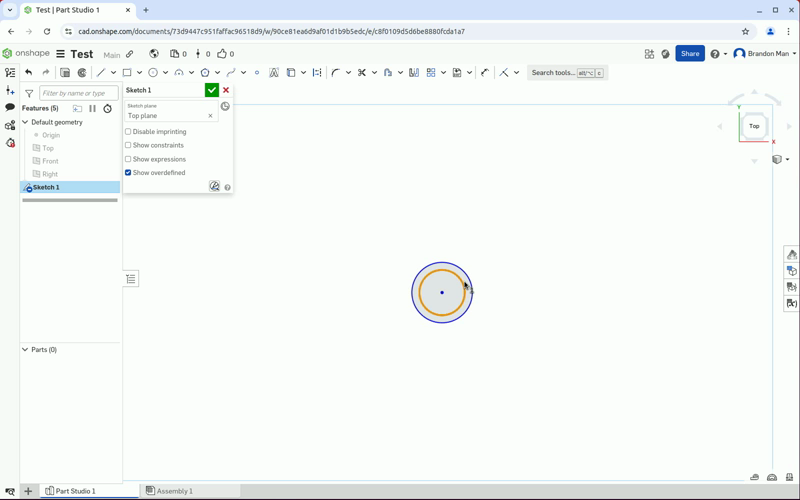
scroll(-6)
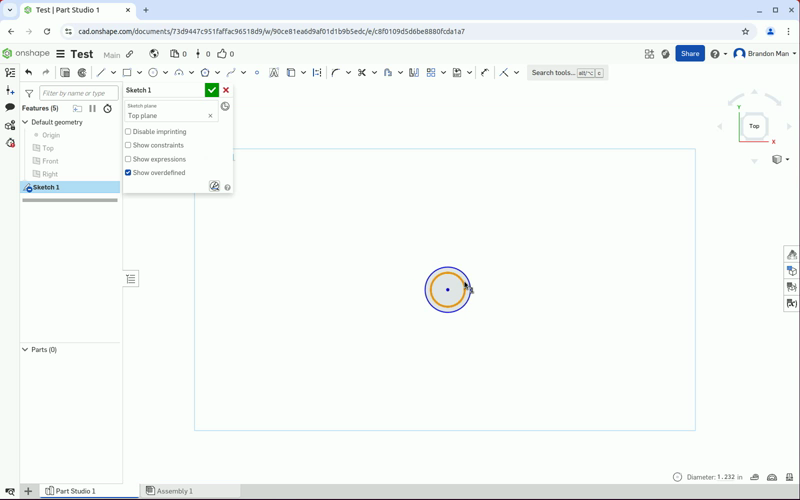
scroll(-6)
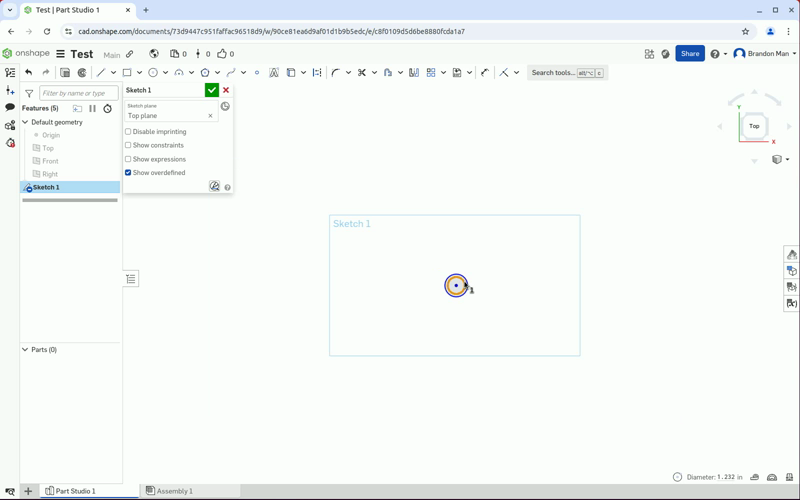
scroll(-6)
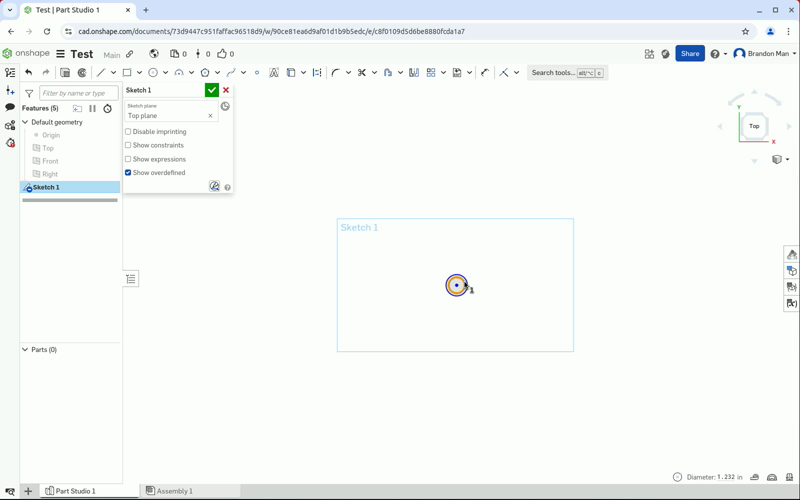
scroll(-6)
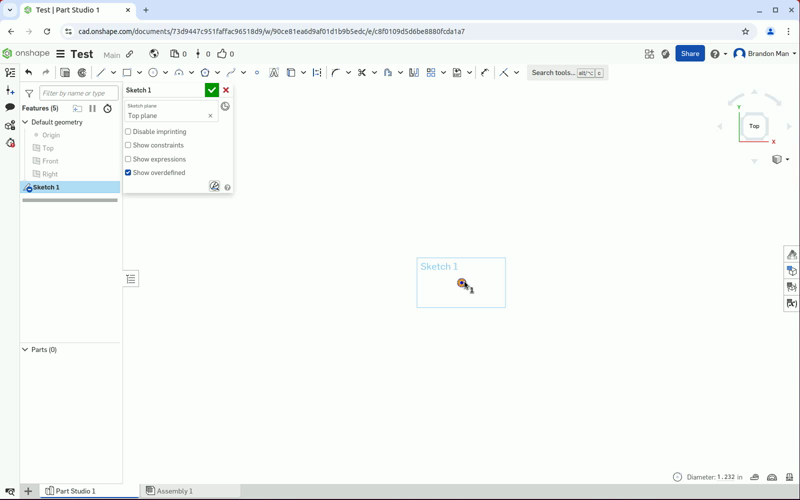
mouse_move(73, 352)
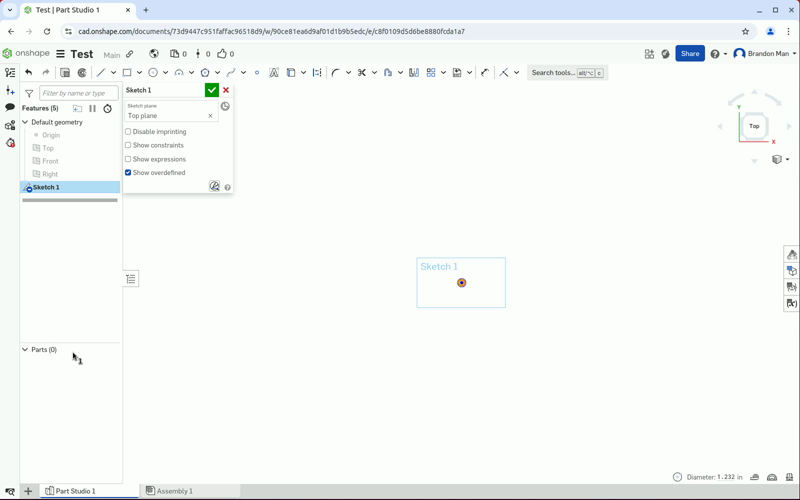
key(shift+y)
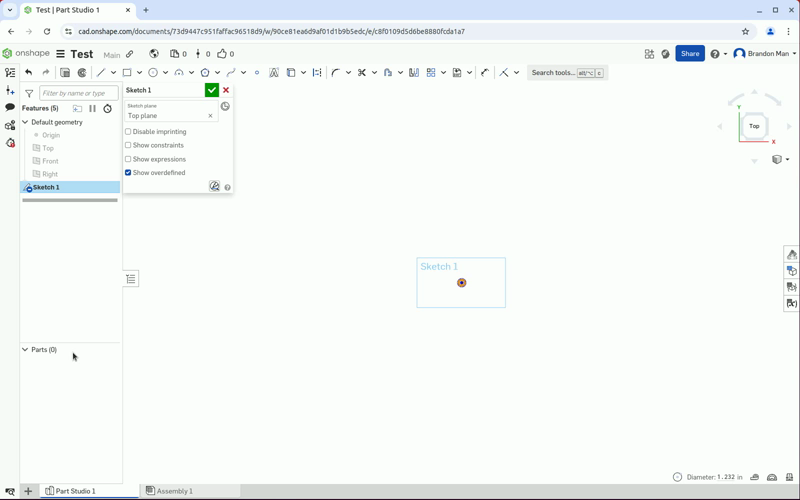
key(shift+e)
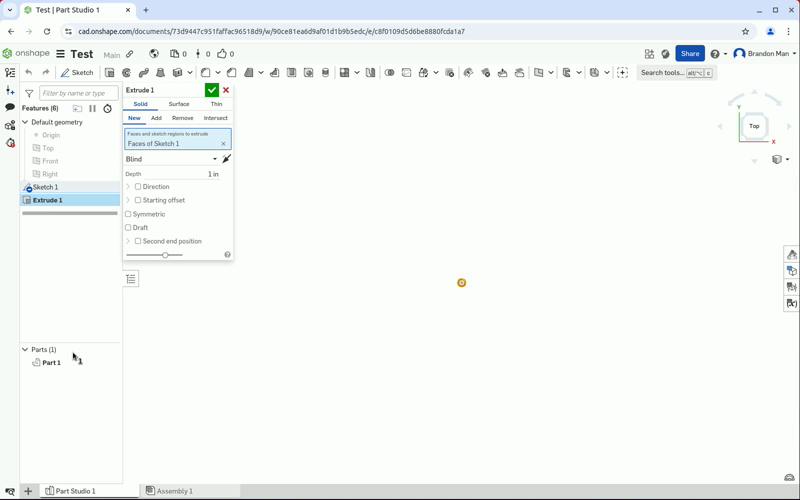
mouse_move(143, 106)
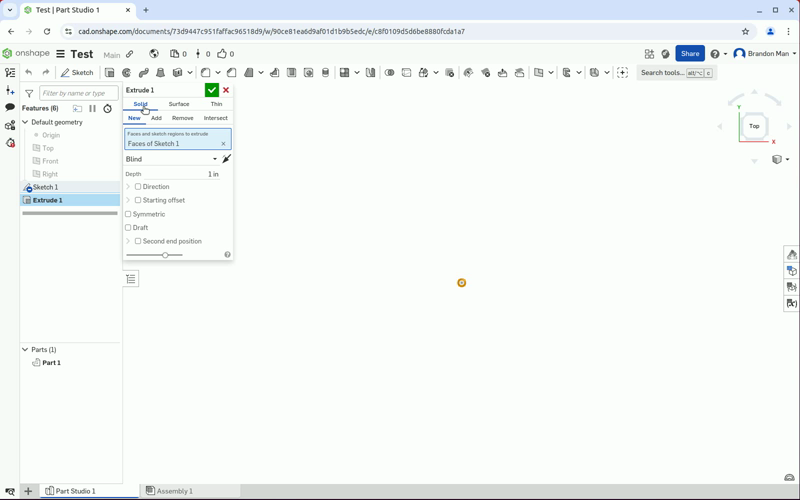
click(143, 106)
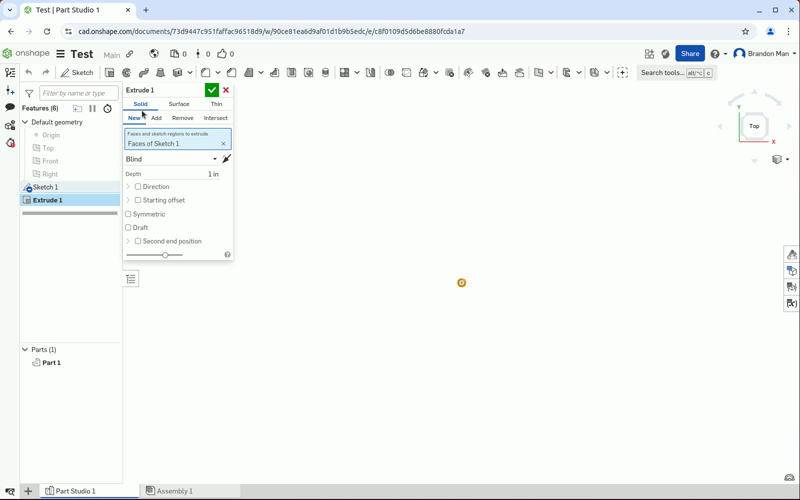
mouse_move(137, 120)
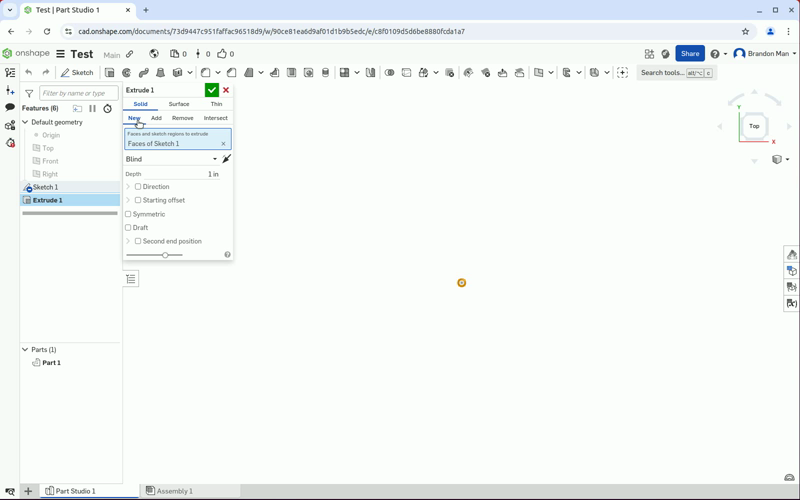
click(137, 120)
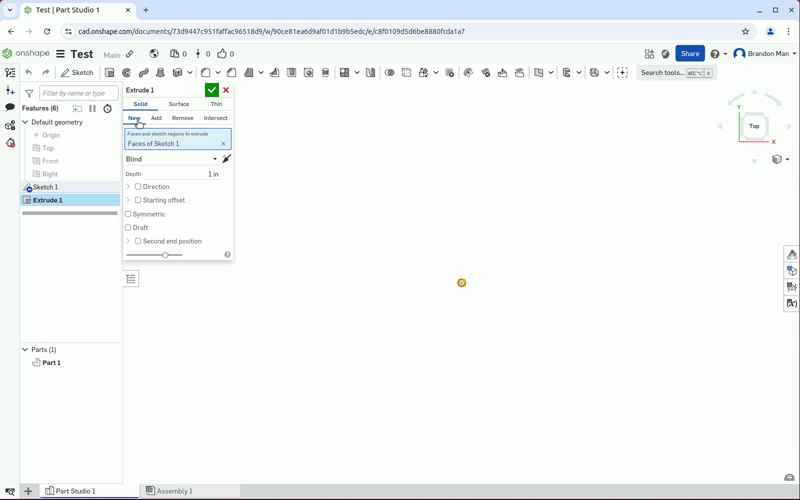
key(tab, 4)
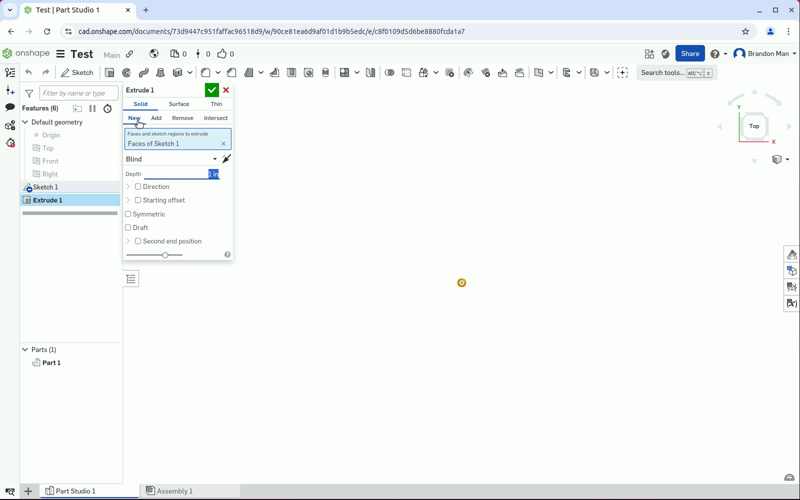
text(-23.108)
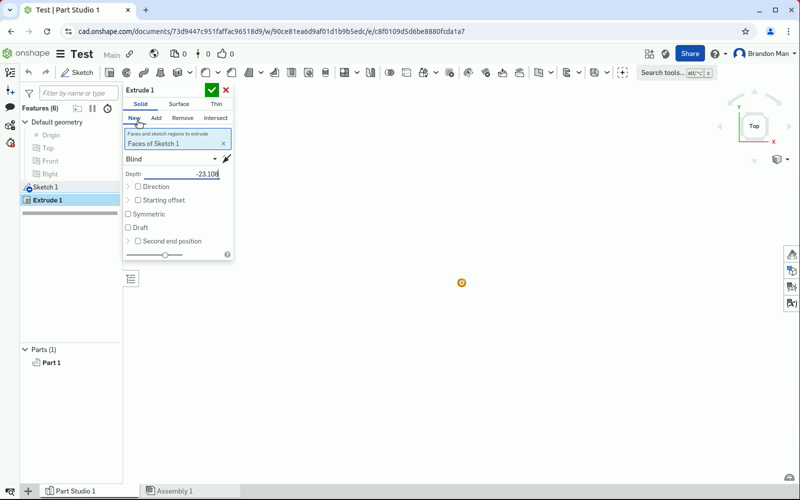
key(enter)
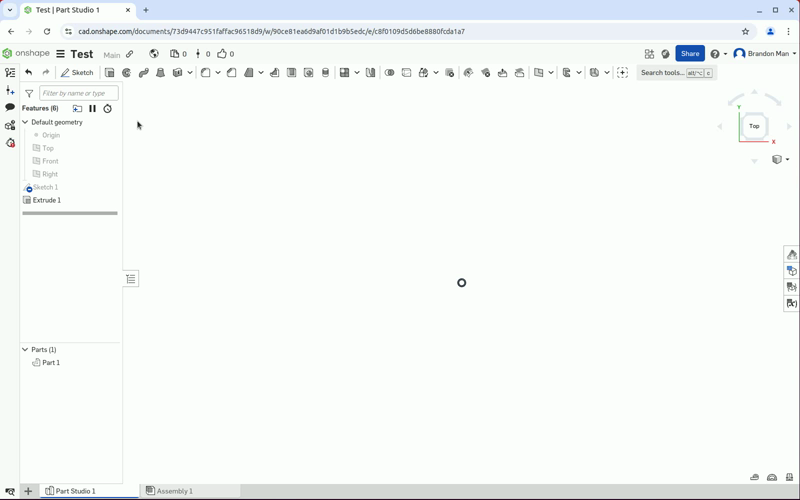
key(shift+h)
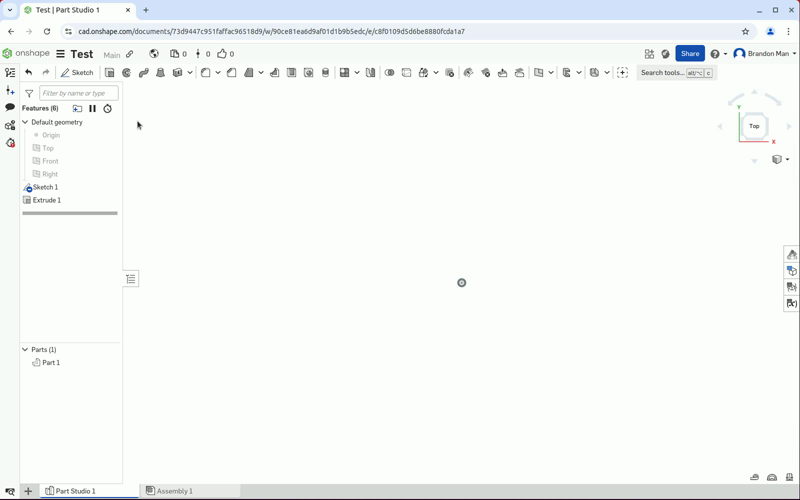
key(shift+h)
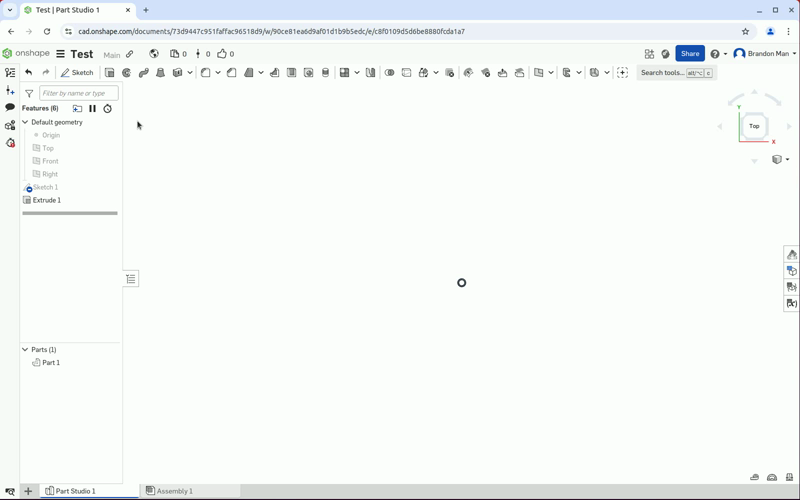
mouse_move(73, 189)
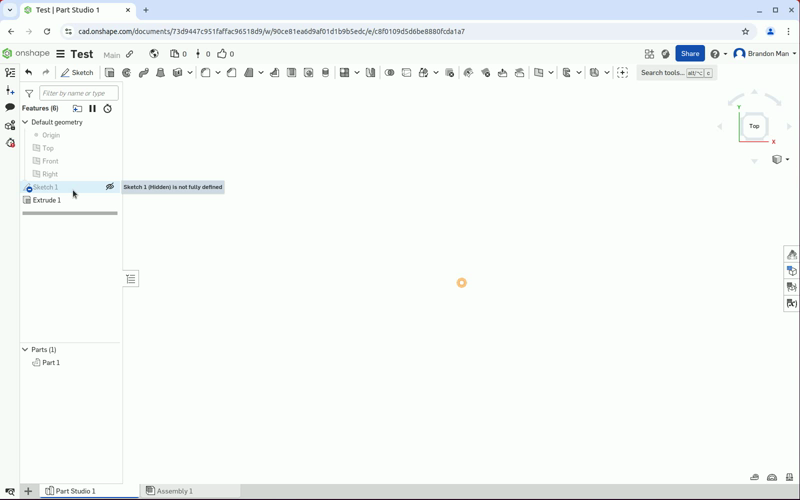
click(73, 189)
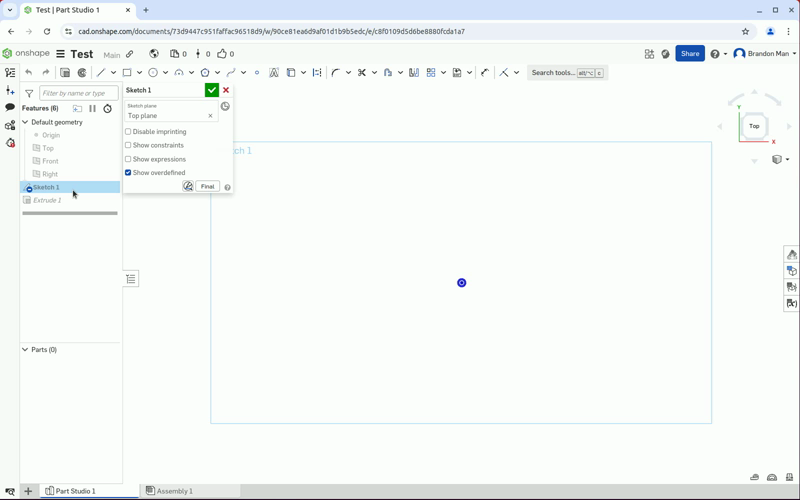
mouse_move(229, 92)
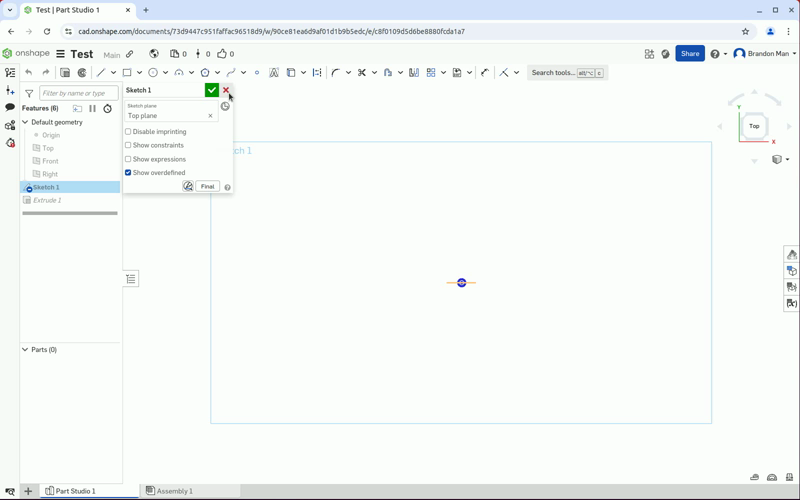
click(229, 92)
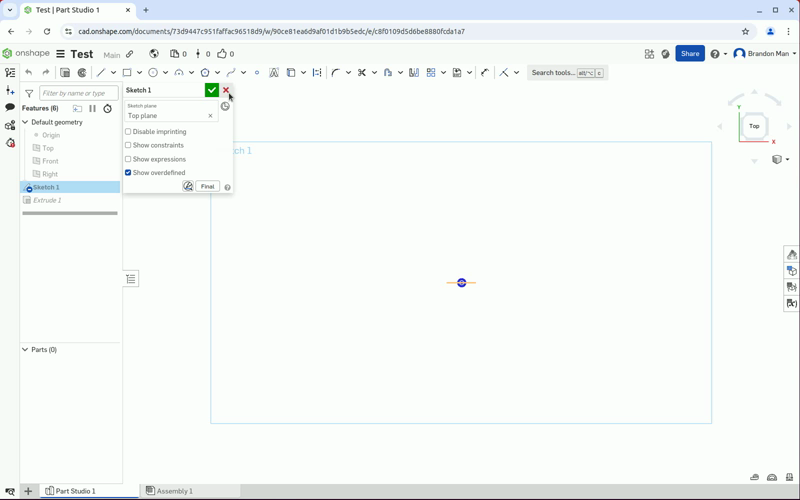
key(shift+s)
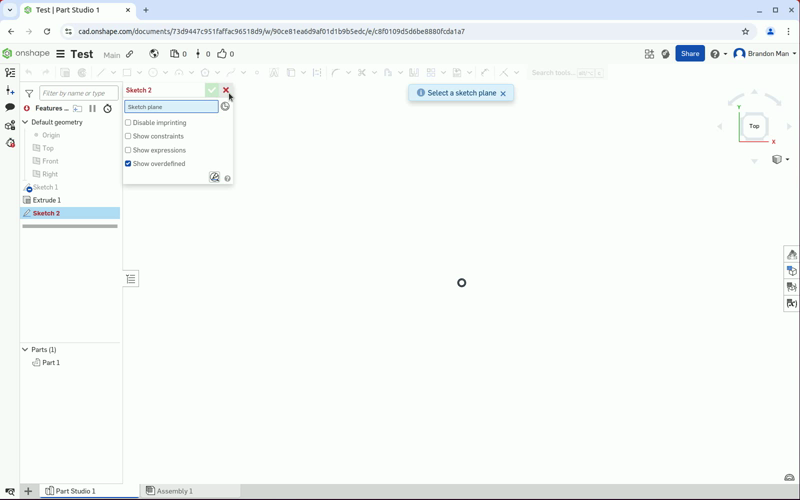
mouse_move(73, 150)
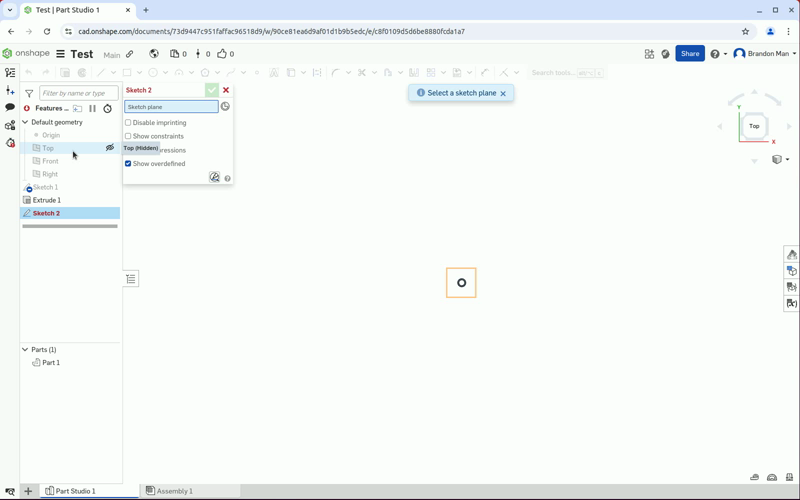
click(73, 150)
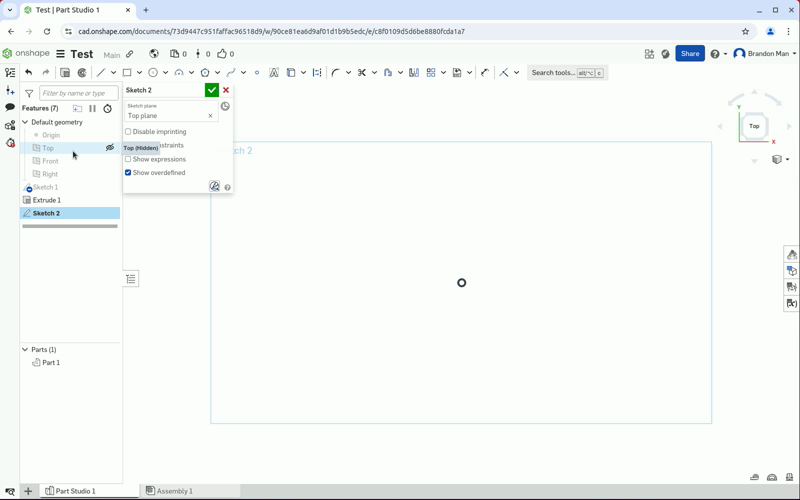
mouse_move(73, 352)
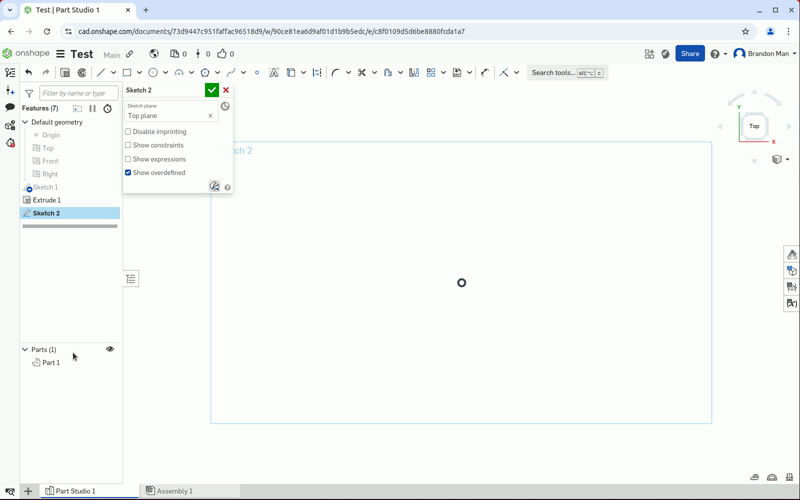
key(y)
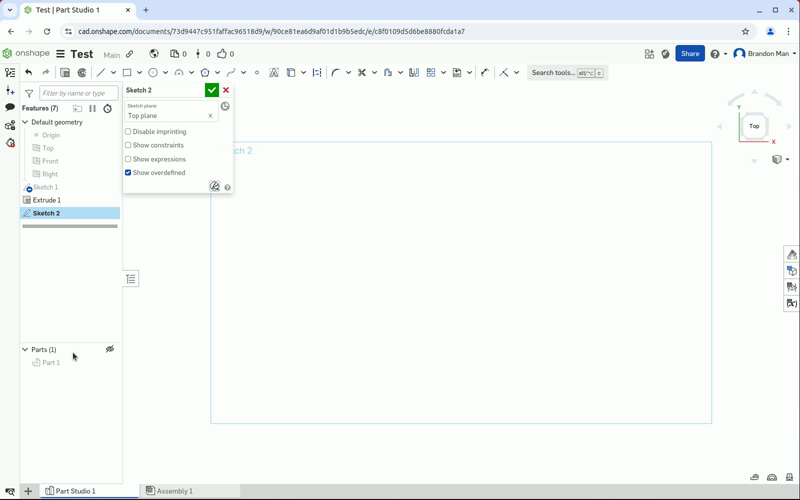
key(c)
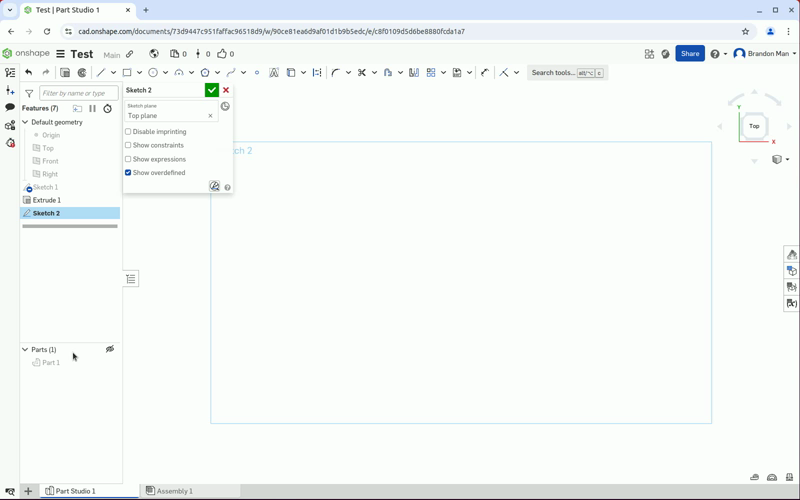
key_down(shift)
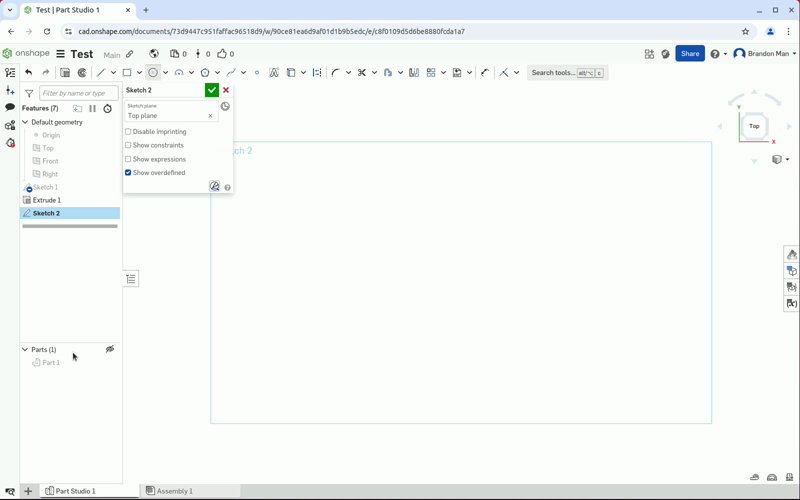
mouse_move(461, 282)
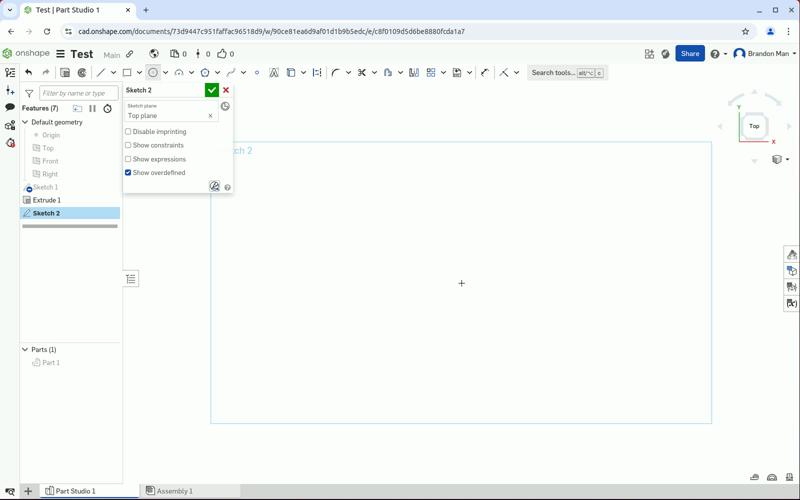
click(461, 282)
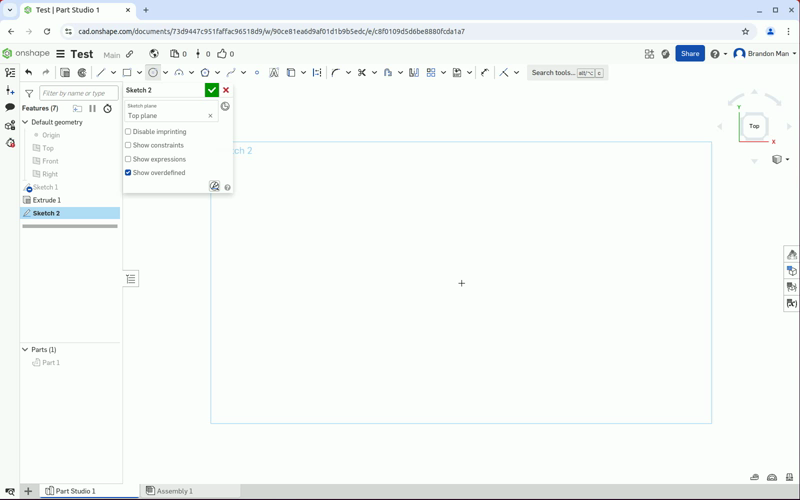
key_up(shift)
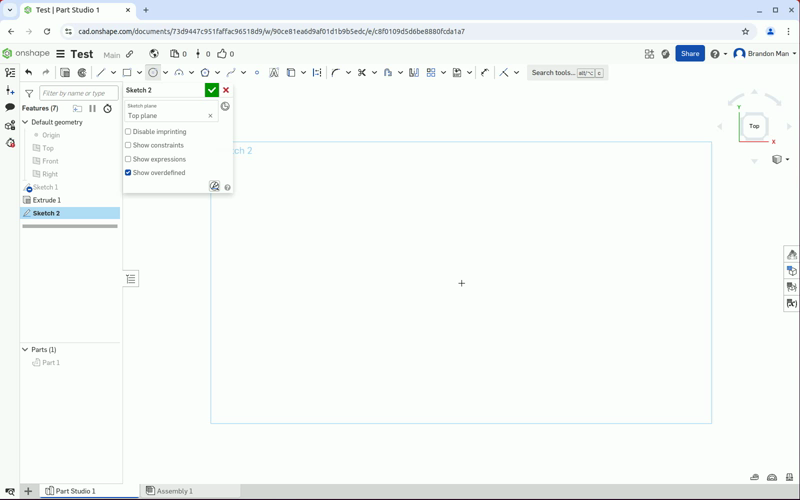
mouse_move(465, 282)
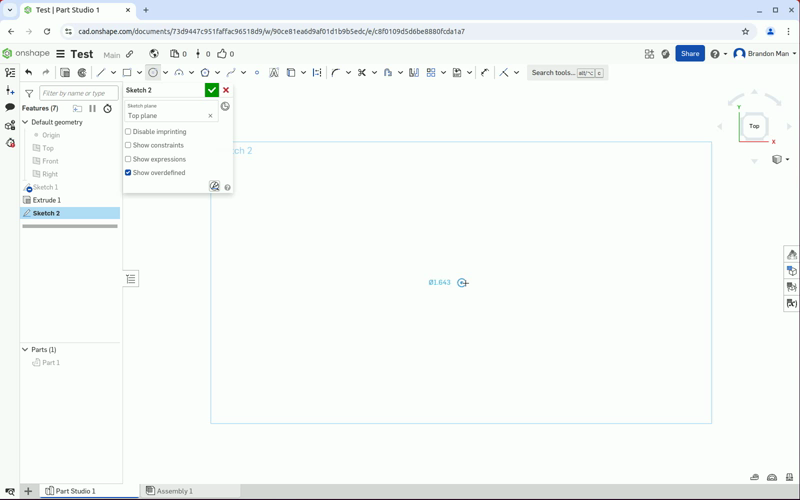
click(465, 282)
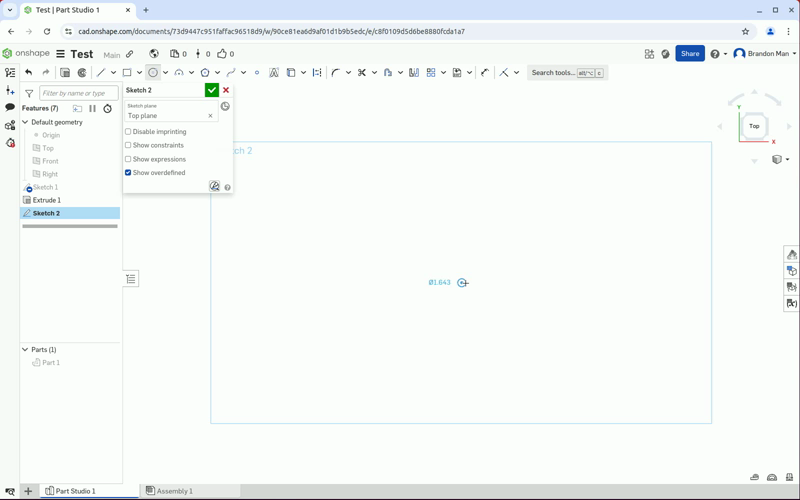
key(esc)
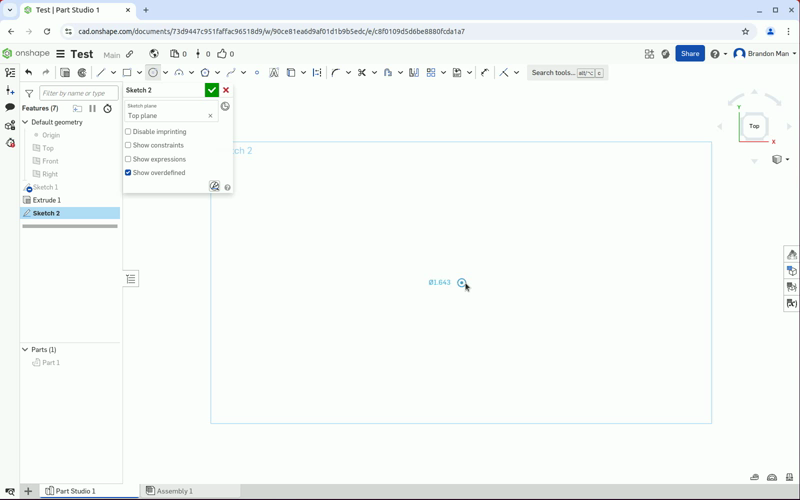
key(c)
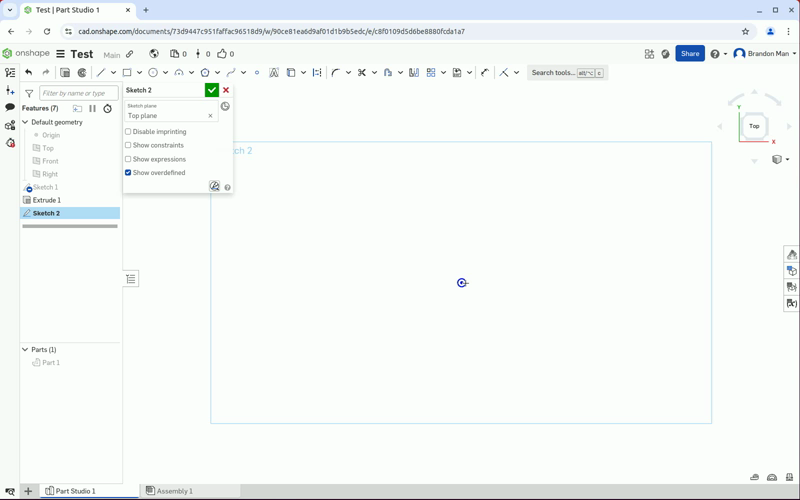
key_down(shift)
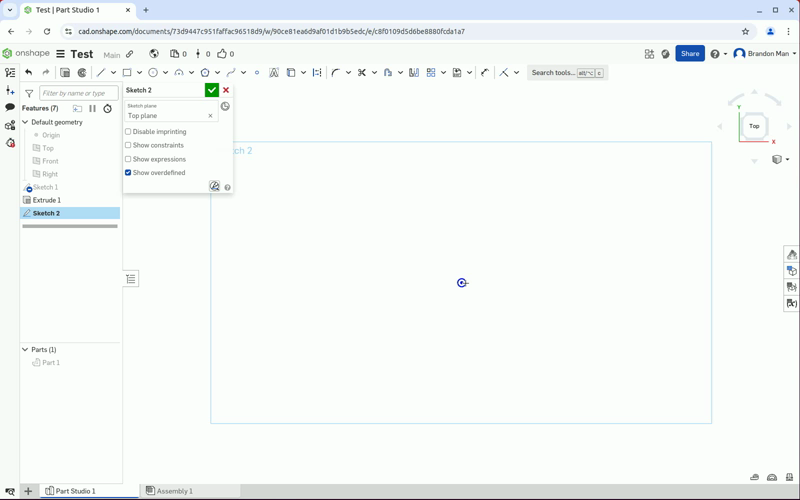
mouse_move(461, 282)
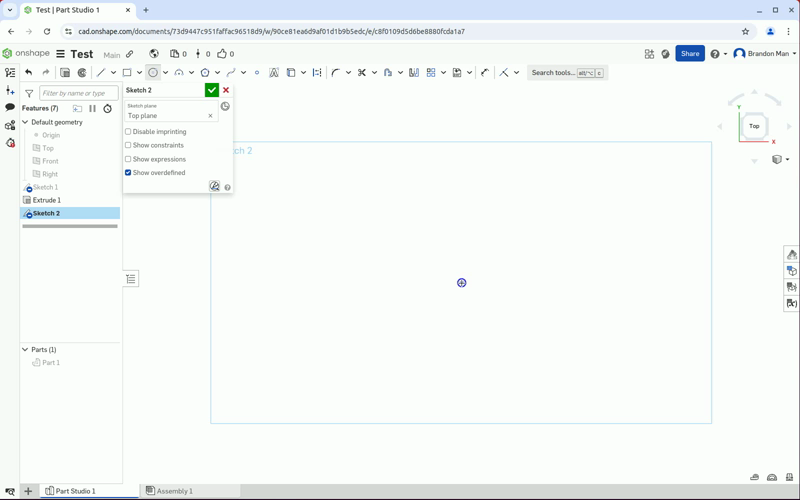
scroll(6)
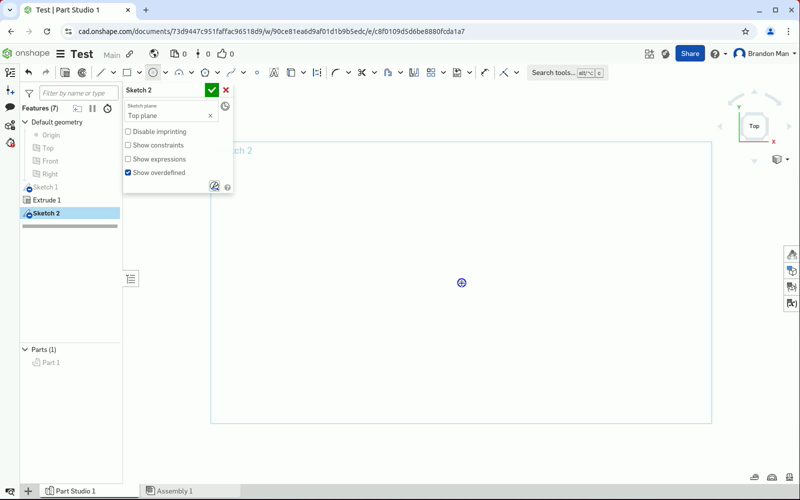
scroll(6)
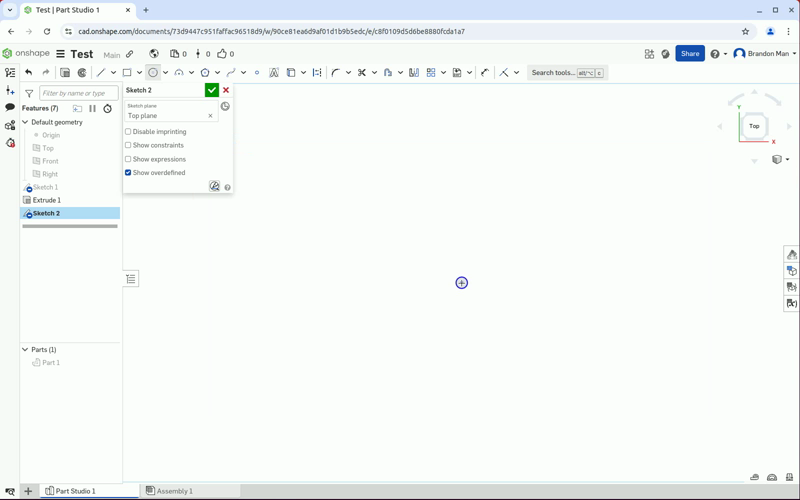
scroll(6)
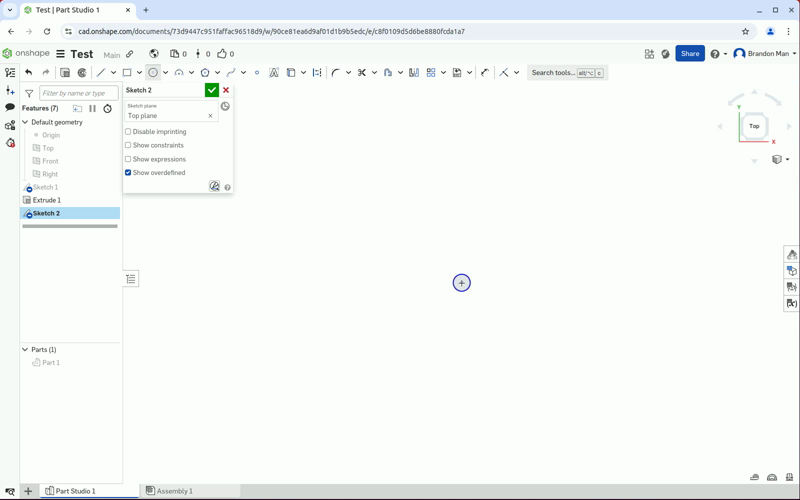
scroll(6)
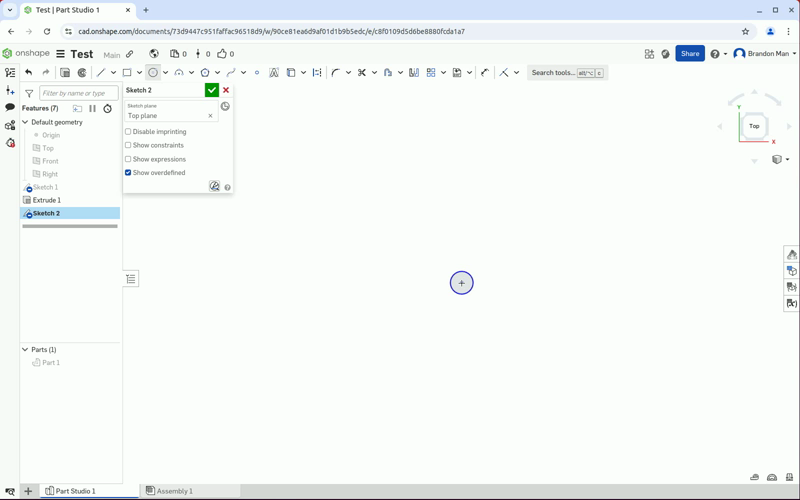
scroll(6)
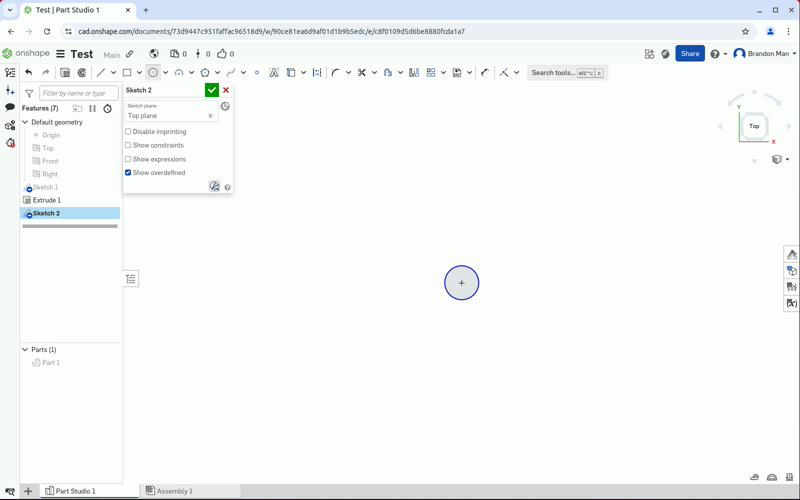
scroll(6)
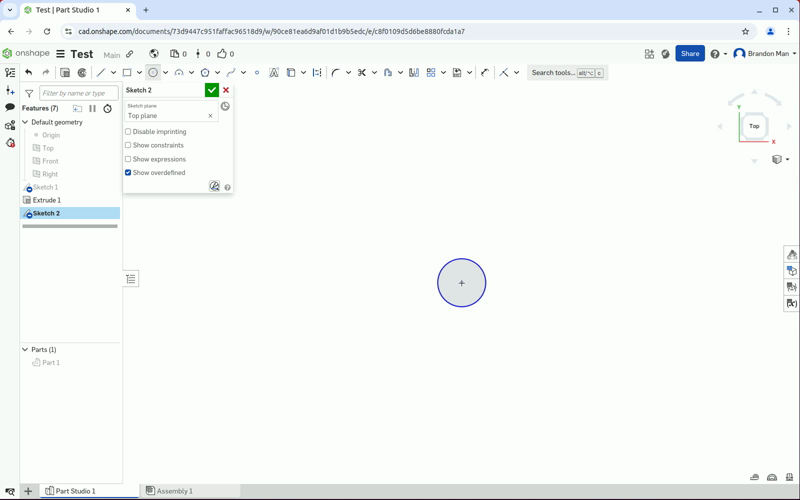
scroll(6)
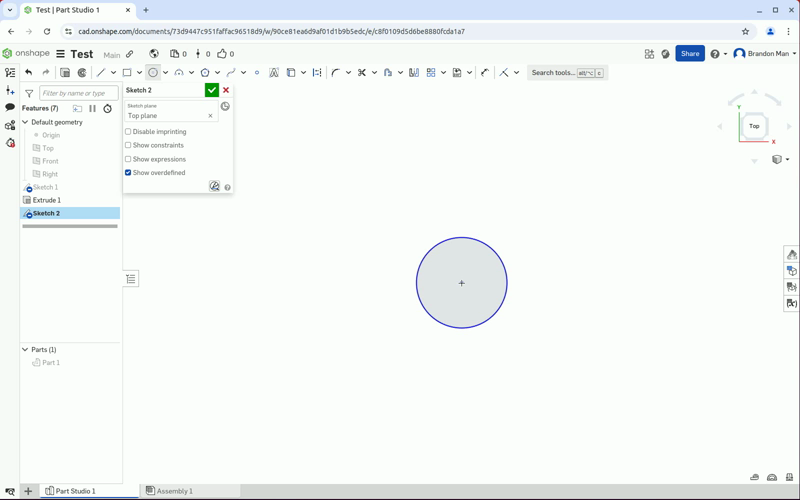
click(461, 282)
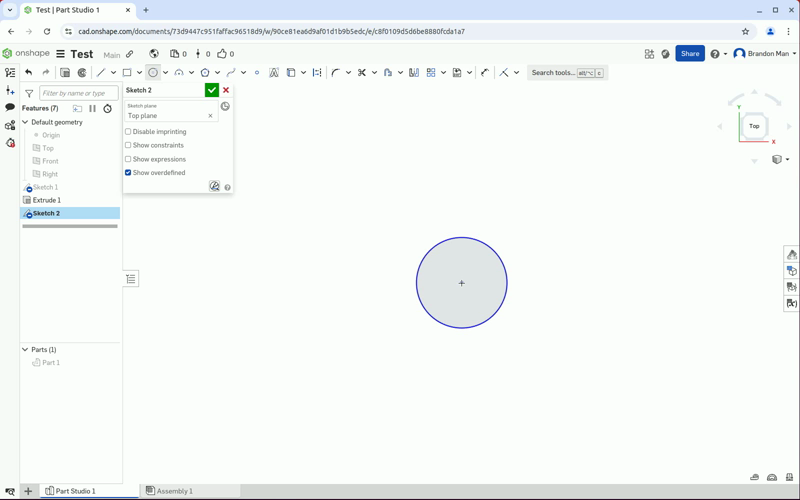
scroll(-6)
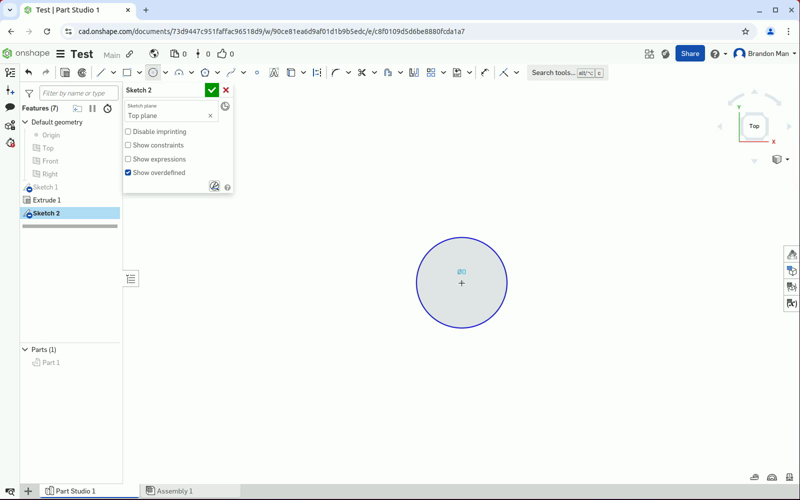
scroll(-6)
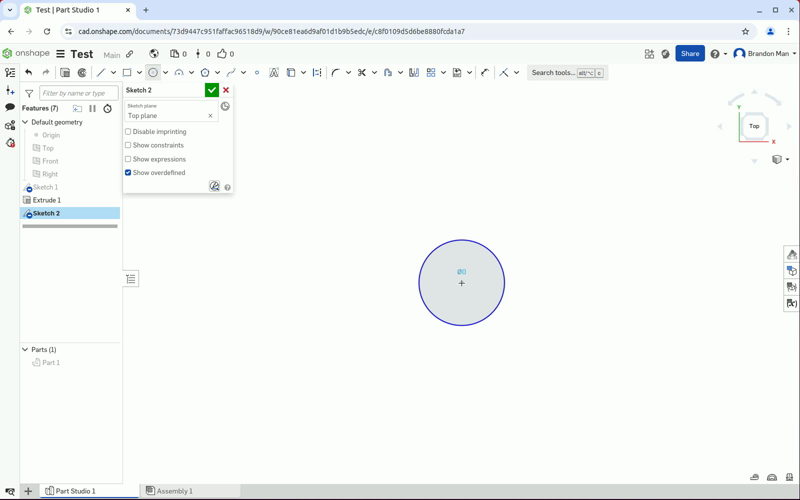
scroll(-6)
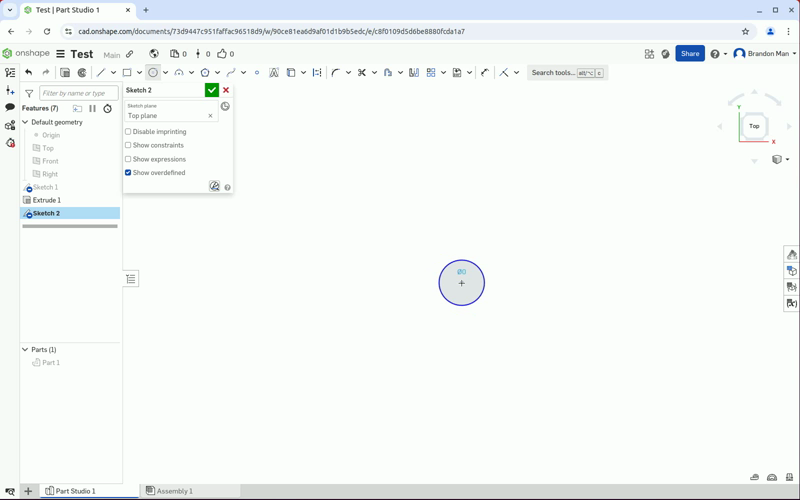
scroll(-6)
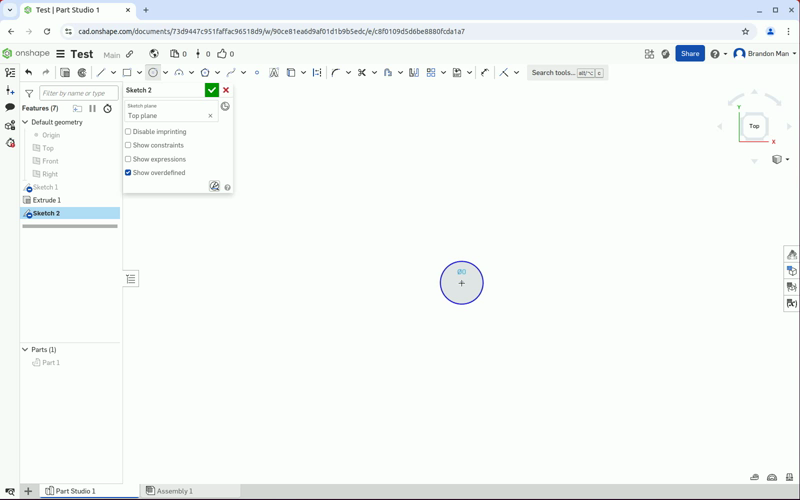
scroll(-6)
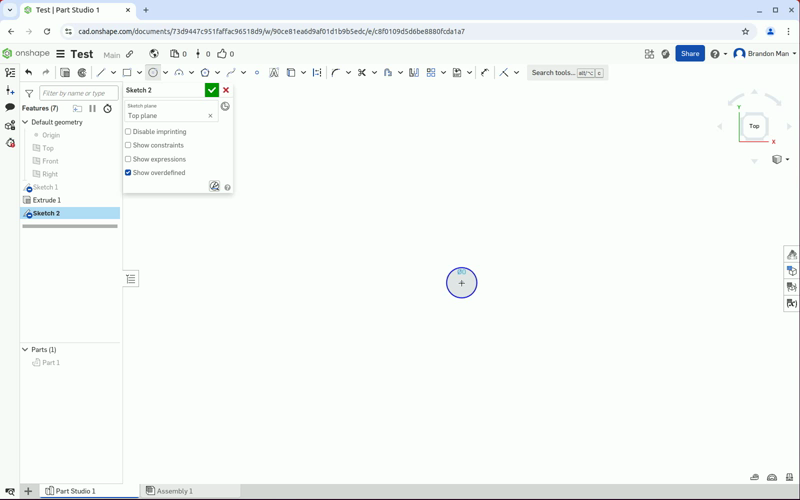
scroll(-6)
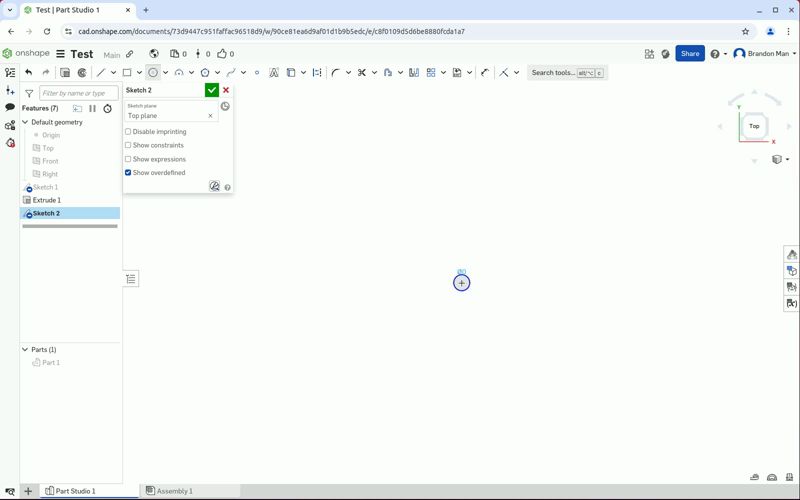
scroll(-6)
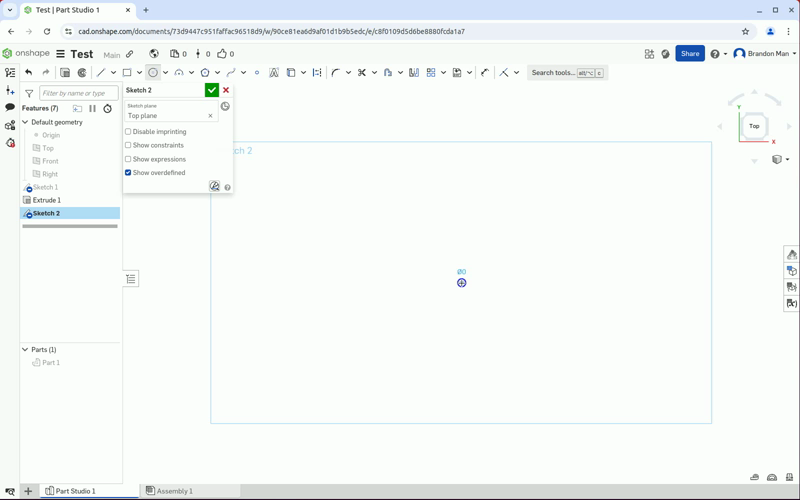
key_up(shift)
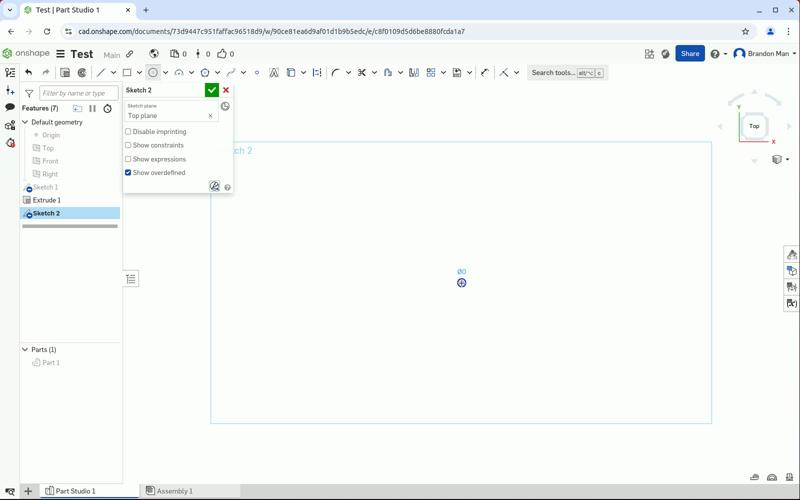
mouse_move(464, 282)
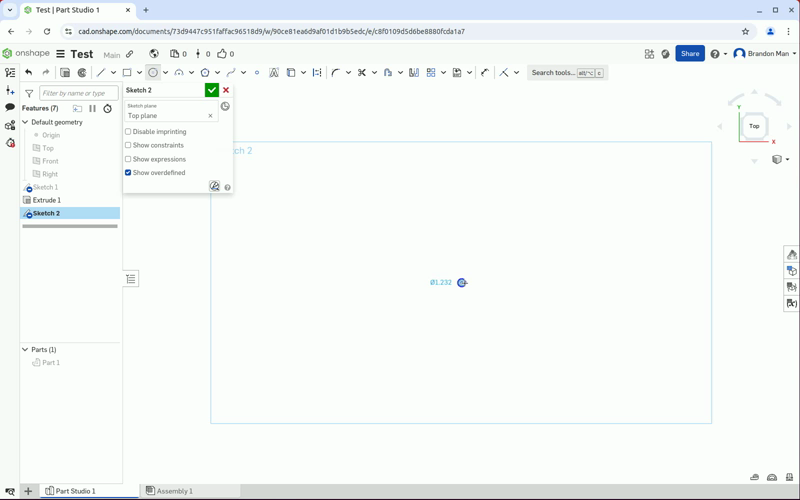
scroll(6)
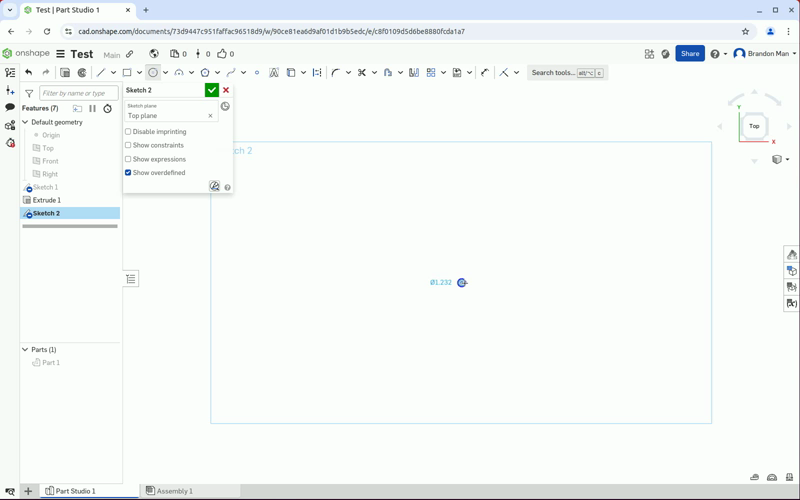
scroll(6)
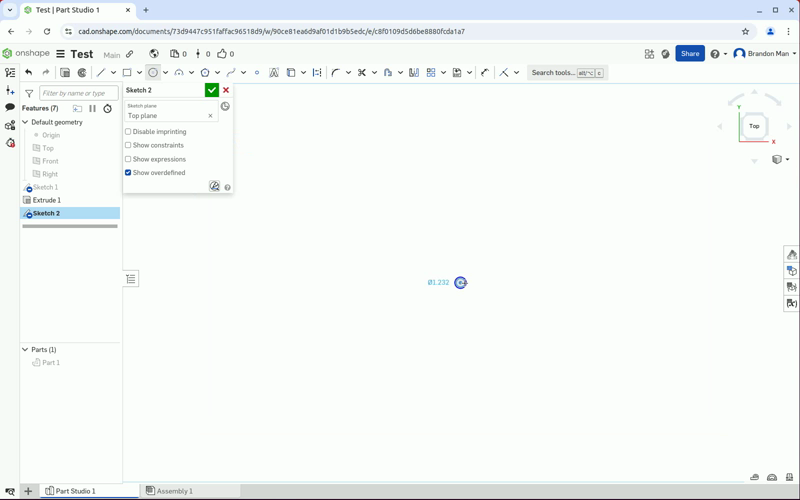
scroll(6)
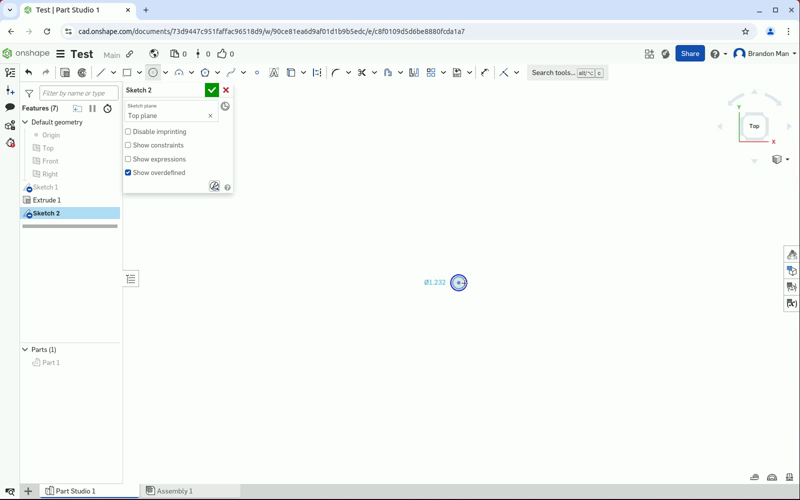
scroll(6)
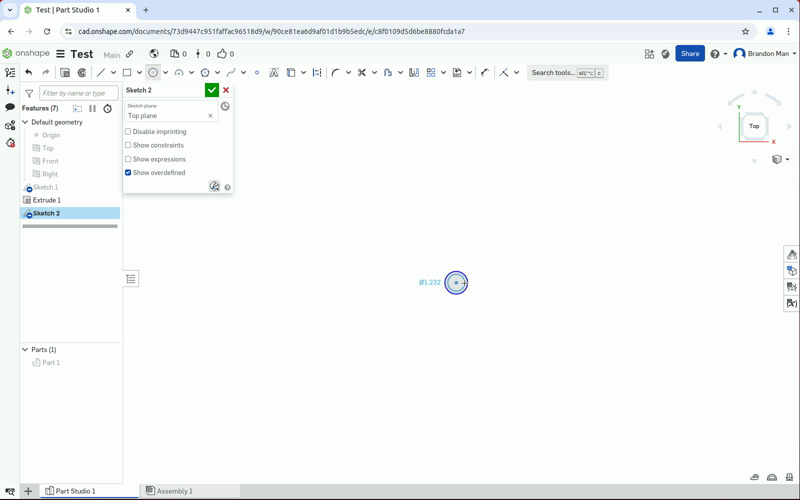
scroll(6)
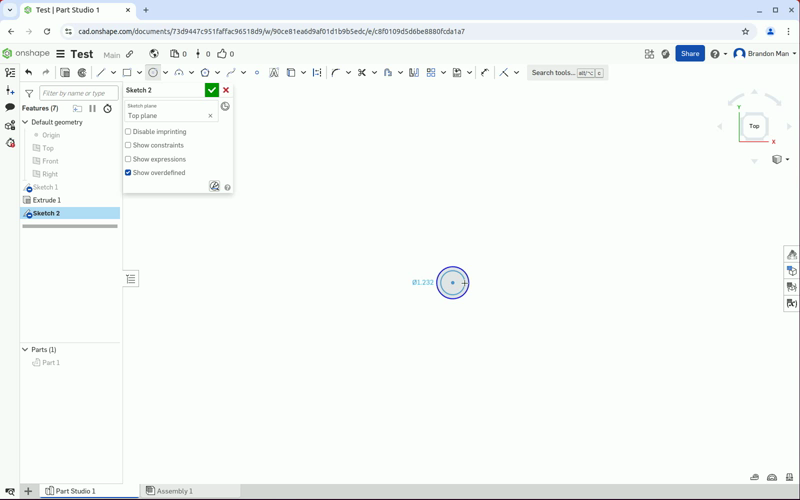
scroll(6)
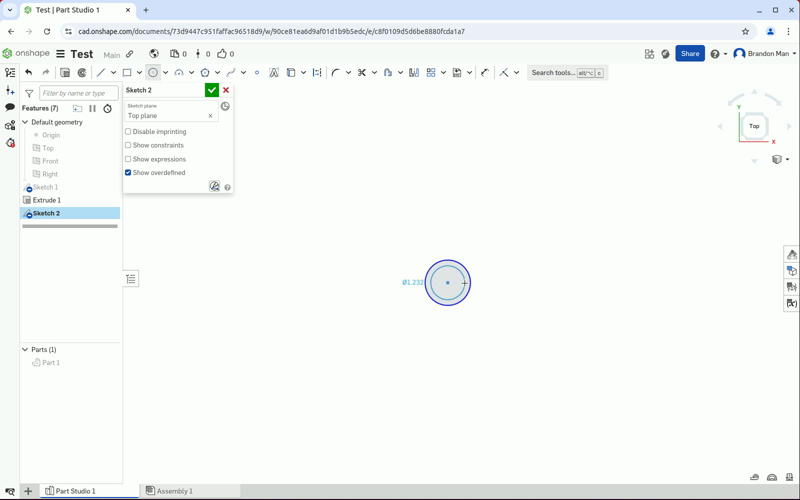
scroll(6)
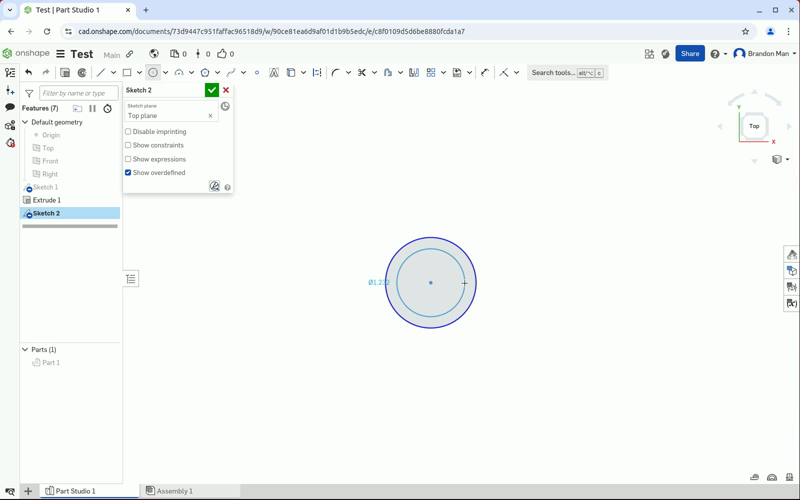
click(464, 282)
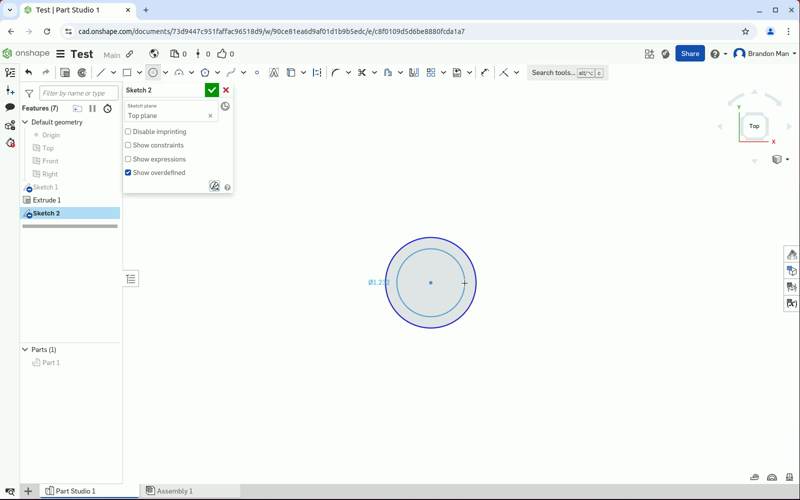
scroll(-6)
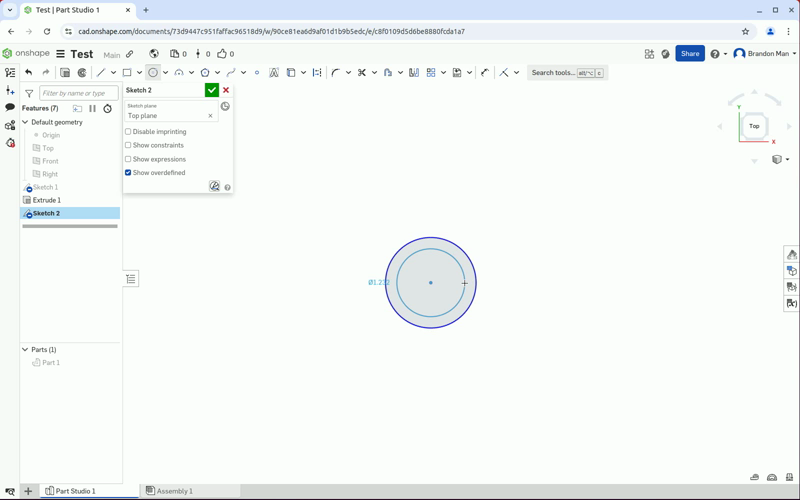
scroll(-6)
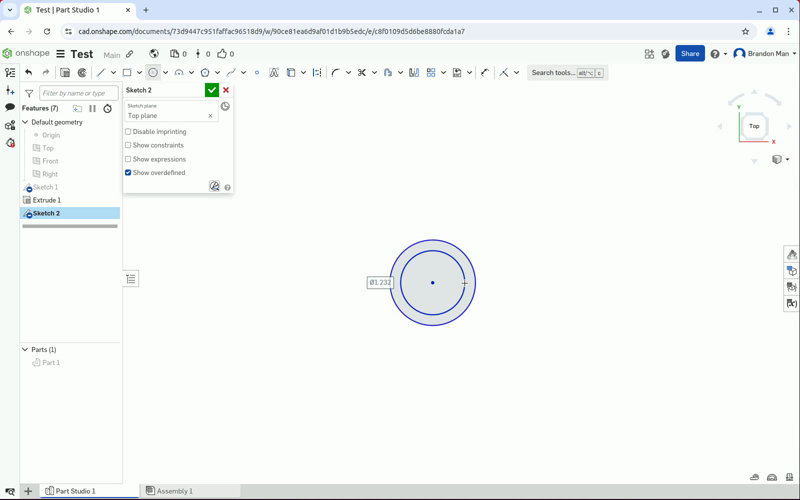
scroll(-6)
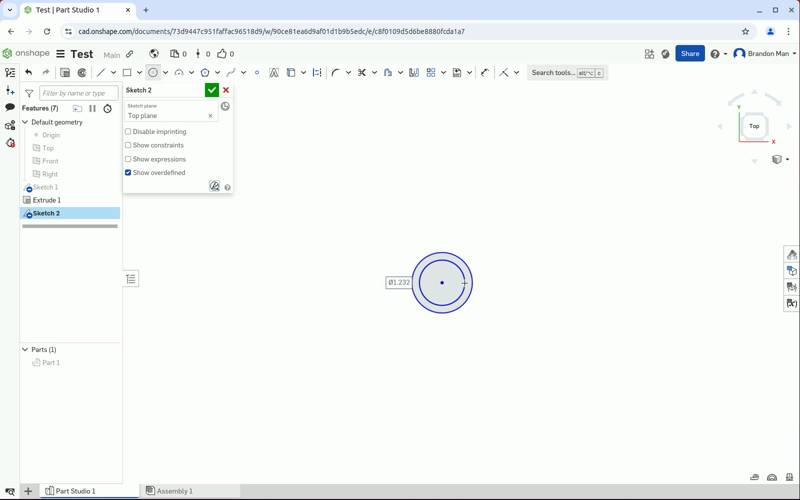
scroll(-6)
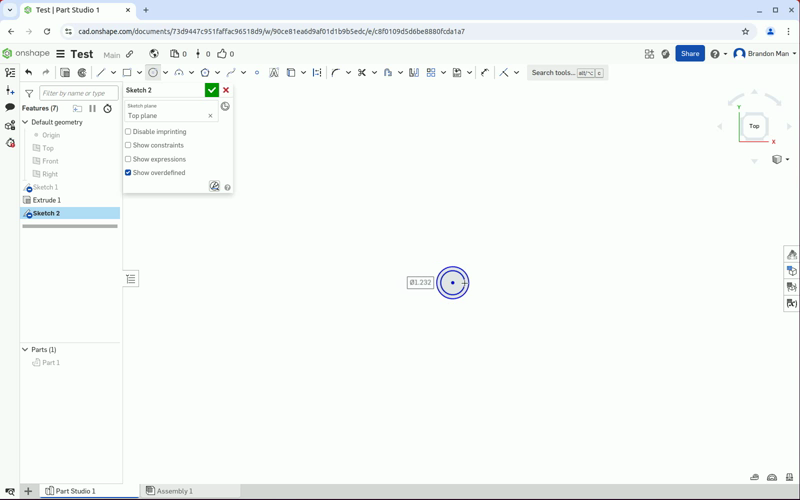
scroll(-6)
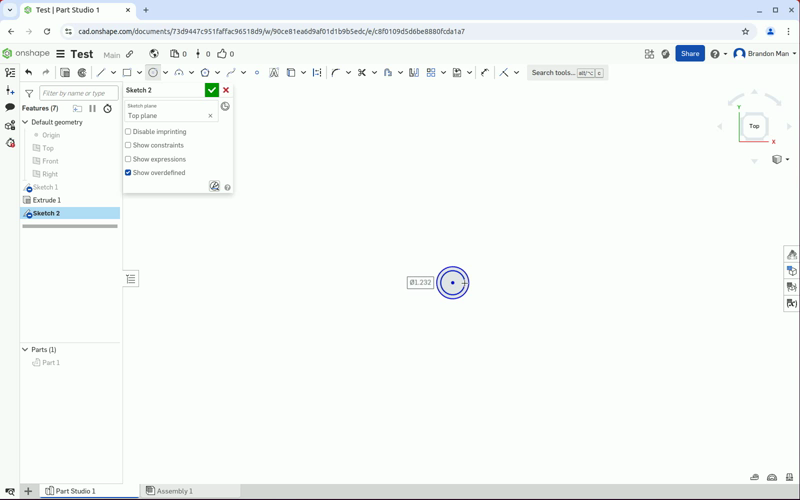
scroll(-6)
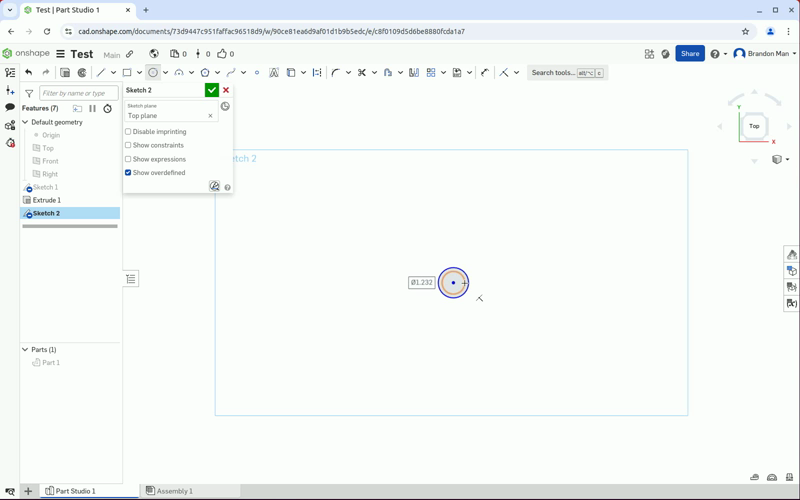
scroll(-6)
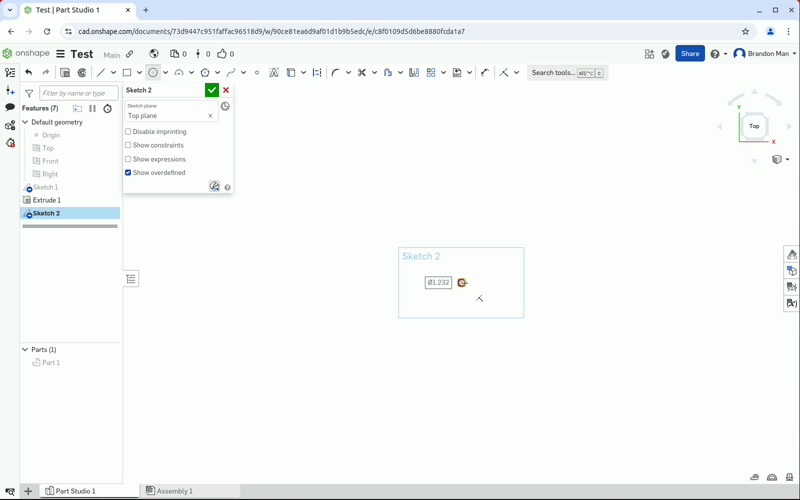
key(esc)
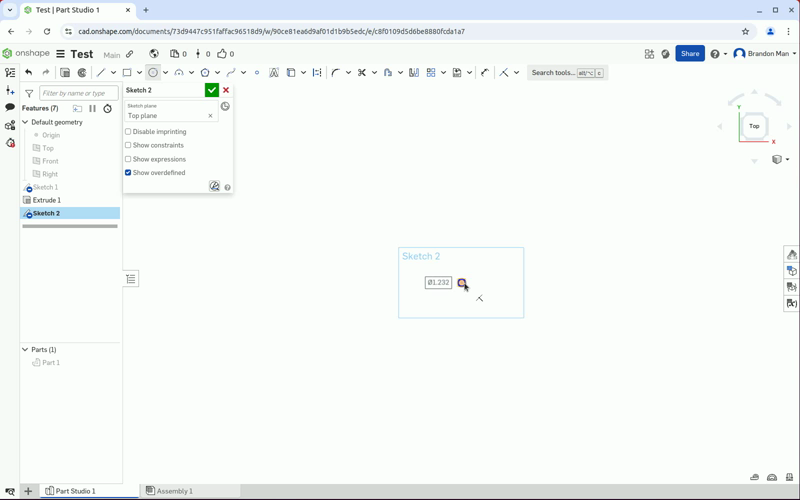
mouse_move(459, 280)
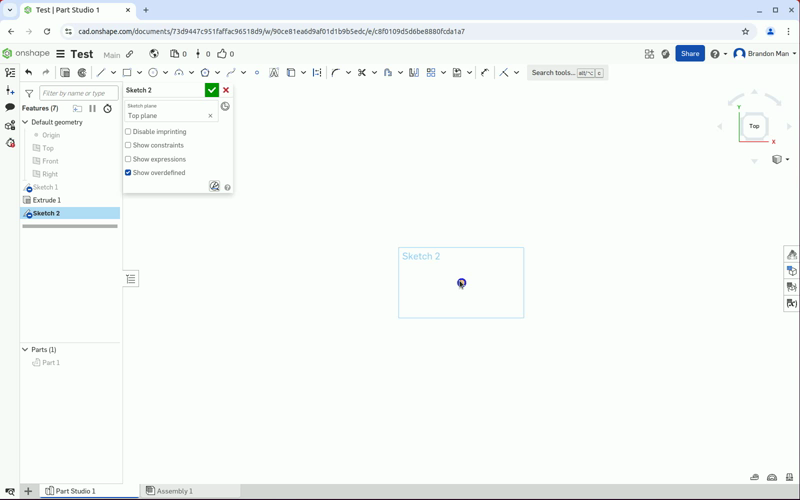
scroll(6)
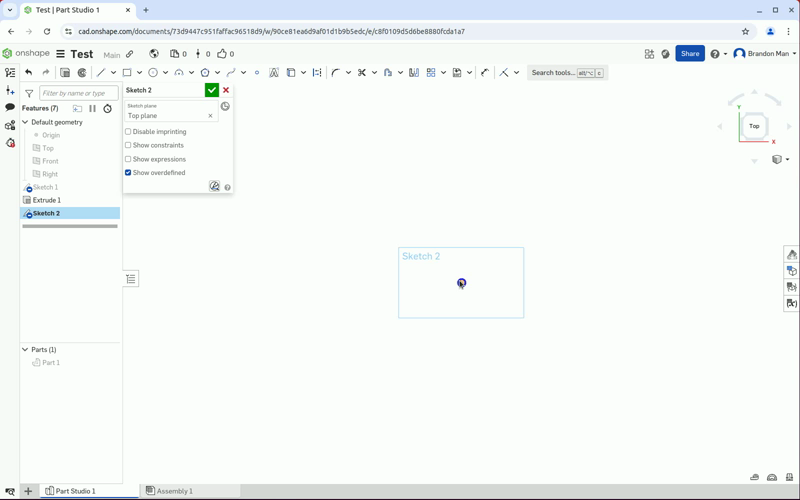
scroll(6)
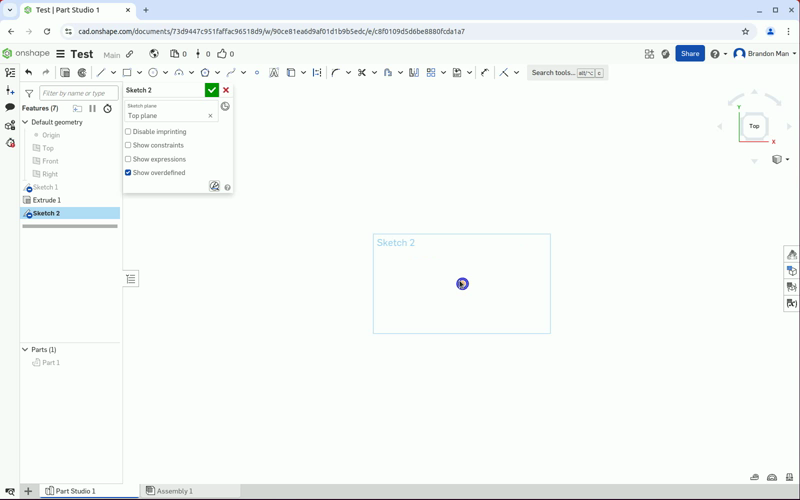
scroll(6)
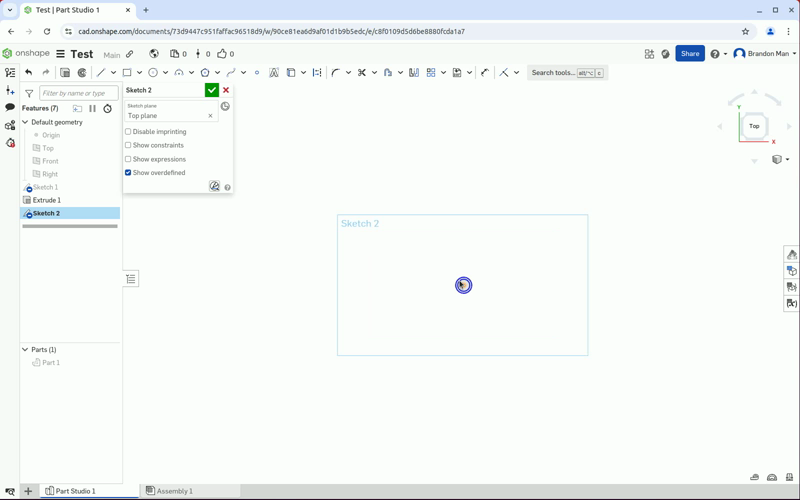
scroll(6)
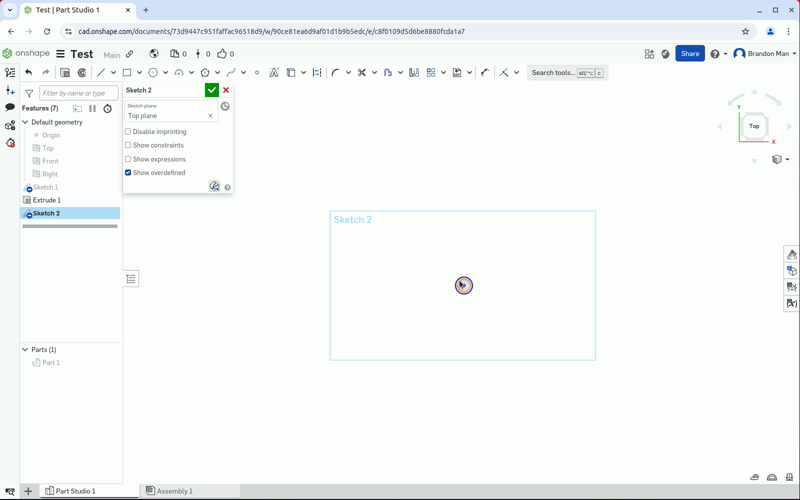
scroll(6)
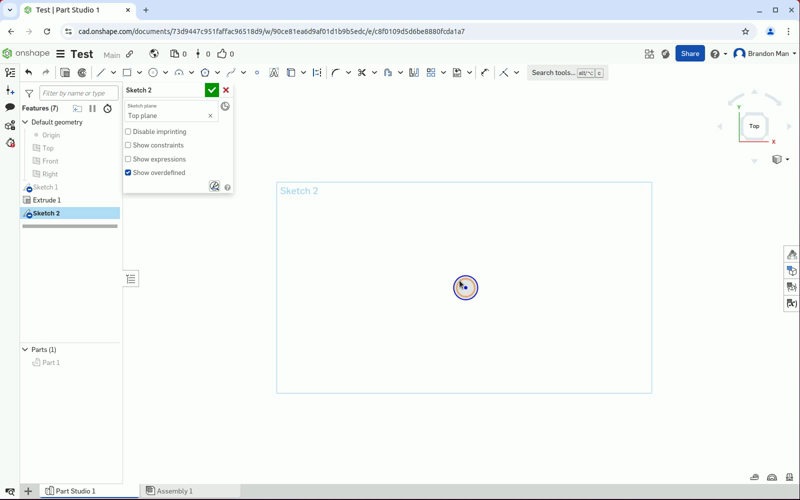
scroll(6)
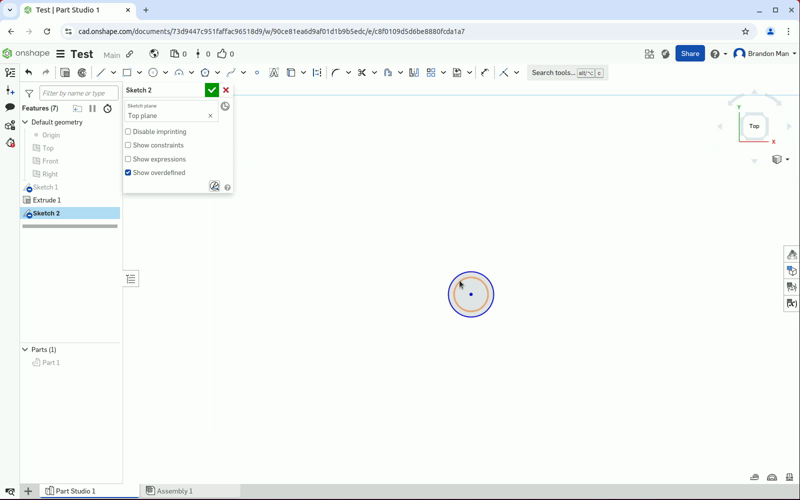
scroll(6)
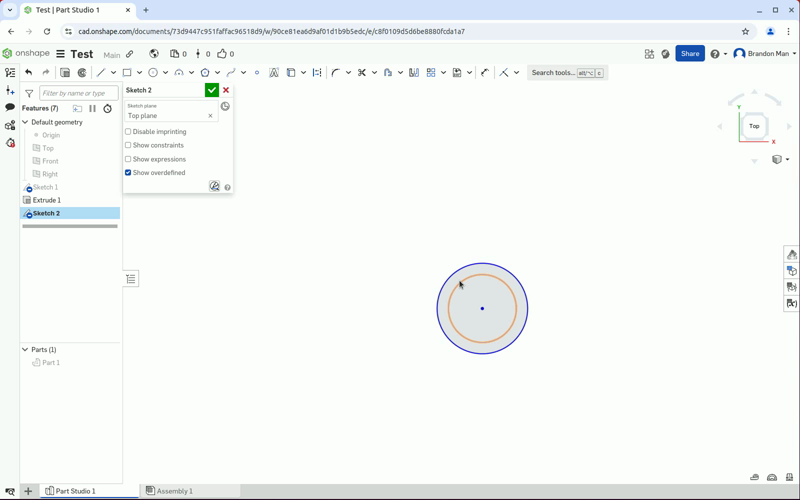
click(459, 280)
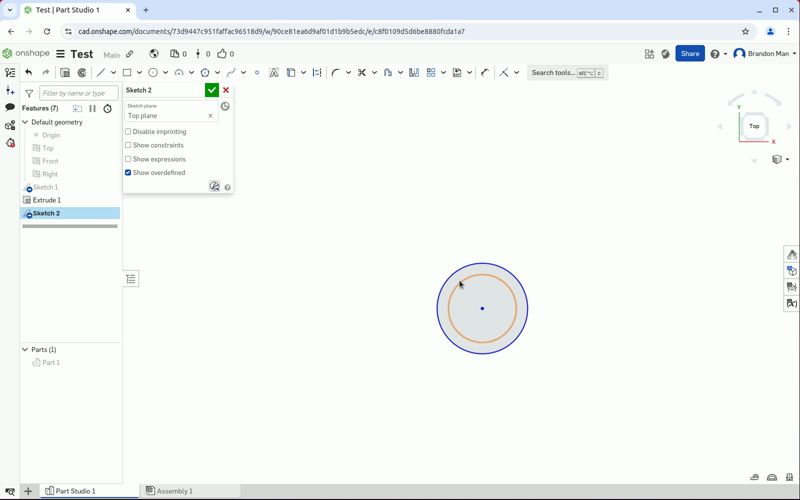
scroll(-6)
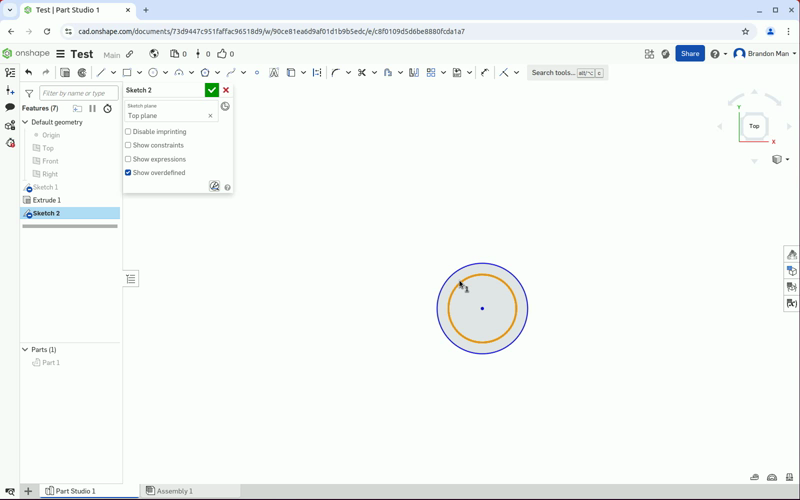
scroll(-6)
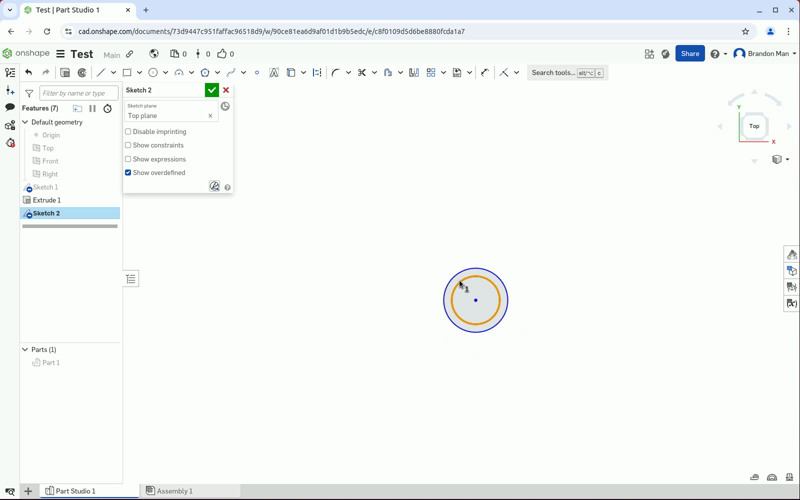
scroll(-6)
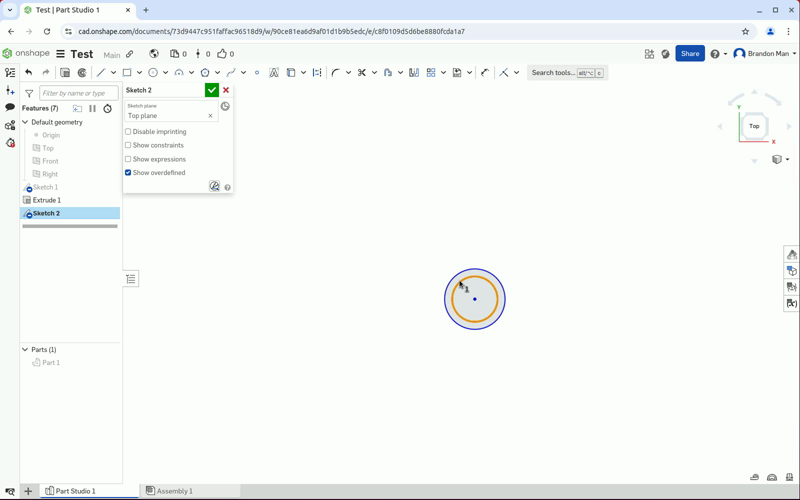
scroll(-6)
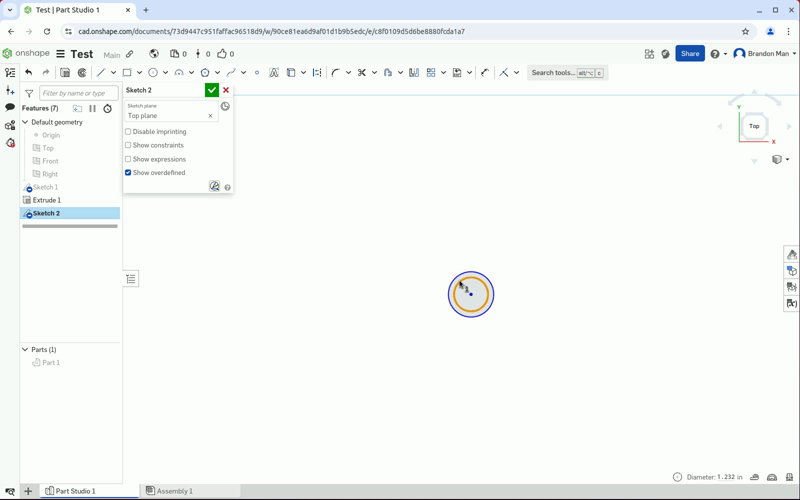
scroll(-6)
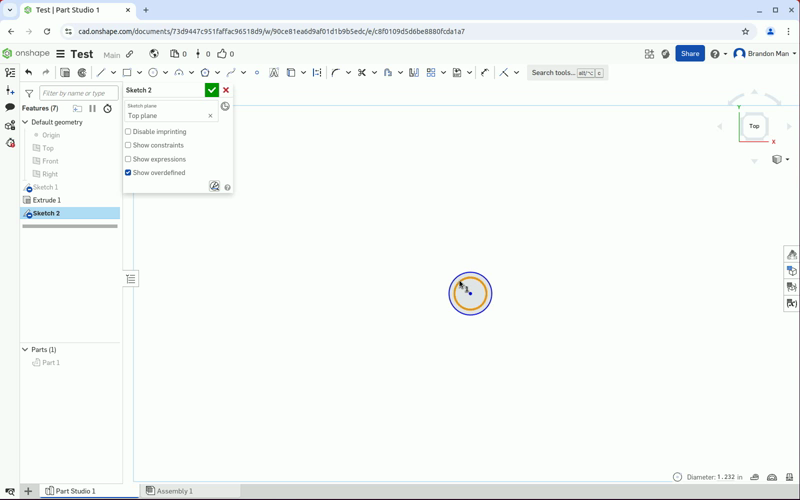
scroll(-6)
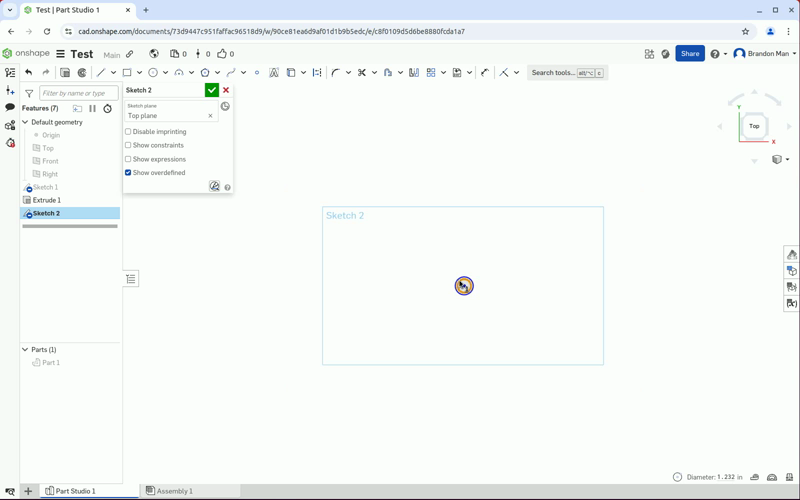
scroll(-6)
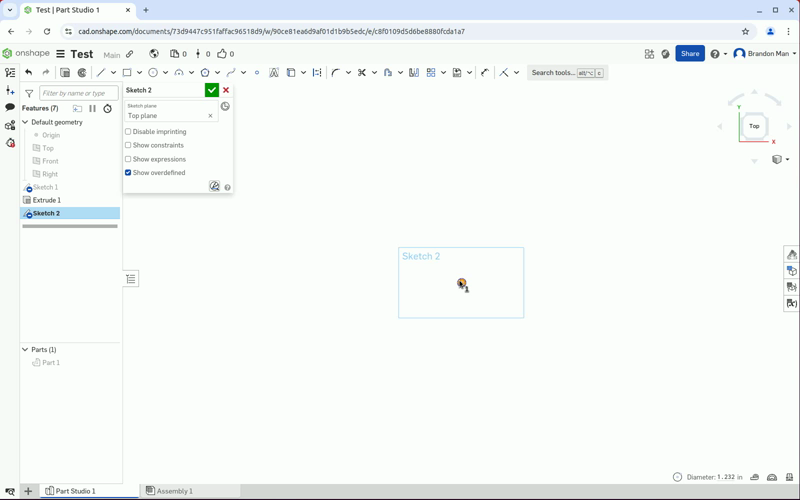
mouse_move(73, 352)
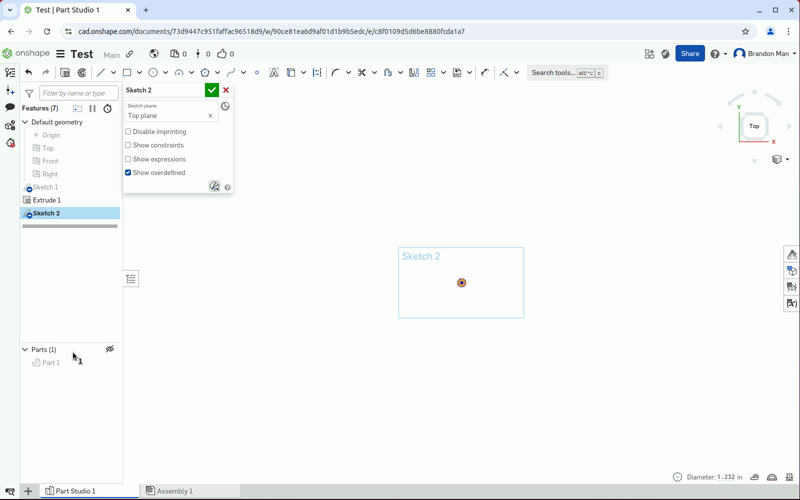
key(shift+y)
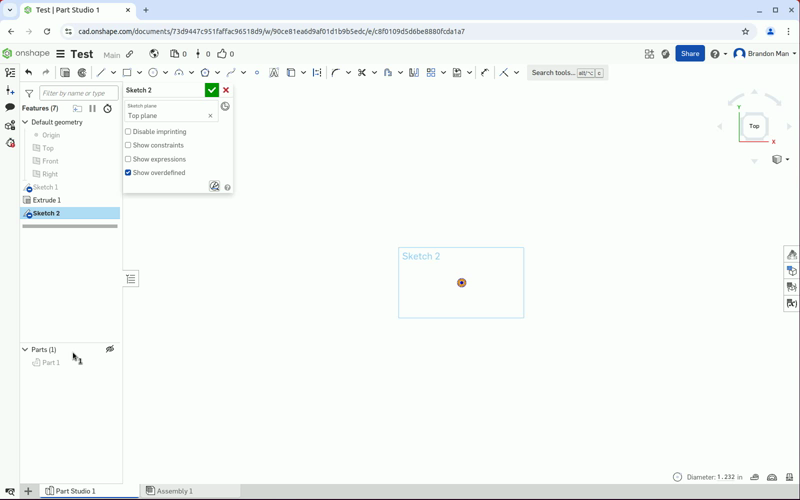
key(shift+e)
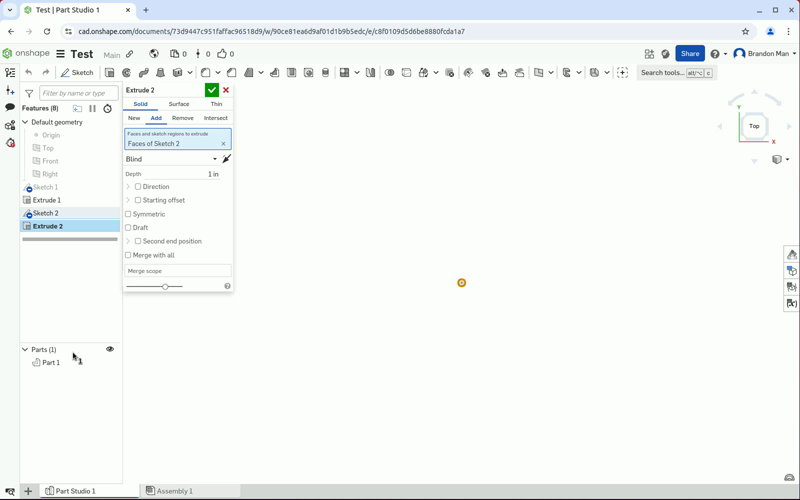
mouse_move(143, 106)
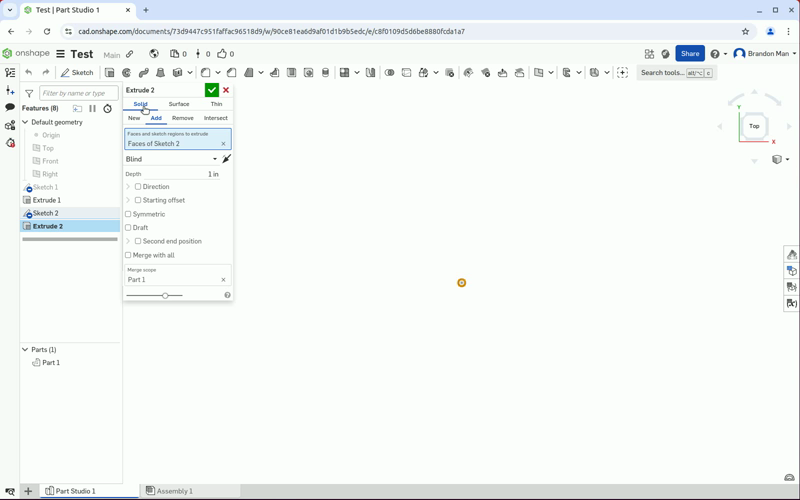
click(143, 106)
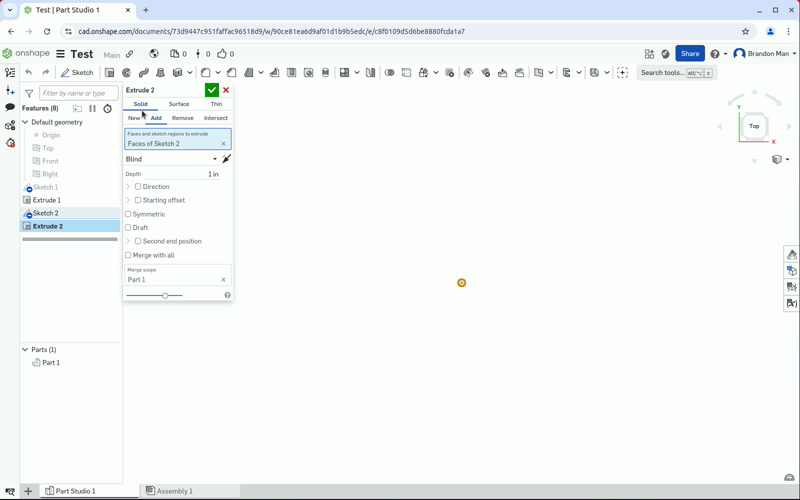
mouse_move(137, 120)
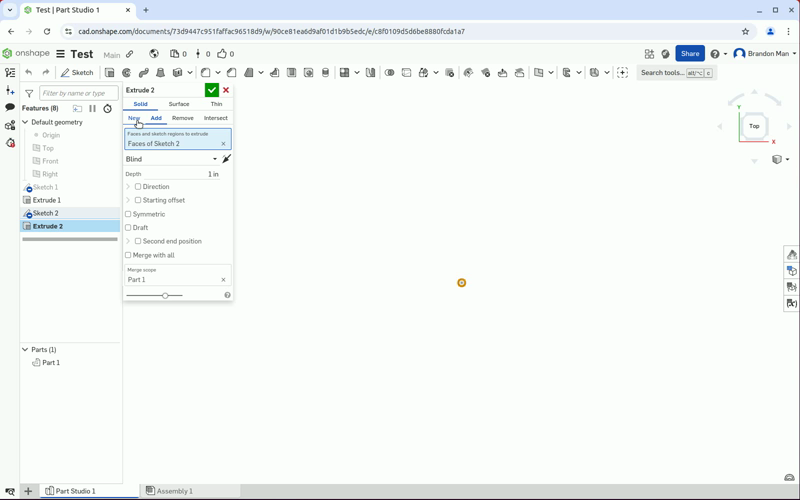
click(137, 120)
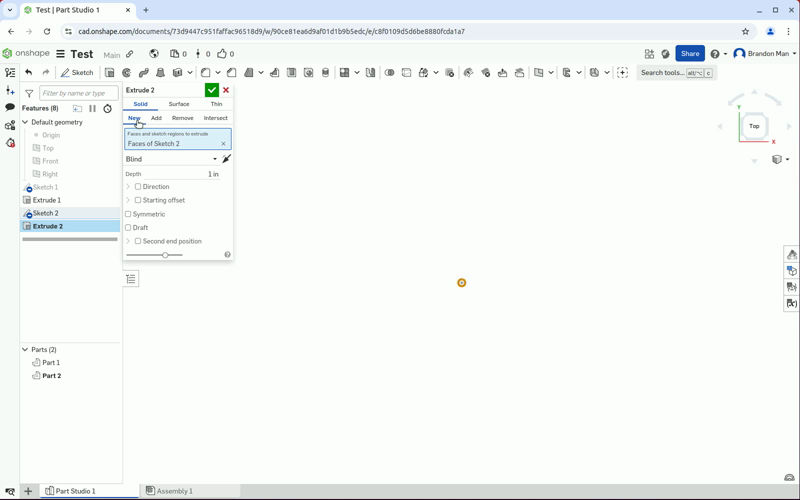
key(tab, 4)
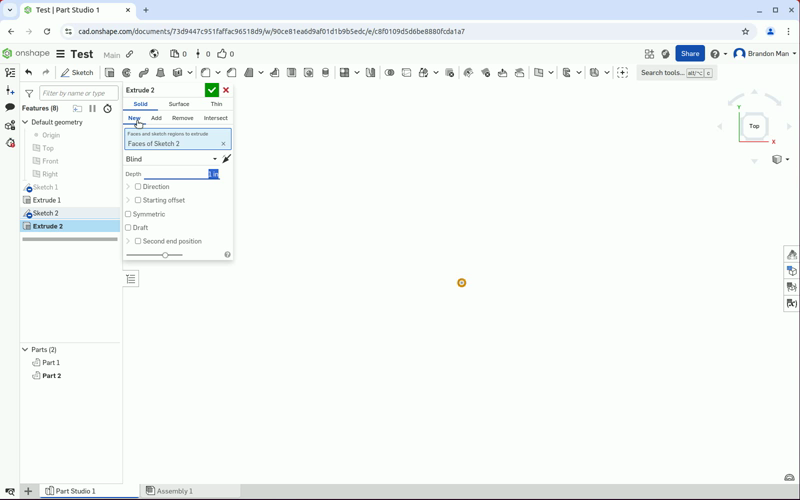
text(-20.701)
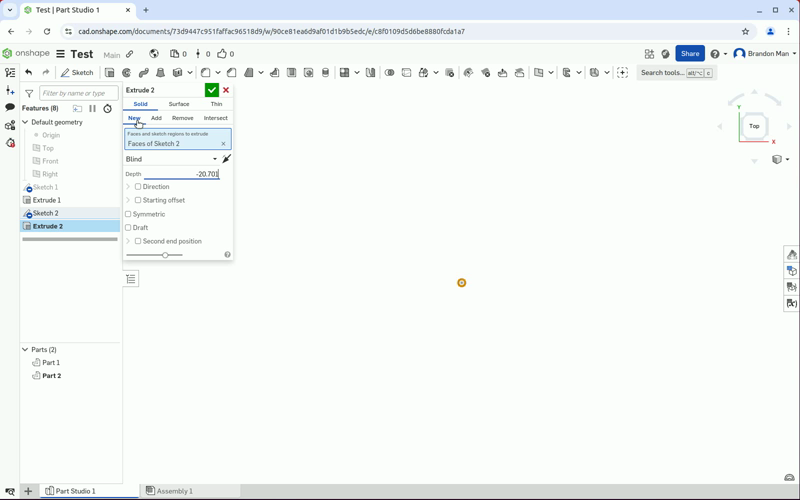
key(enter)
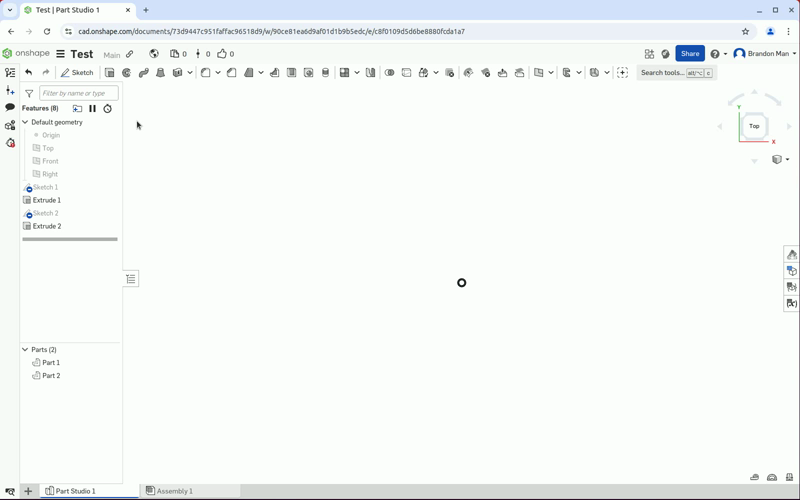
key(shift+h)
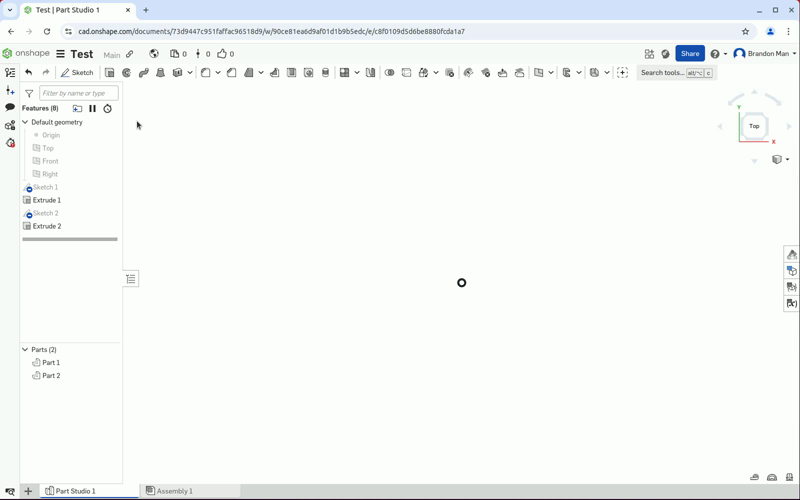
key(shift+h)
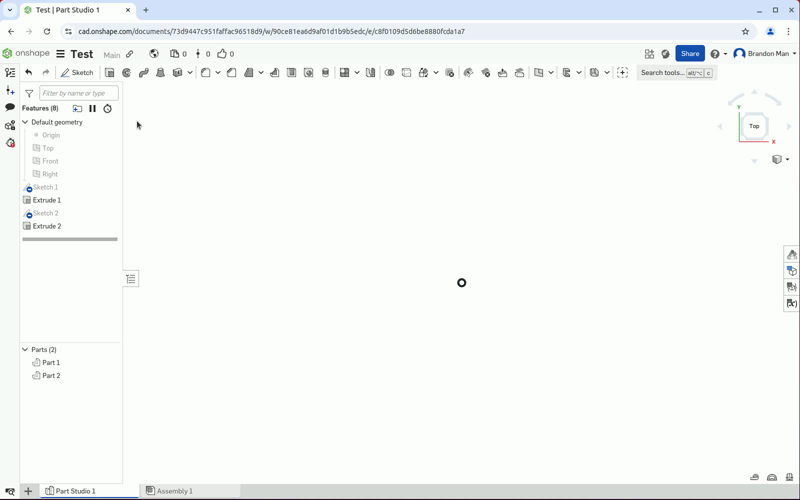
mouse_move(73, 189)
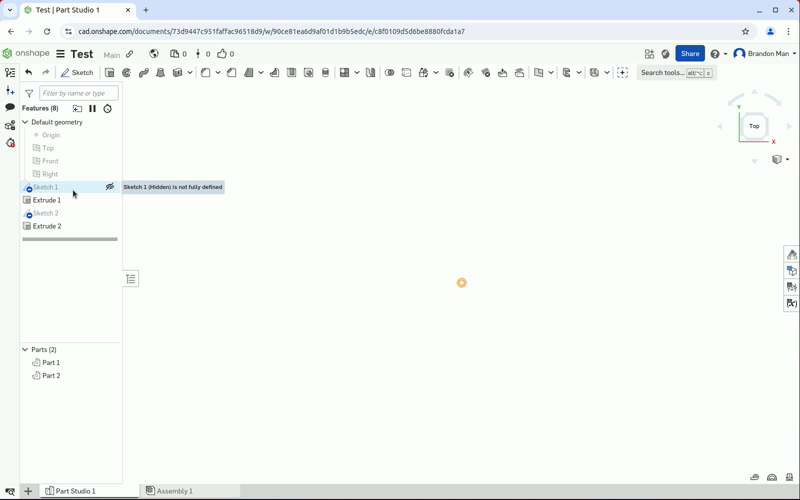
click(73, 189)
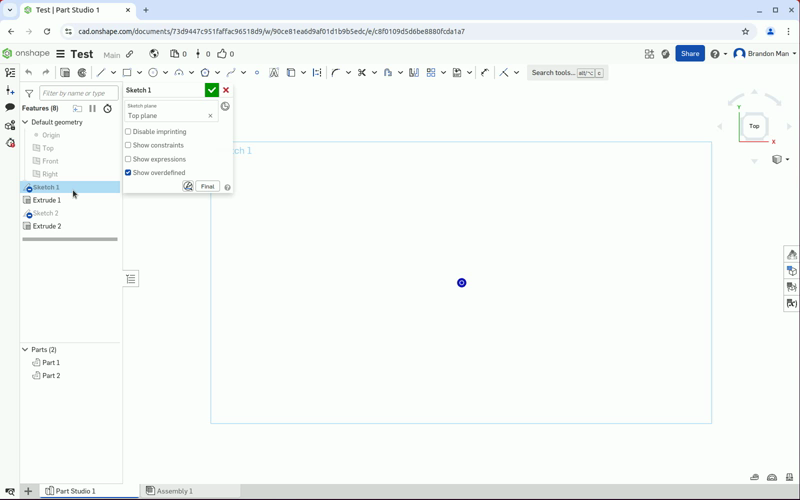
mouse_move(229, 92)
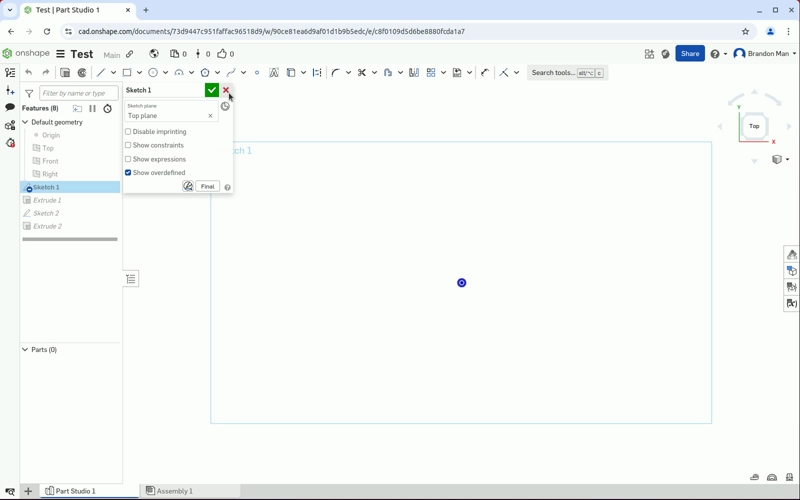
click(229, 92)
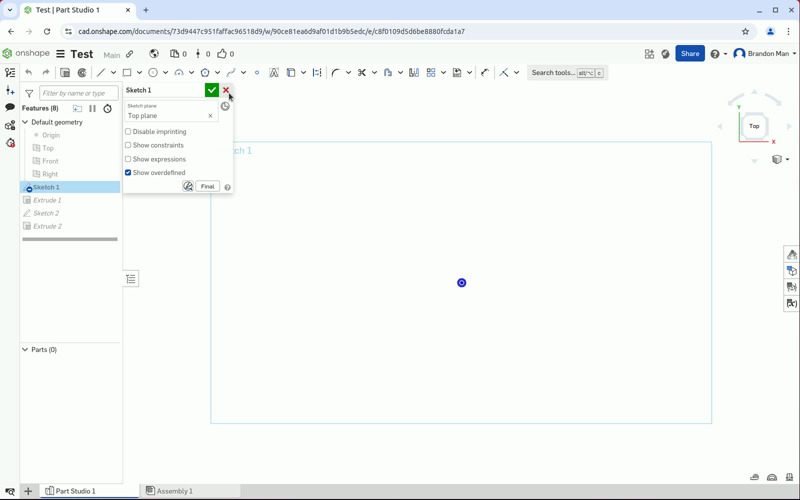
key(shift+s)
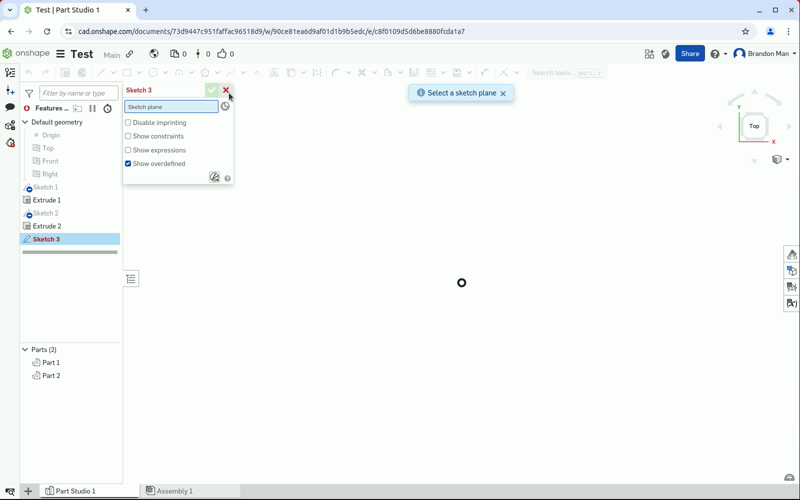
mouse_move(73, 150)
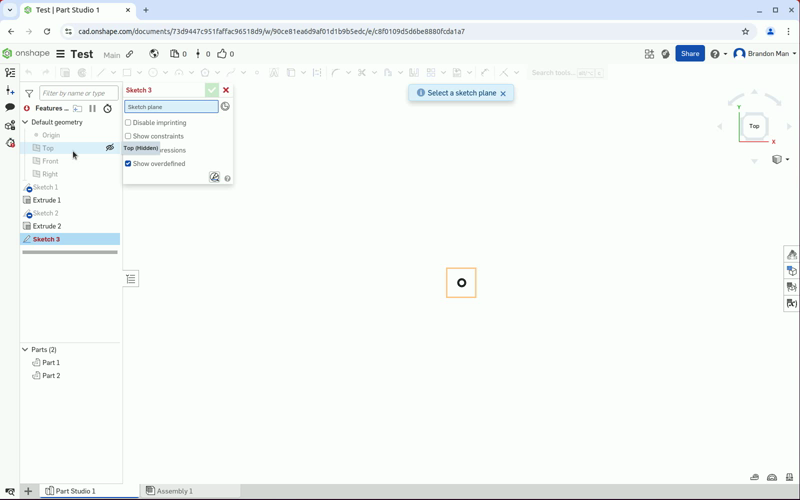
click(73, 150)
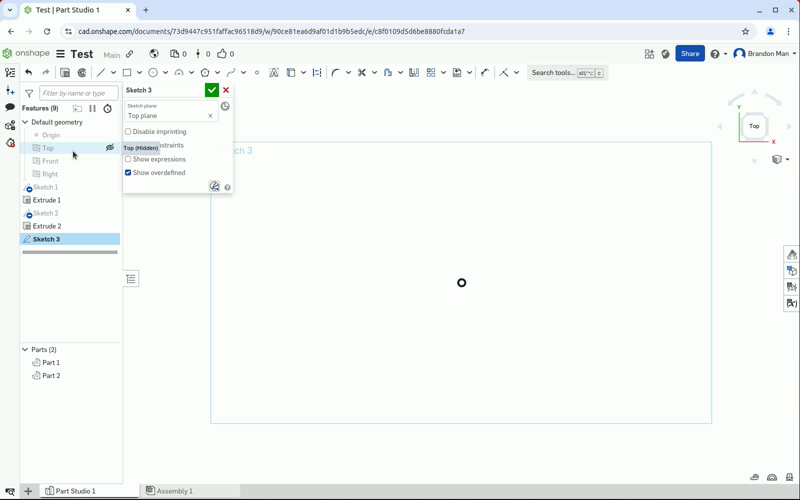
mouse_move(73, 352)
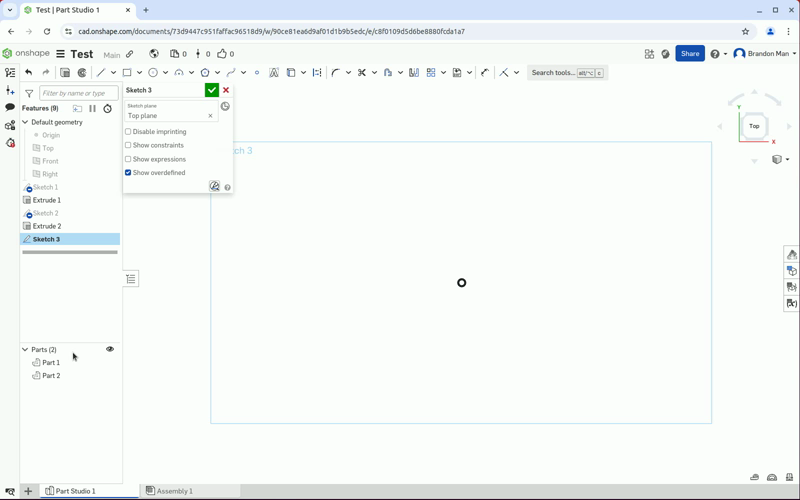
key(y)
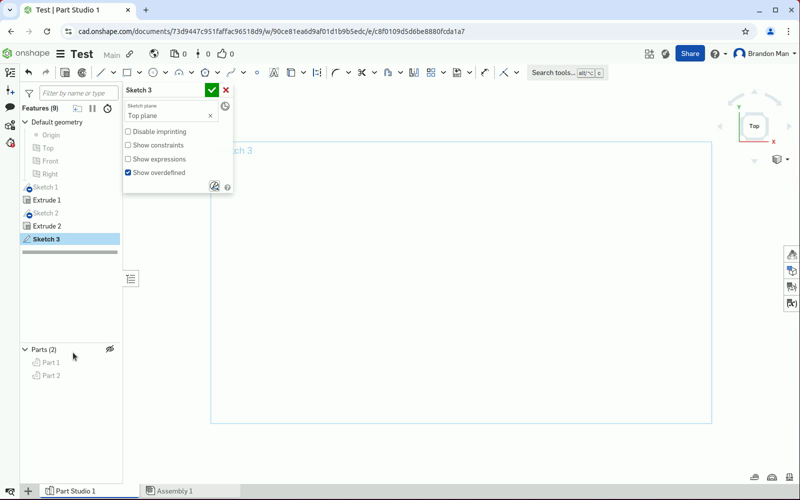
key(c)
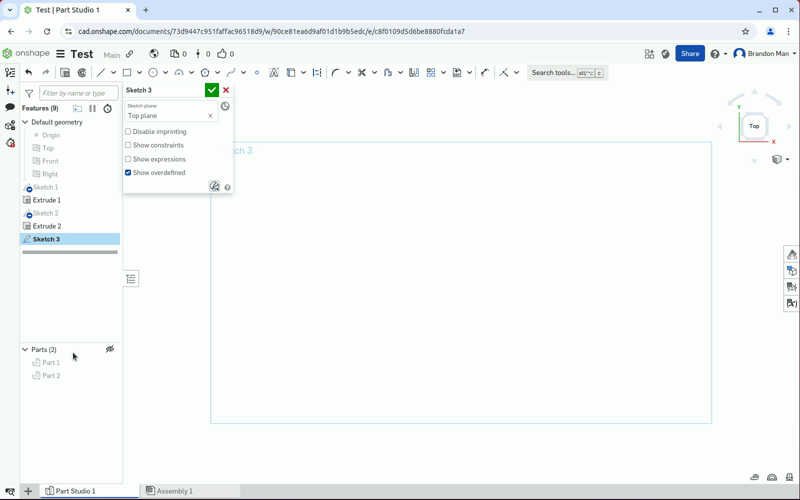
key_down(shift)
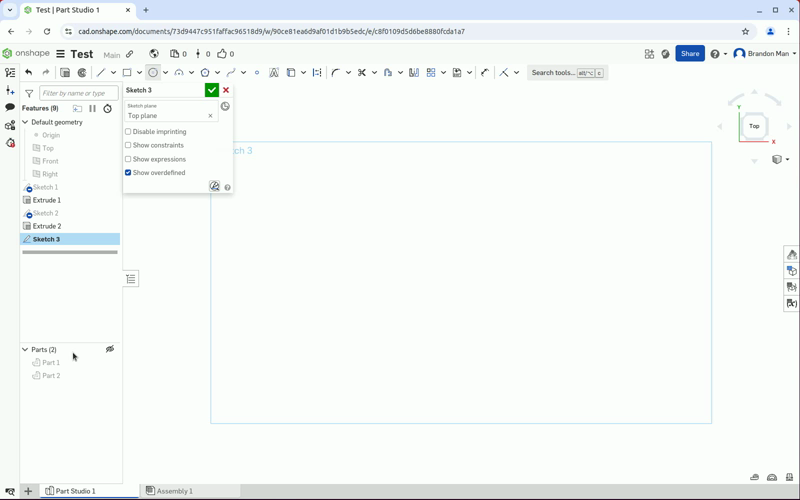
mouse_move(461, 282)
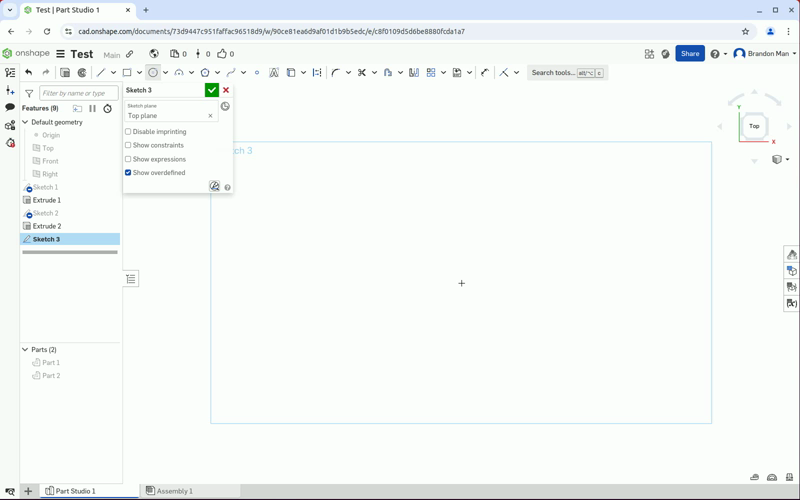
click(461, 282)
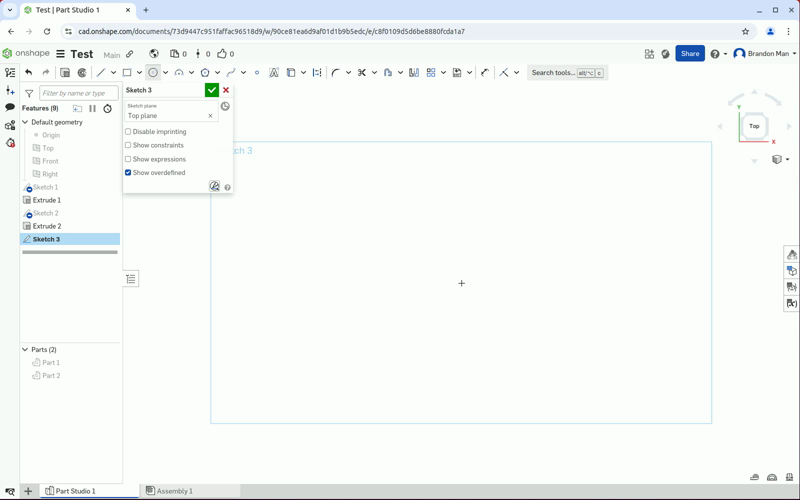
key_up(shift)
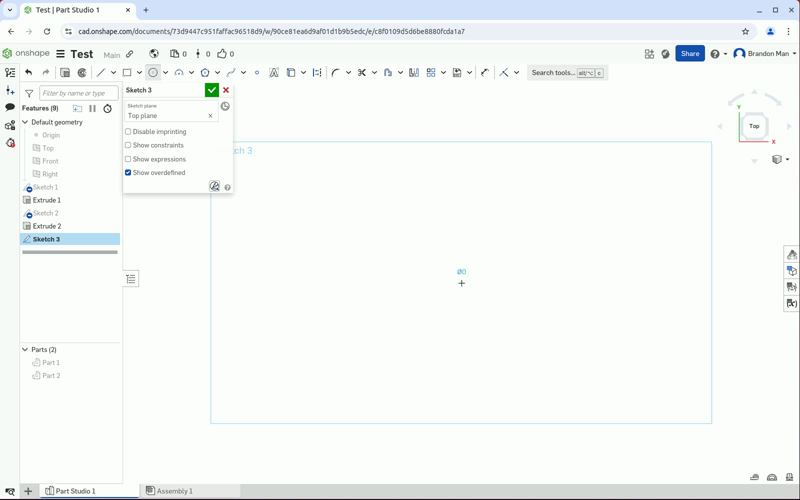
mouse_move(465, 282)
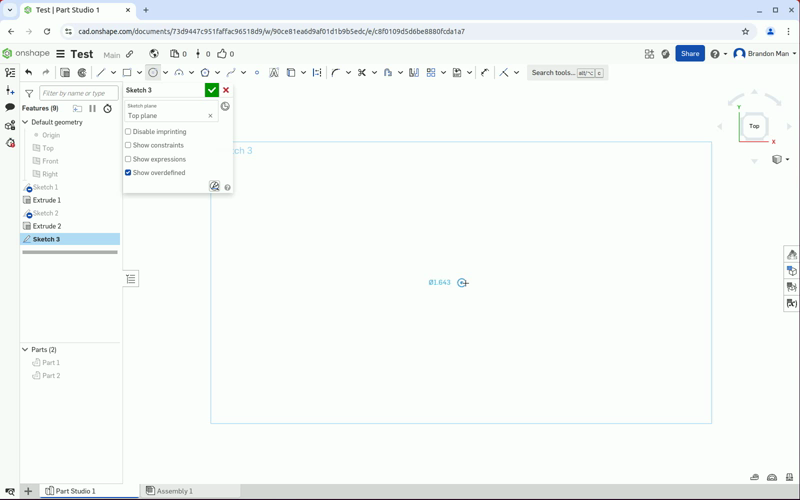
click(465, 282)
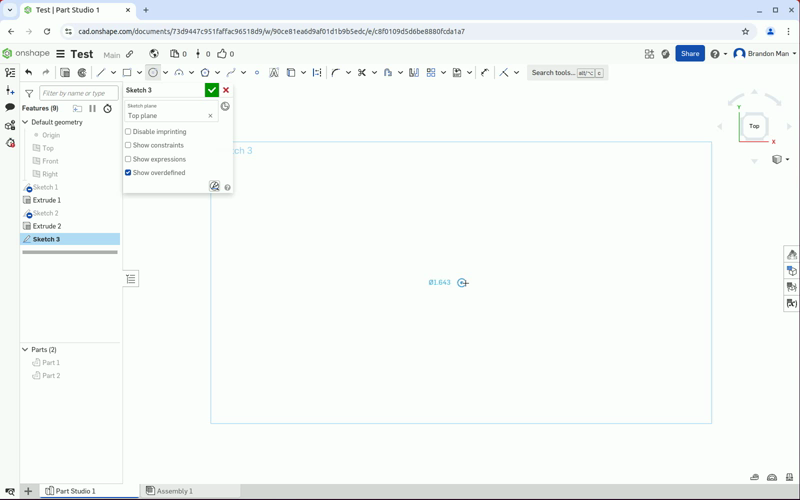
key(esc)
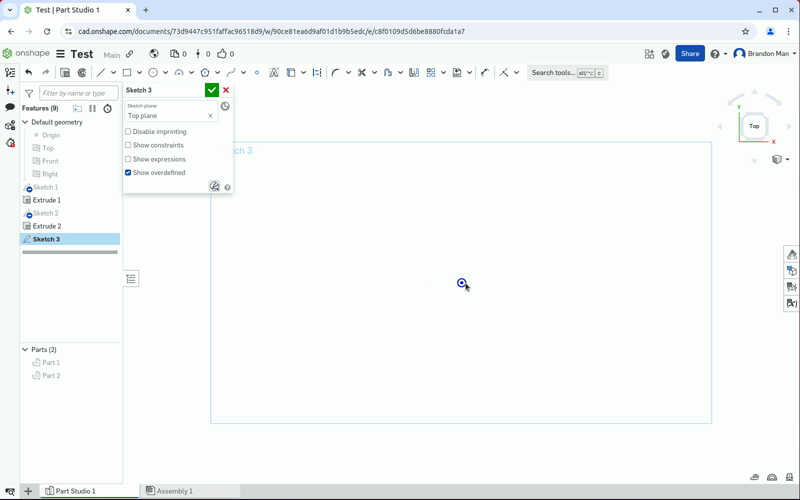
key(c)
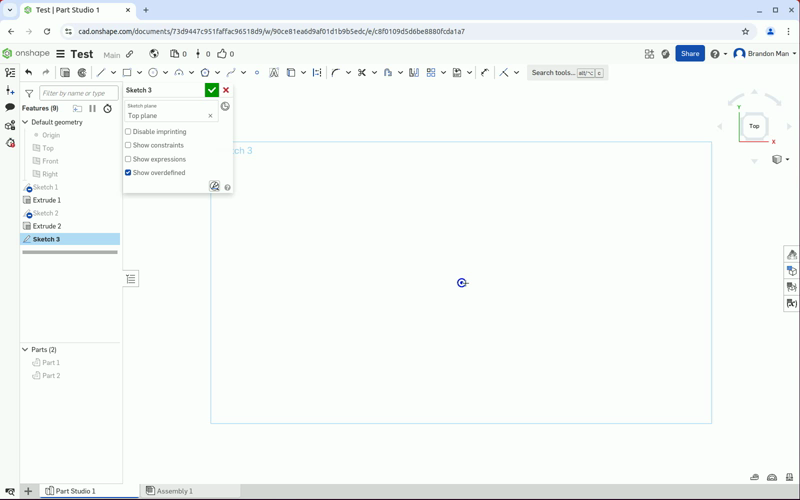
key_down(shift)
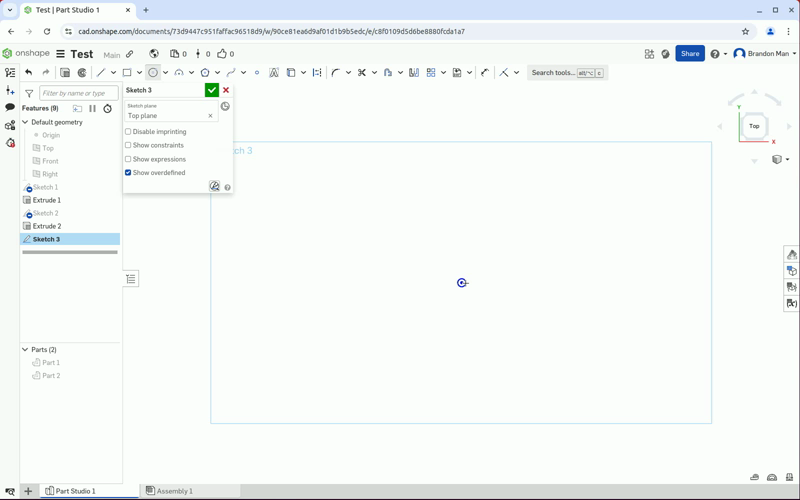
mouse_move(461, 282)
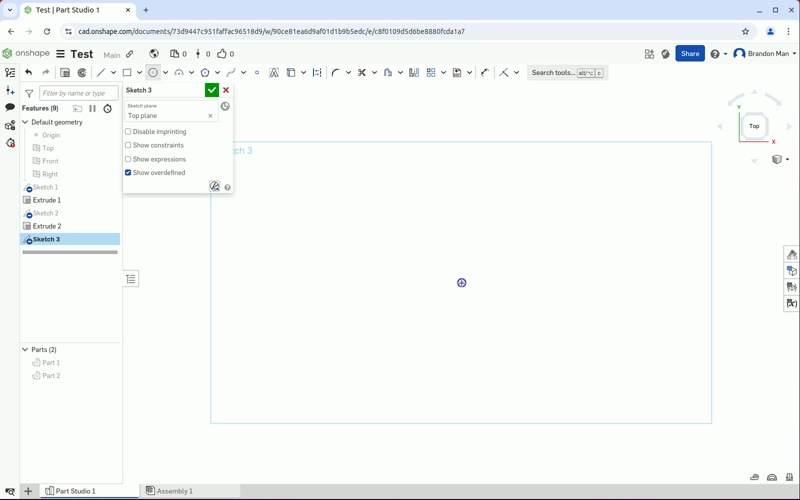
scroll(6)
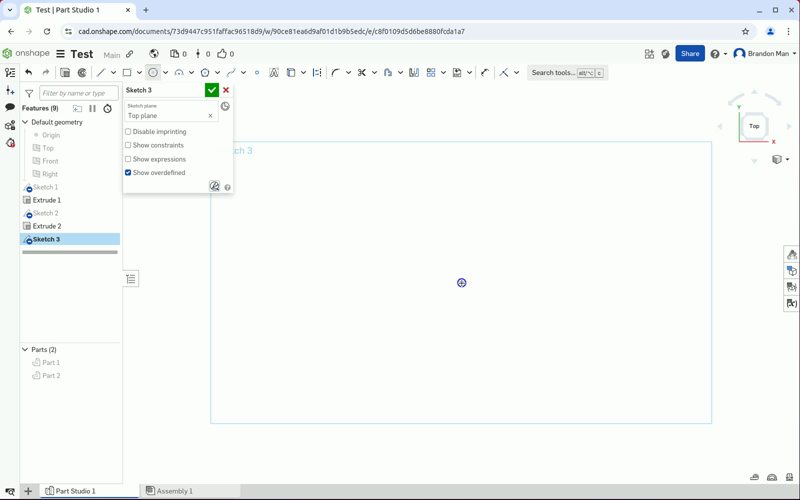
scroll(6)
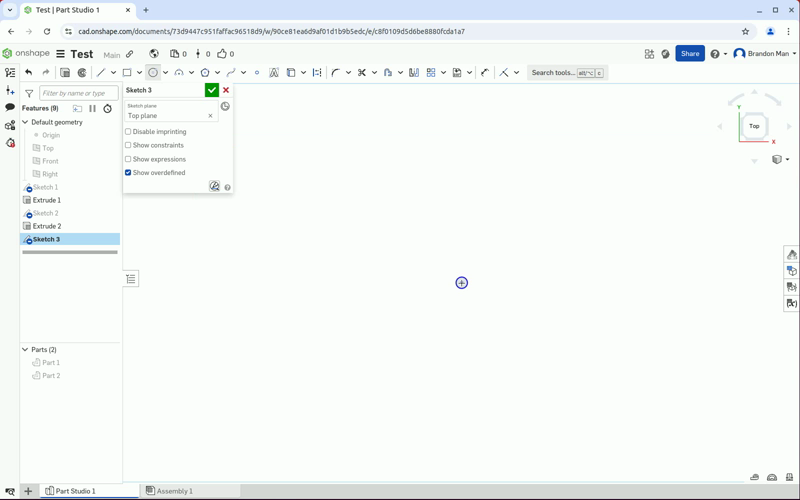
scroll(6)
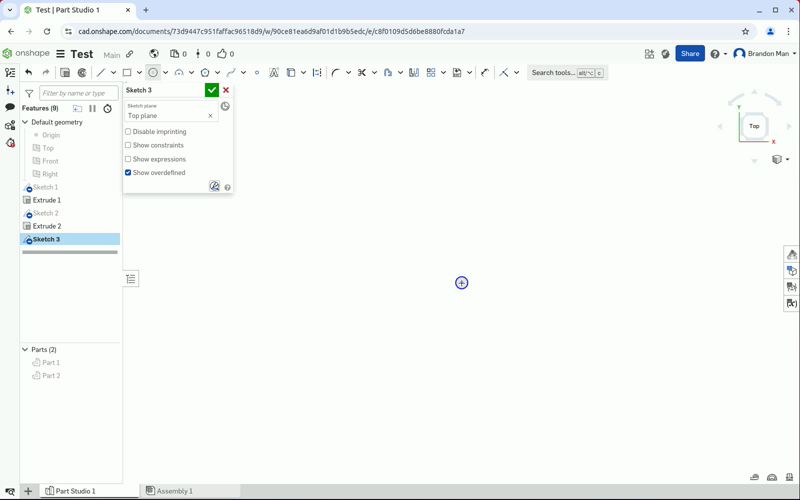
scroll(6)
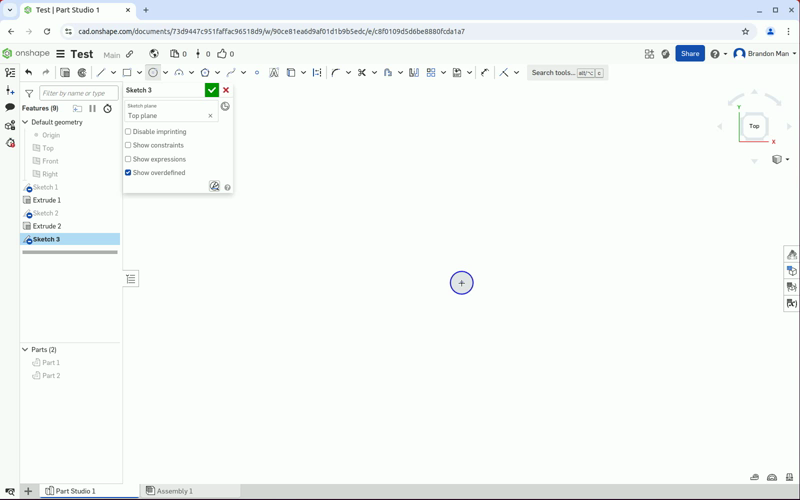
scroll(6)
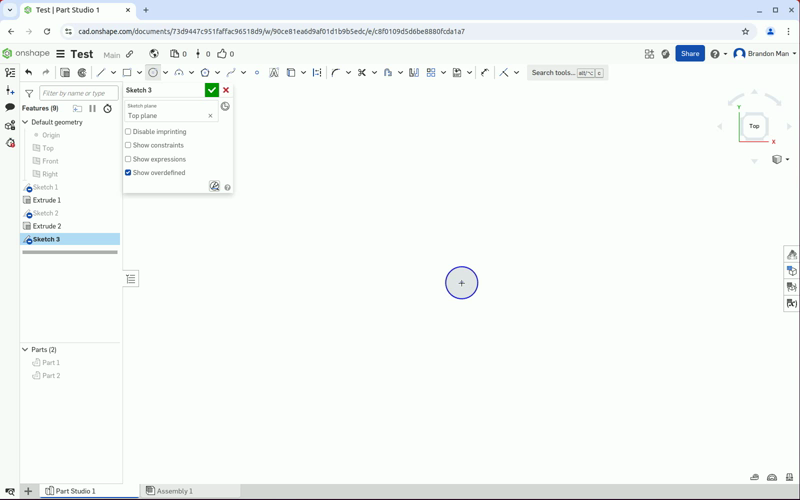
scroll(6)
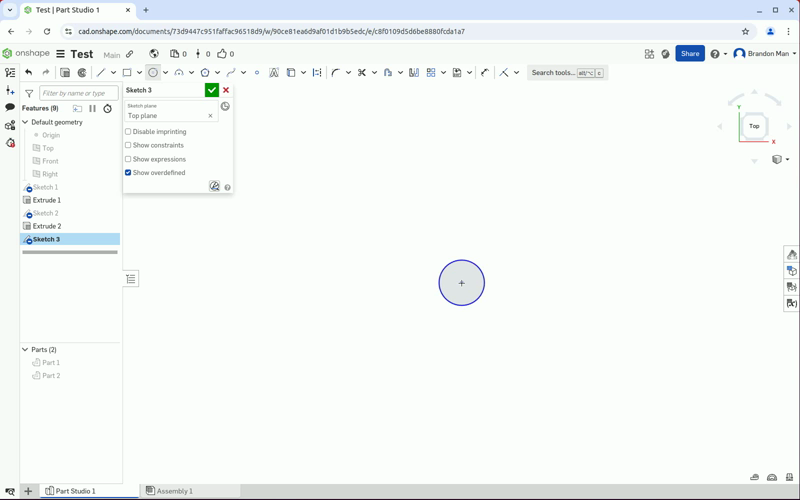
scroll(6)
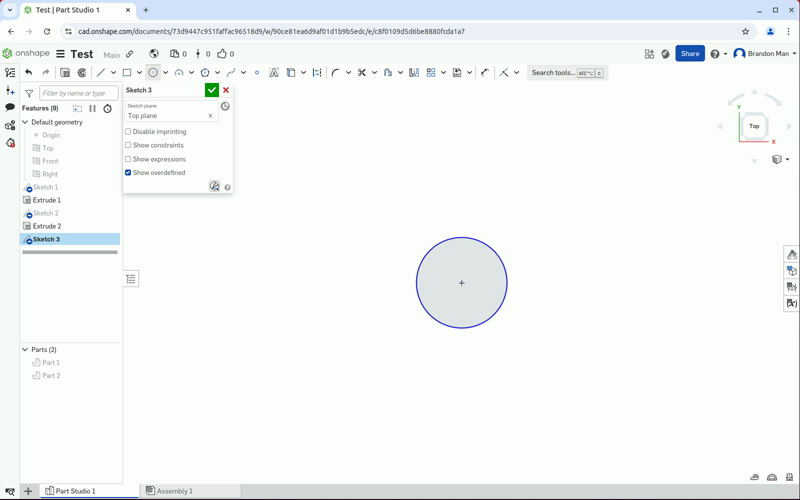
click(461, 282)
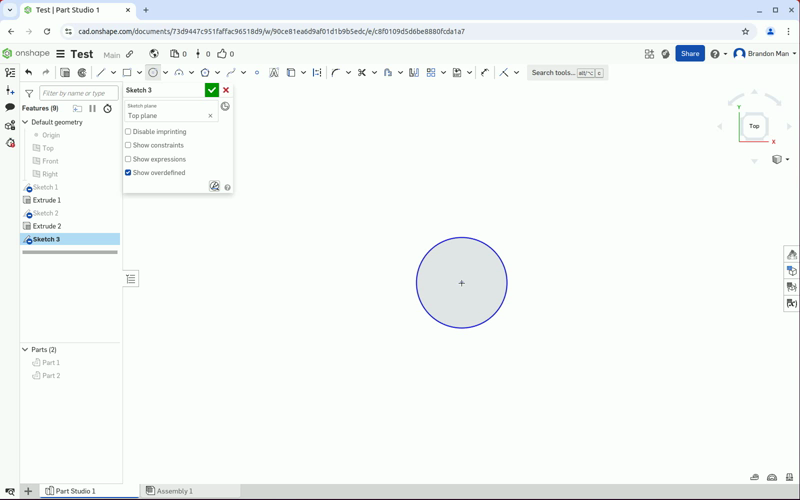
scroll(-6)
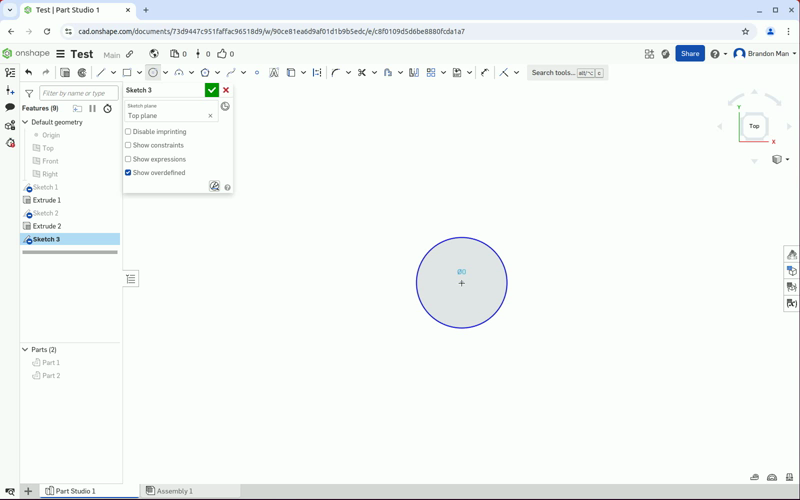
scroll(-6)
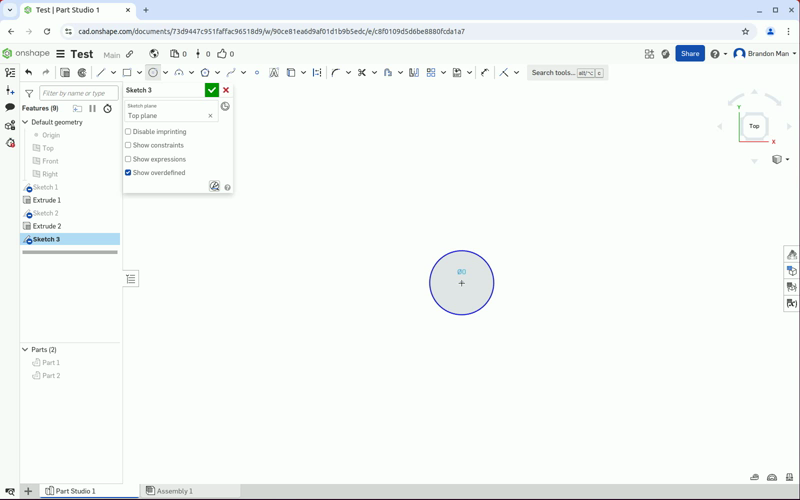
scroll(-6)
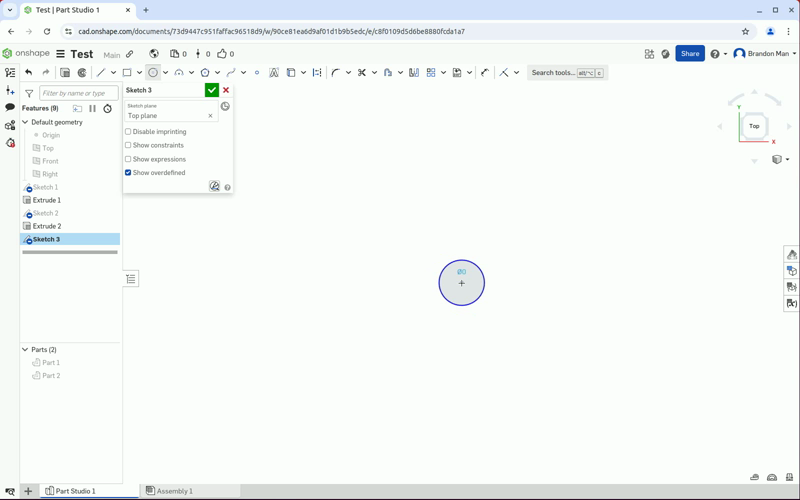
scroll(-6)
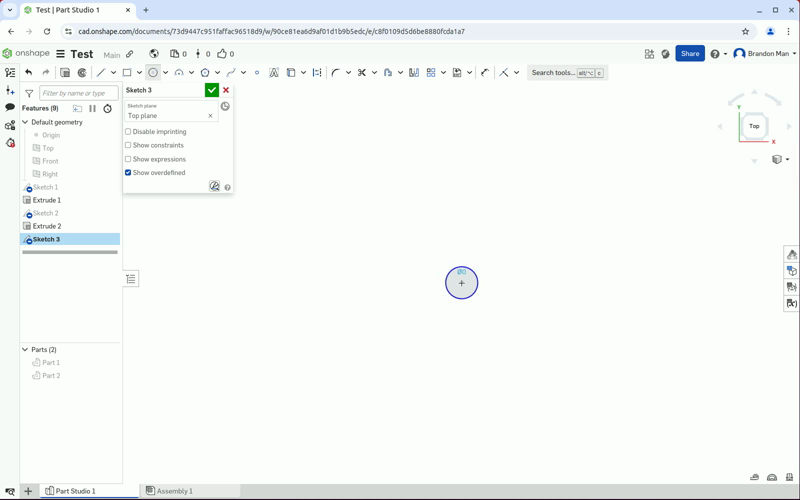
scroll(-6)
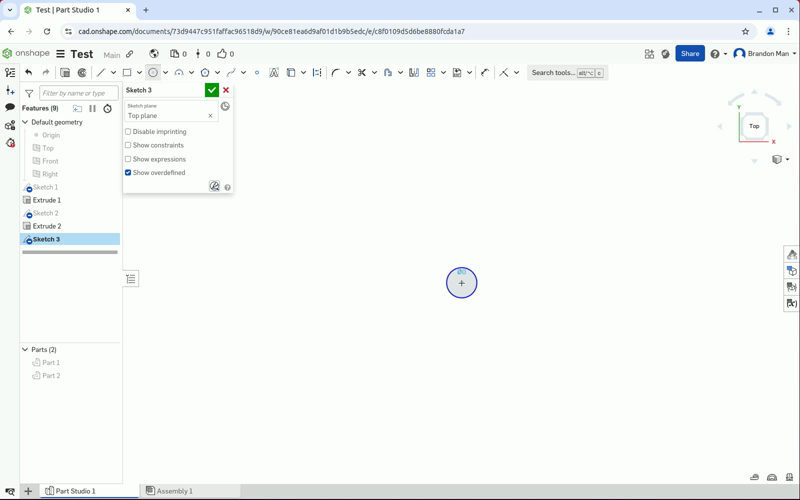
scroll(-6)
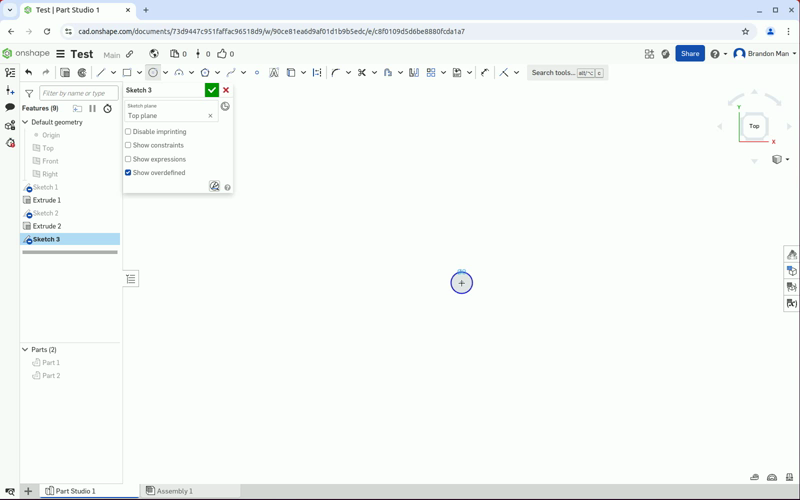
scroll(-6)
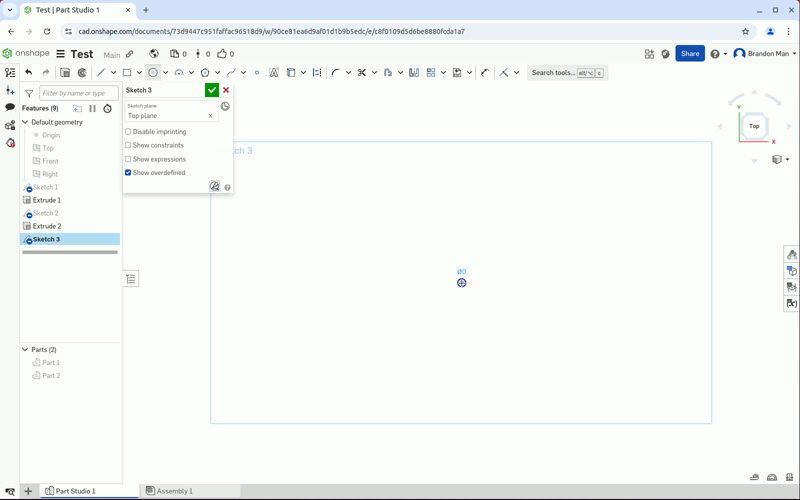
key_up(shift)
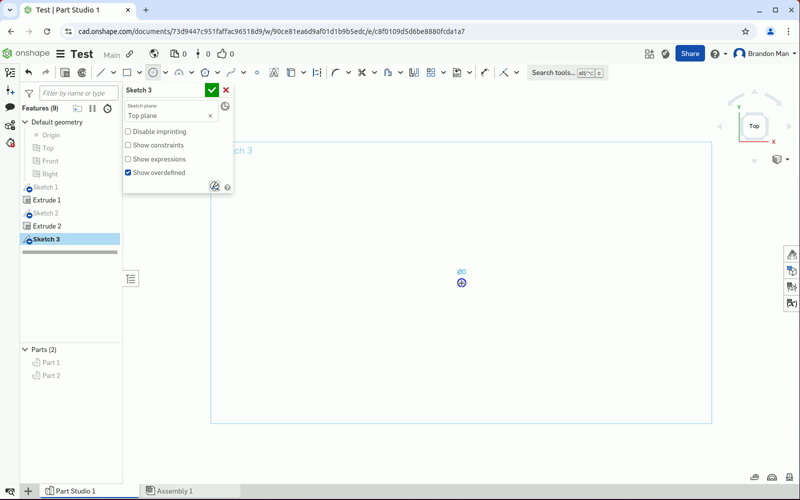
mouse_move(464, 282)
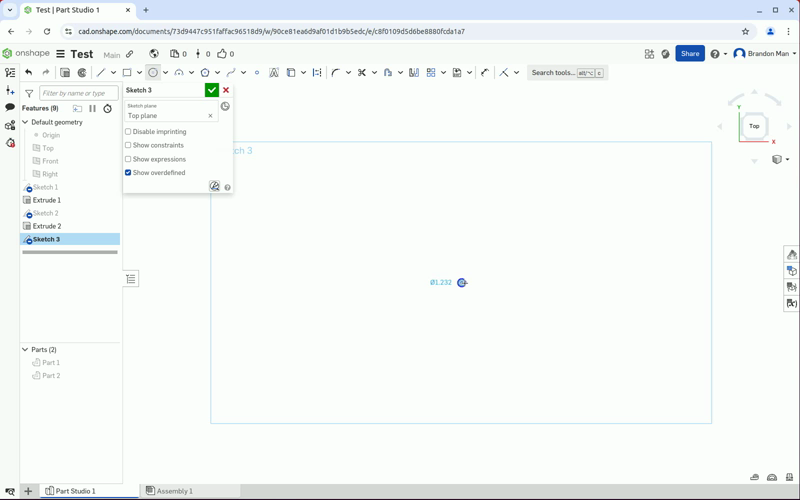
scroll(6)
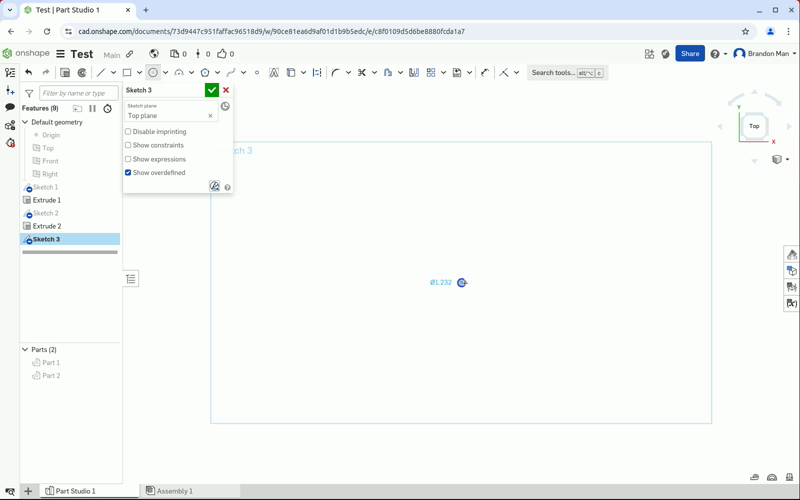
scroll(6)
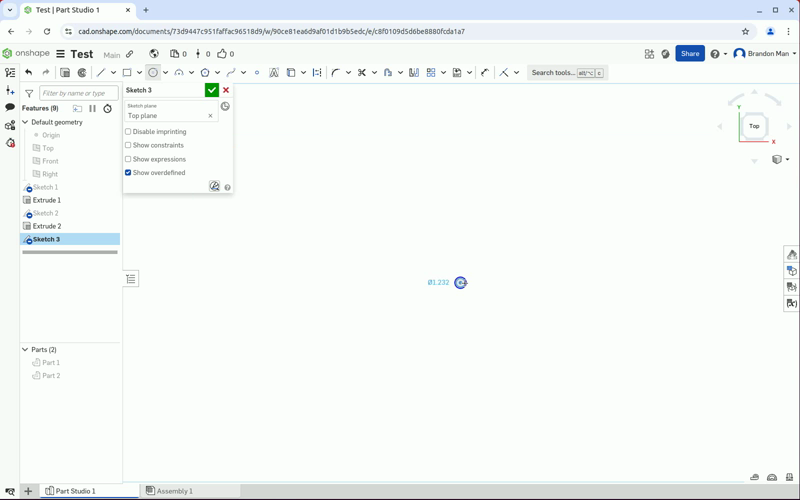
scroll(6)
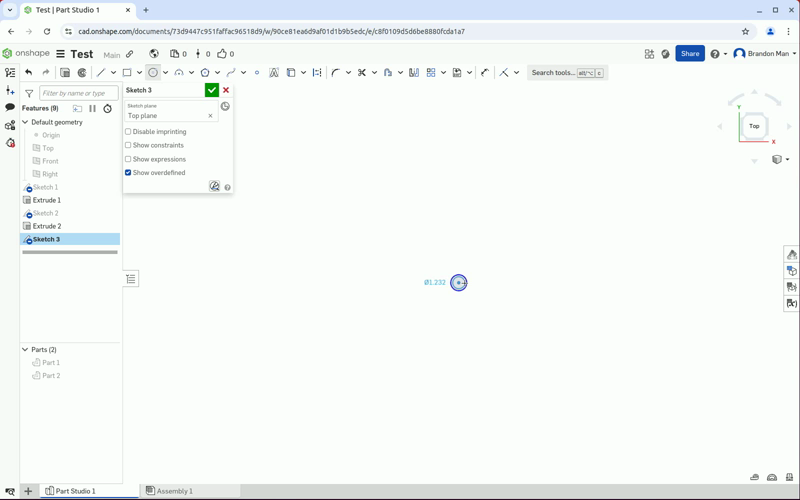
scroll(6)
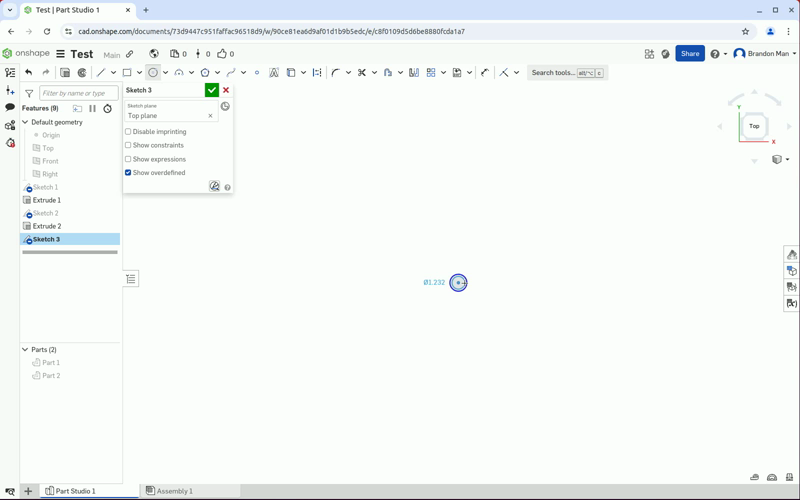
scroll(6)
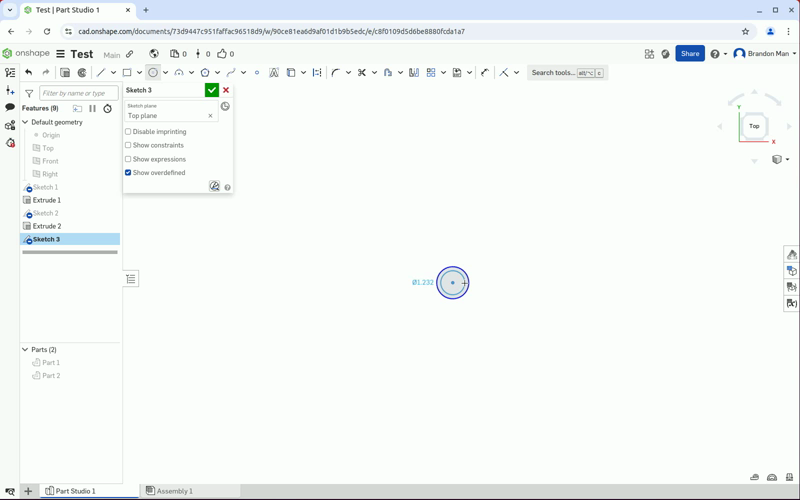
scroll(6)
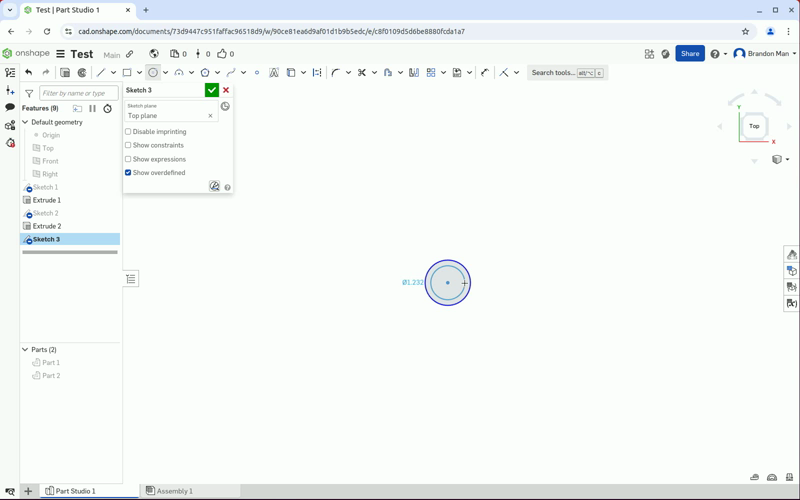
scroll(6)
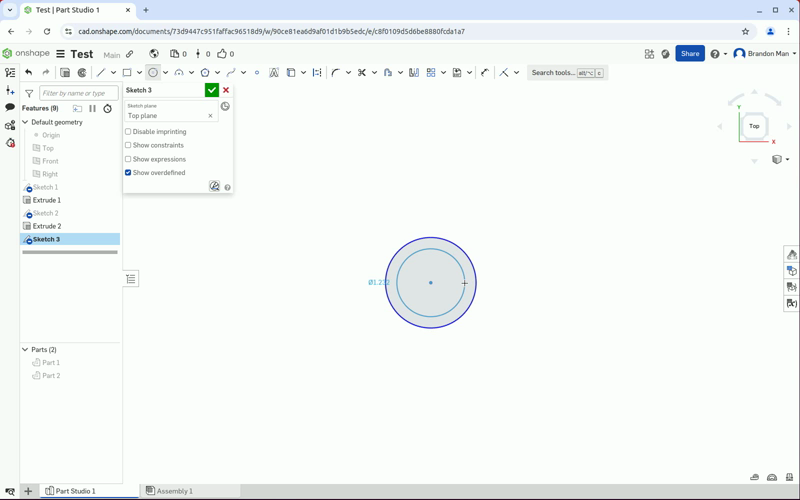
click(464, 282)
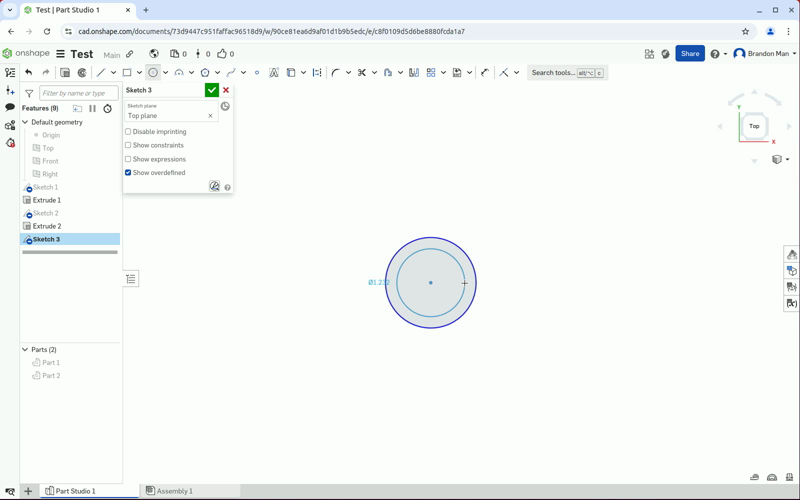
scroll(-6)
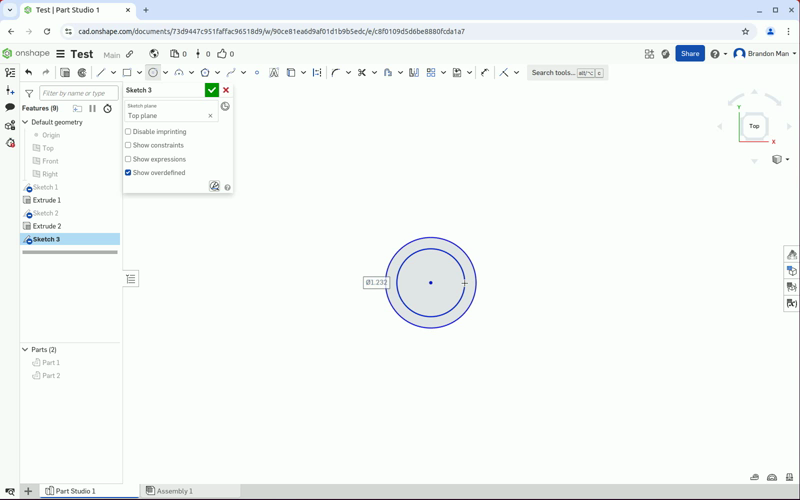
scroll(-6)
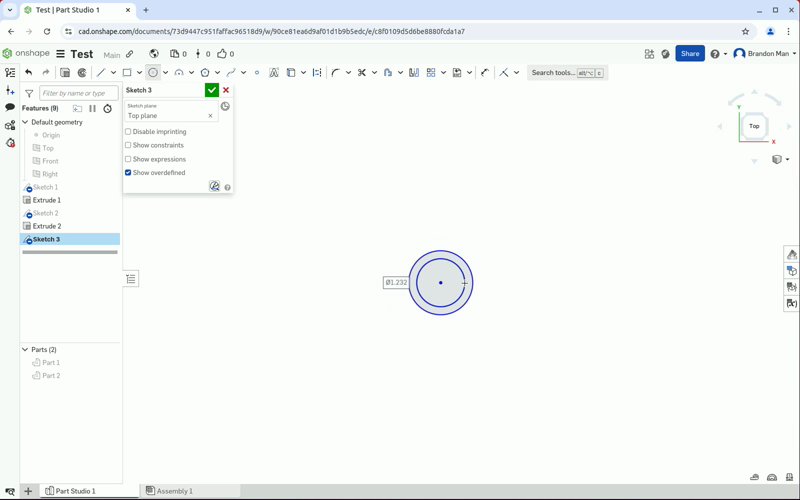
scroll(-6)
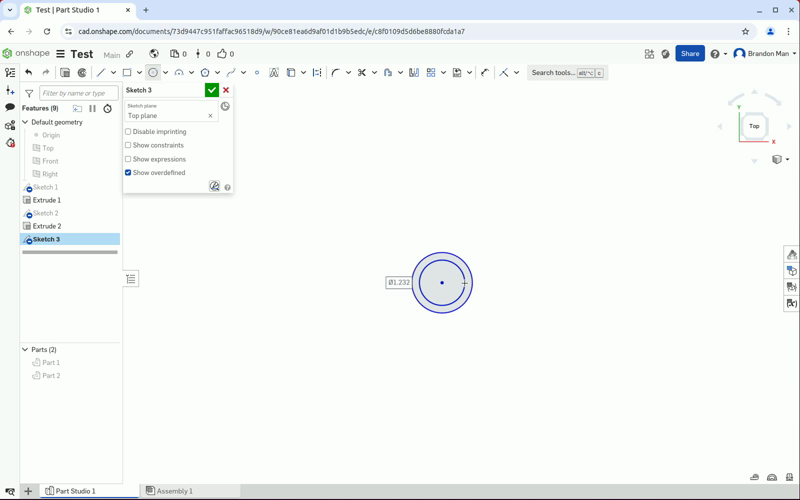
scroll(-6)
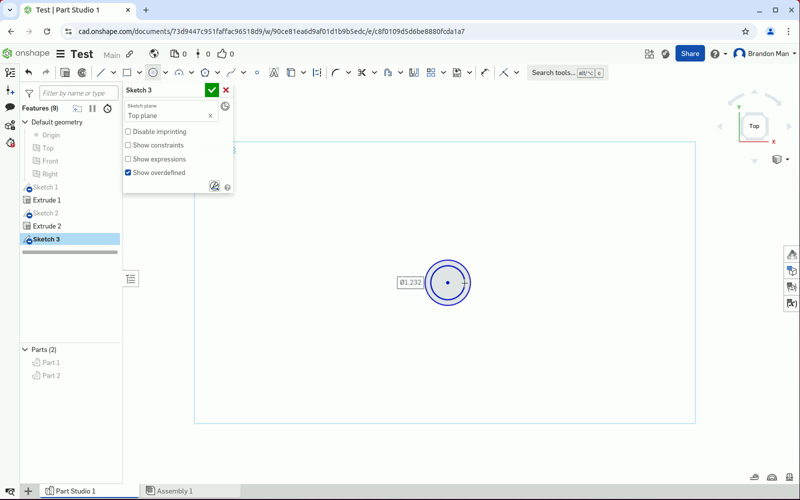
scroll(-6)
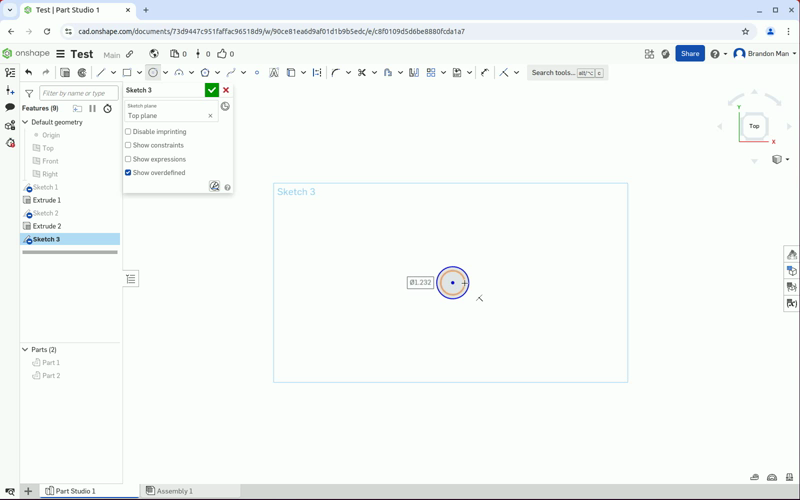
scroll(-6)
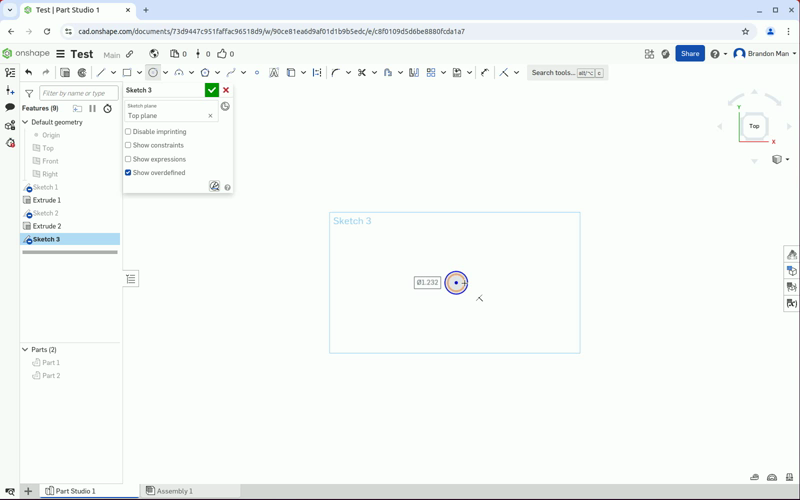
scroll(-6)
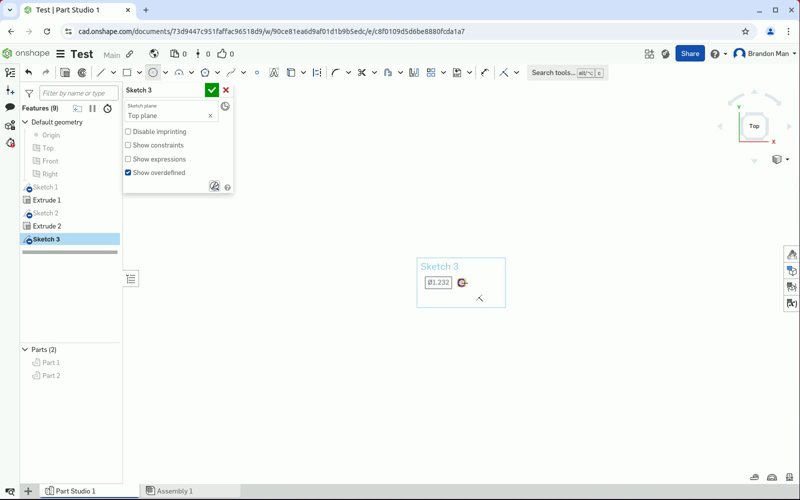
key(esc)
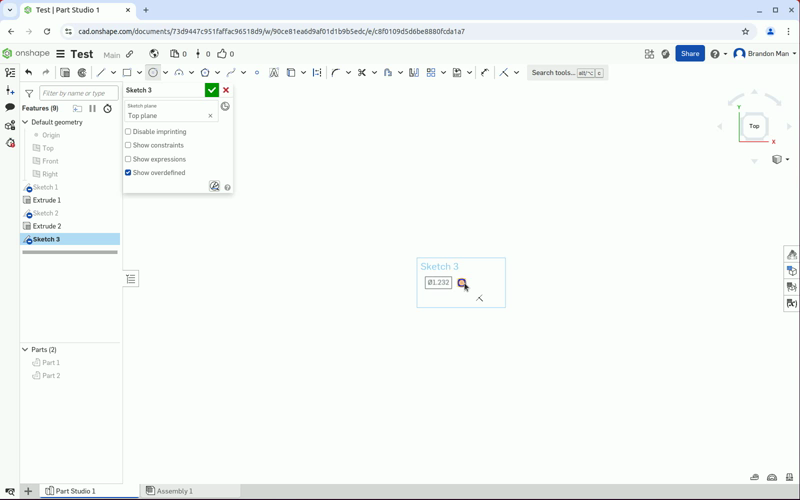
mouse_move(465, 283)
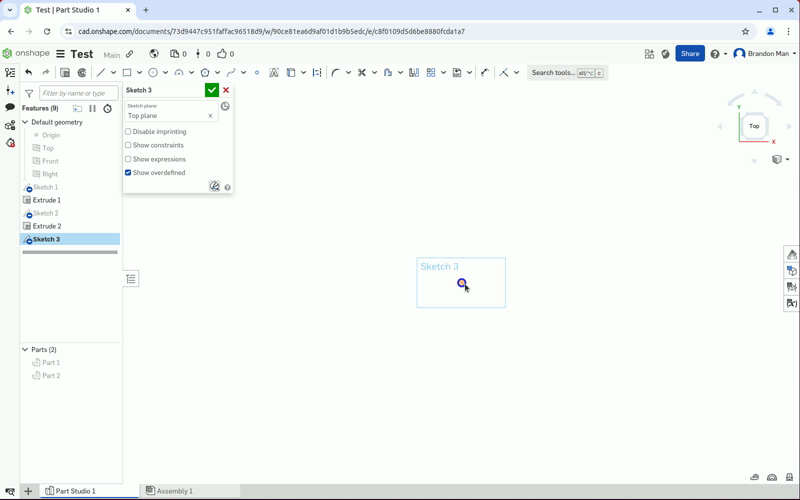
scroll(6)
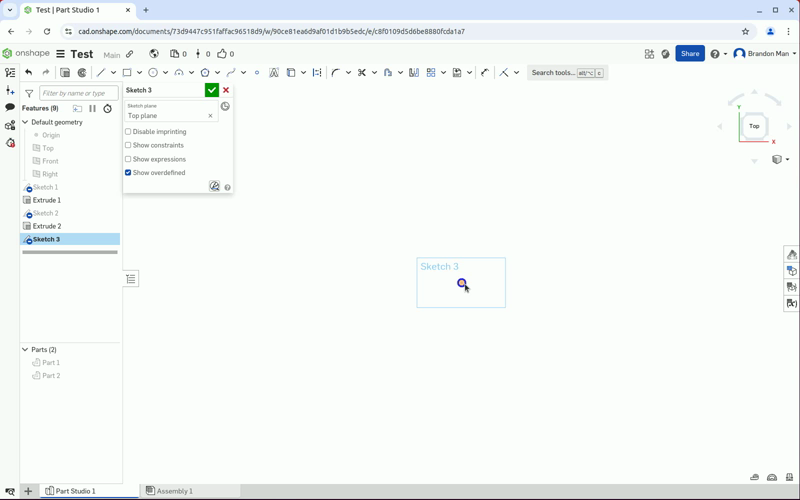
scroll(6)
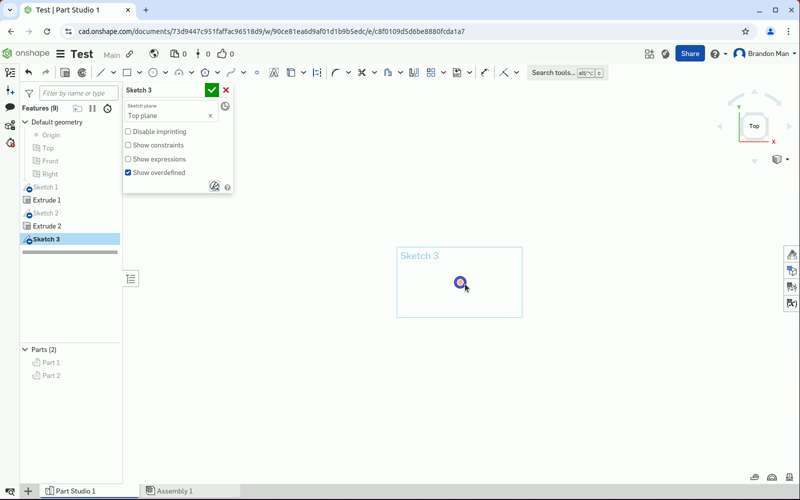
scroll(6)
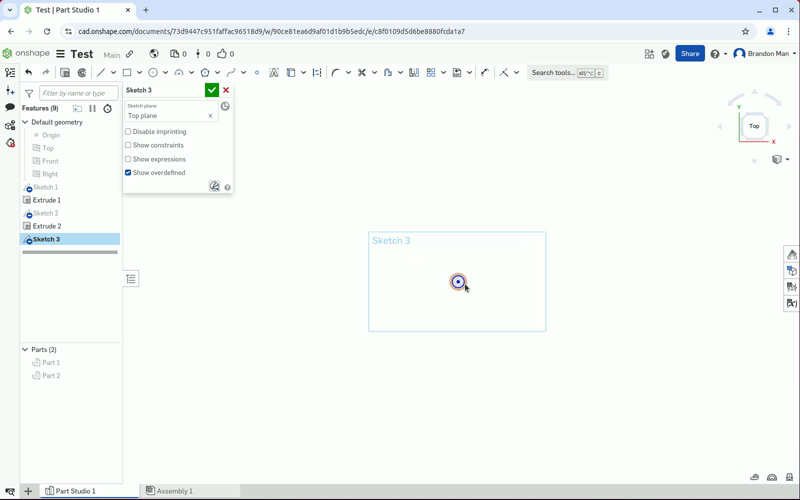
scroll(6)
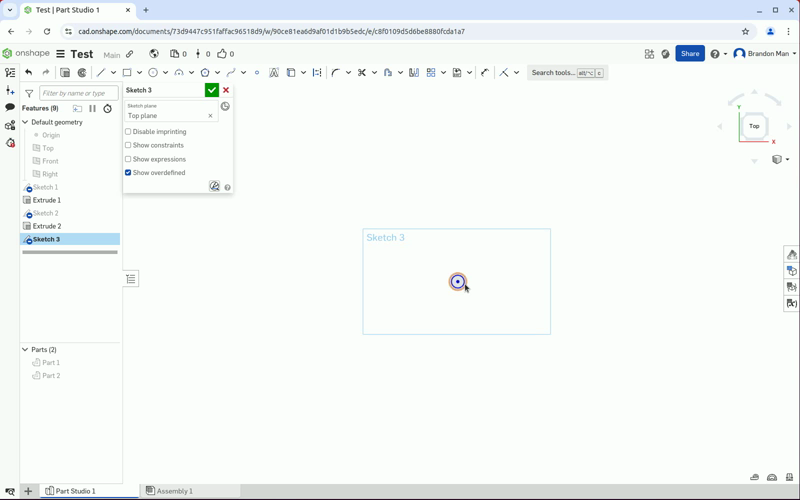
scroll(6)
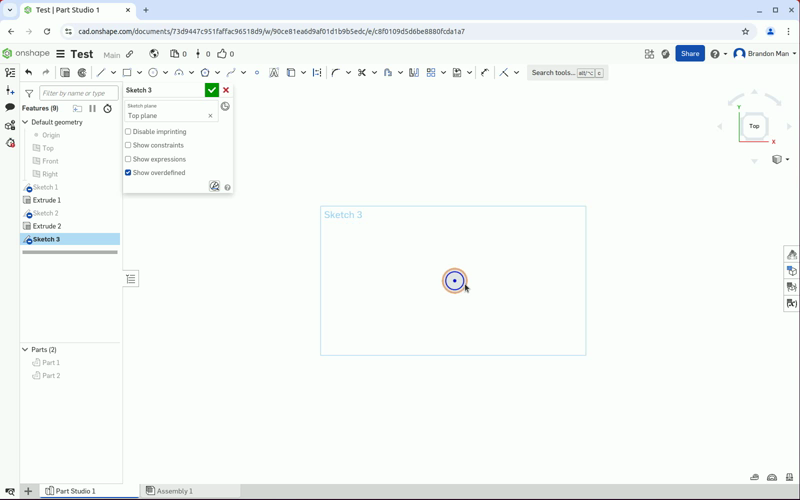
scroll(6)
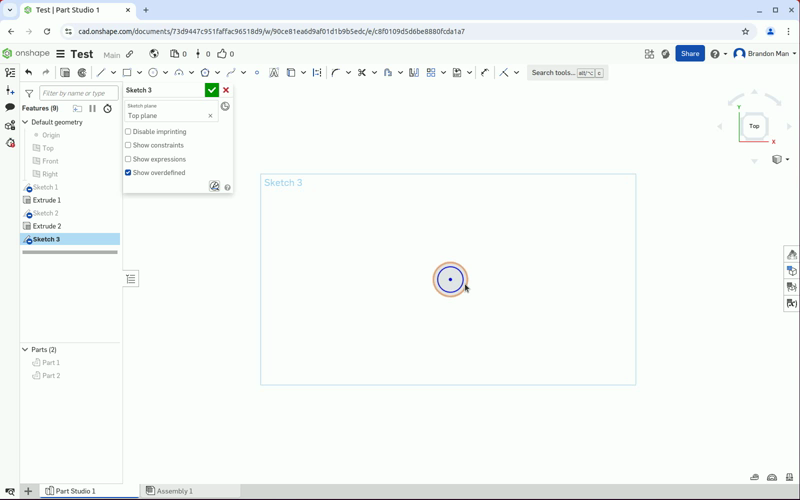
scroll(6)
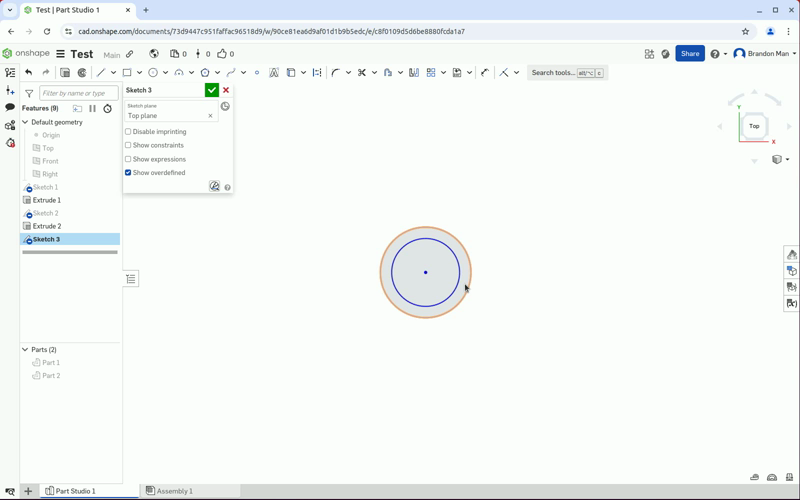
click(465, 283)
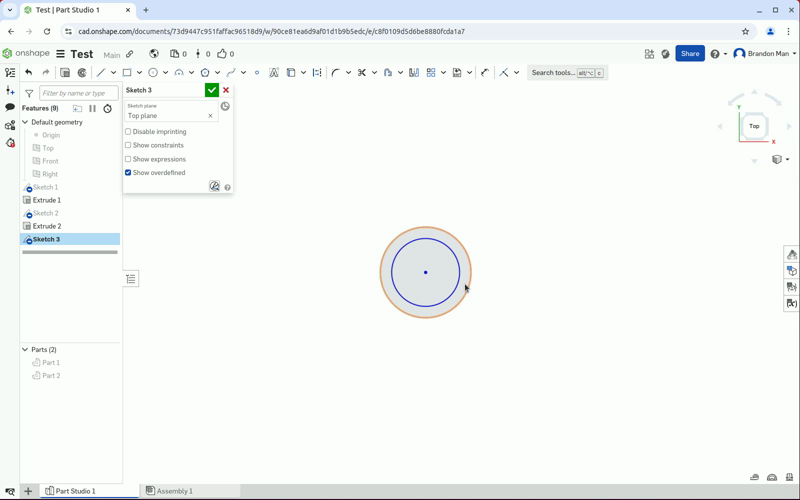
scroll(-6)
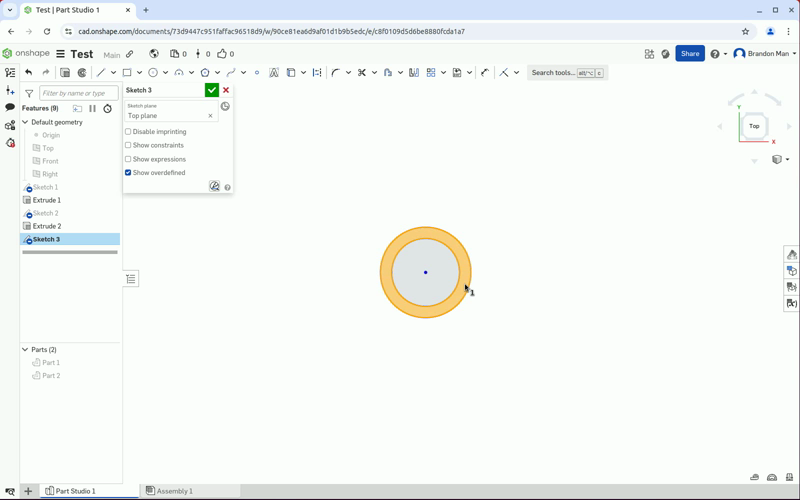
scroll(-6)
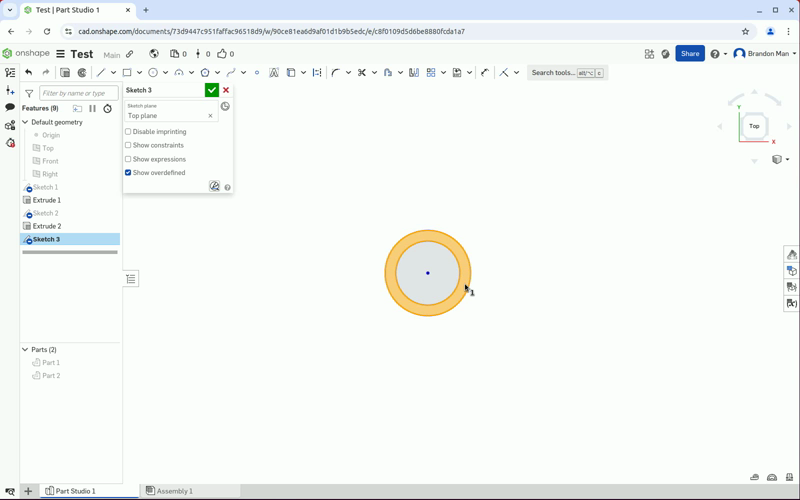
scroll(-6)
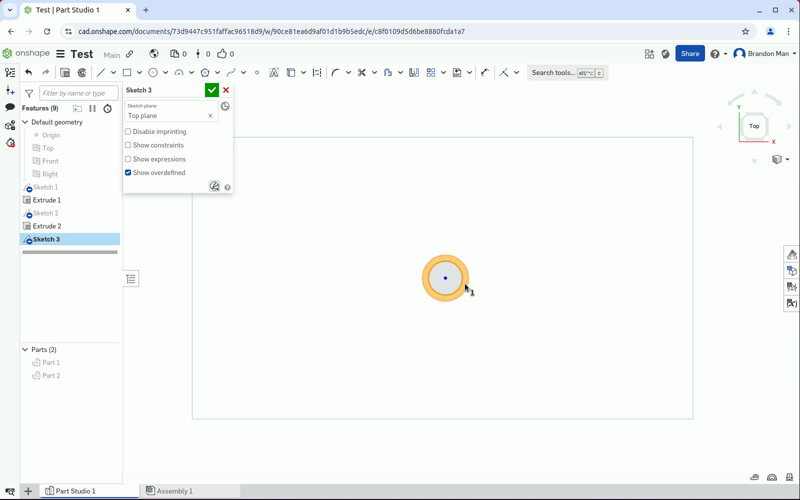
scroll(-6)
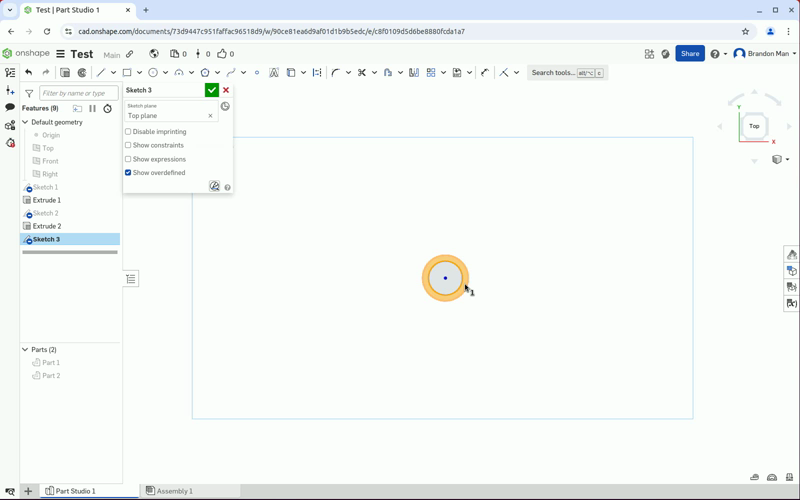
scroll(-6)
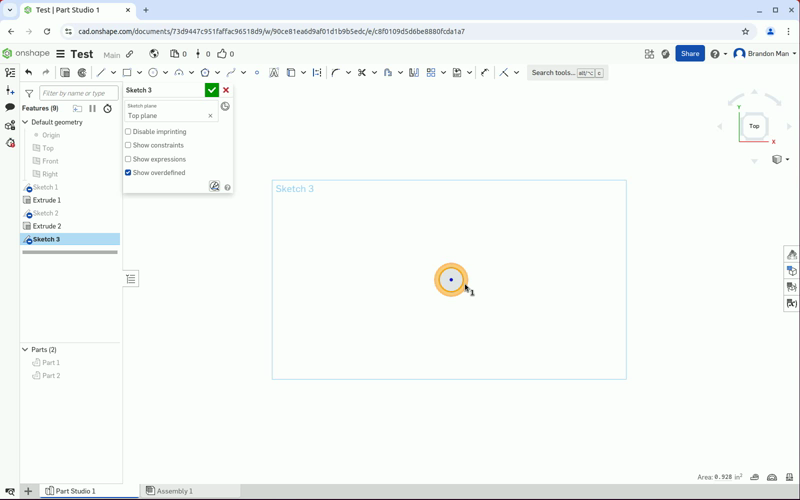
scroll(-6)
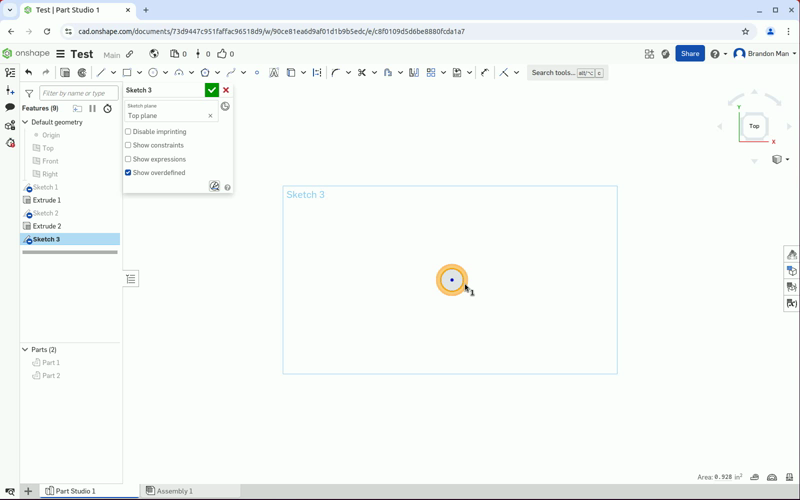
scroll(-6)
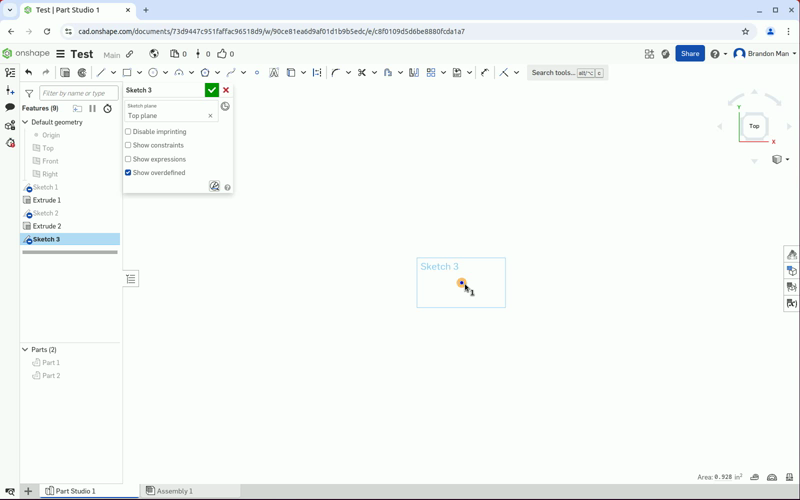
mouse_move(73, 352)
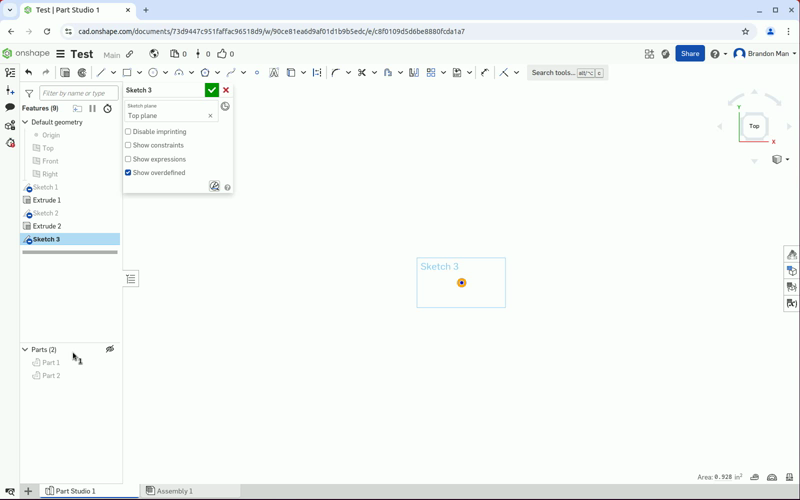
key(shift+y)
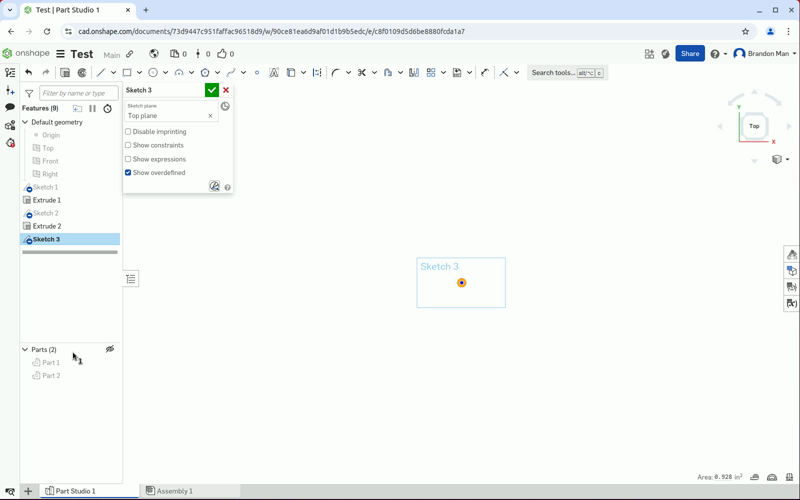
key(shift+e)
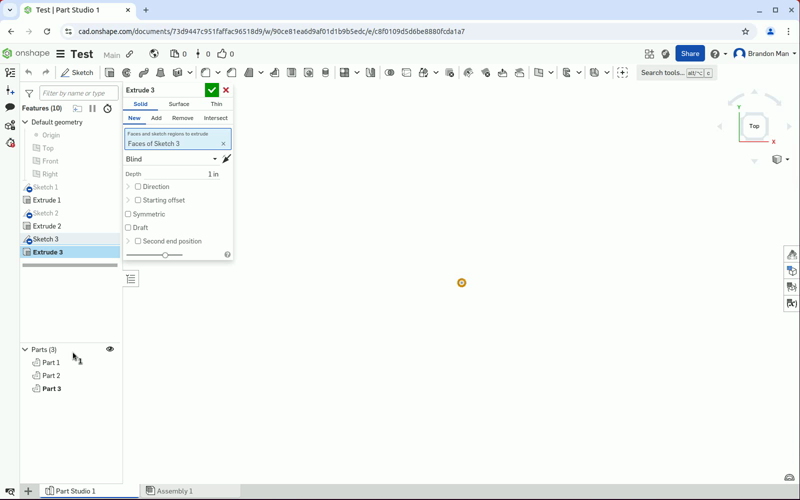
mouse_move(143, 106)
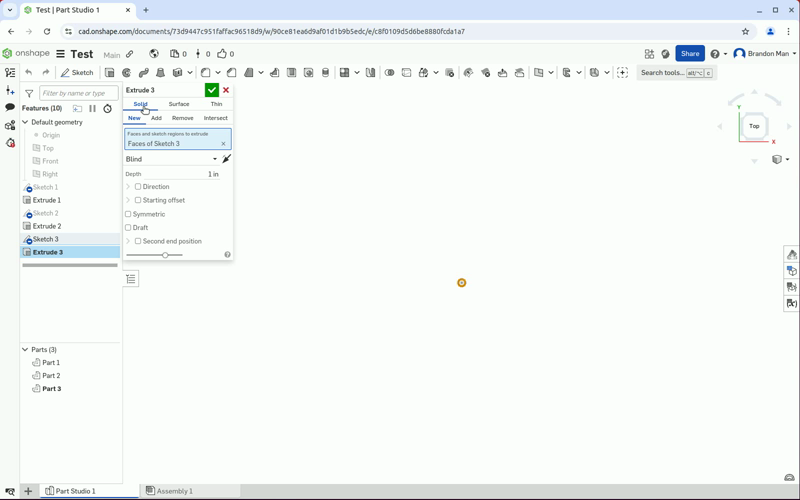
click(143, 106)
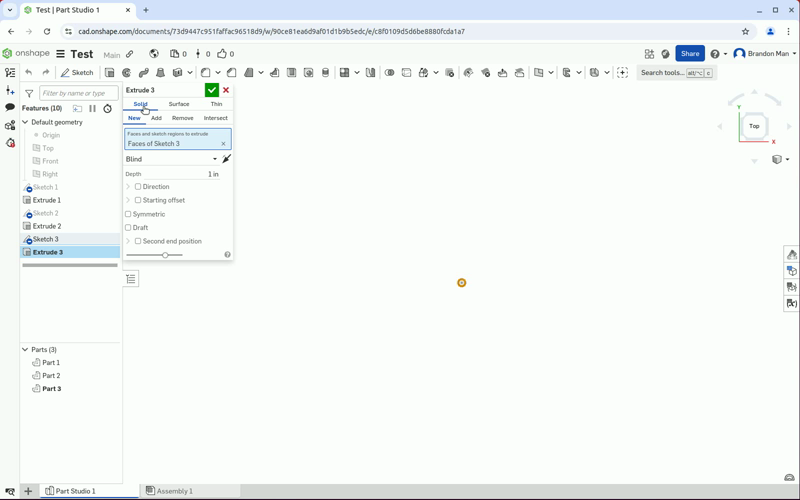
mouse_move(137, 120)
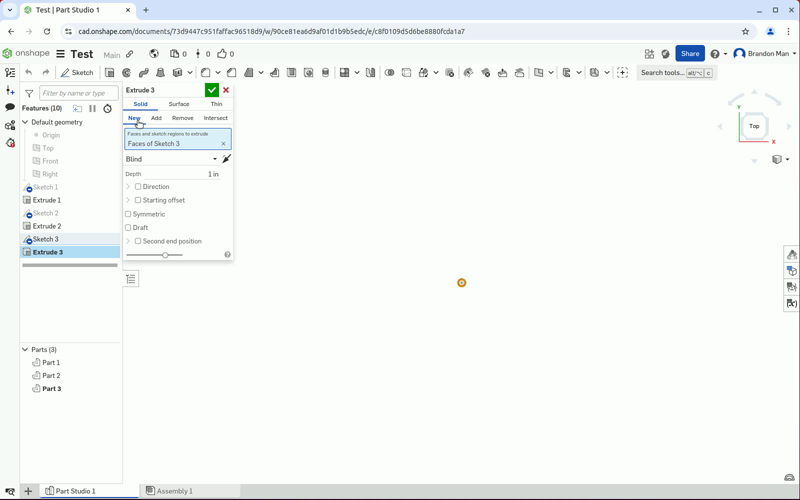
click(137, 120)
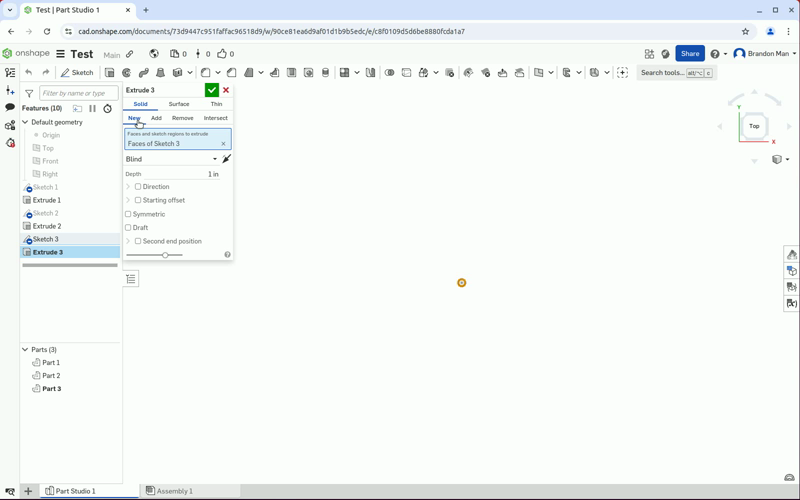
key(tab, 4)
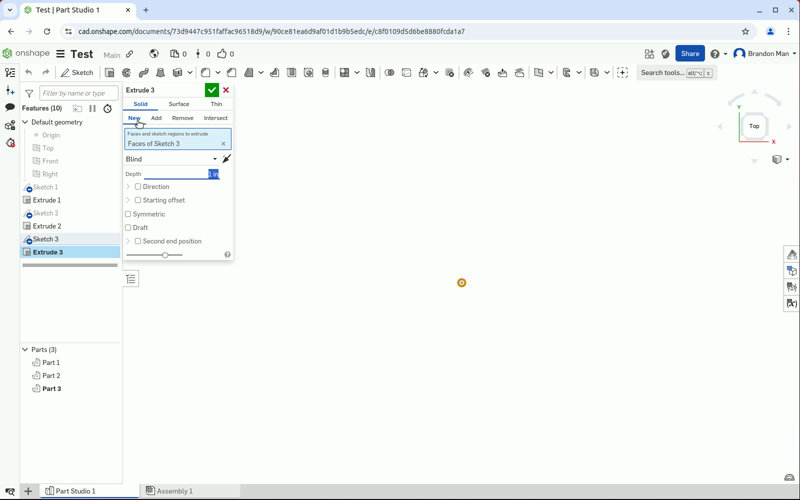
text(-18.294)
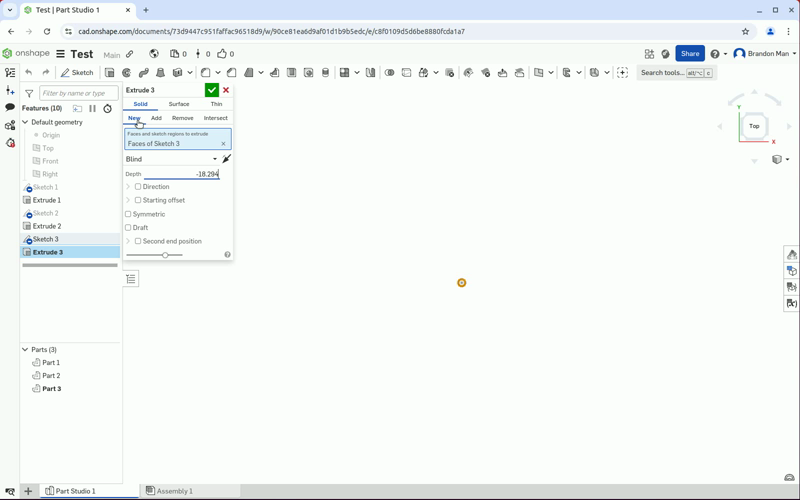
key(enter)
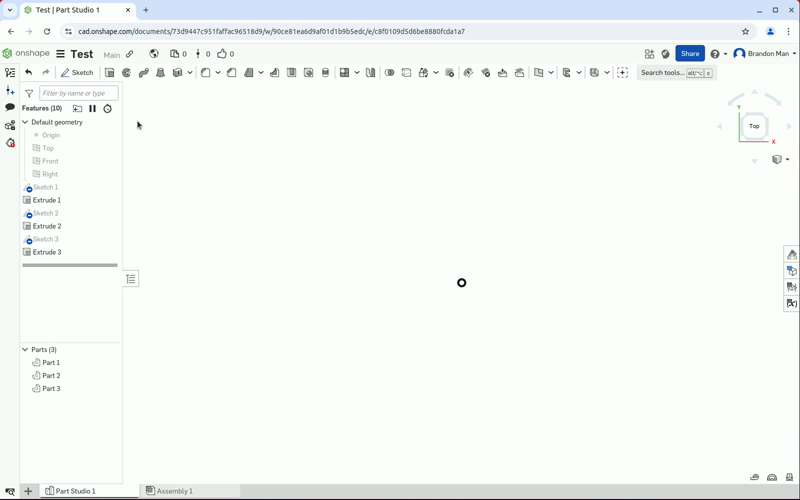
key(shift+h)
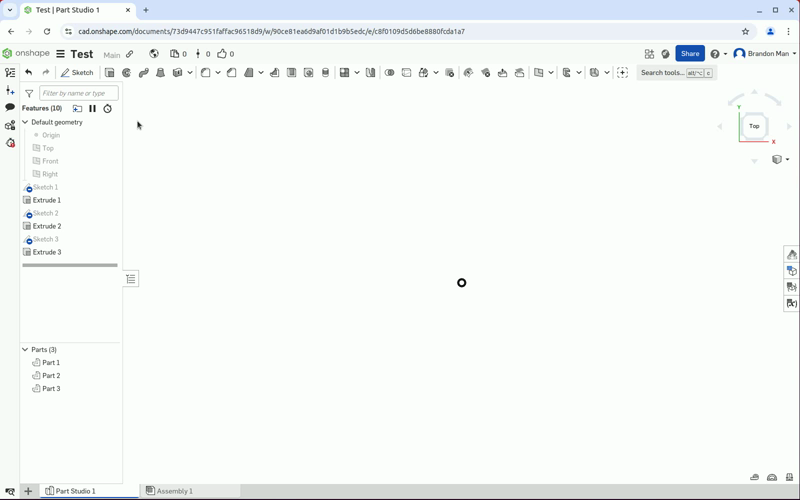
key(shift+h)
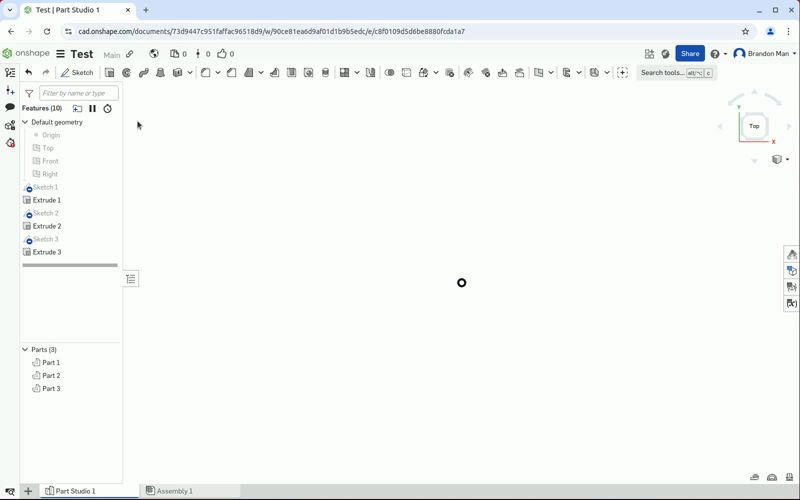
mouse_move(73, 189)
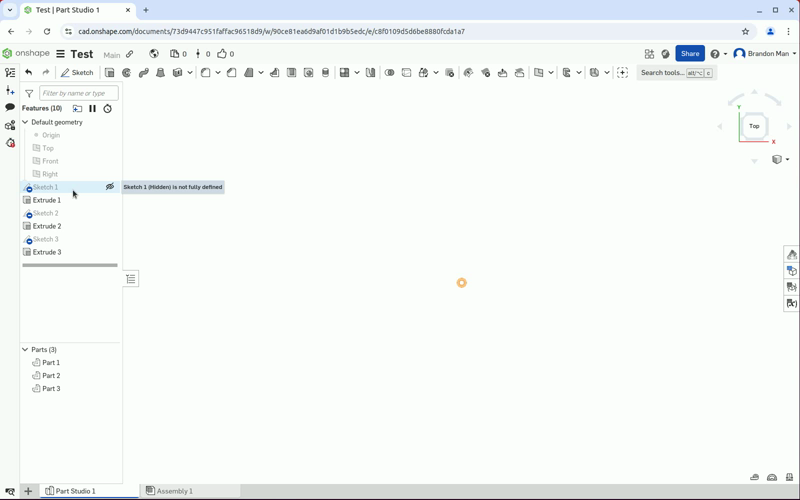
click(73, 189)
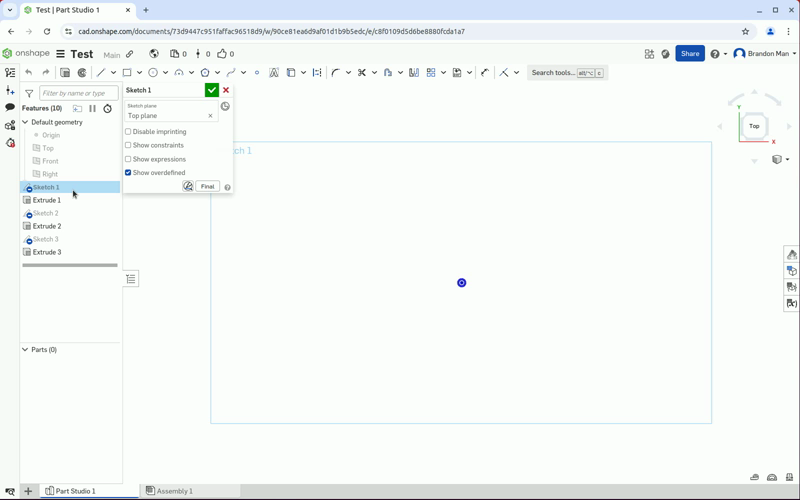
mouse_move(229, 92)
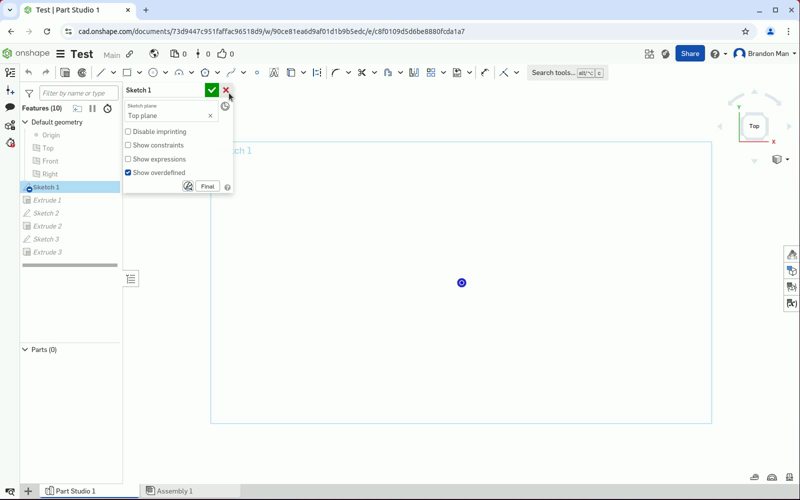
click(229, 92)
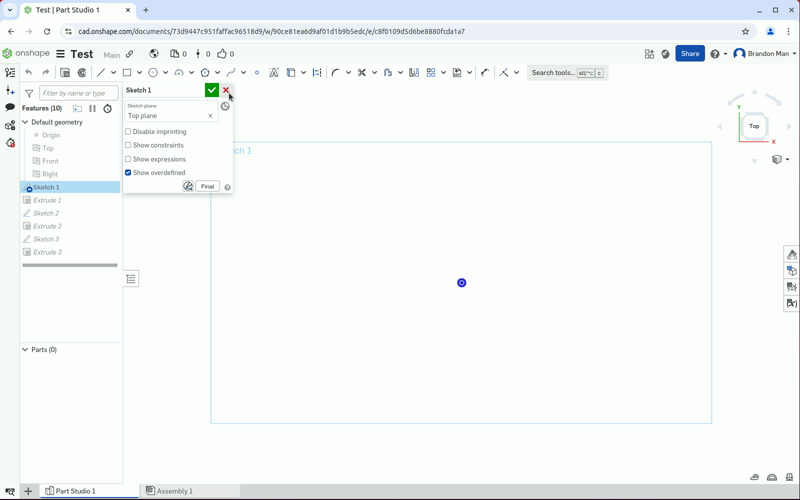
key(shift+s)
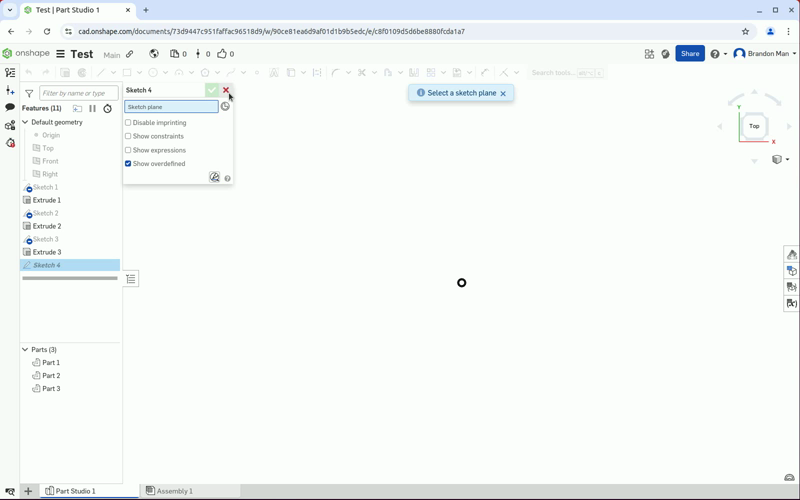
mouse_move(73, 150)
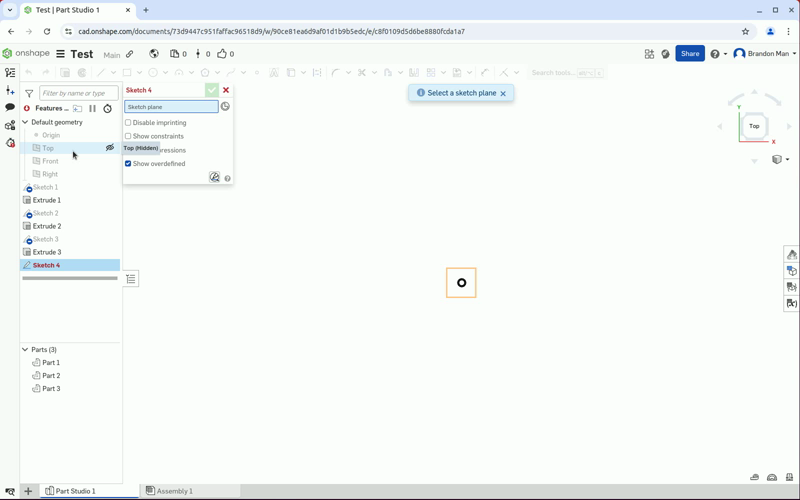
click(73, 150)
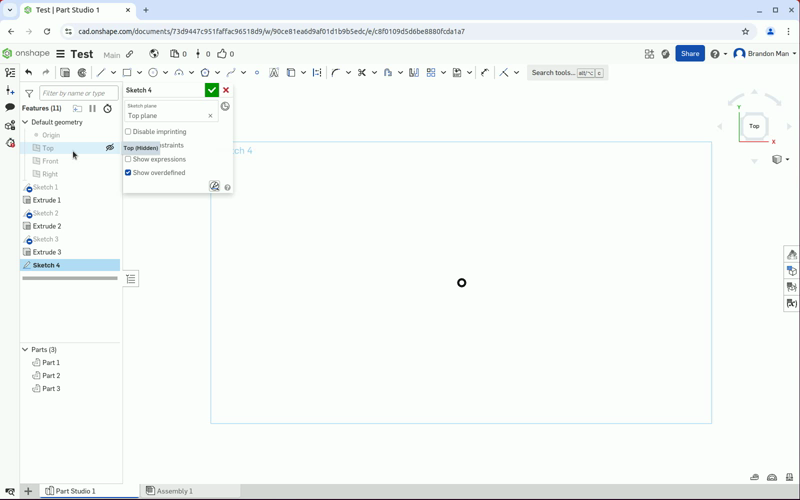
mouse_move(73, 352)
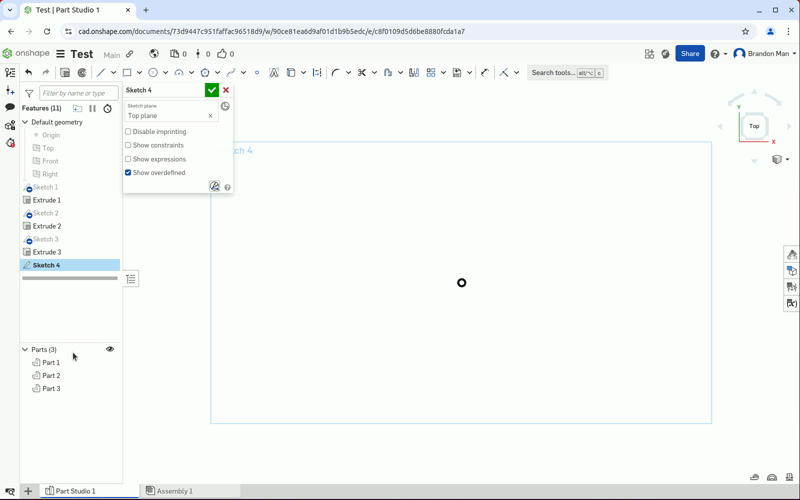
key(y)
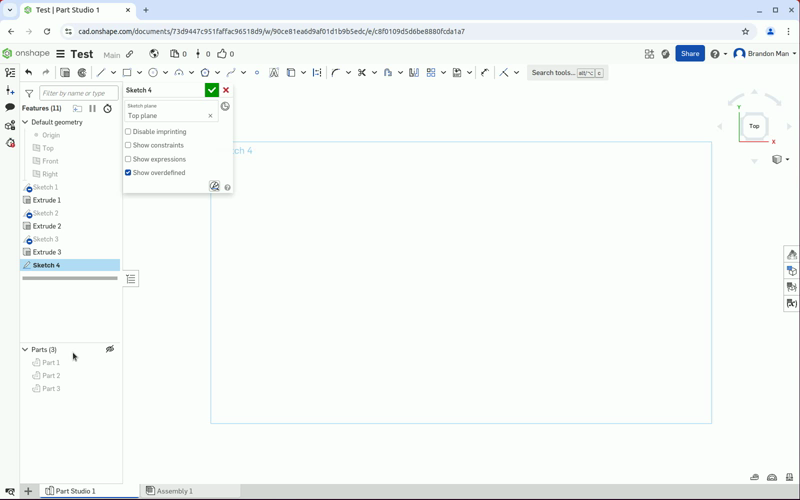
key(c)
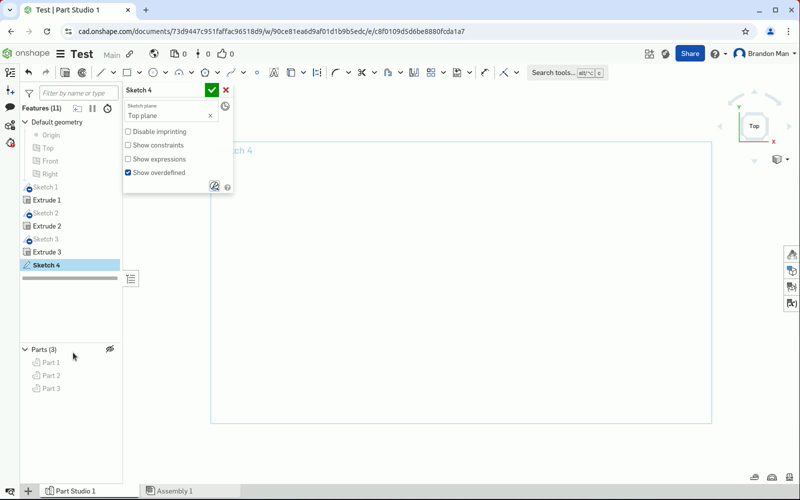
key_down(shift)
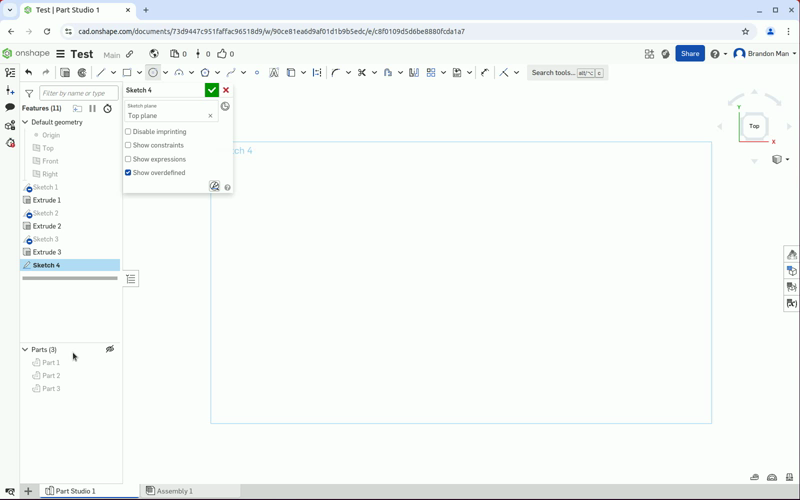
mouse_move(461, 282)
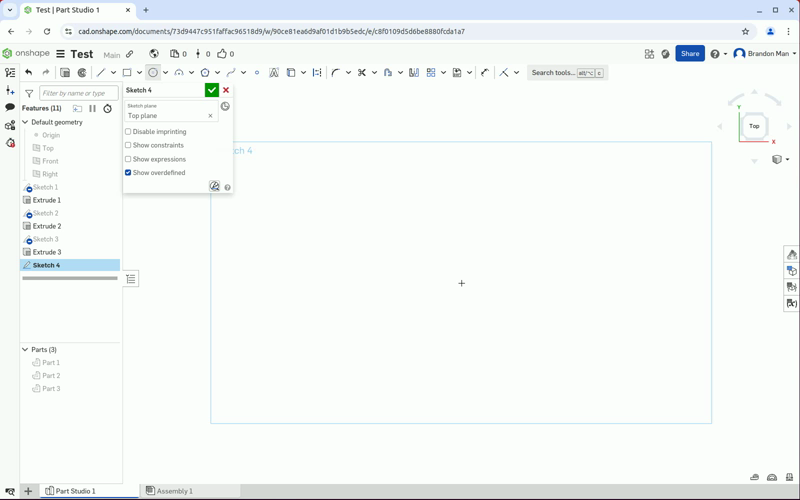
click(461, 282)
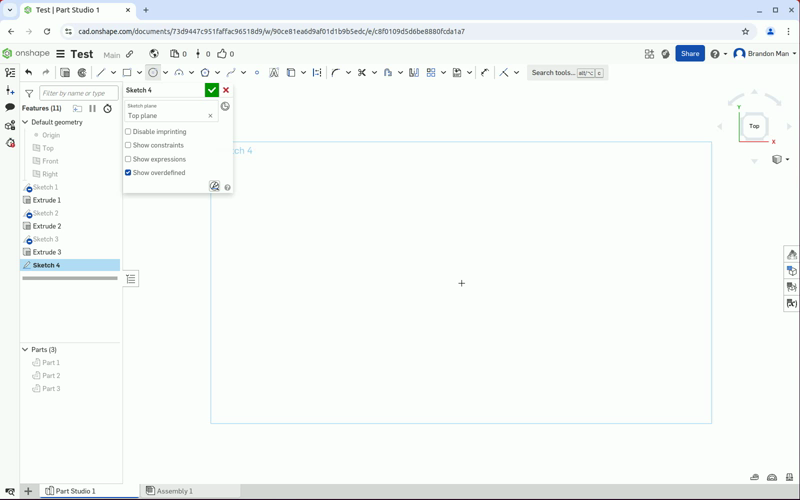
key_up(shift)
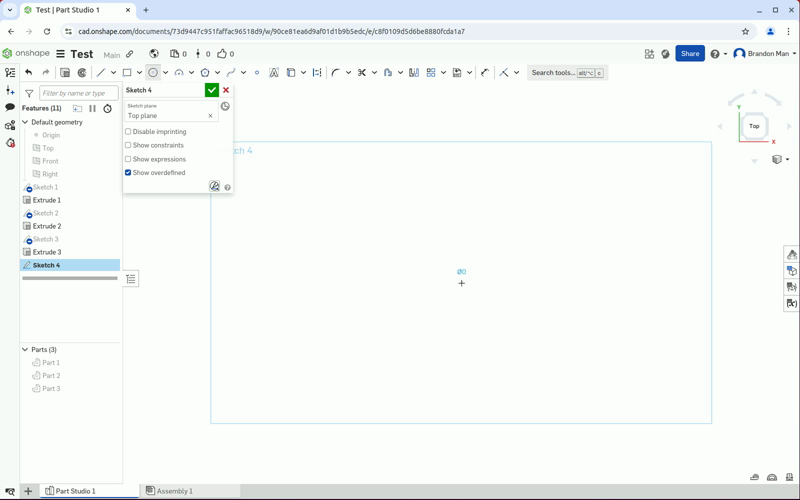
mouse_move(465, 282)
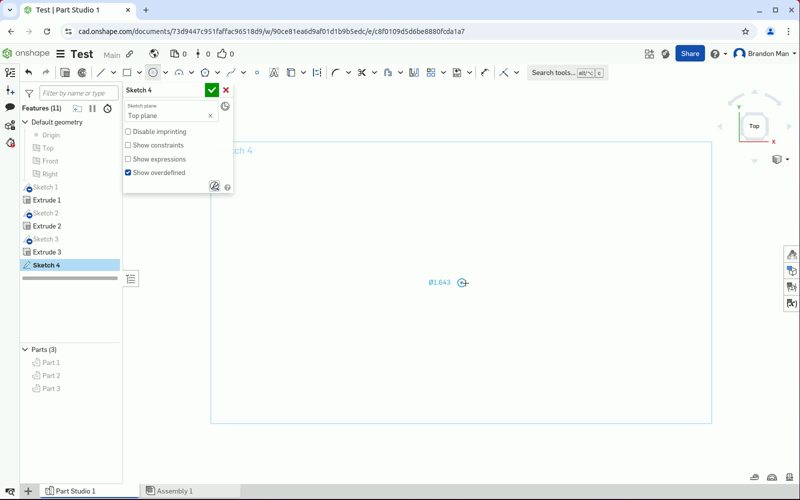
click(465, 282)
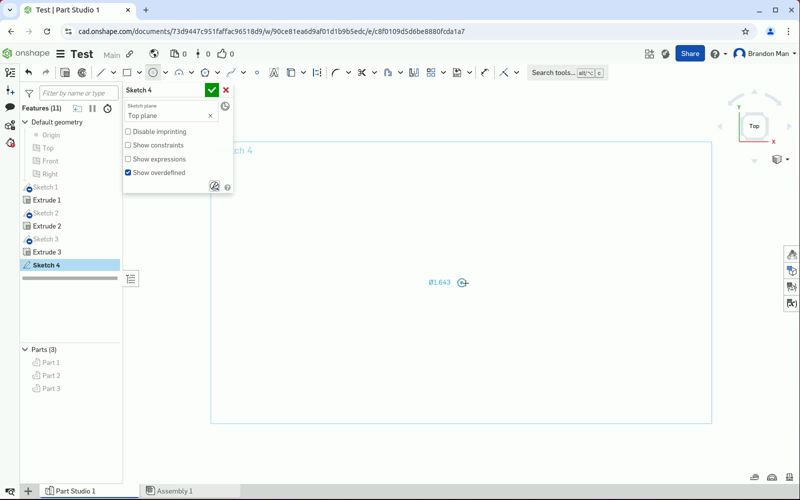
key(esc)
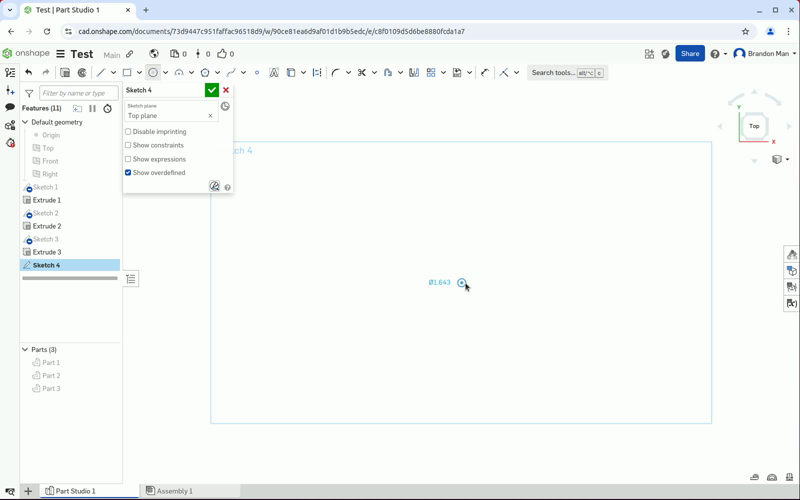
key(c)
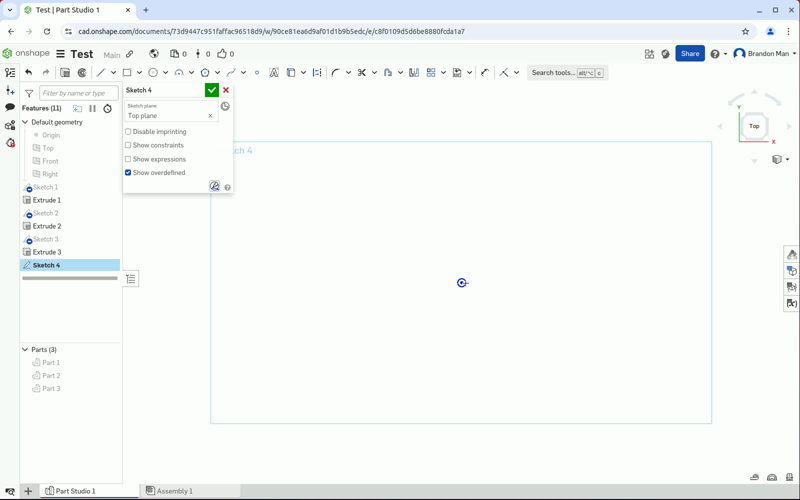
key_down(shift)
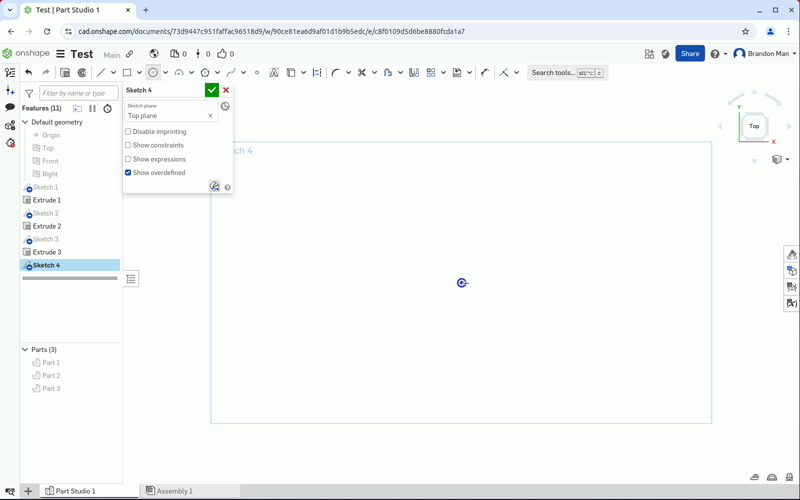
mouse_move(461, 282)
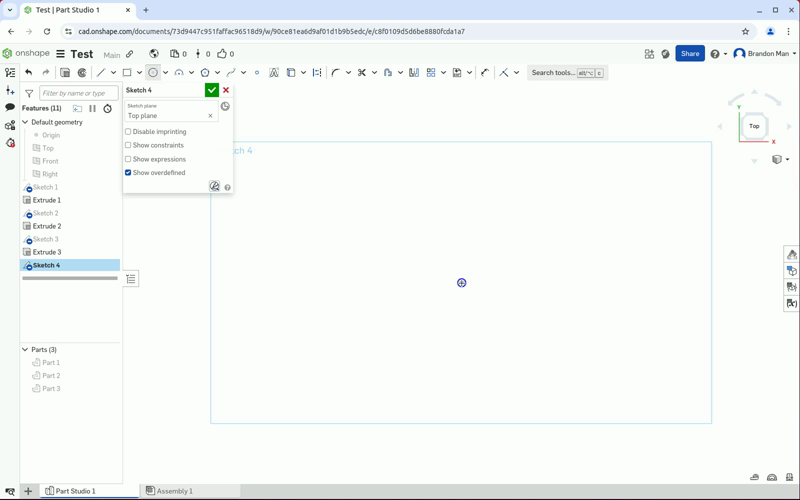
scroll(6)
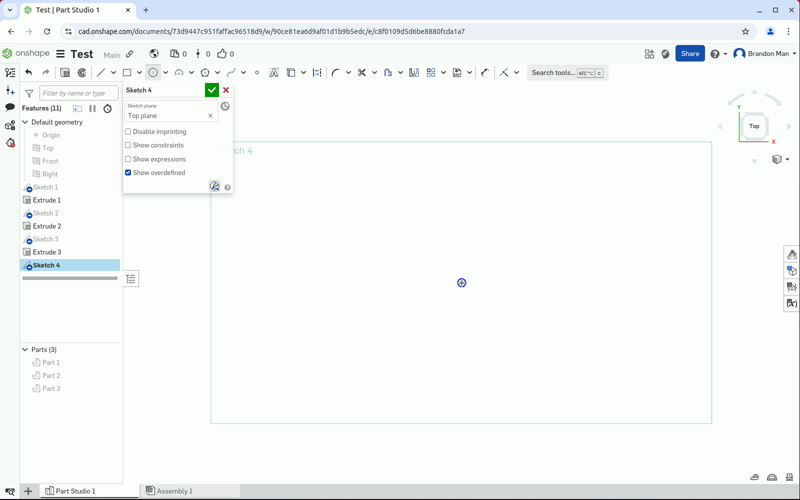
scroll(6)
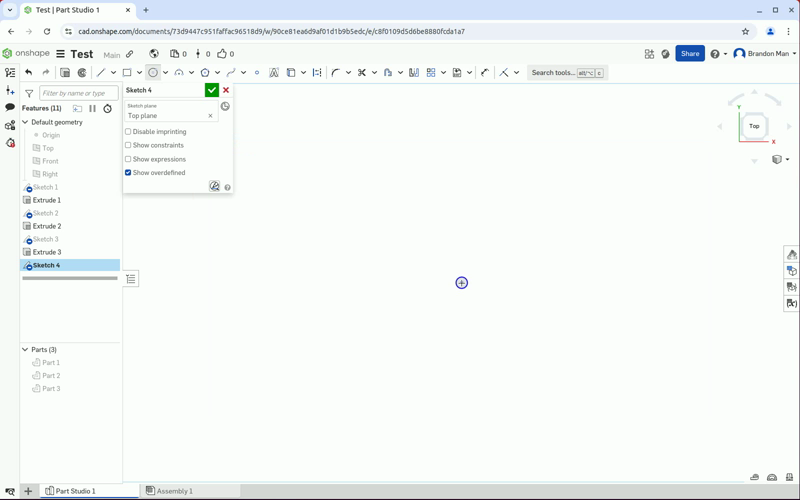
scroll(6)
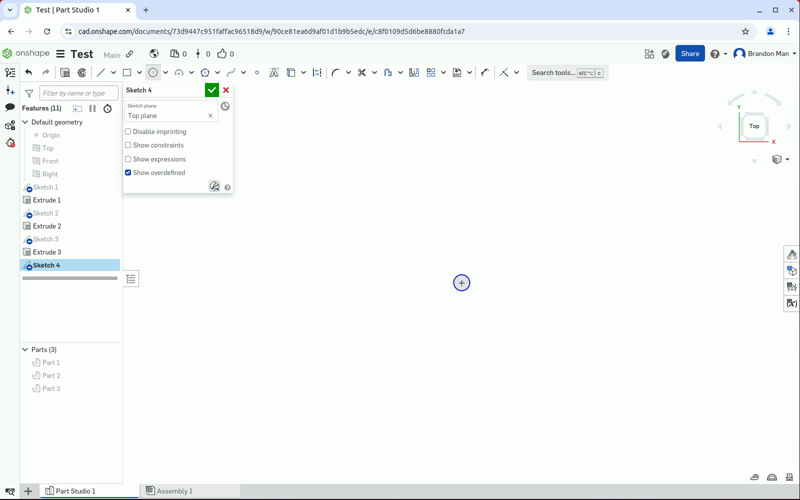
scroll(6)
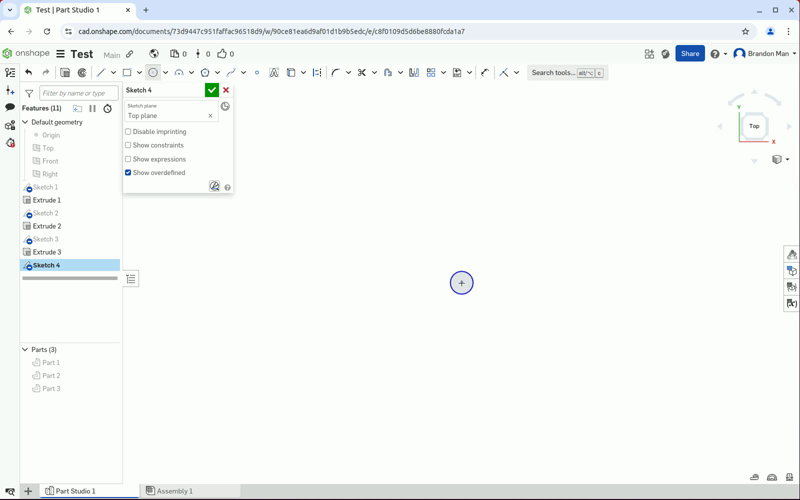
scroll(6)
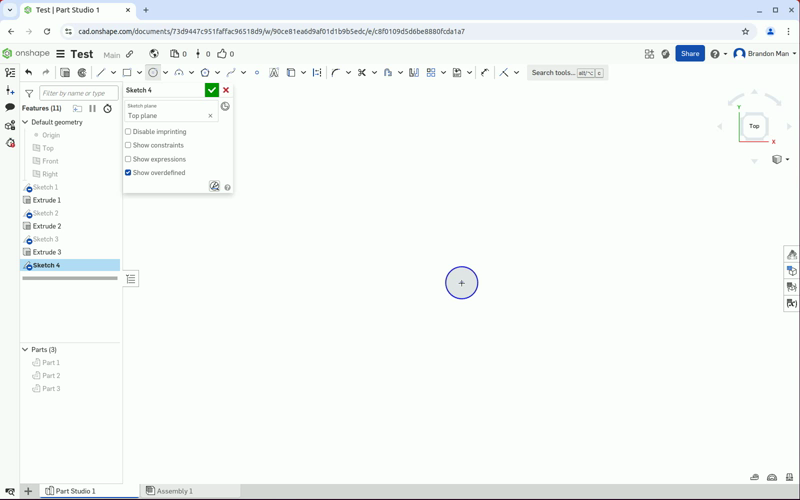
scroll(6)
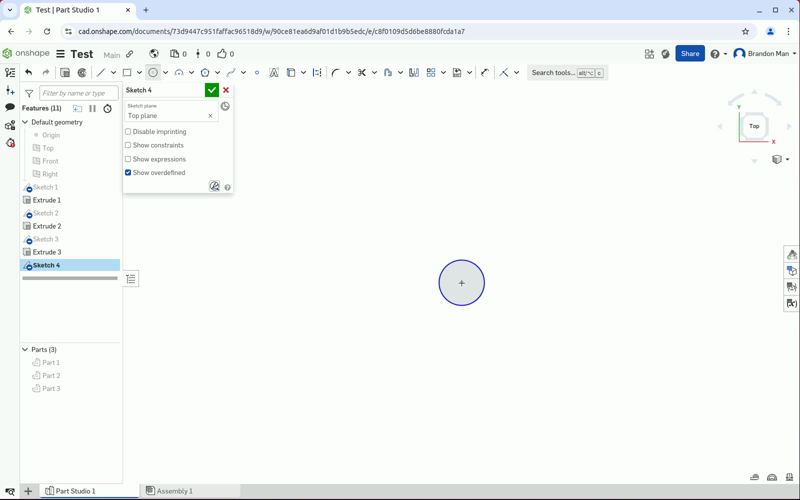
scroll(6)
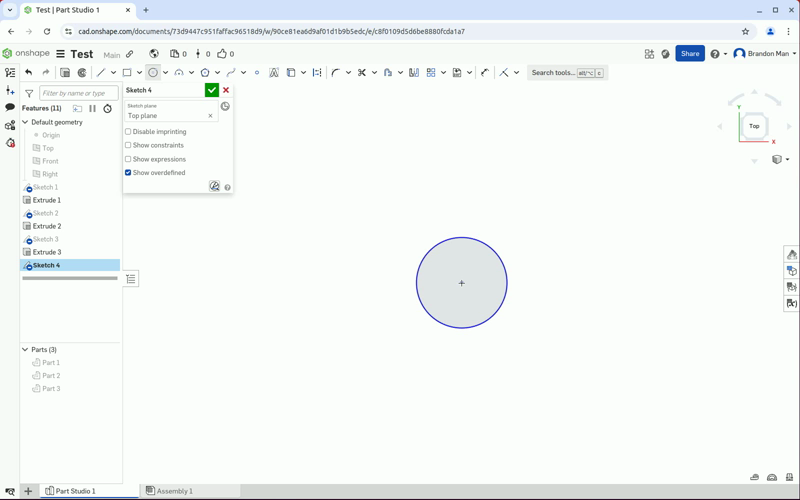
click(461, 282)
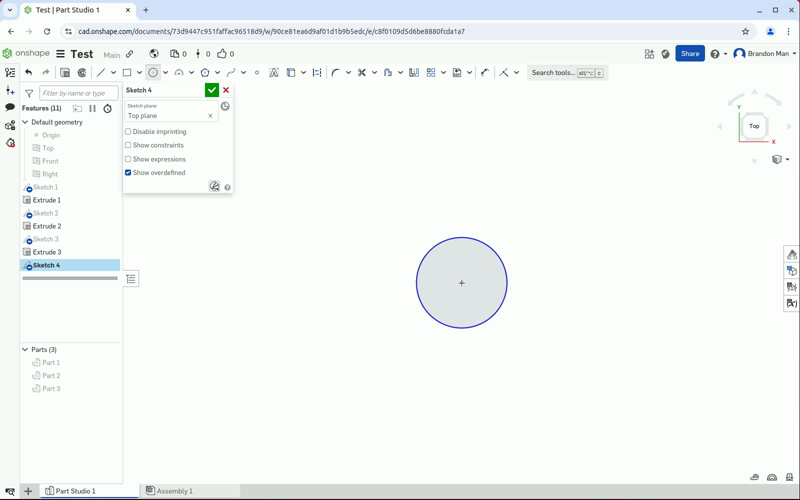
scroll(-6)
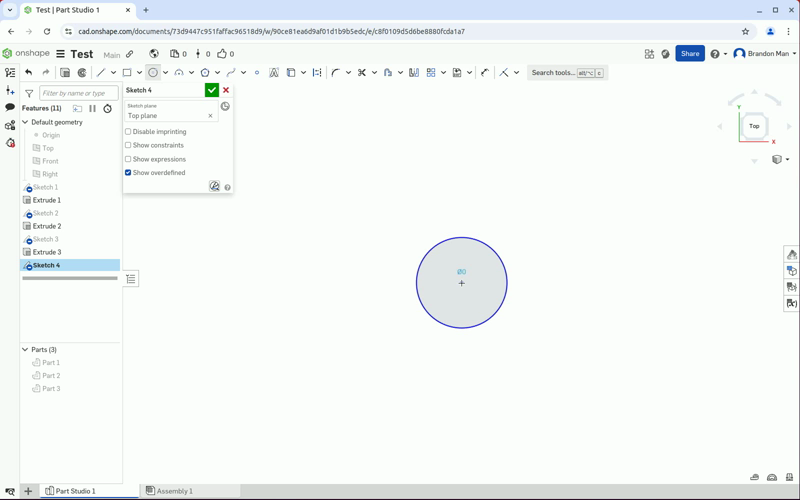
scroll(-6)
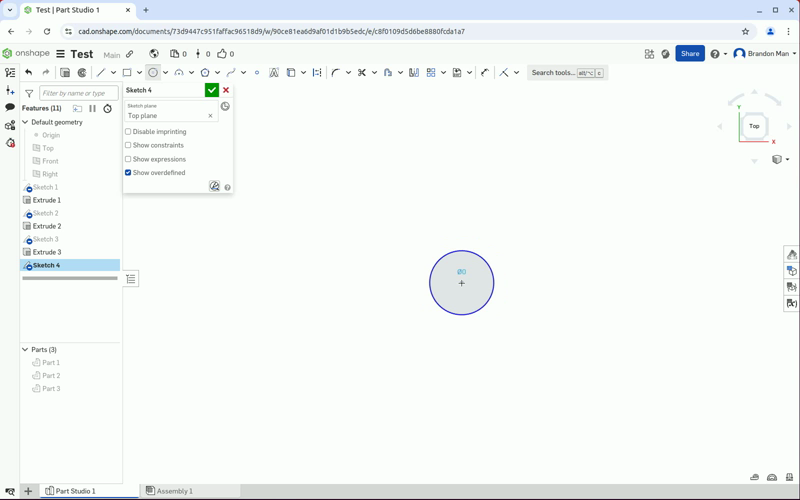
scroll(-6)
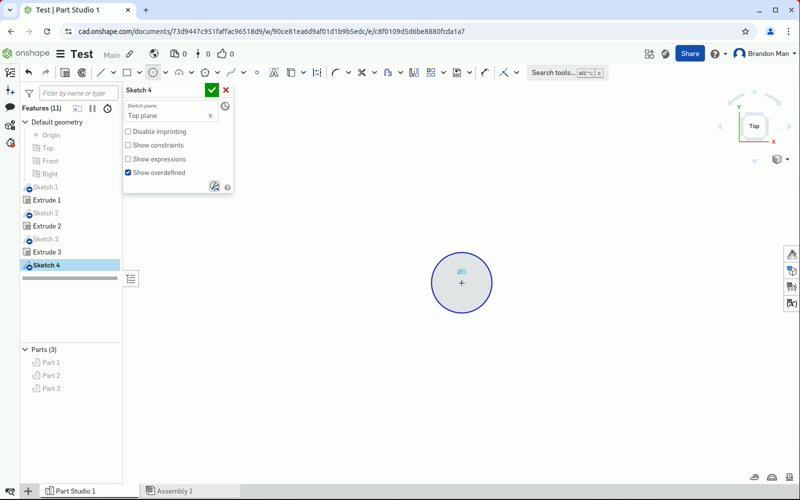
scroll(-6)
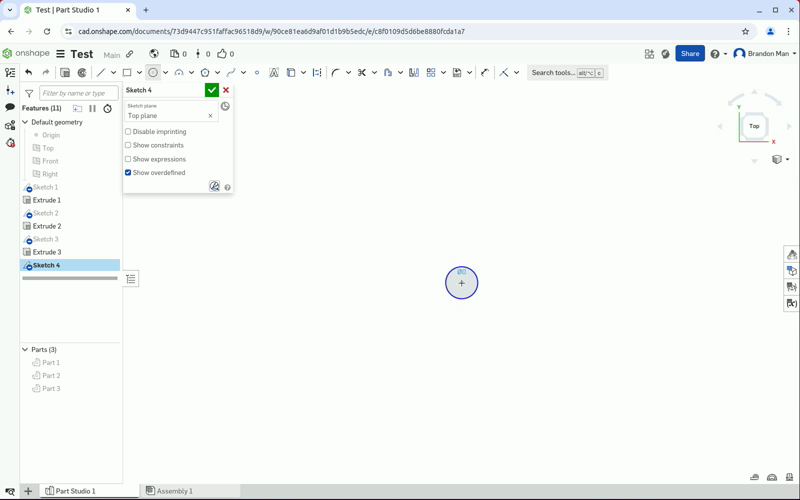
scroll(-6)
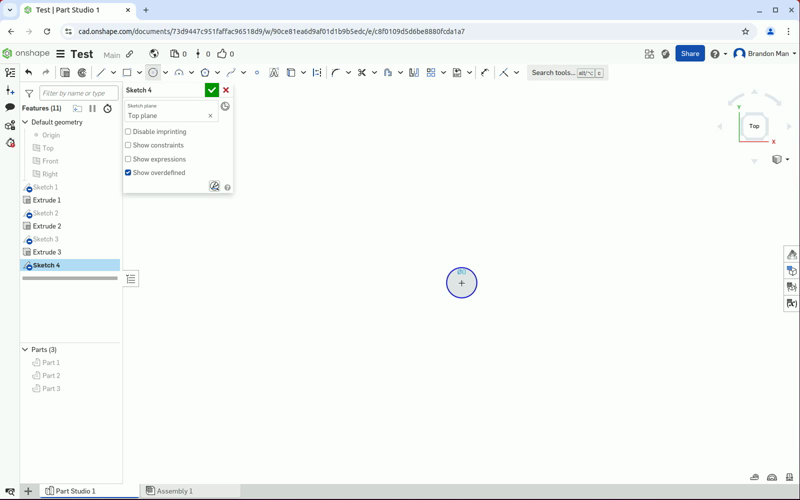
scroll(-6)
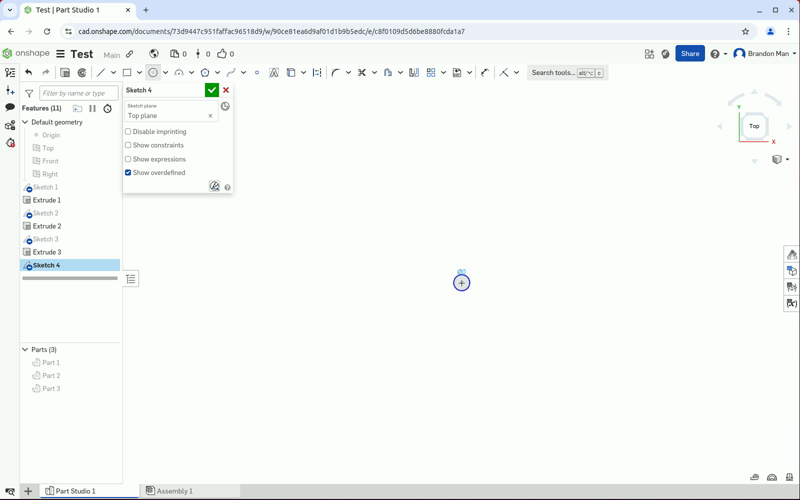
scroll(-6)
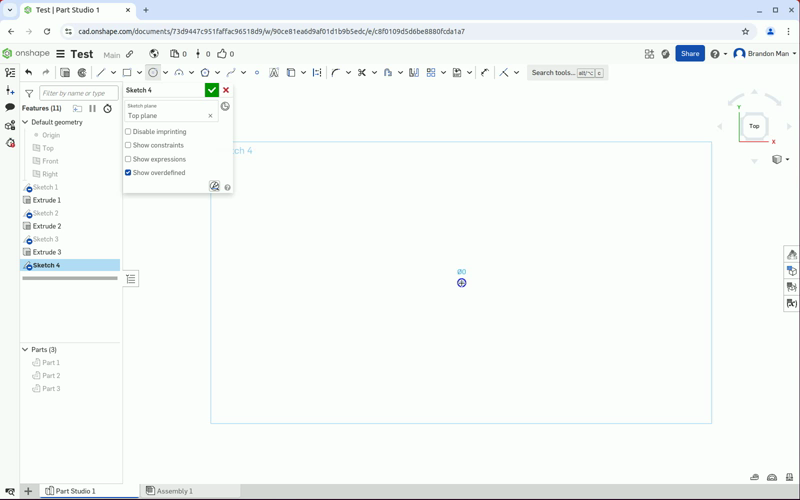
key_up(shift)
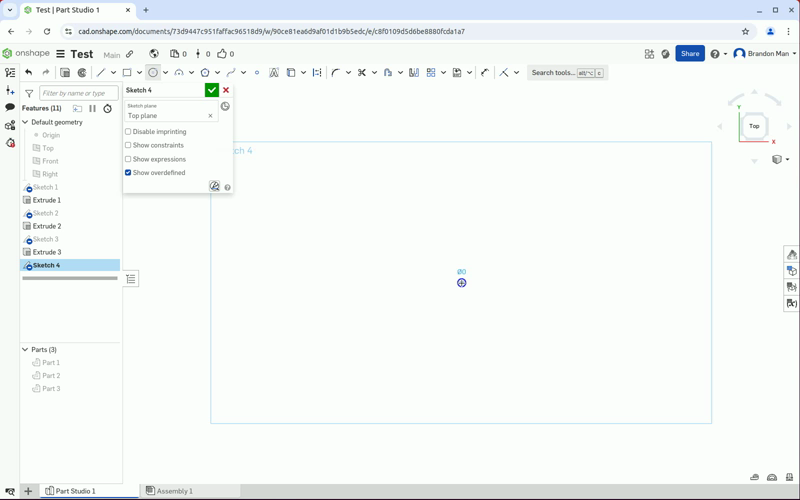
mouse_move(464, 282)
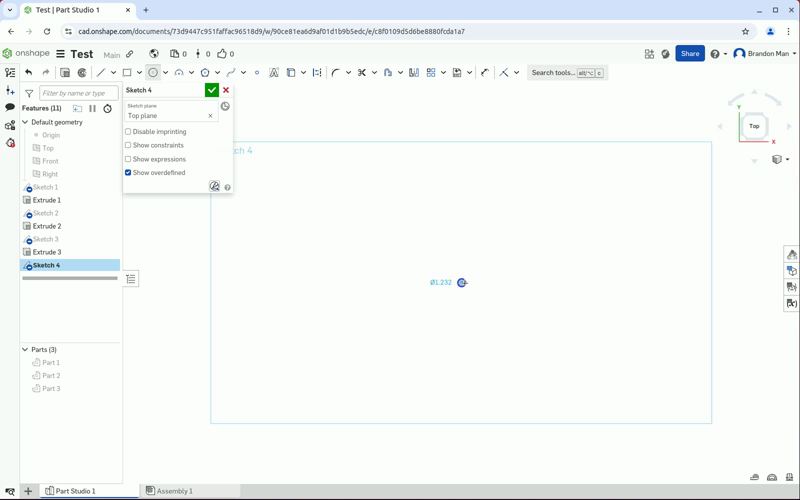
scroll(6)
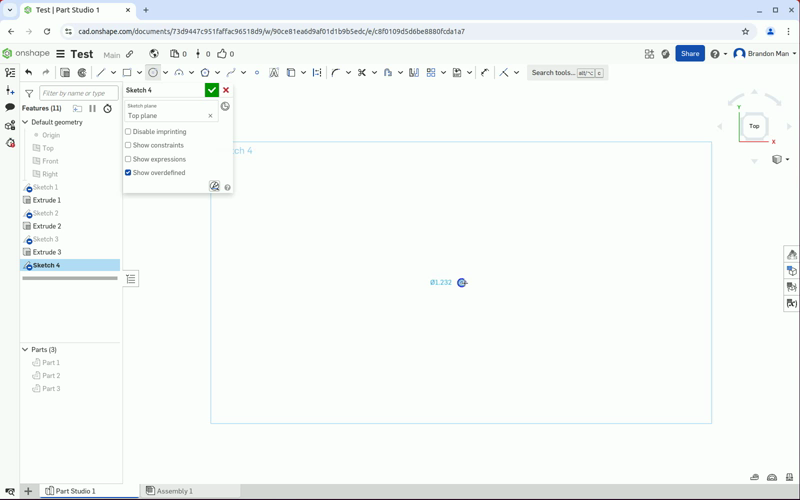
scroll(6)
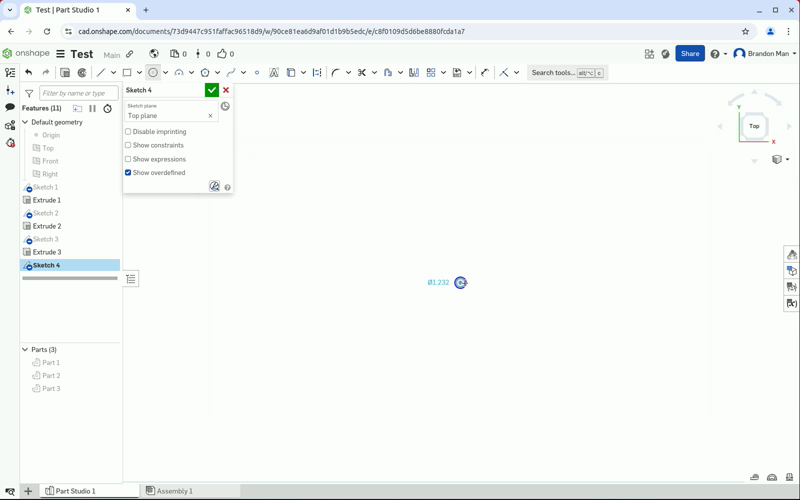
scroll(6)
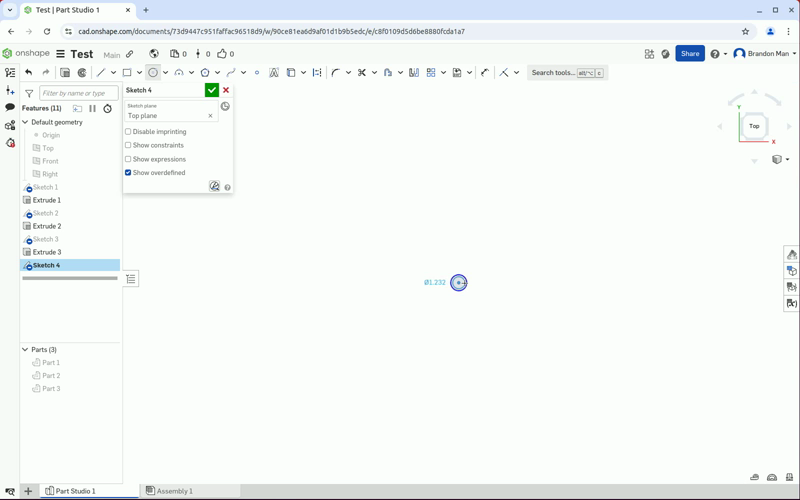
scroll(6)
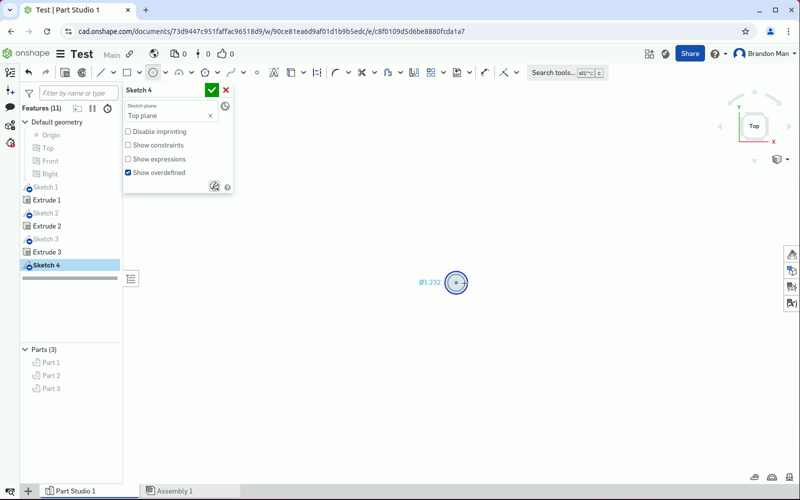
scroll(6)
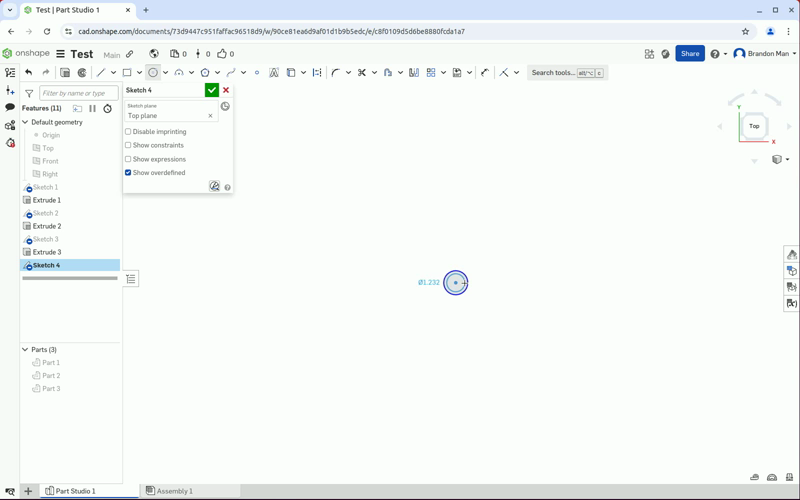
scroll(6)
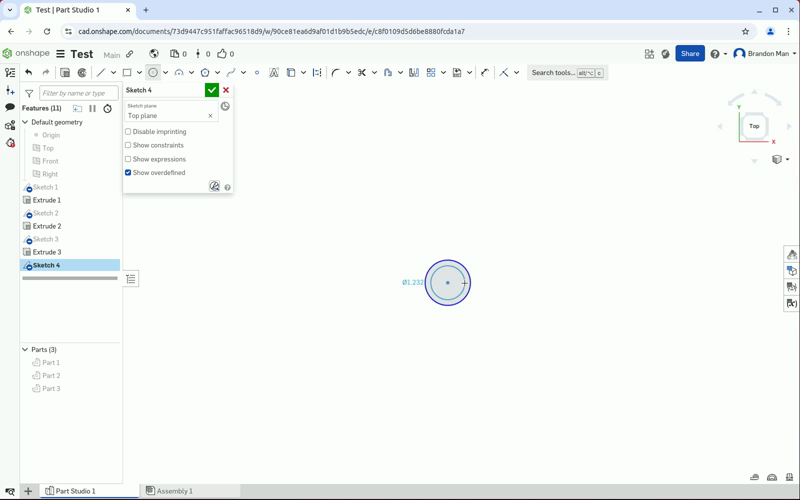
scroll(6)
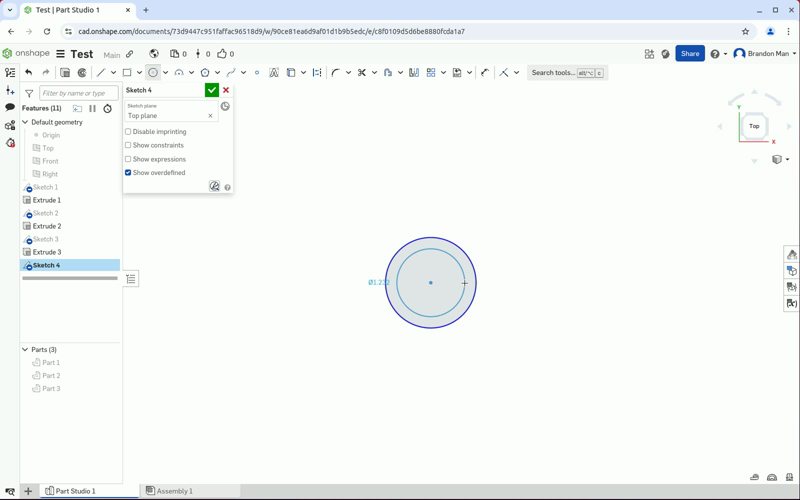
click(464, 282)
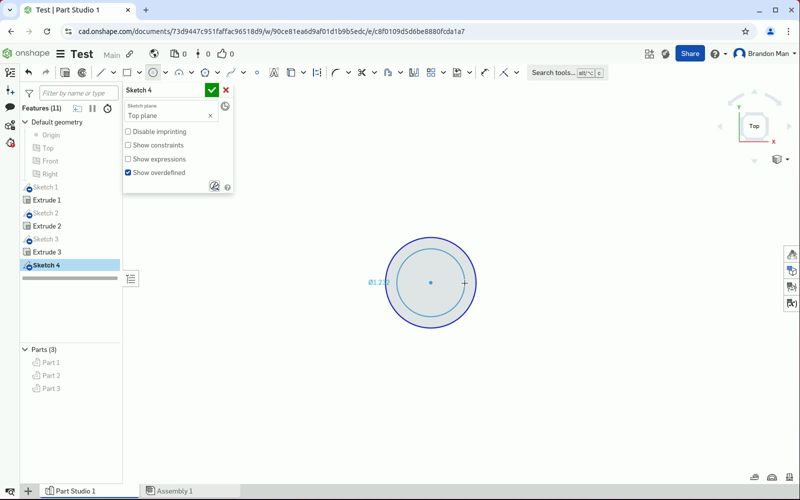
scroll(-6)
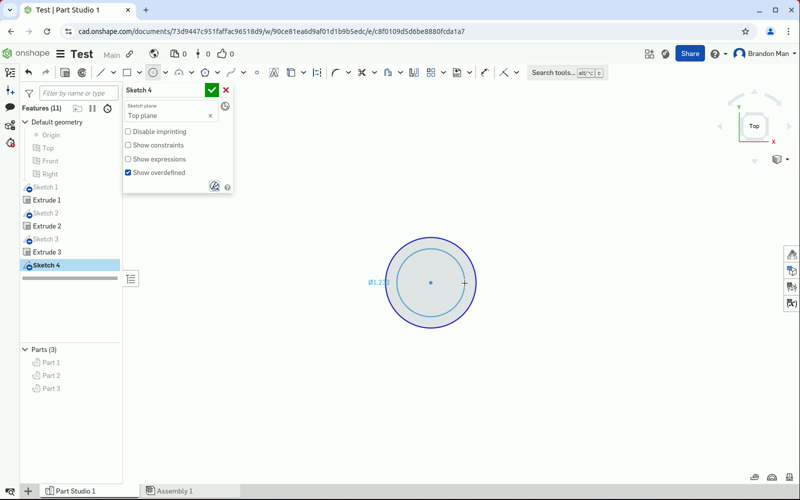
scroll(-6)
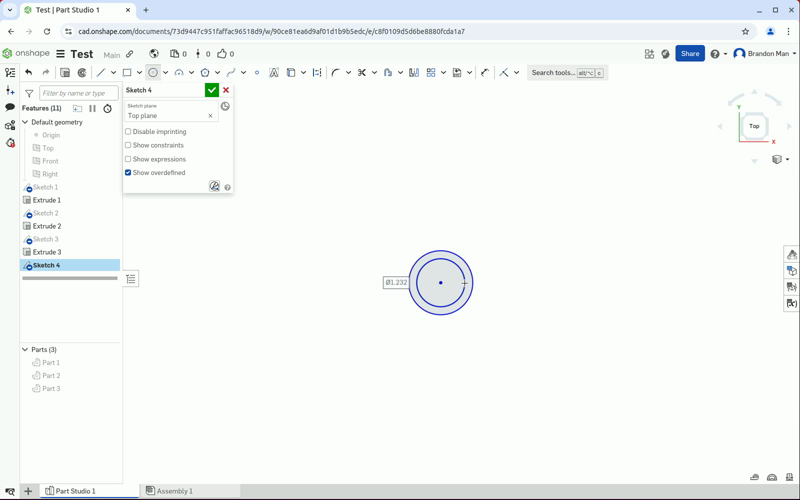
scroll(-6)
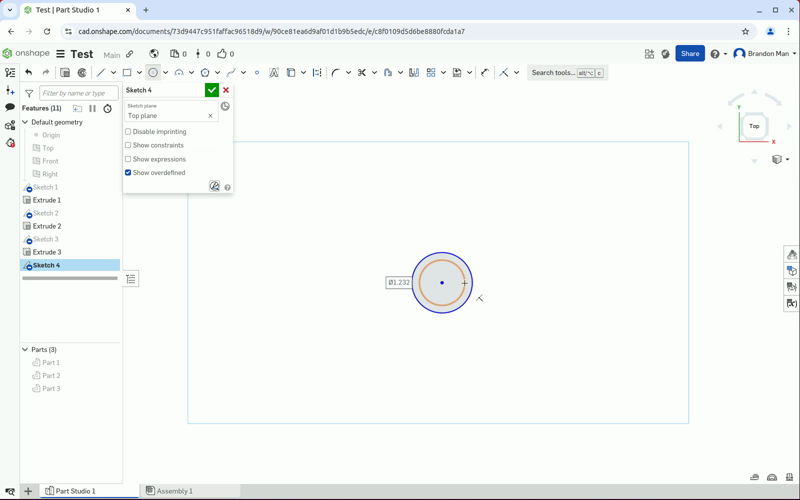
scroll(-6)
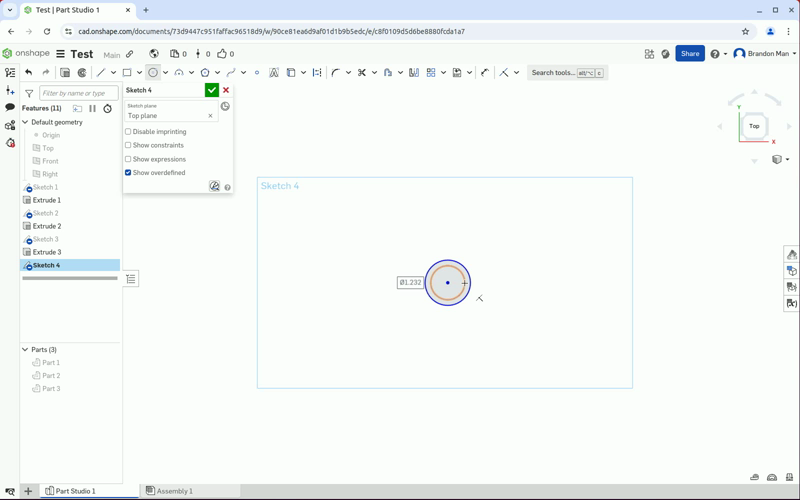
scroll(-6)
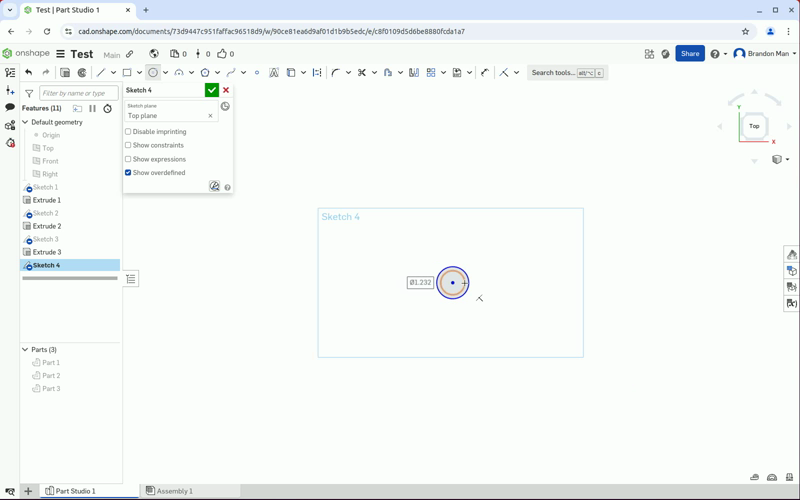
scroll(-6)
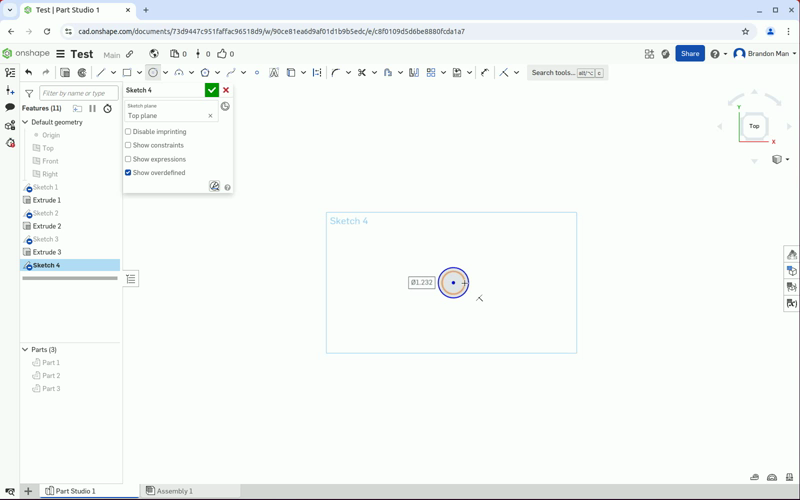
scroll(-6)
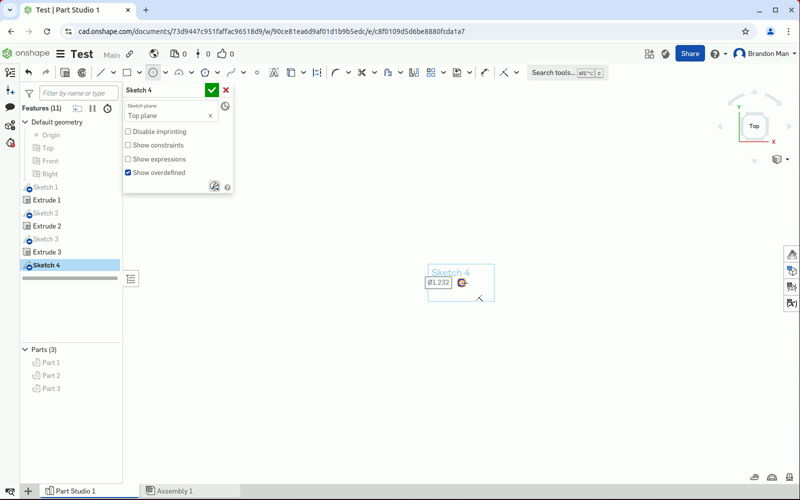
key(esc)
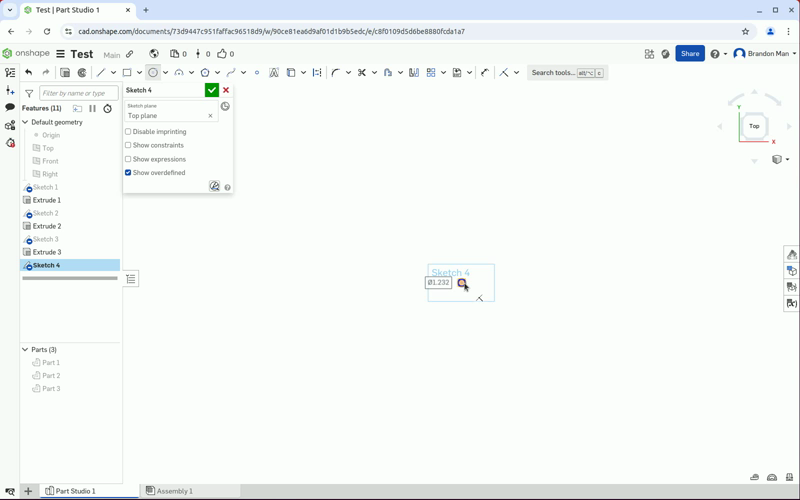
mouse_move(458, 283)
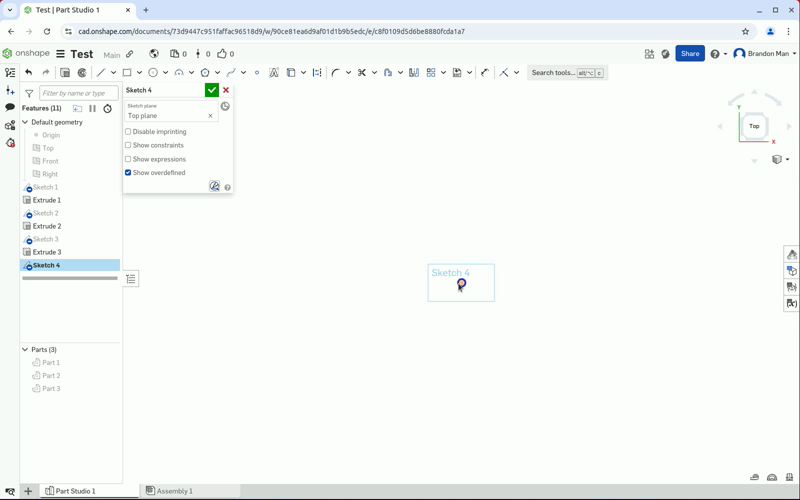
scroll(6)
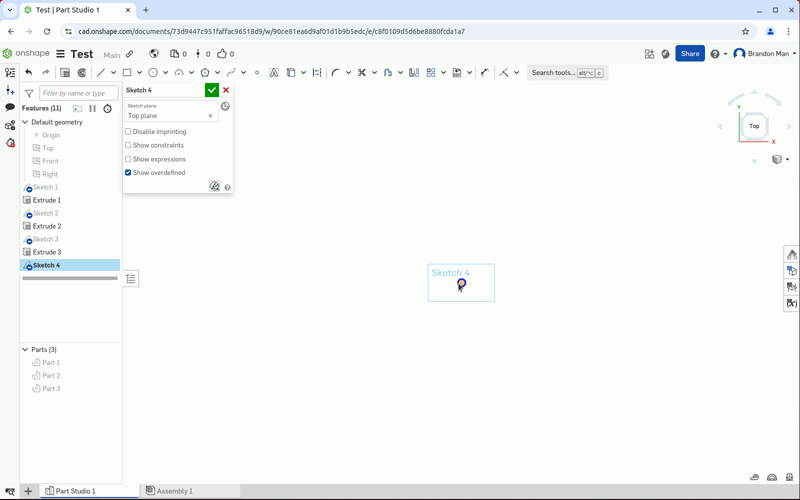
scroll(6)
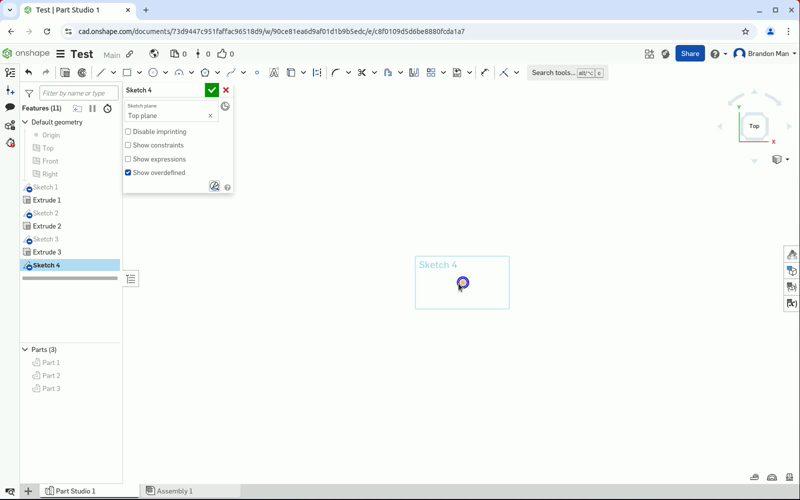
scroll(6)
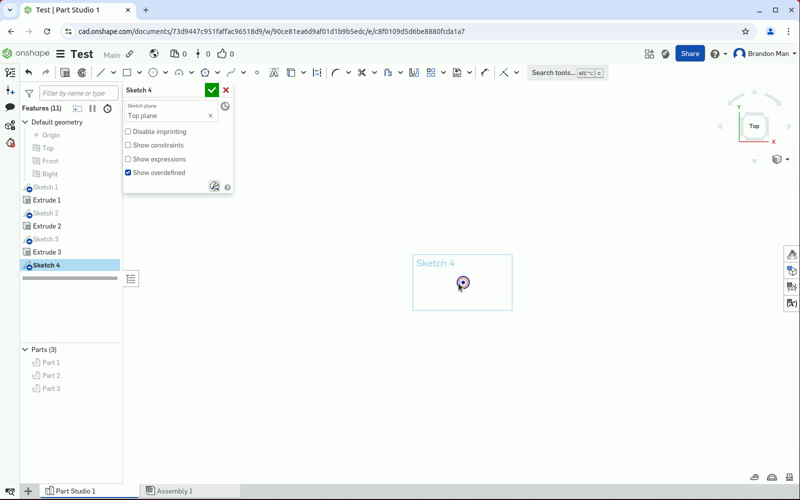
scroll(6)
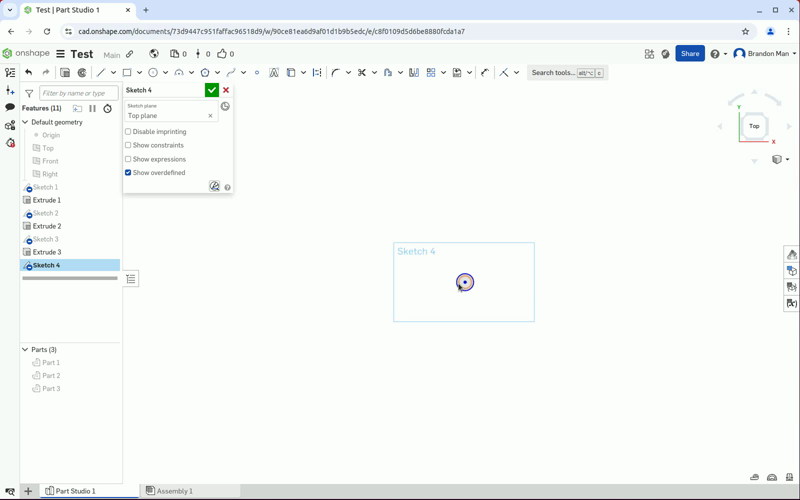
scroll(6)
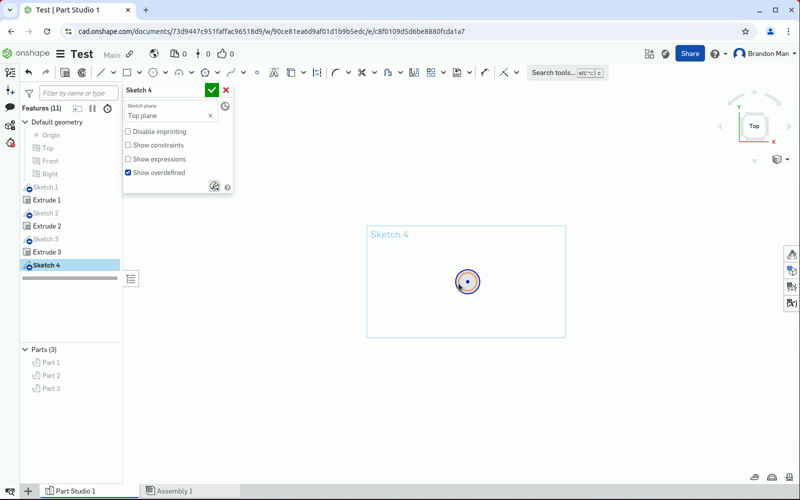
scroll(6)
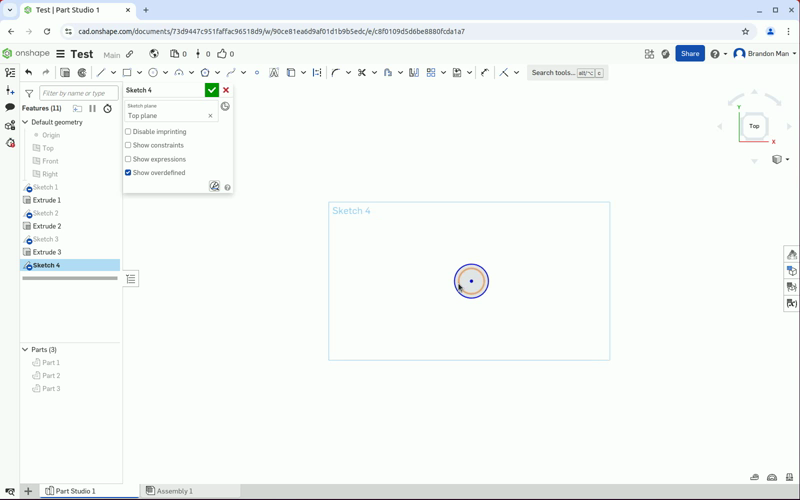
scroll(6)
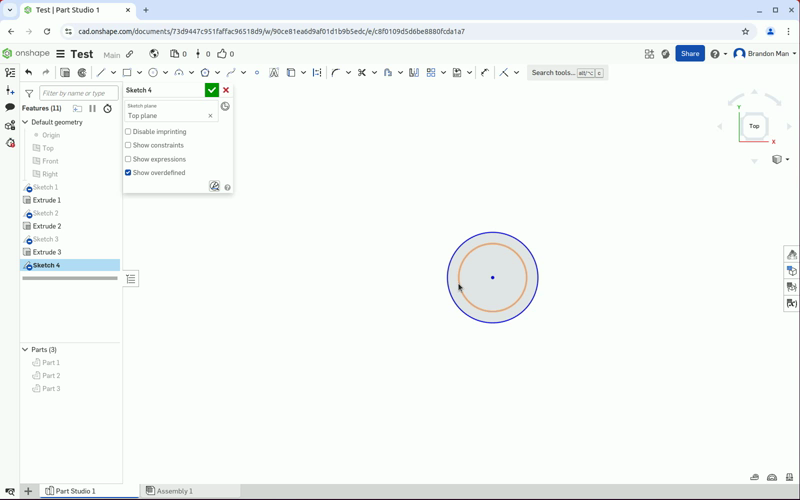
click(458, 283)
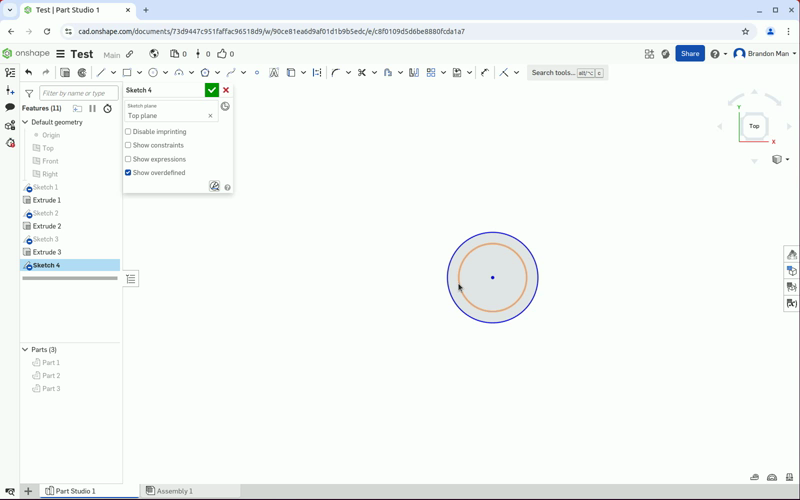
scroll(-6)
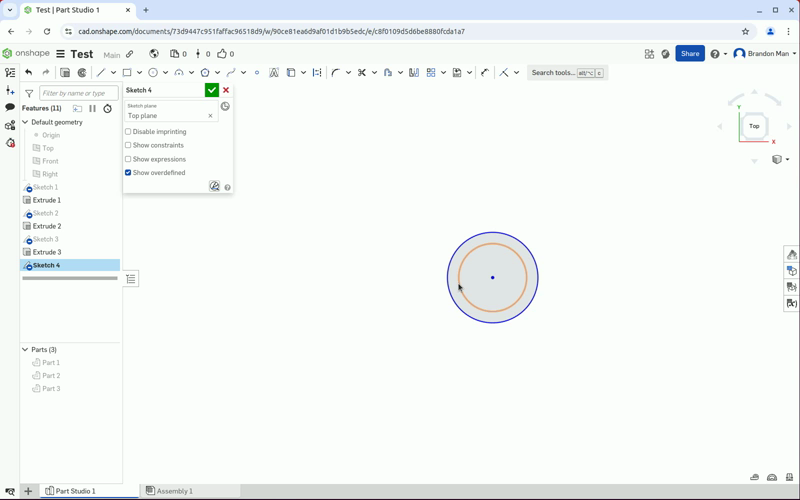
scroll(-6)
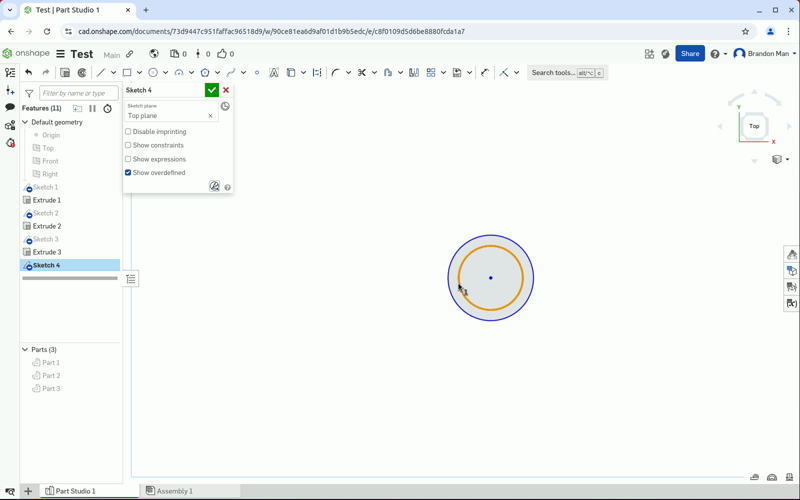
scroll(-6)
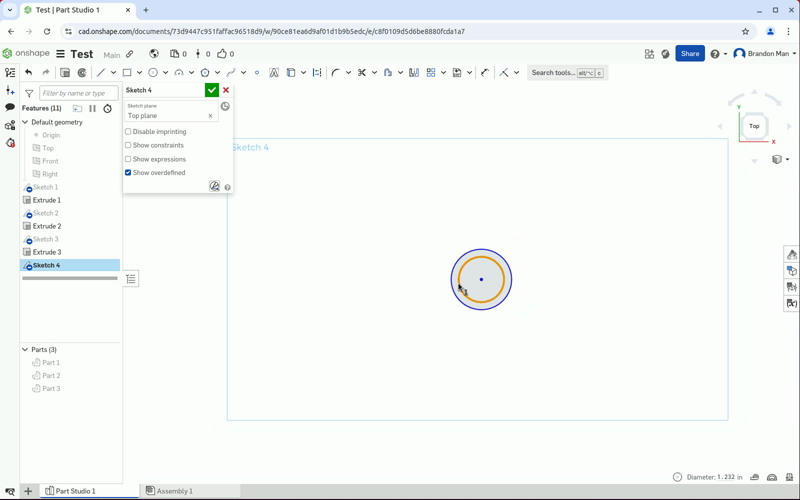
scroll(-6)
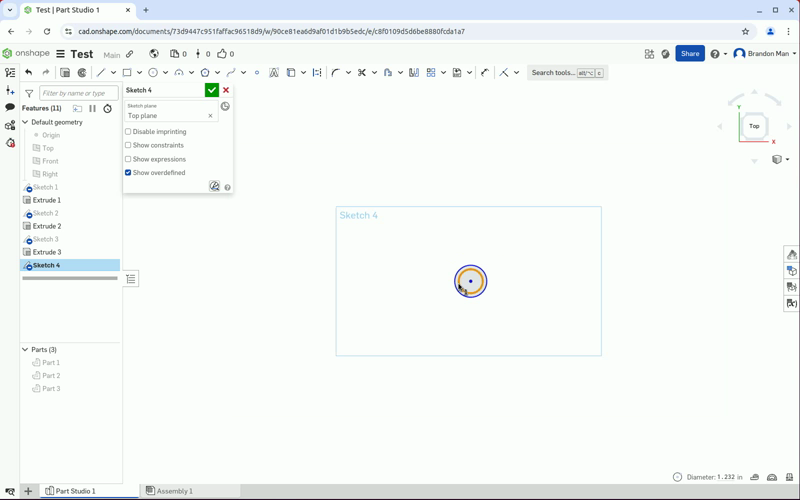
scroll(-6)
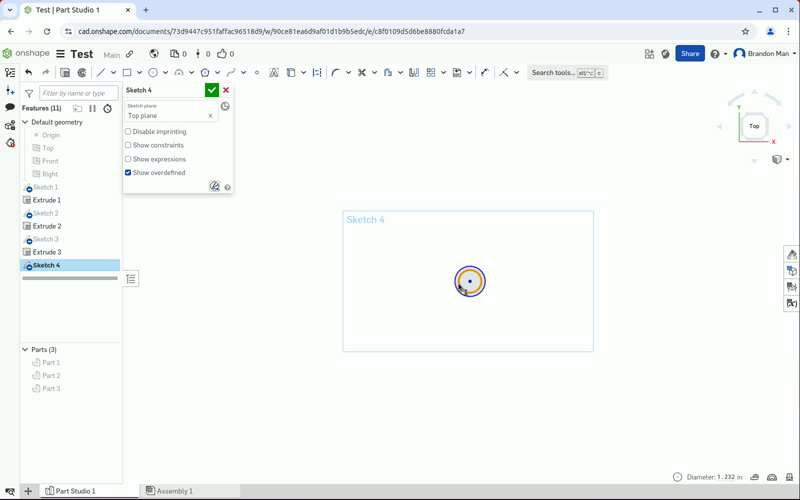
scroll(-6)
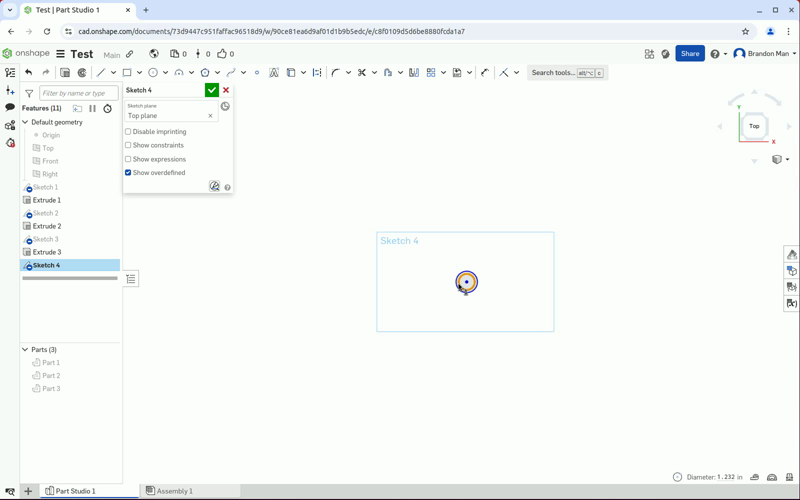
scroll(-6)
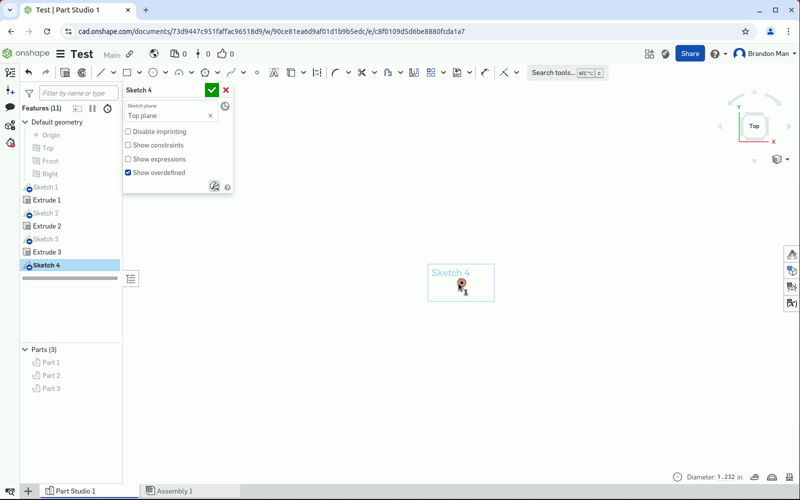
mouse_move(73, 352)
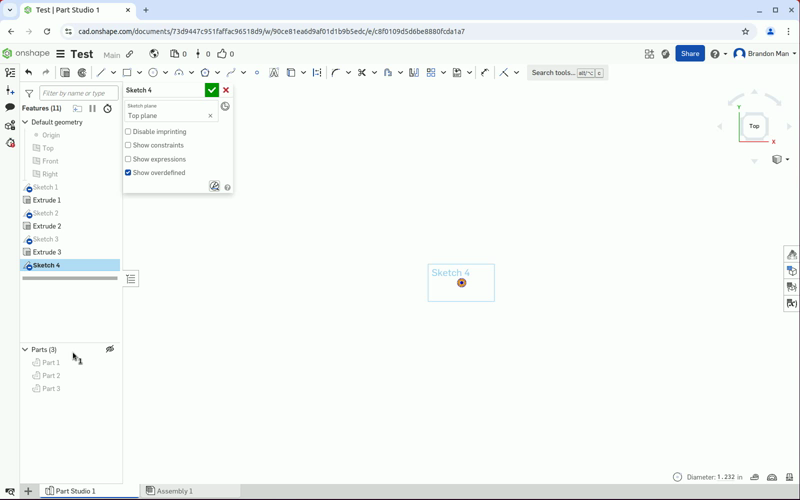
key(shift+y)
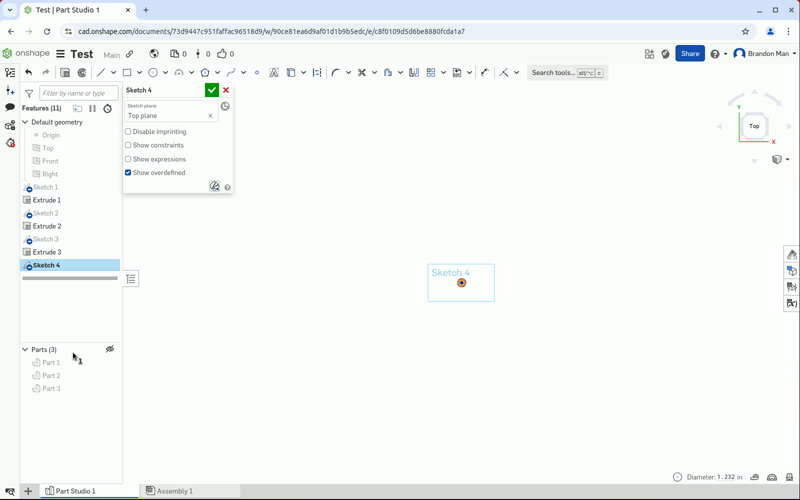
key(shift+e)
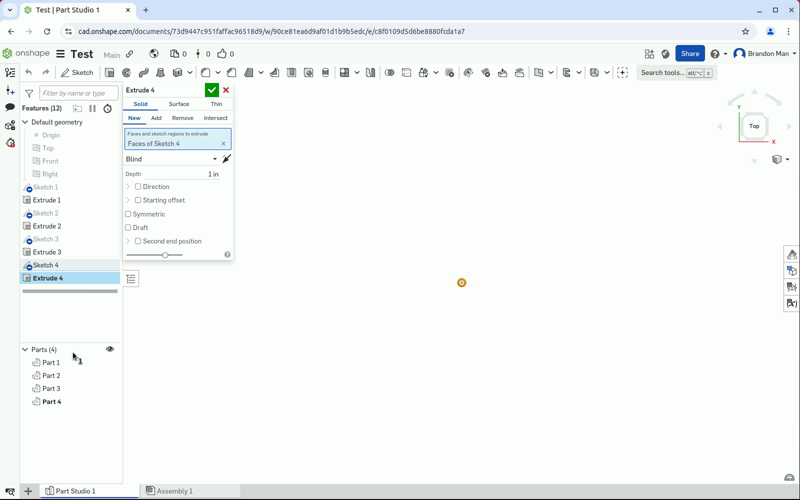
mouse_move(143, 106)
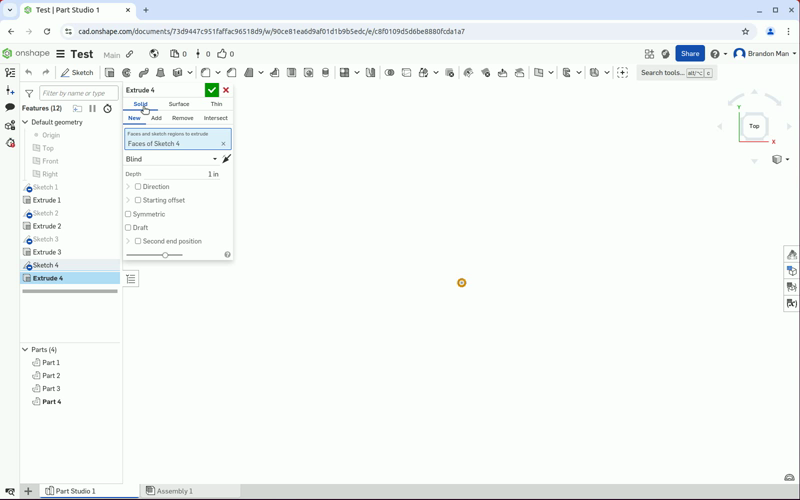
click(143, 106)
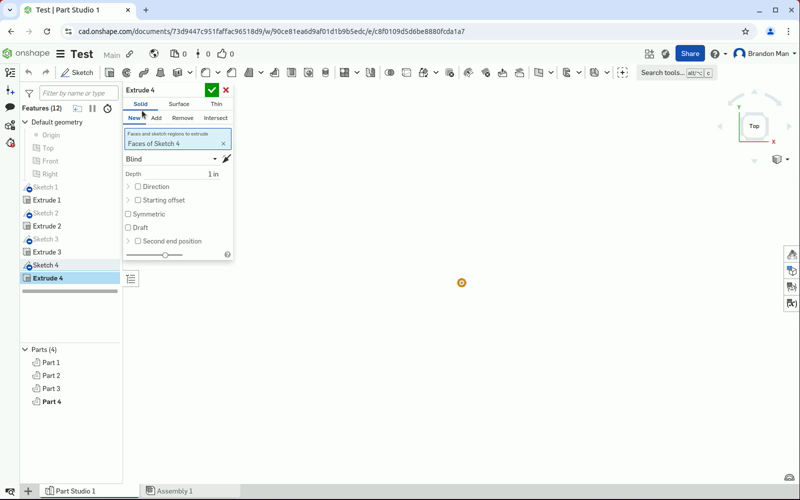
mouse_move(137, 120)
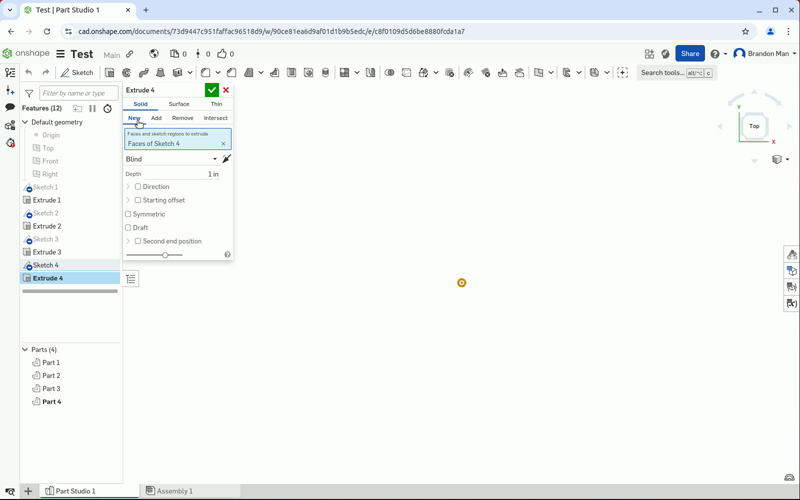
click(137, 120)
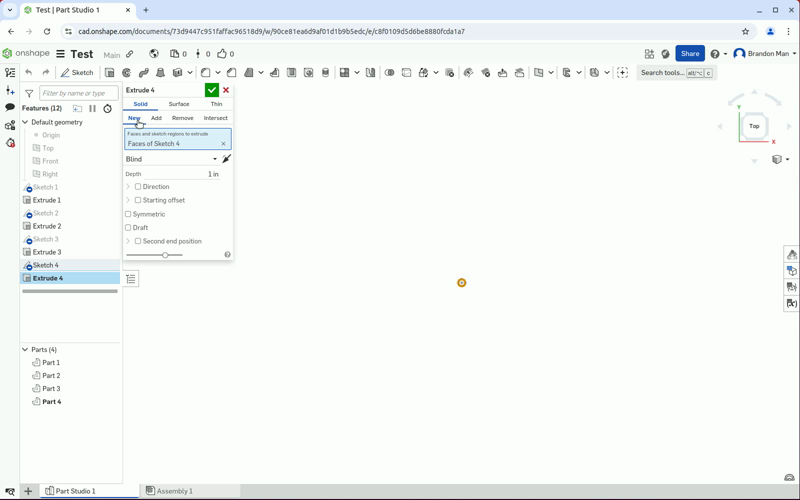
key(tab, 4)
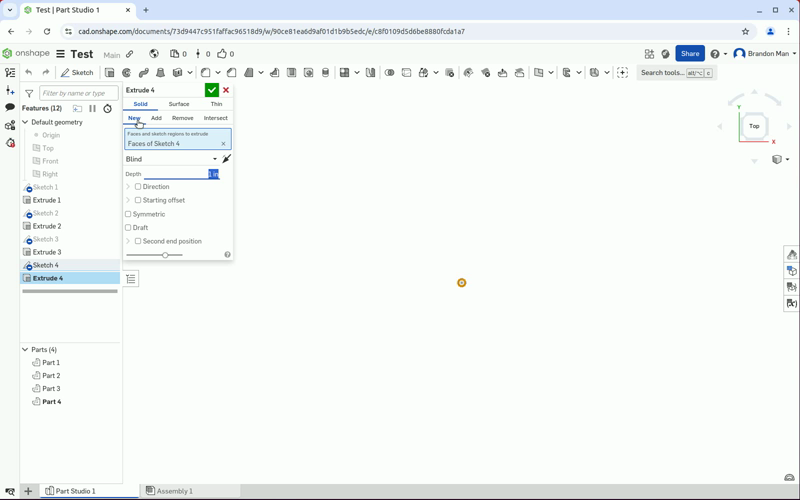
text(-17.331)
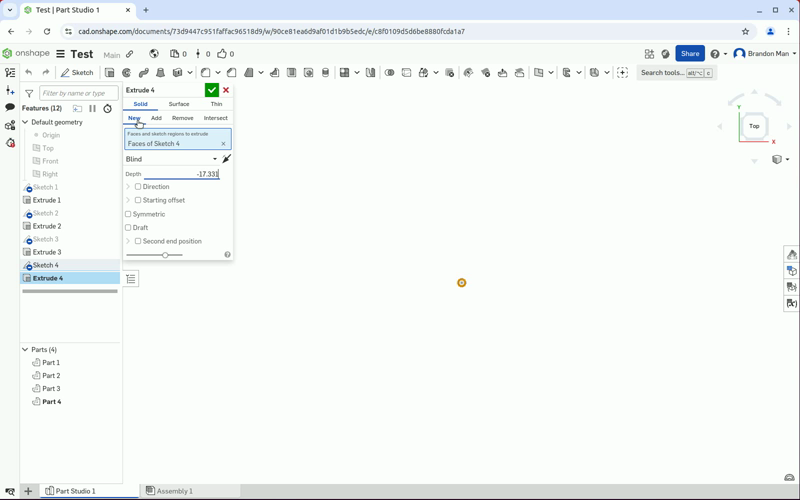
key(enter)
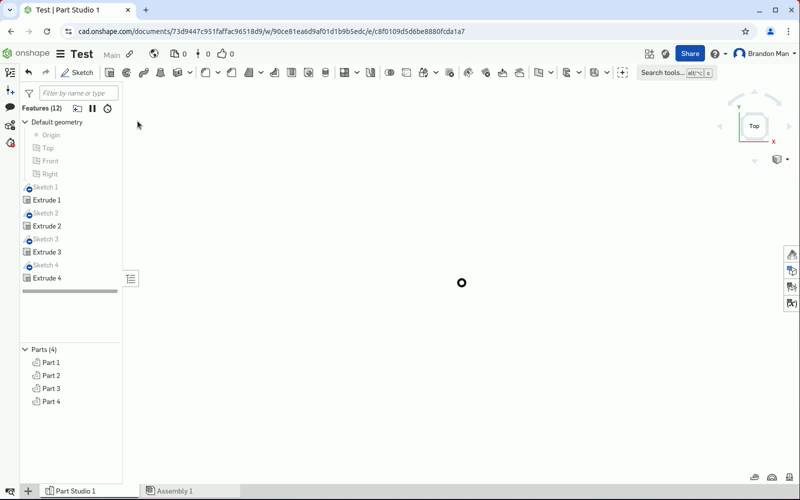
key(shift+h)
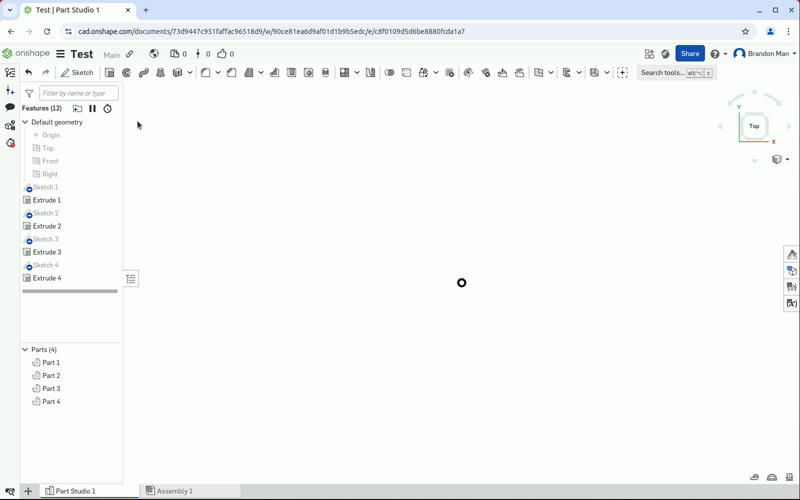
key(shift+h)
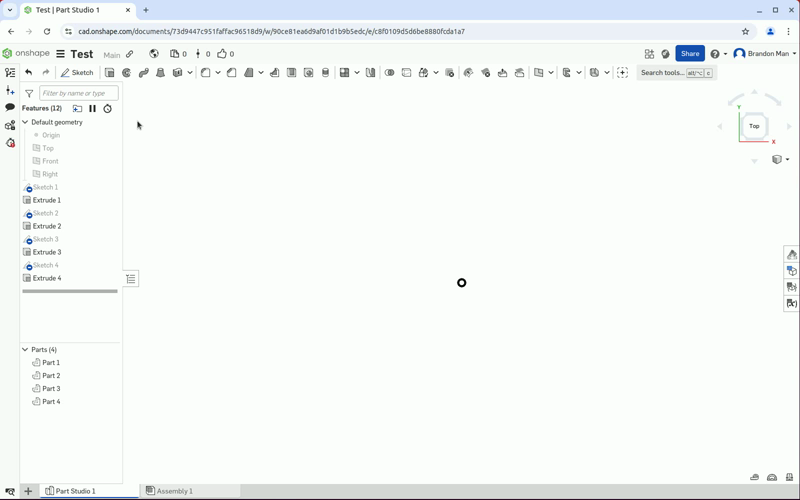
mouse_move(73, 189)
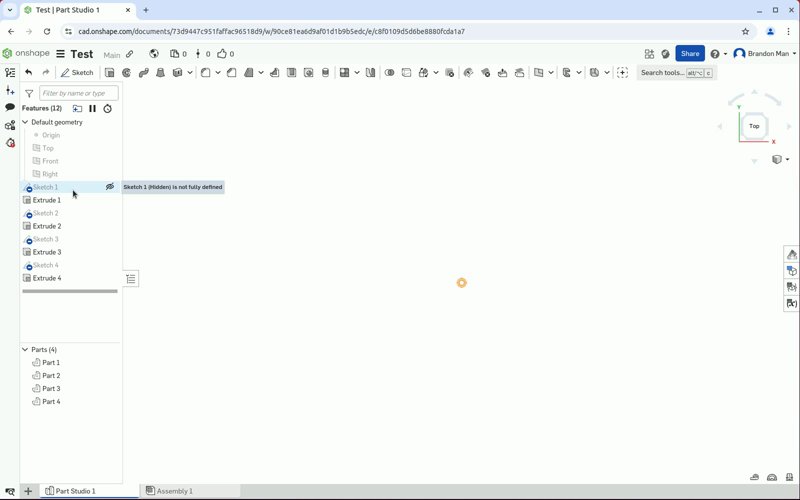
click(73, 189)
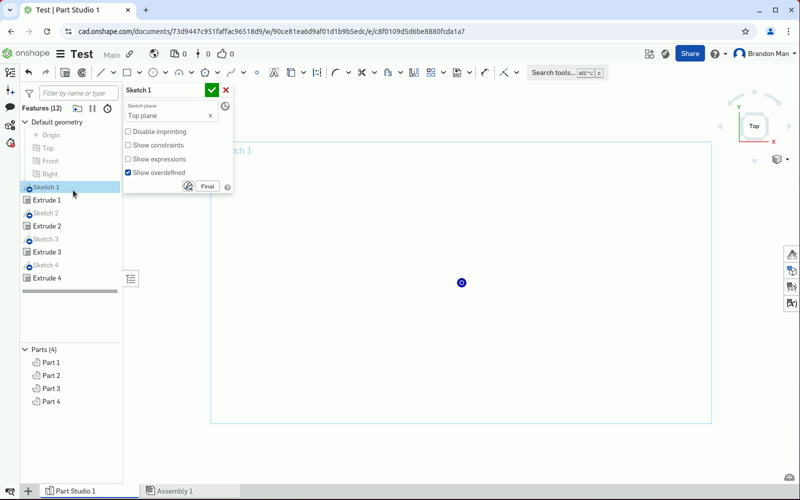
mouse_move(229, 92)
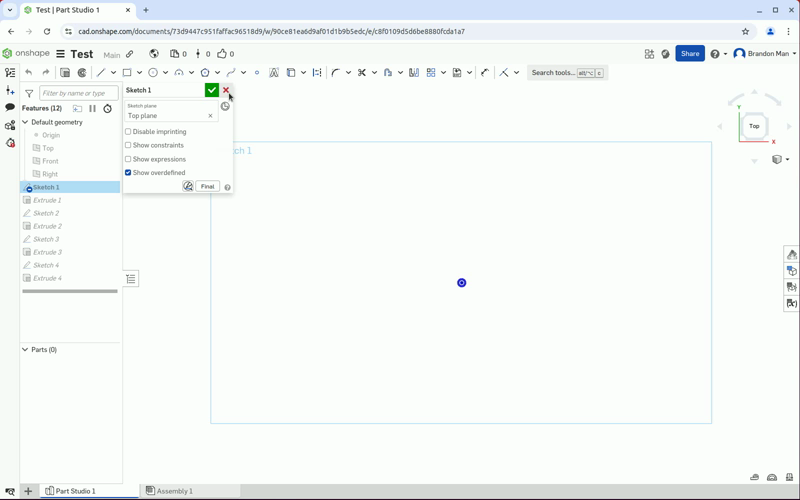
click(229, 92)
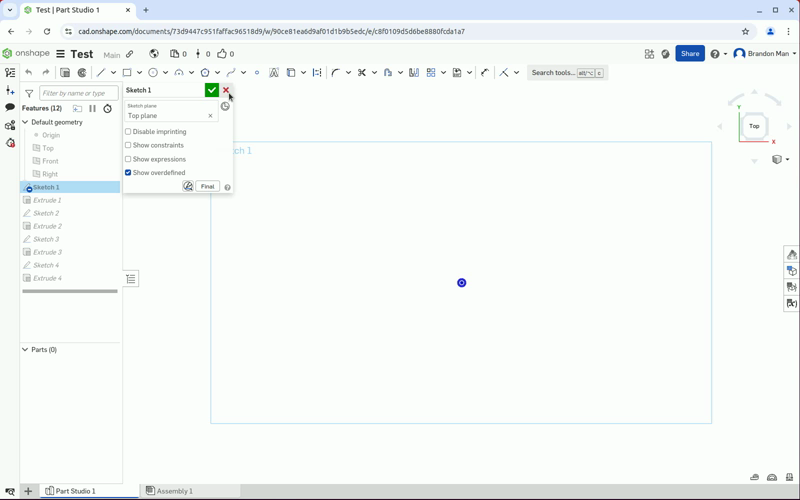
key(shift+s)
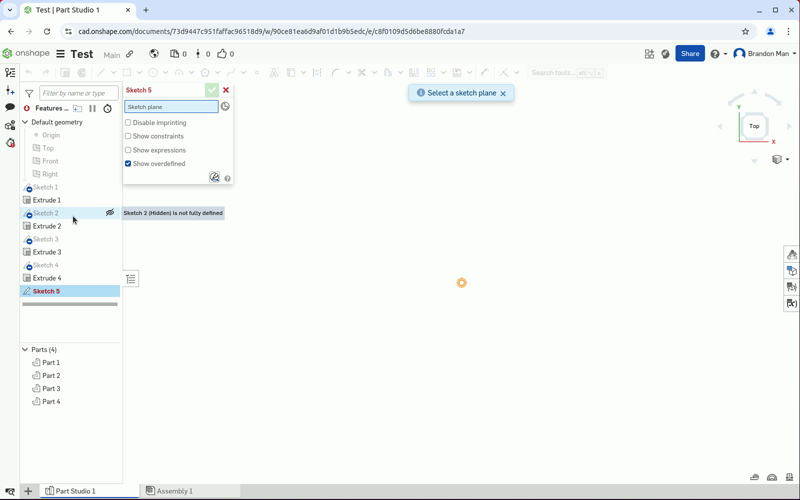
scroll(3)
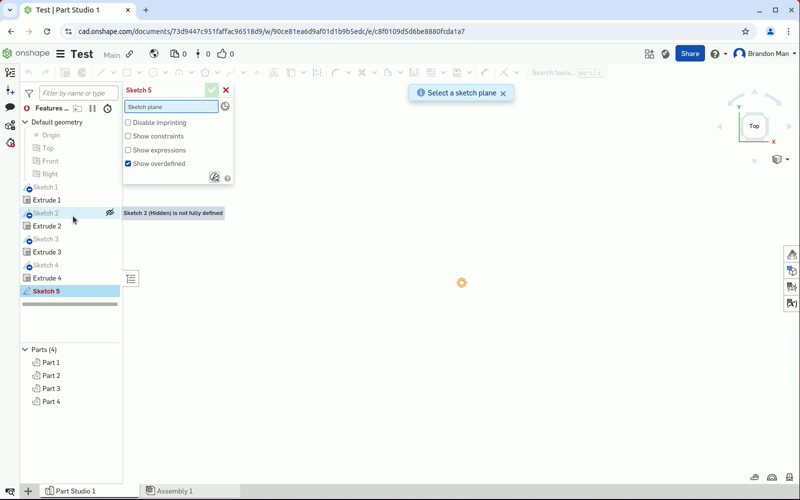
mouse_move(73, 150)
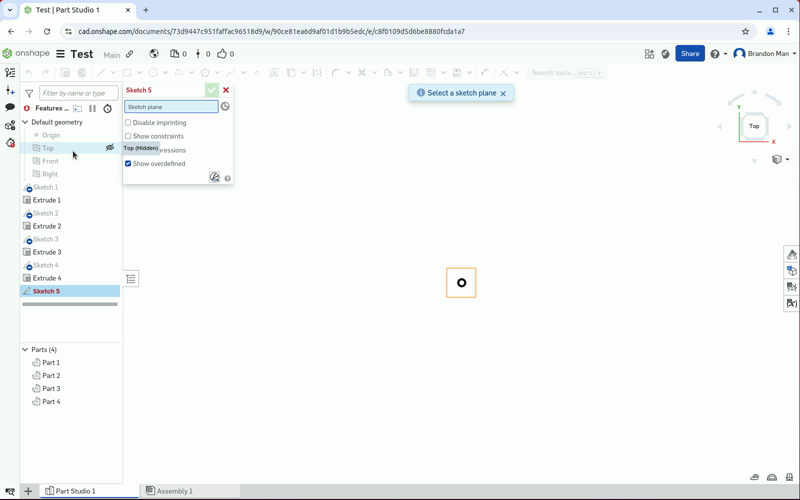
click(73, 150)
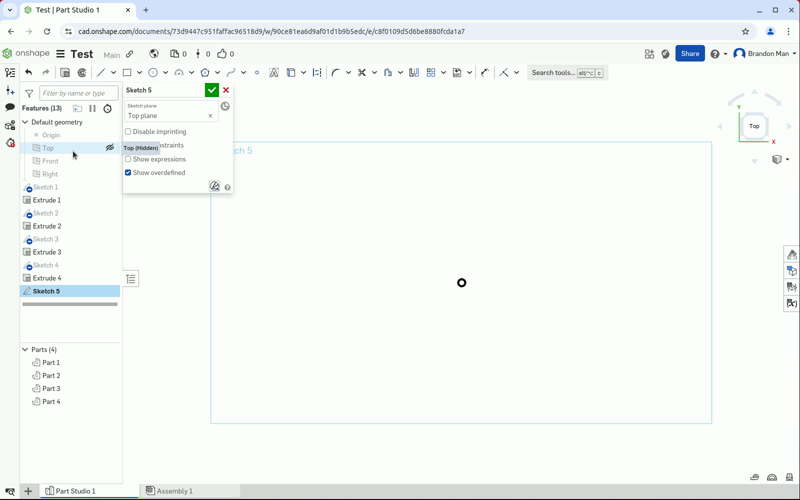
mouse_move(73, 352)
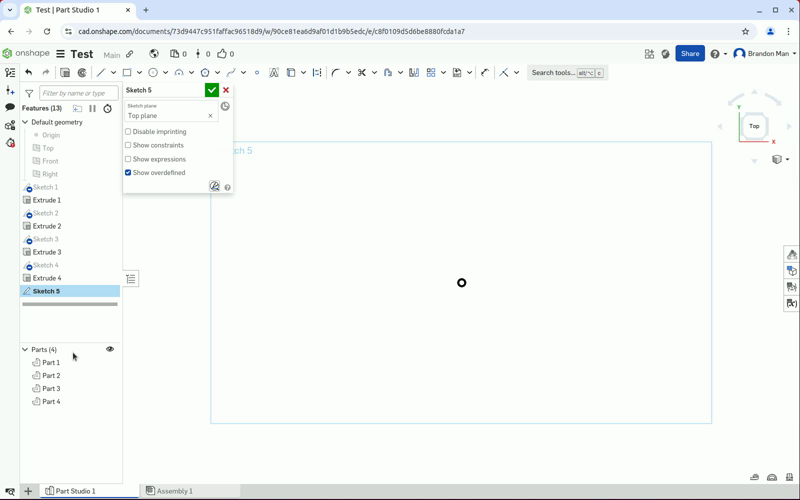
key(y)
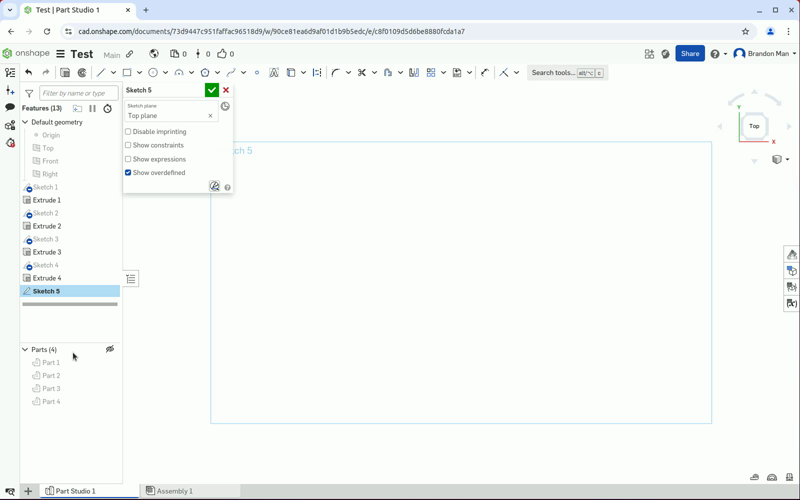
key(c)
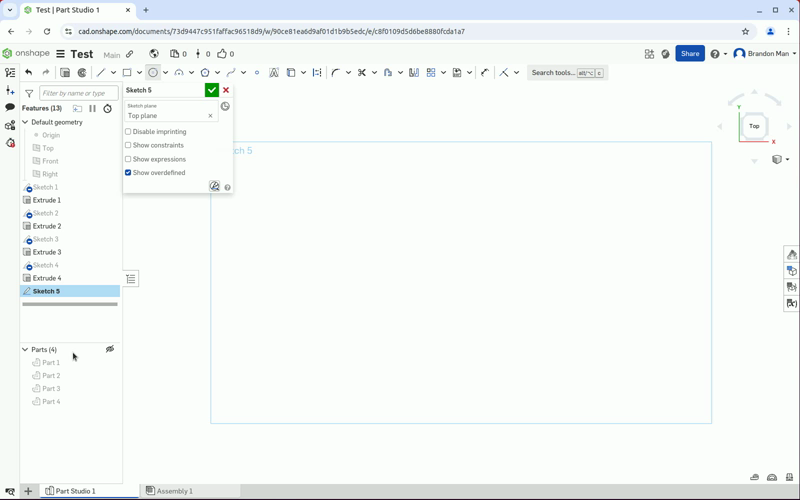
key_down(shift)
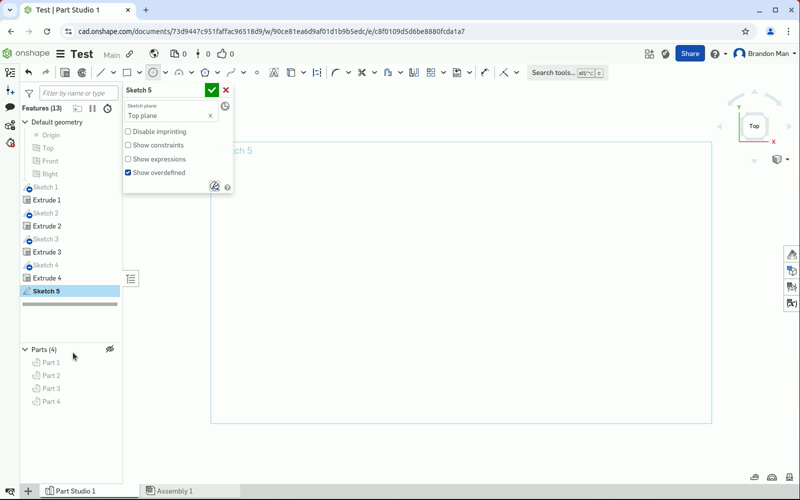
mouse_move(461, 282)
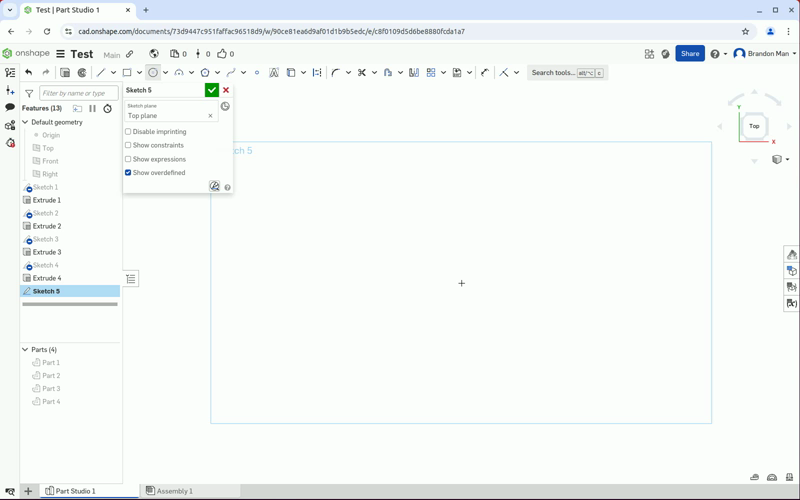
click(461, 282)
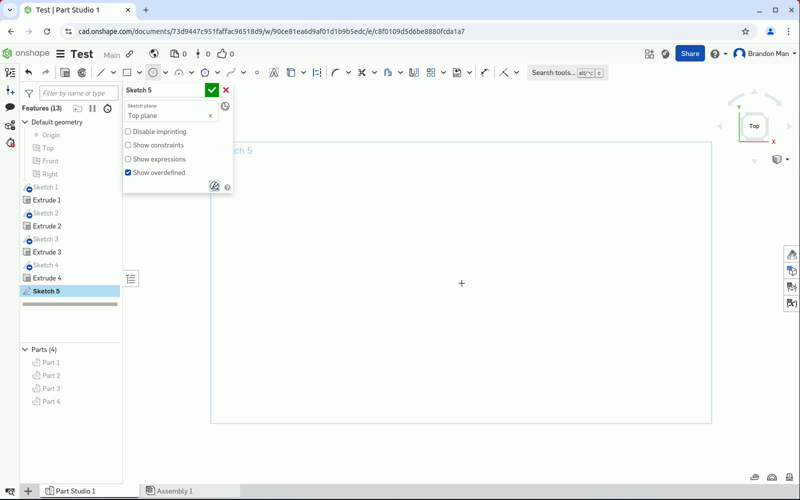
key_up(shift)
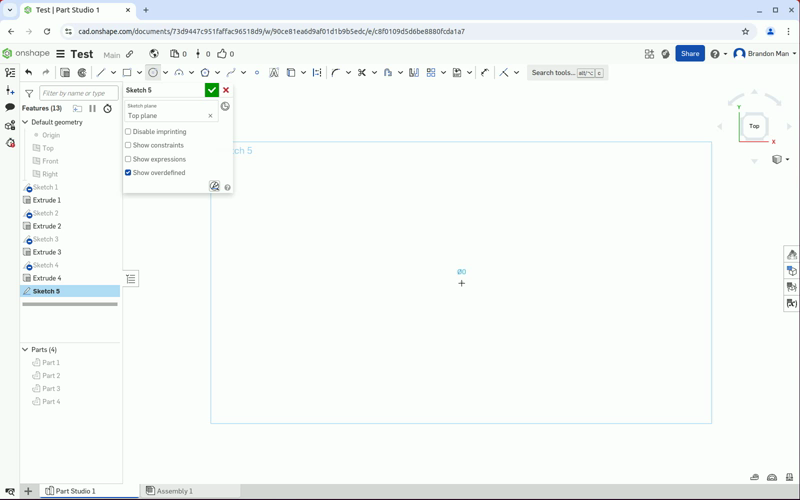
mouse_move(465, 282)
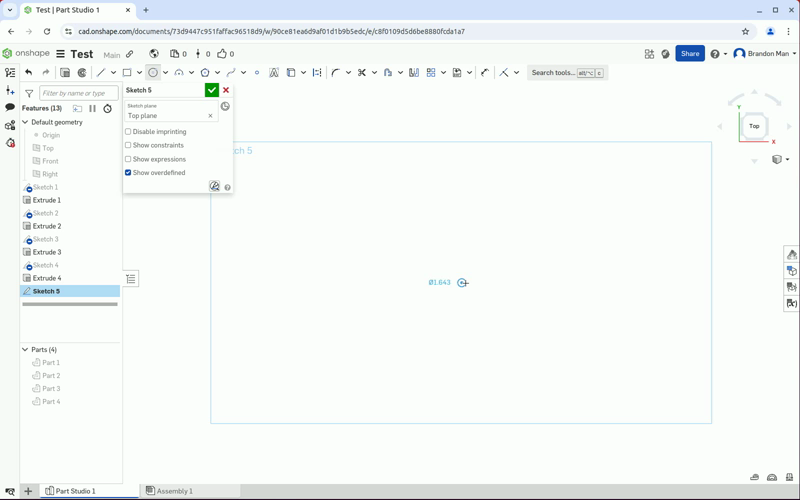
click(465, 282)
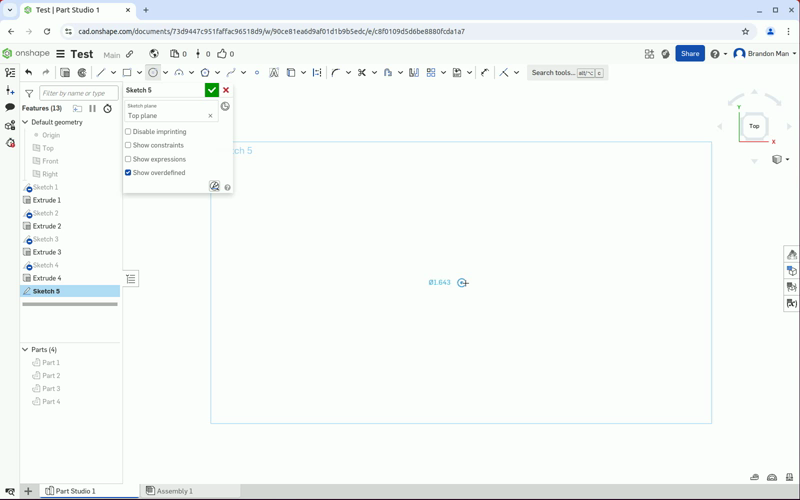
key(esc)
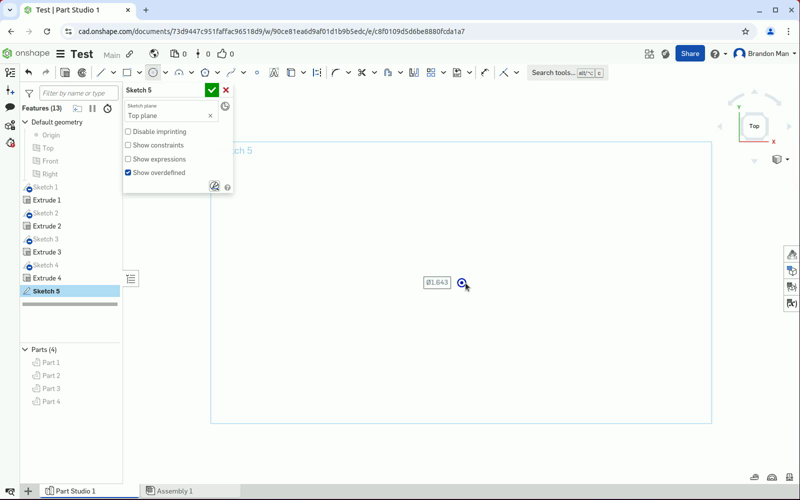
key(c)
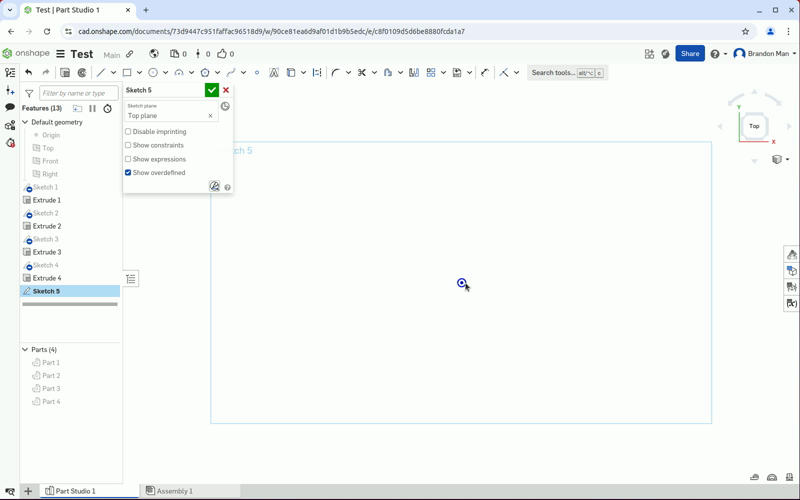
key_down(shift)
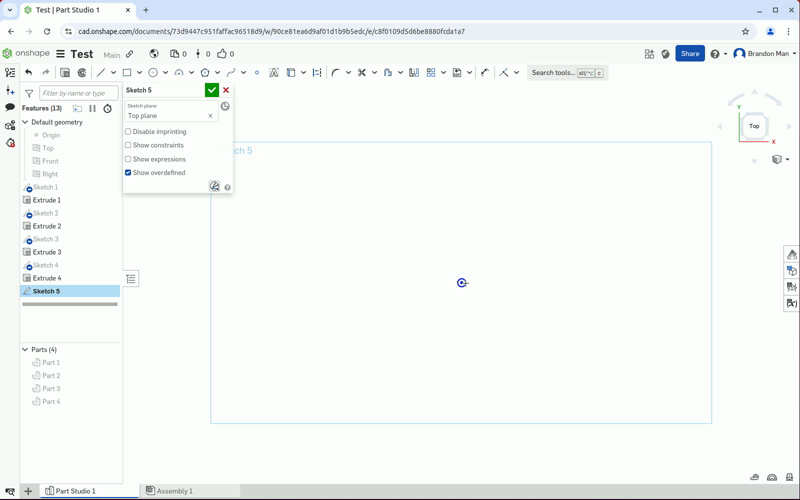
mouse_move(461, 282)
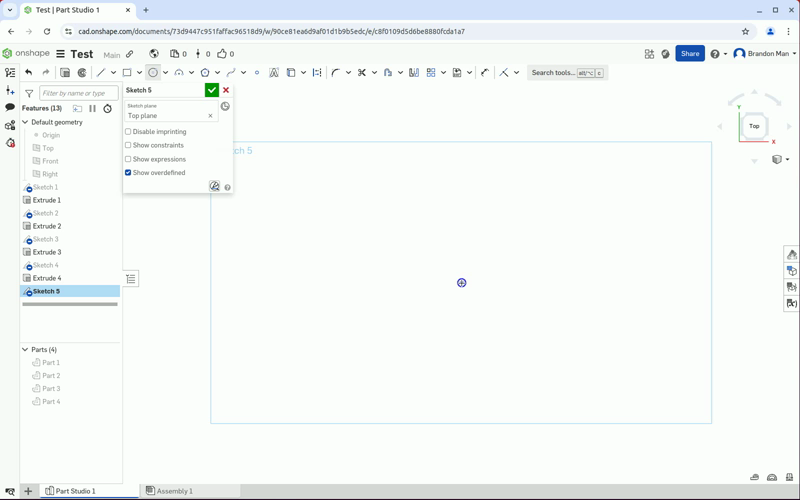
scroll(6)
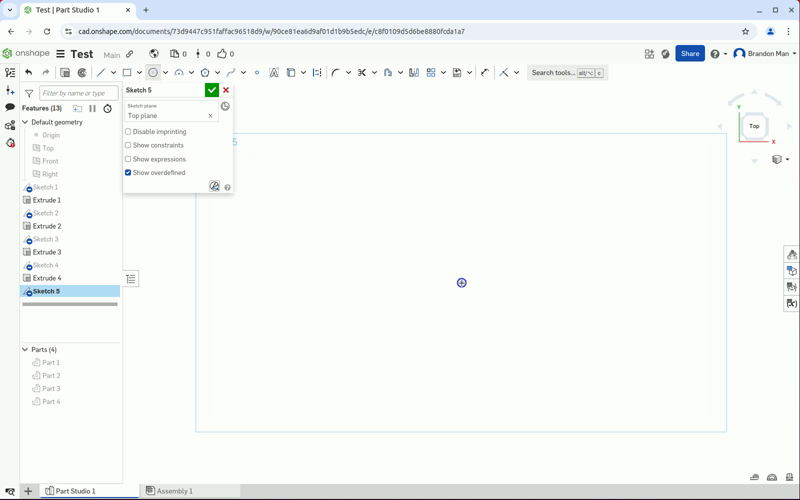
scroll(6)
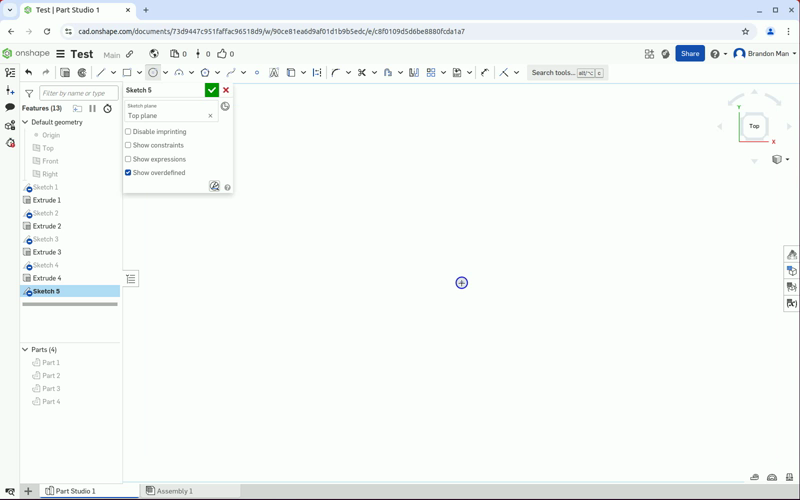
scroll(6)
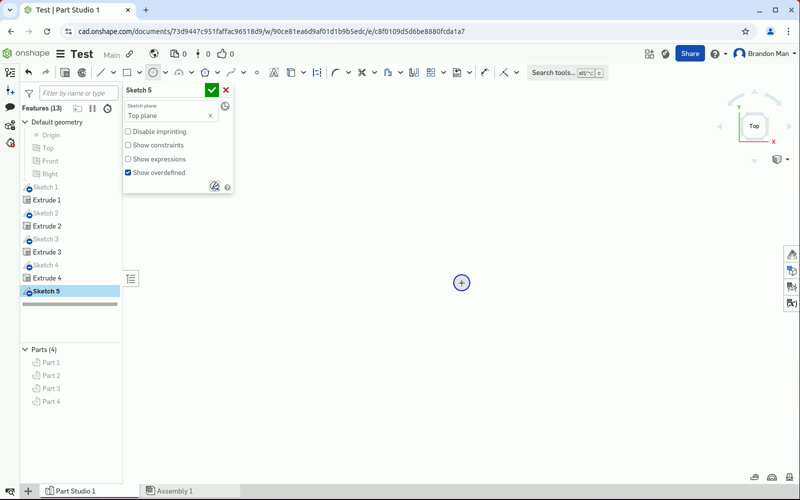
scroll(6)
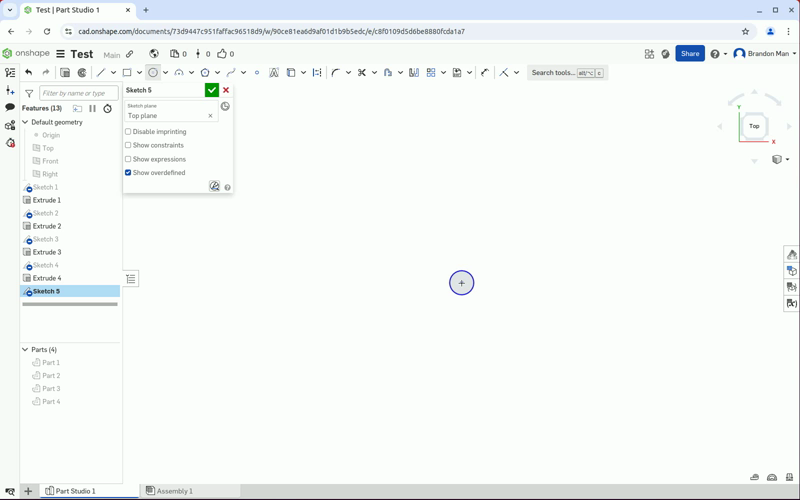
scroll(6)
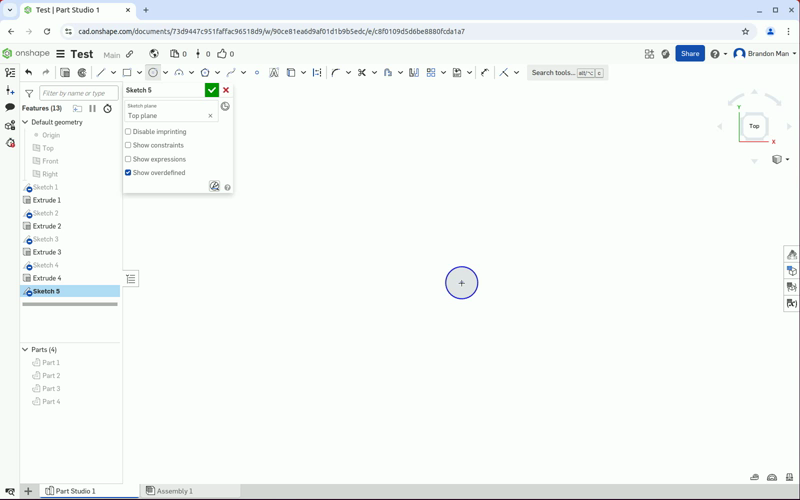
scroll(6)
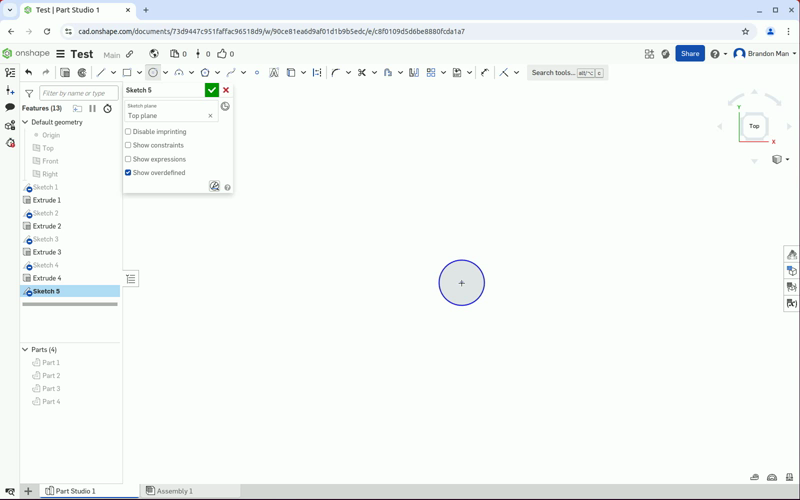
scroll(6)
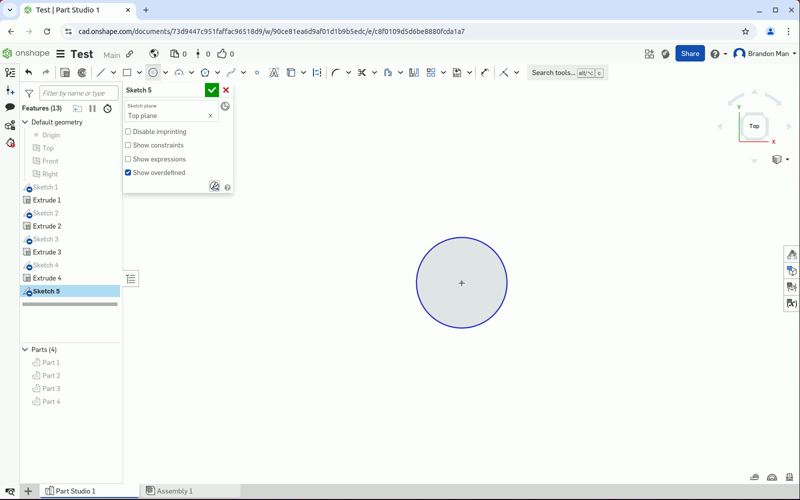
click(461, 282)
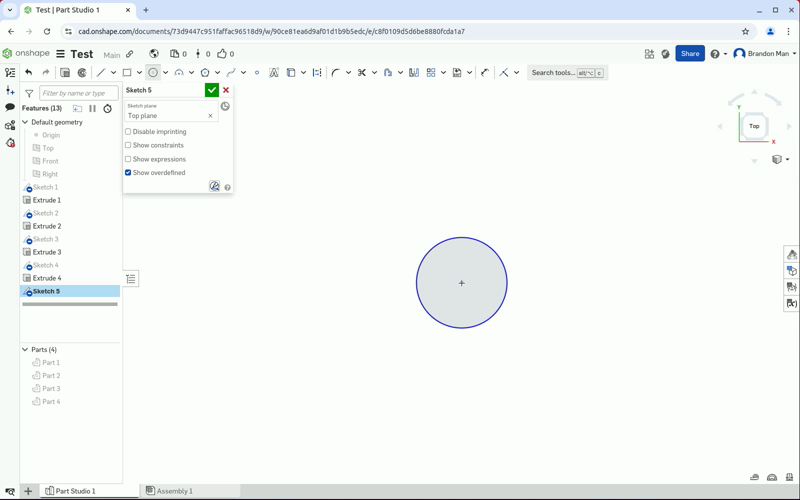
scroll(-6)
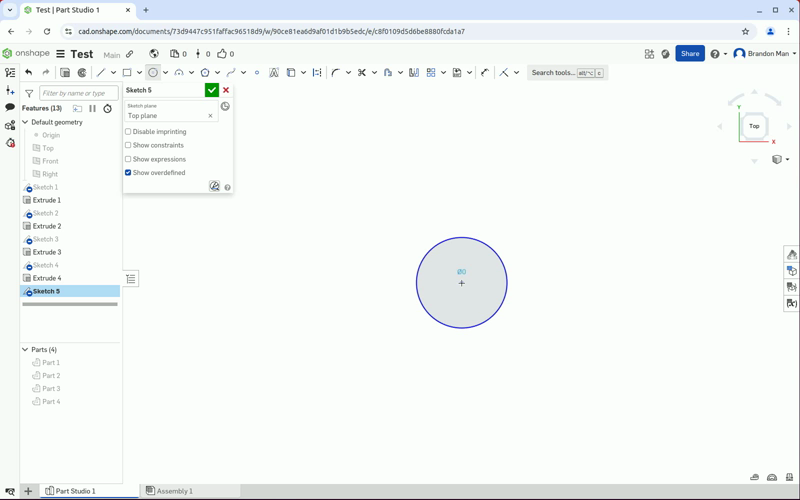
scroll(-6)
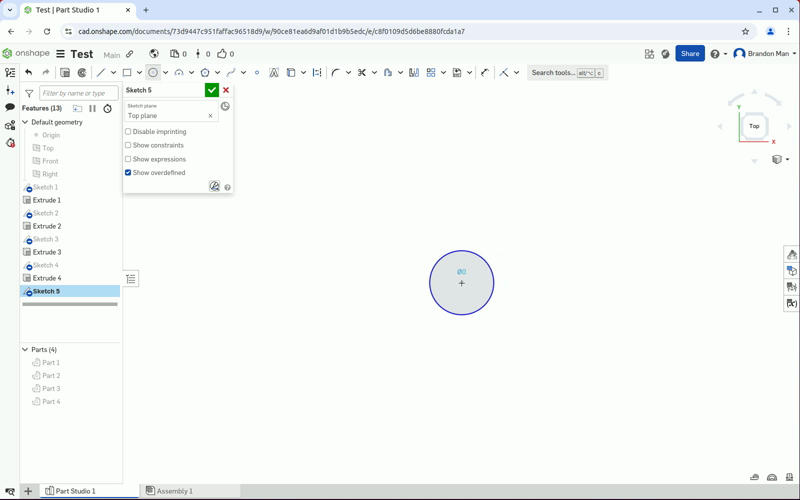
scroll(-6)
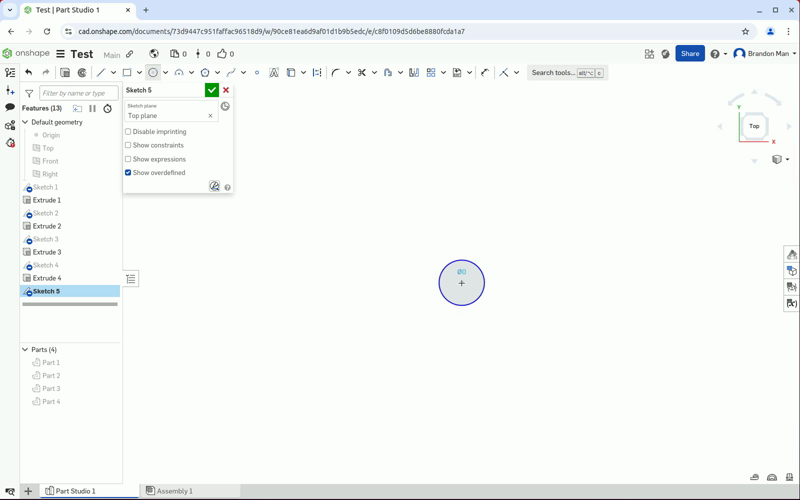
scroll(-6)
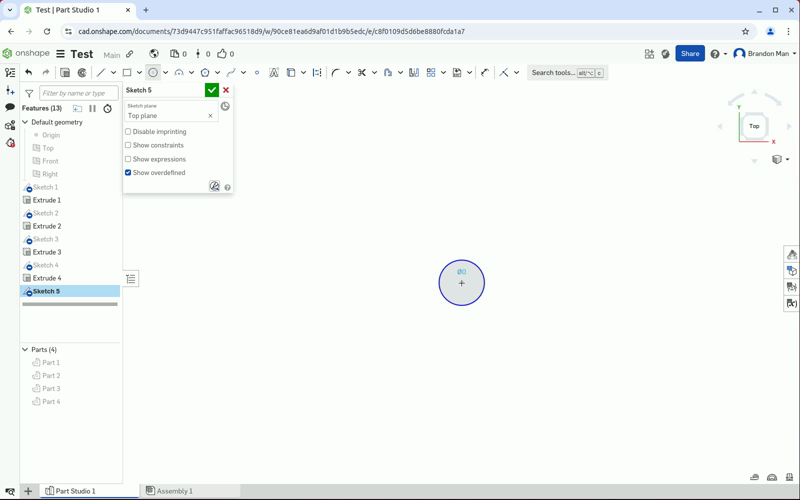
scroll(-6)
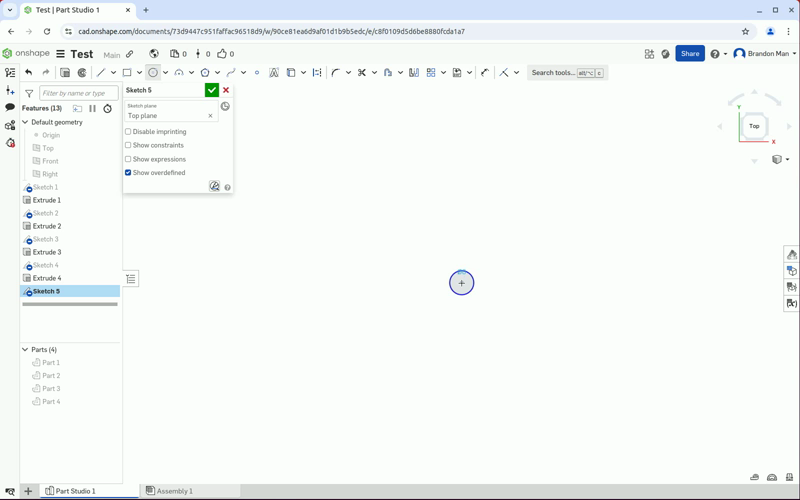
scroll(-6)
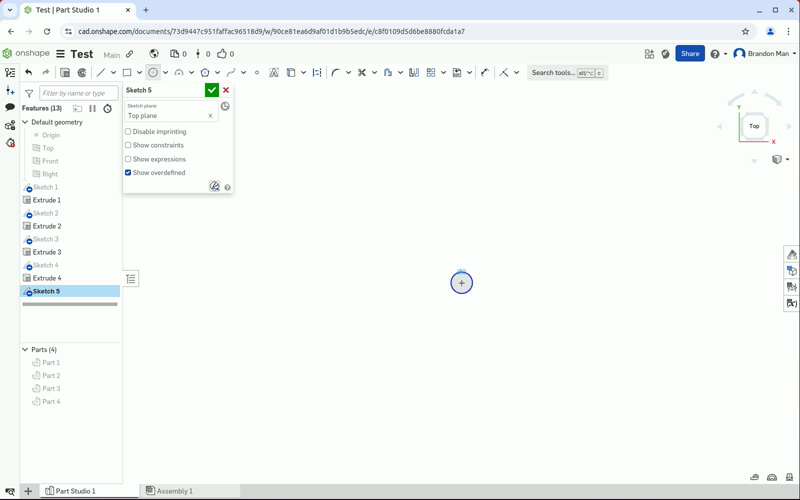
scroll(-6)
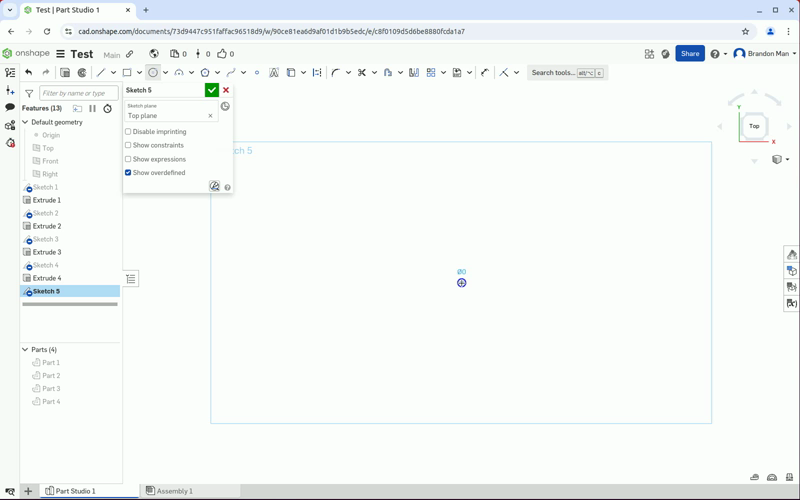
key_up(shift)
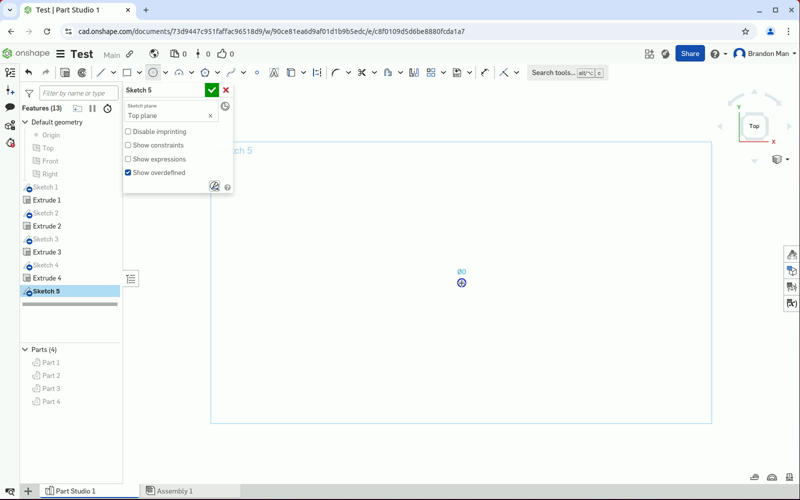
mouse_move(464, 282)
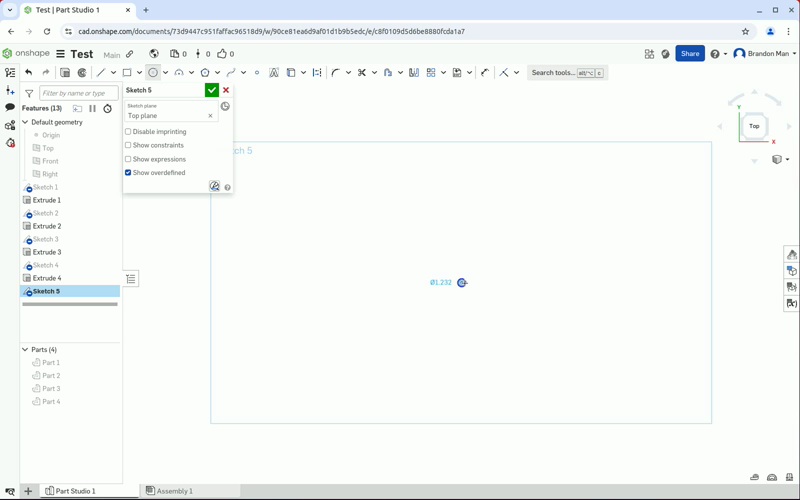
scroll(6)
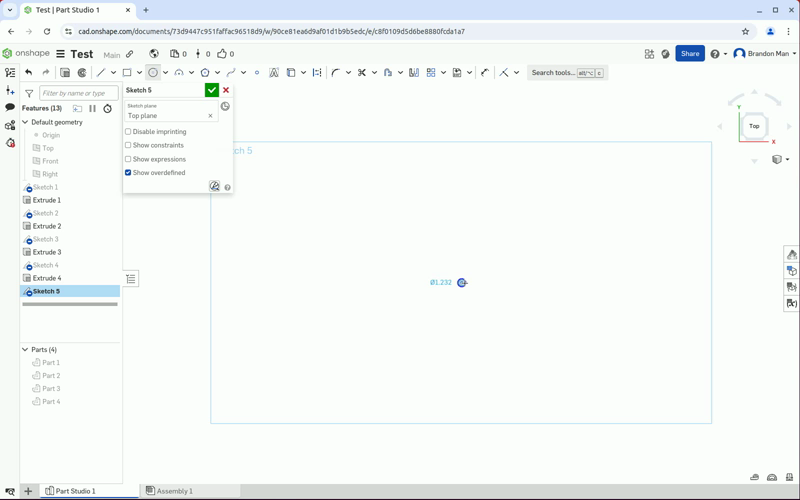
scroll(6)
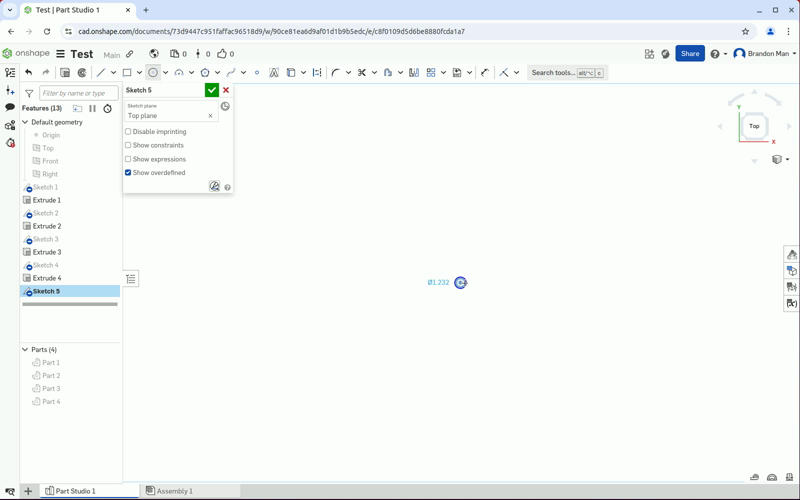
scroll(6)
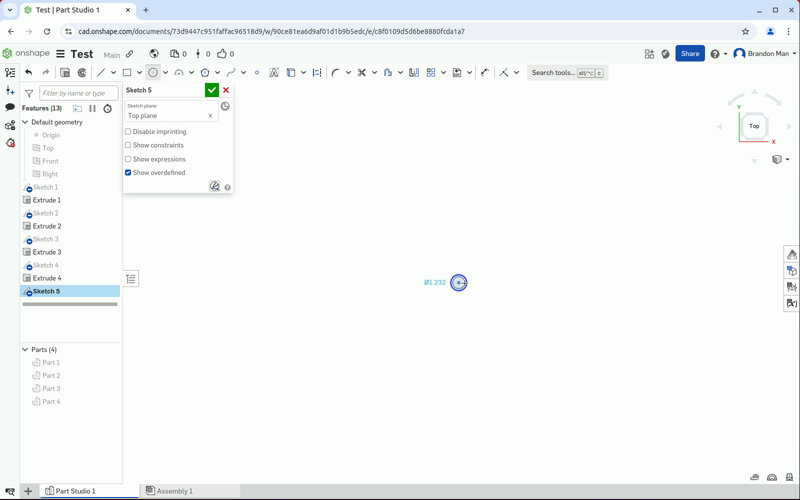
scroll(6)
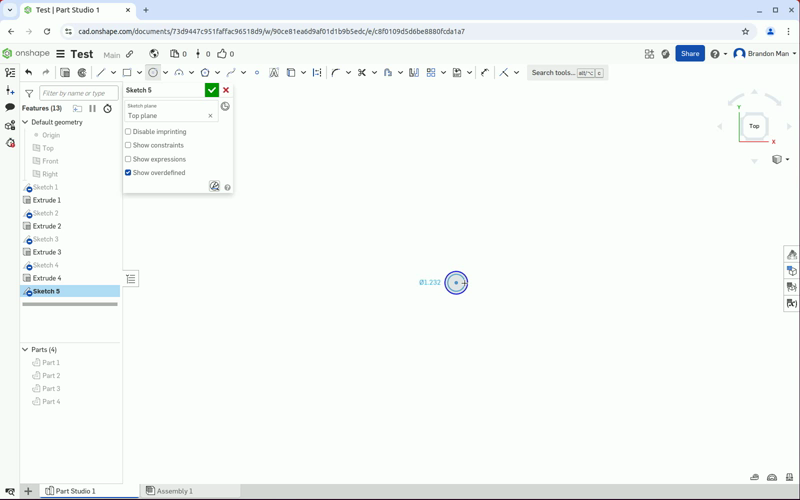
scroll(6)
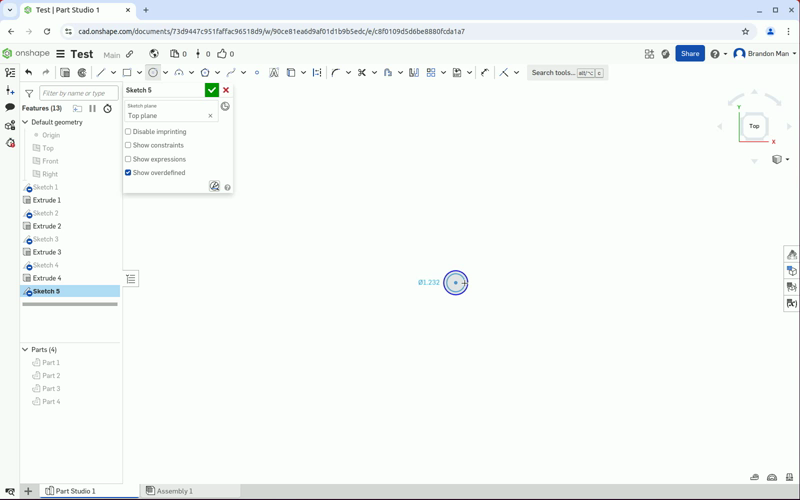
scroll(6)
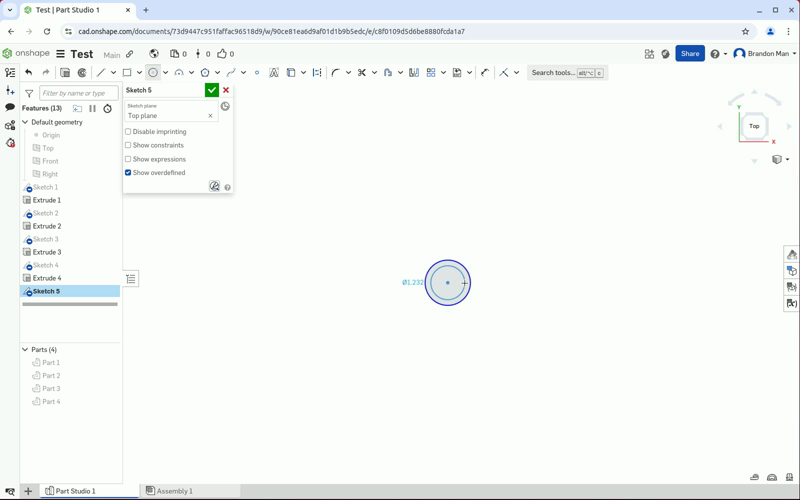
scroll(6)
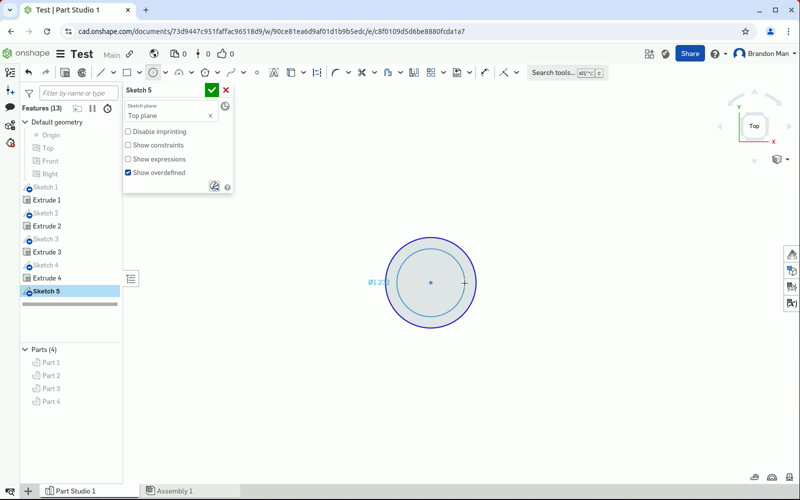
click(464, 282)
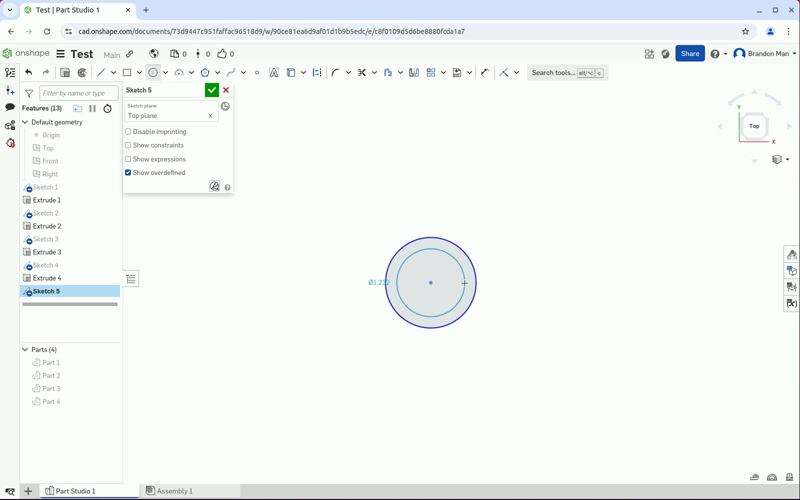
scroll(-6)
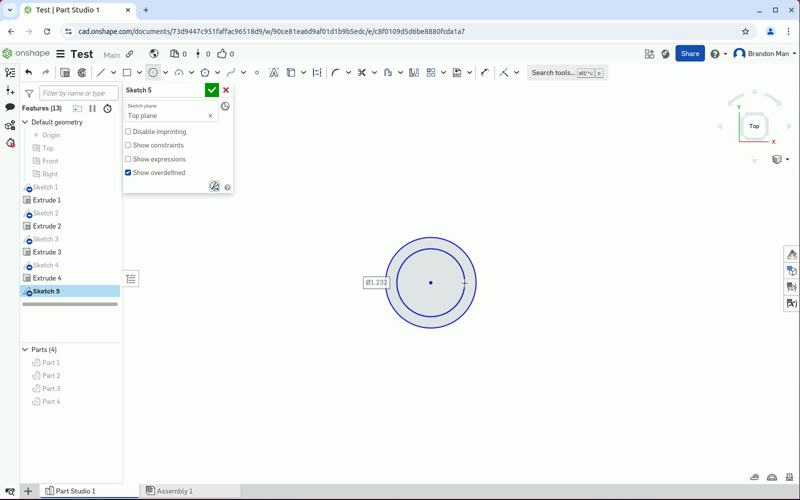
scroll(-6)
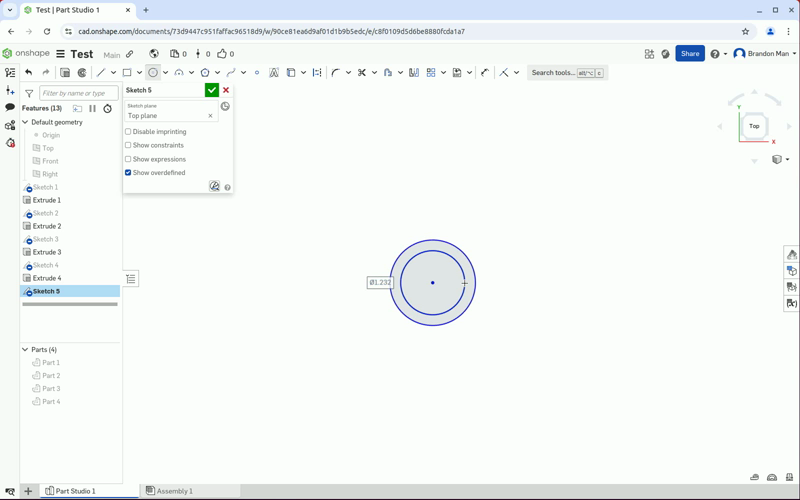
scroll(-6)
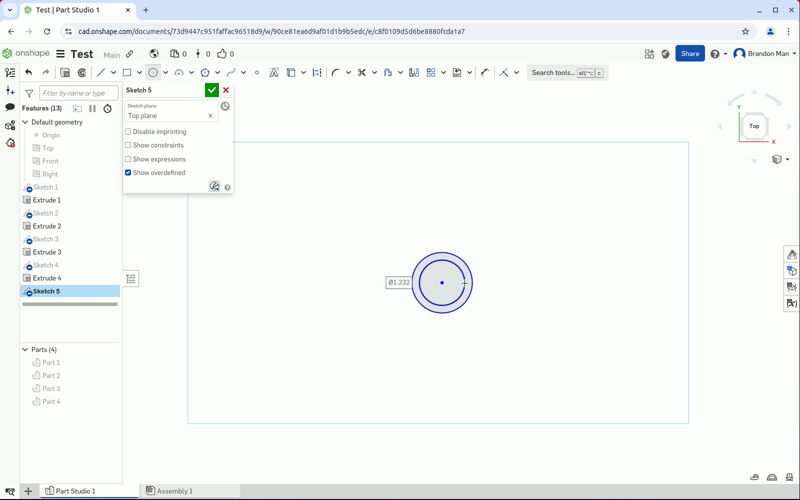
scroll(-6)
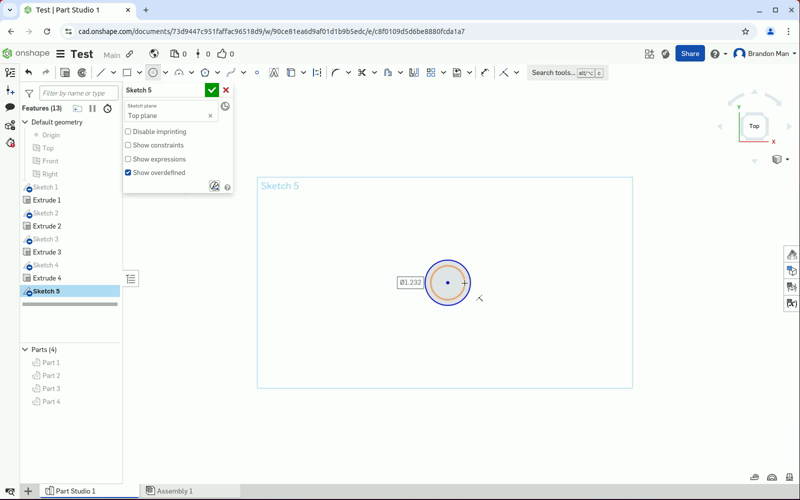
scroll(-6)
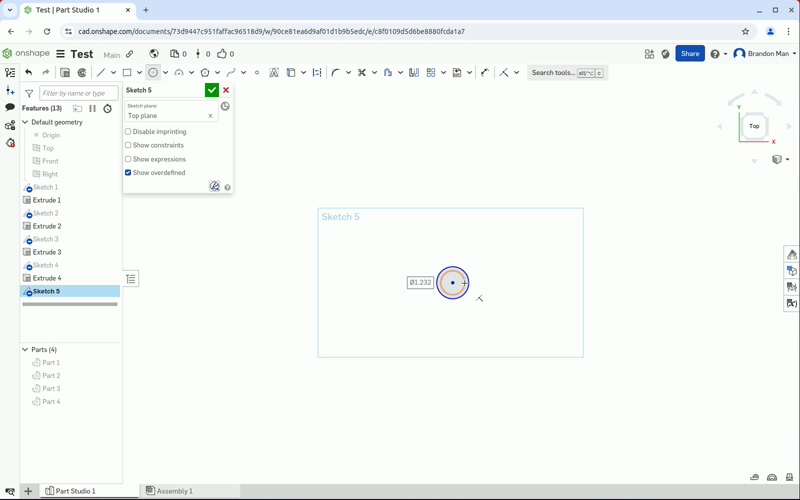
scroll(-6)
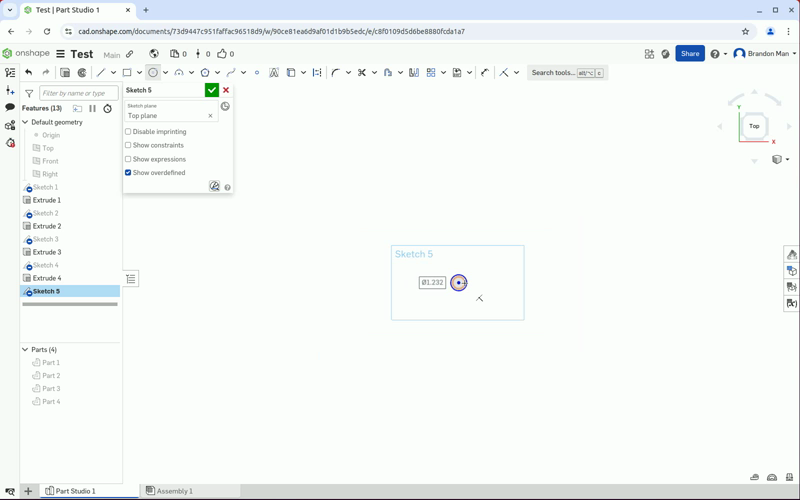
scroll(-6)
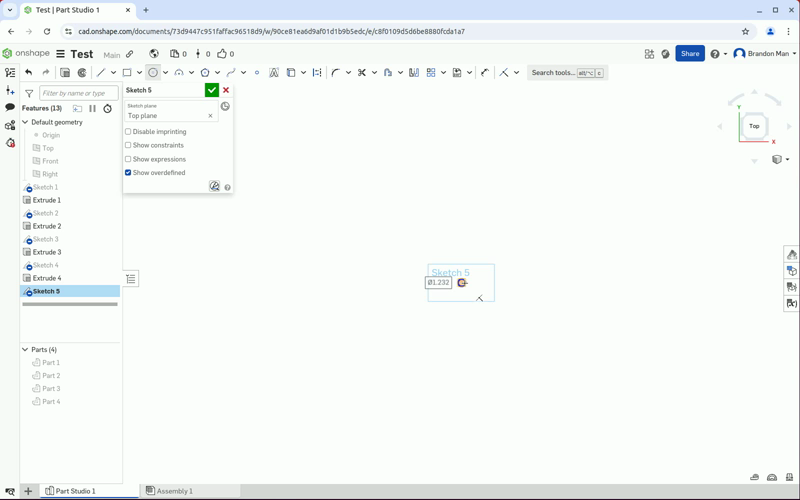
key(esc)
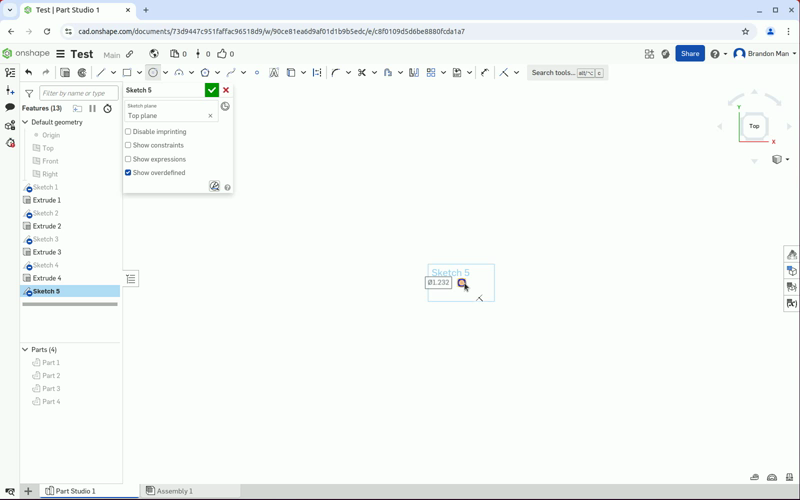
mouse_move(462, 286)
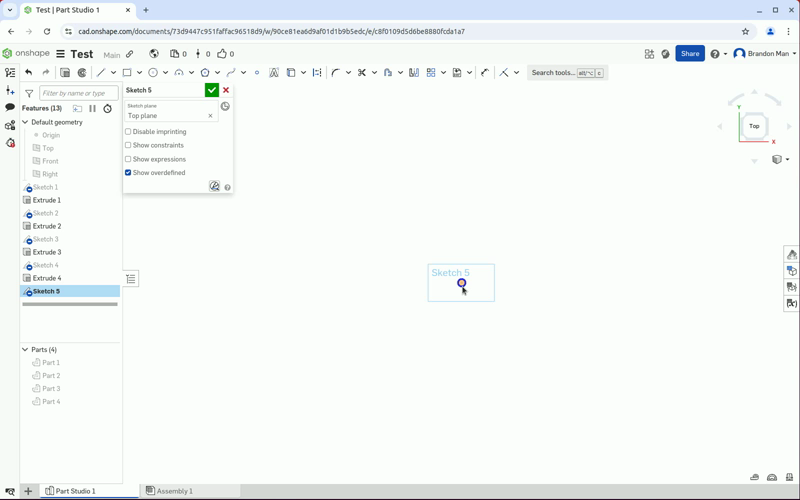
scroll(6)
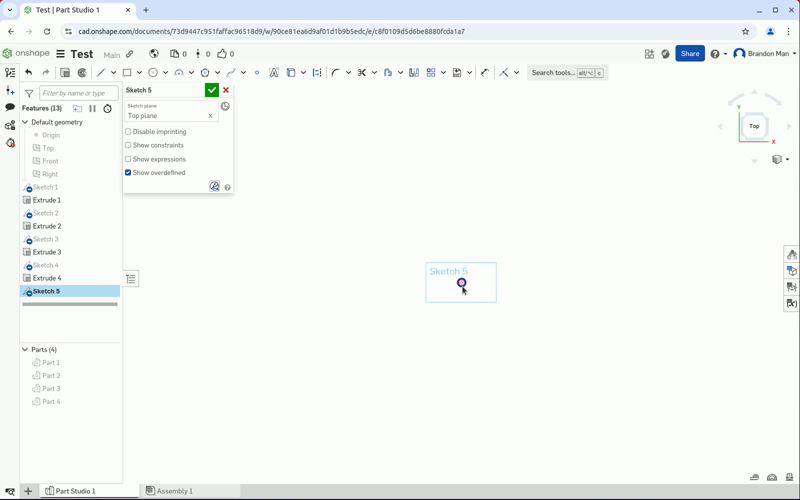
scroll(6)
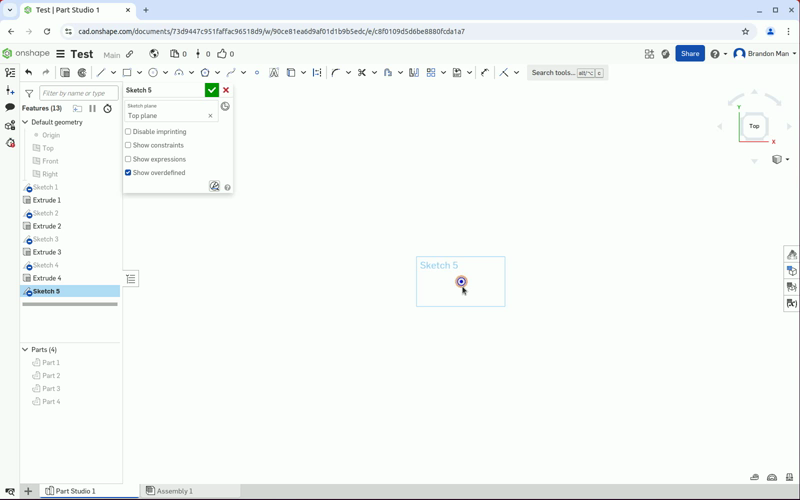
scroll(6)
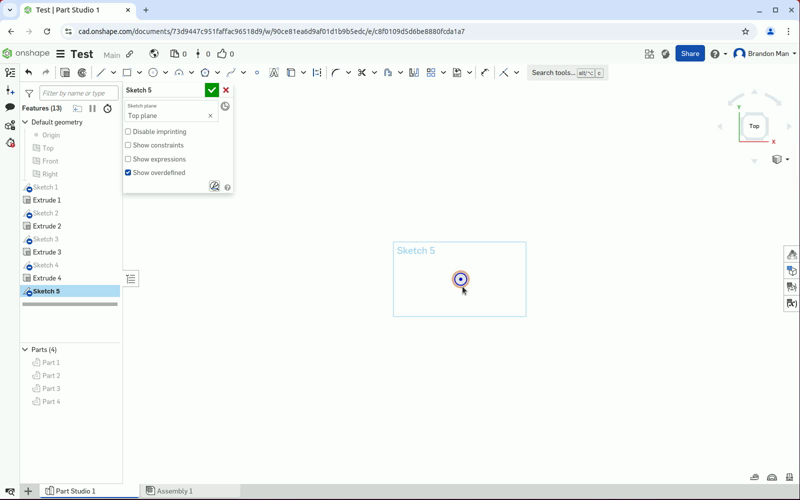
scroll(6)
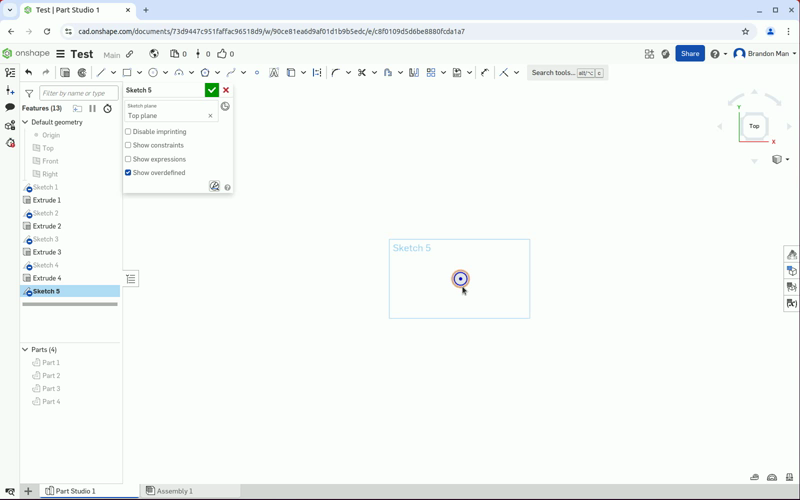
scroll(6)
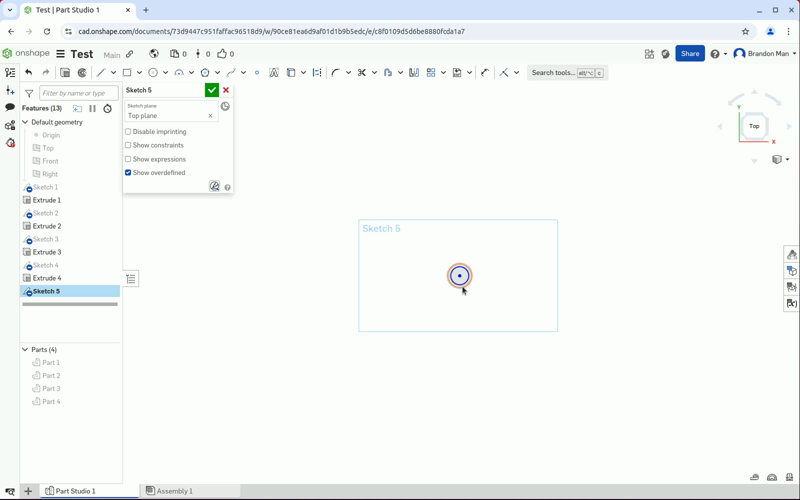
scroll(6)
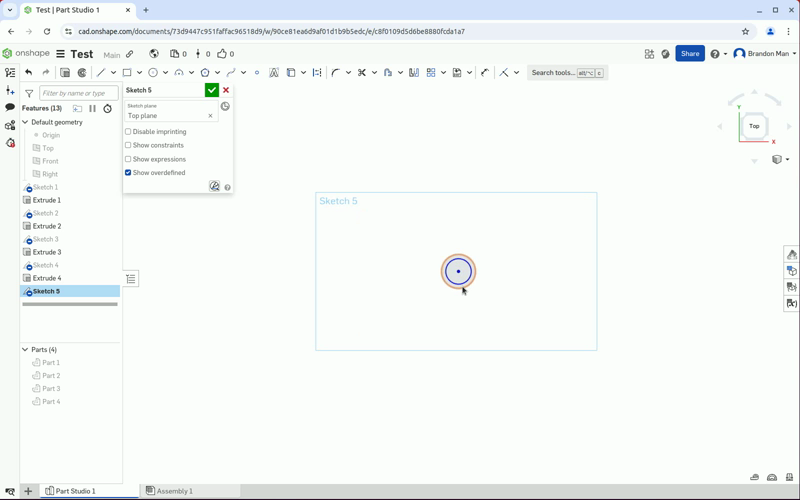
scroll(6)
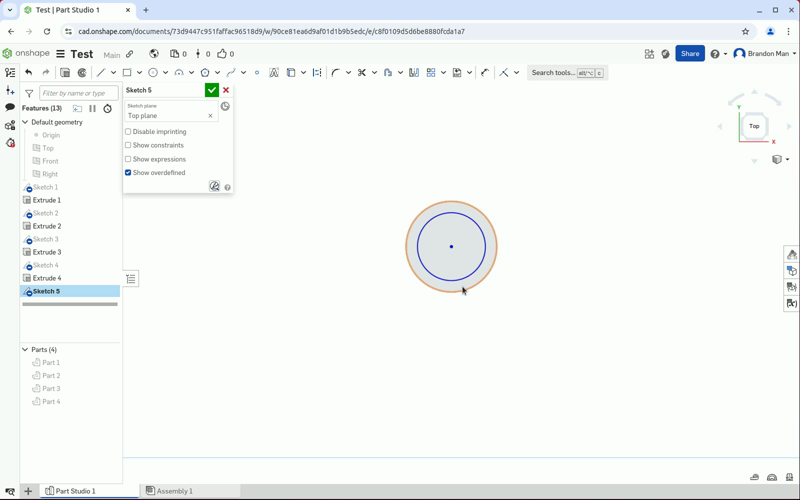
click(462, 286)
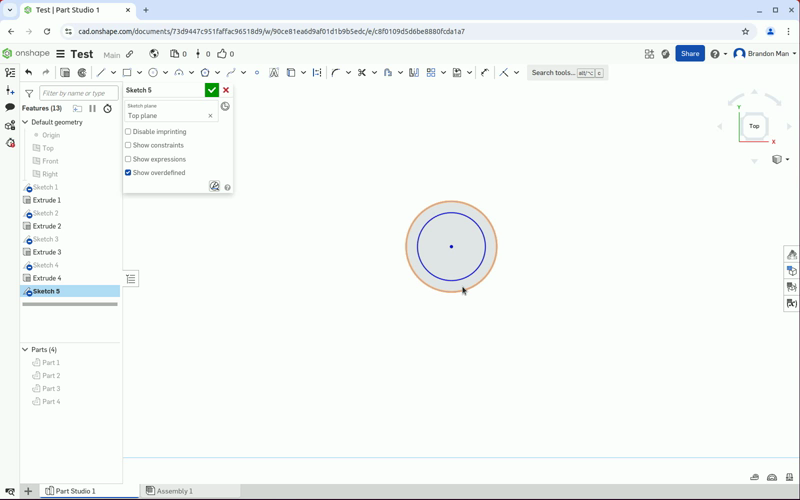
scroll(-6)
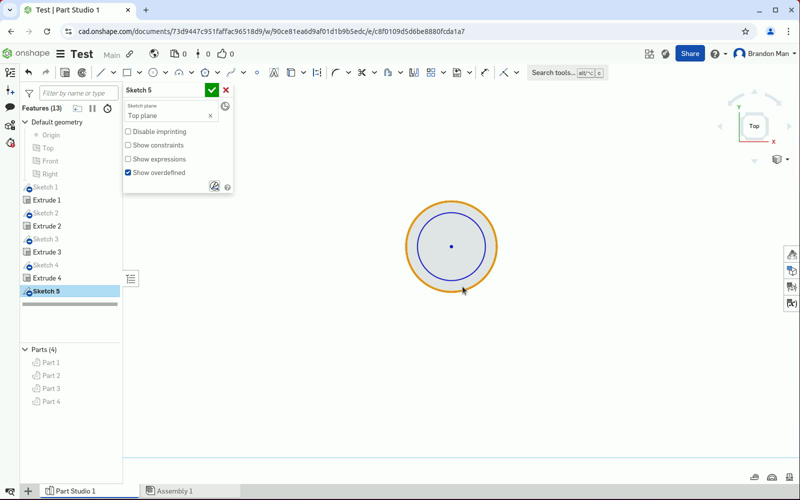
scroll(-6)
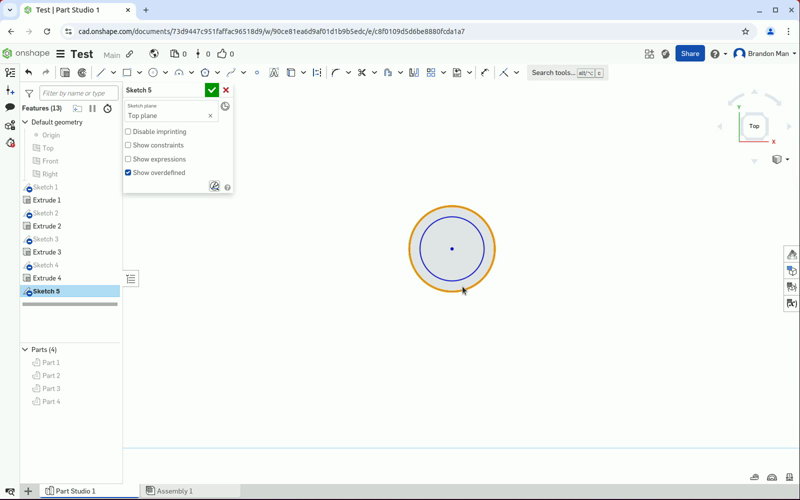
scroll(-6)
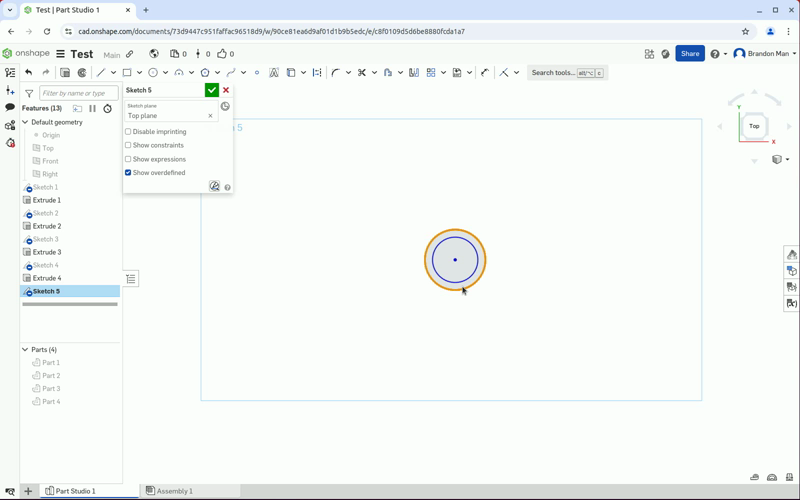
scroll(-6)
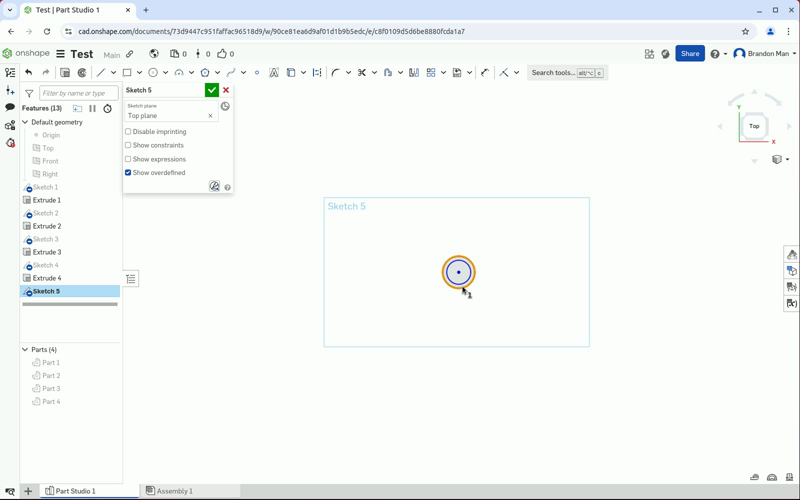
scroll(-6)
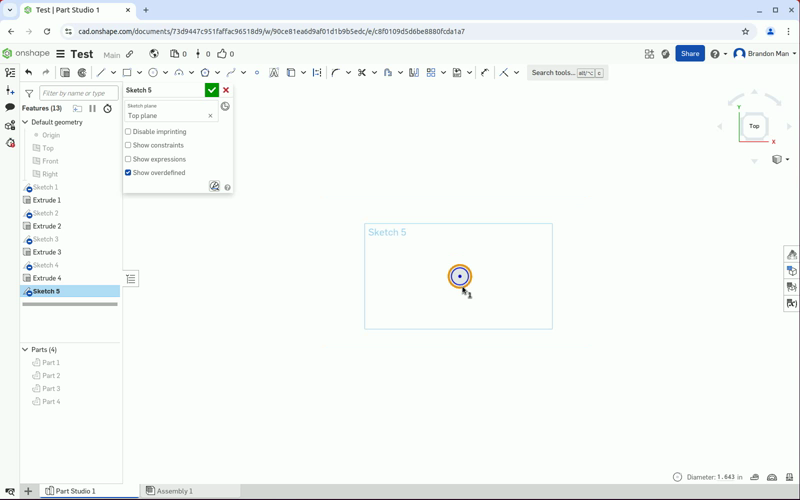
scroll(-6)
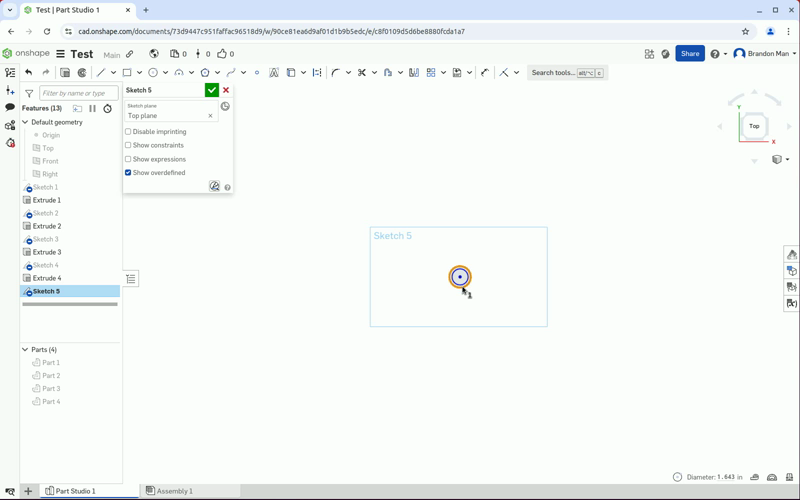
scroll(-6)
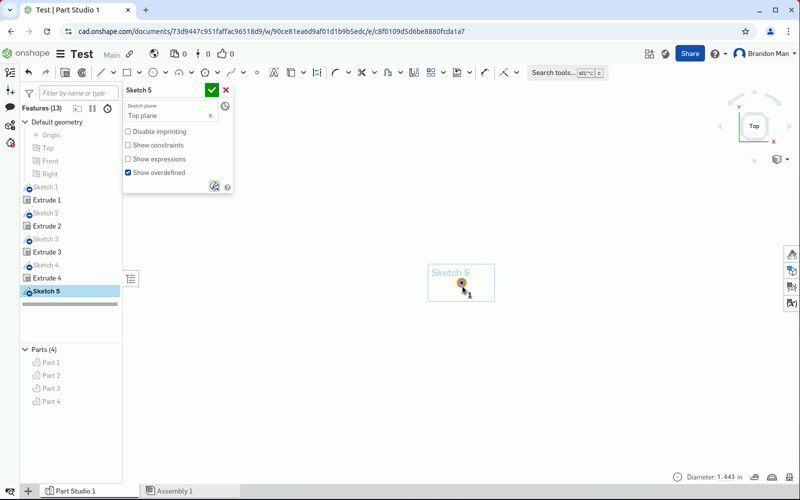
mouse_move(73, 352)
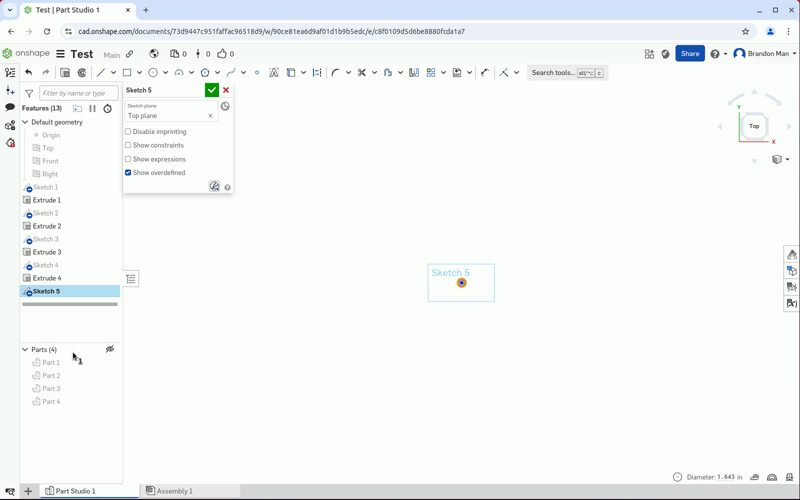
key(shift+y)
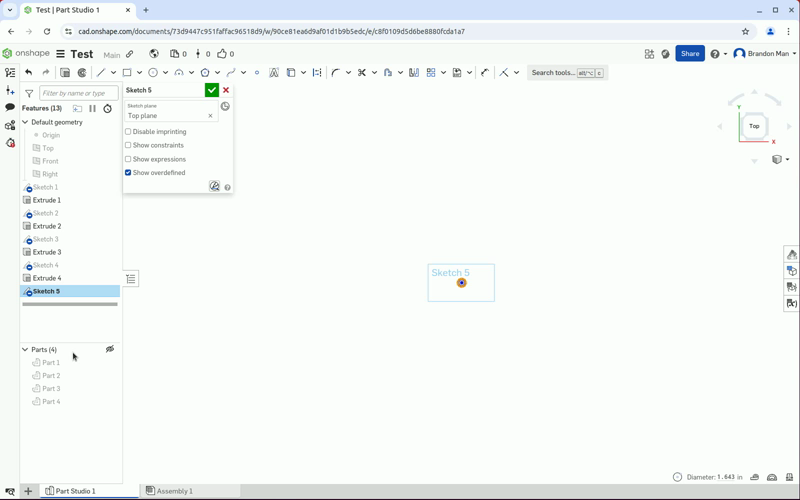
key(shift+e)
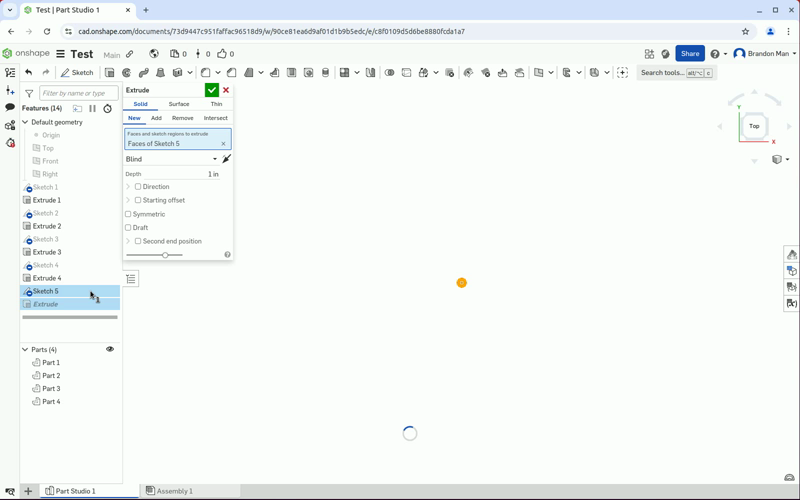
mouse_move(143, 106)
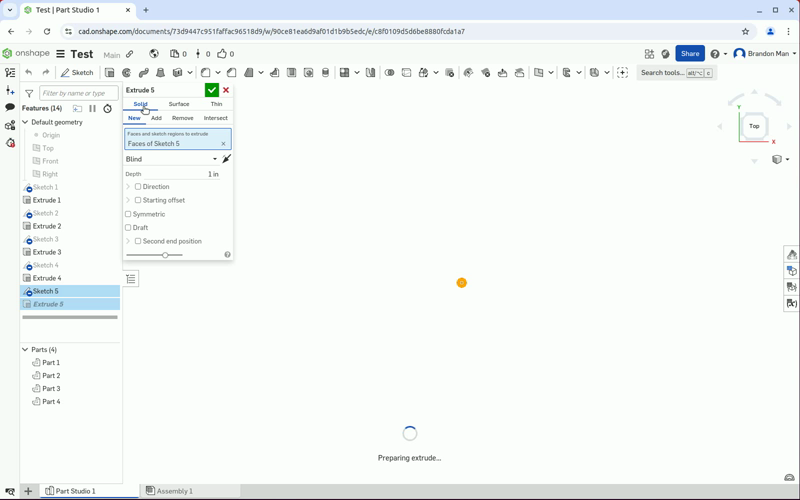
click(143, 106)
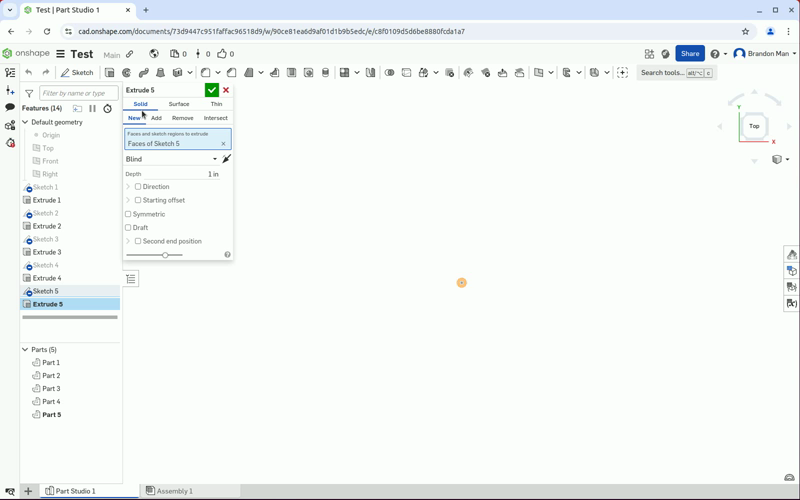
mouse_move(137, 120)
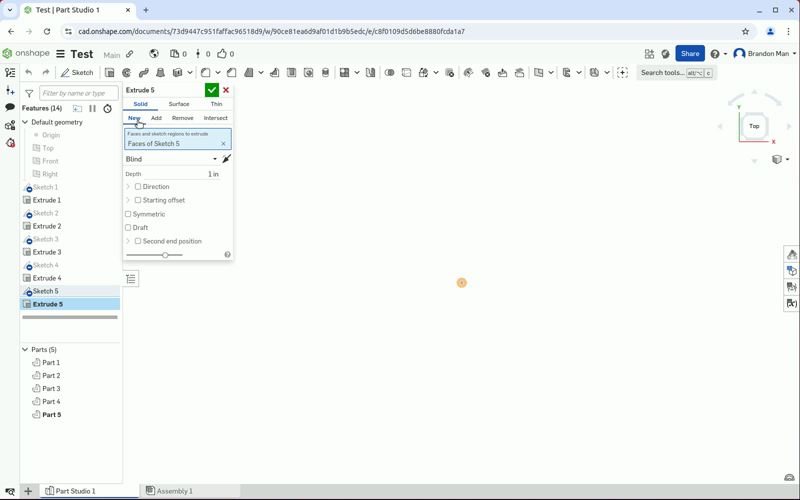
click(137, 120)
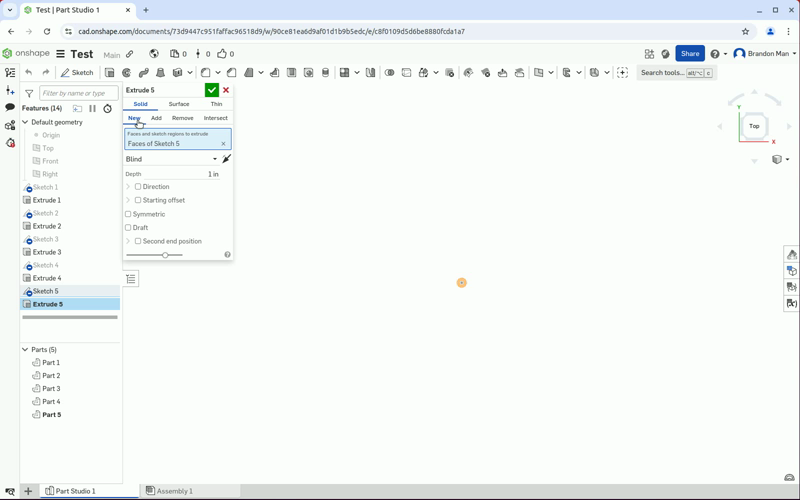
key(tab, 4)
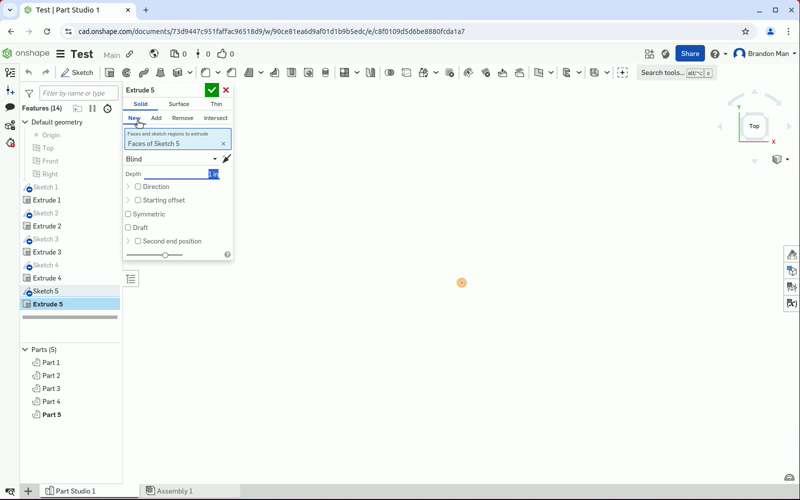
text(-15.405)
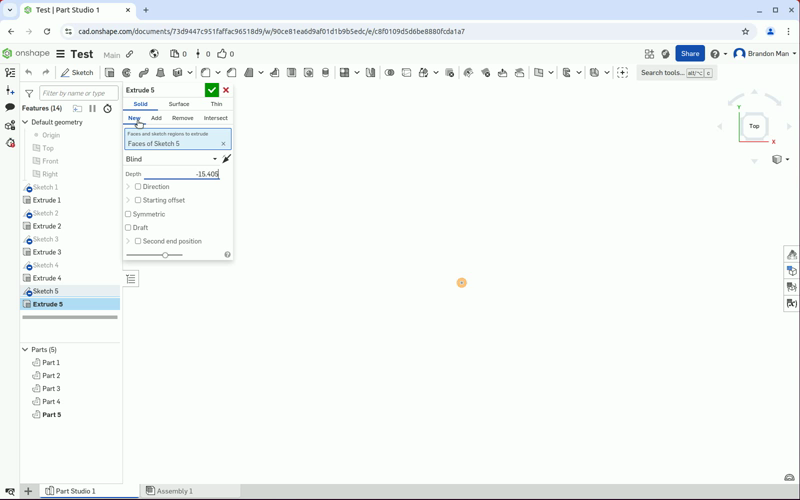
key(enter)
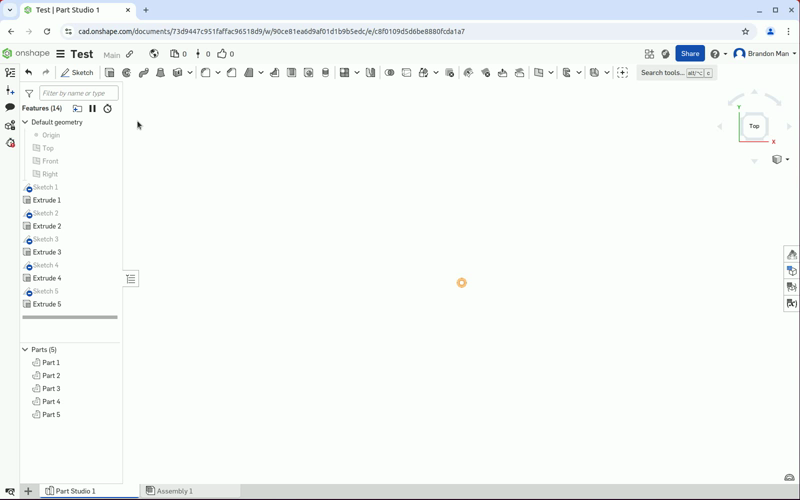
key(shift+h)
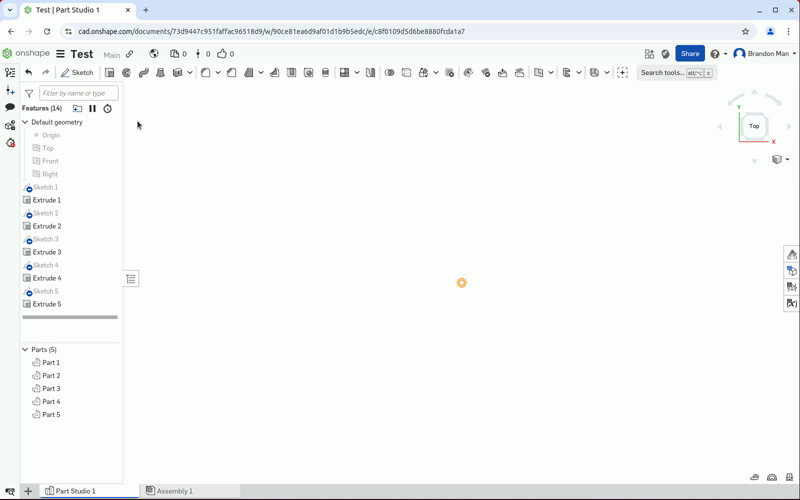
key(shift+h)
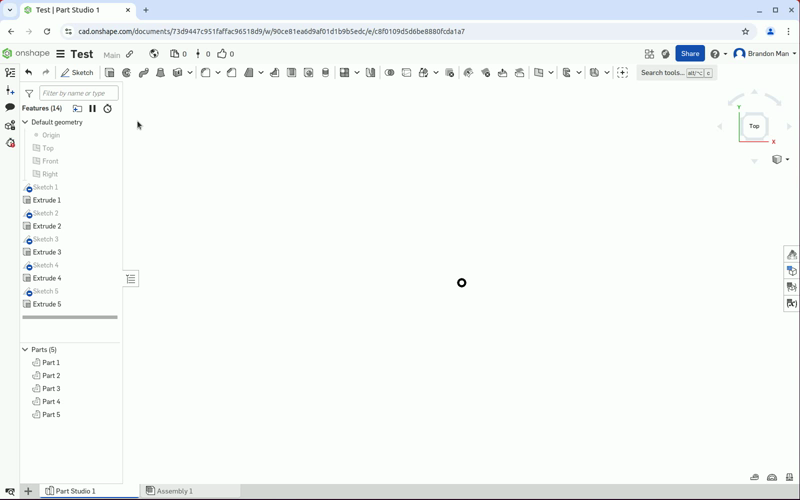
mouse_move(73, 189)
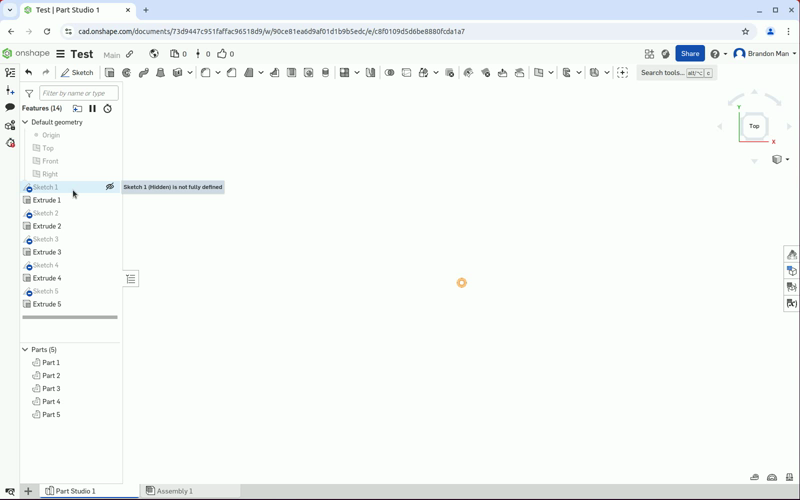
click(73, 189)
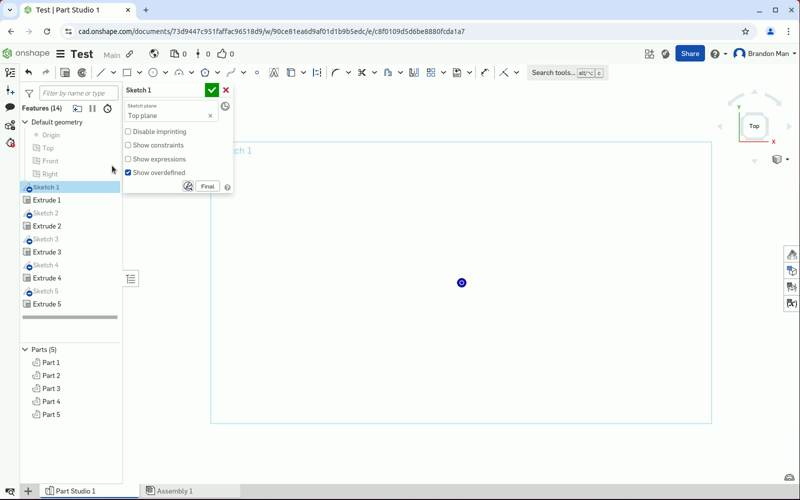
mouse_move(229, 92)
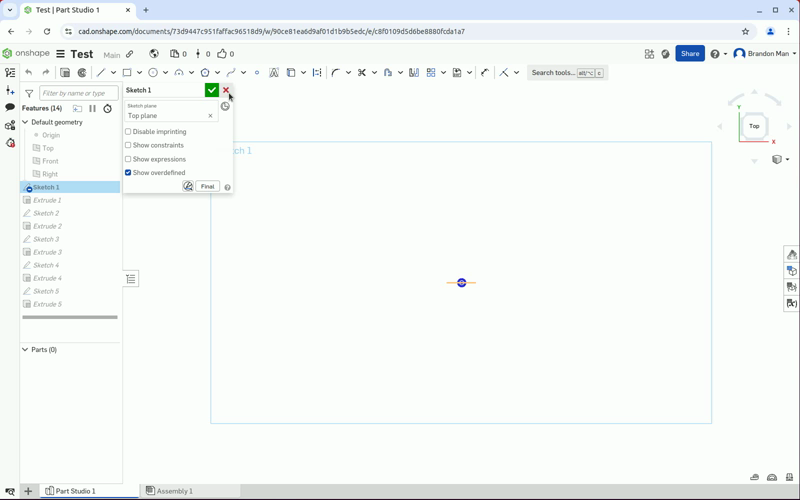
click(229, 92)
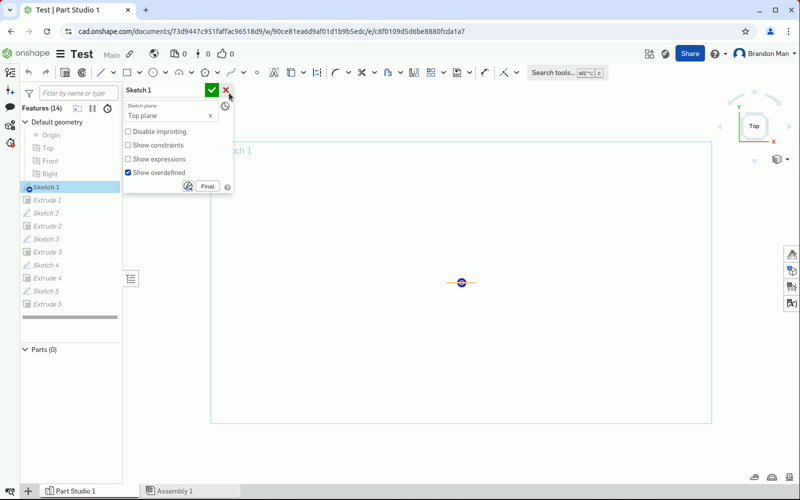
key(shift+s)
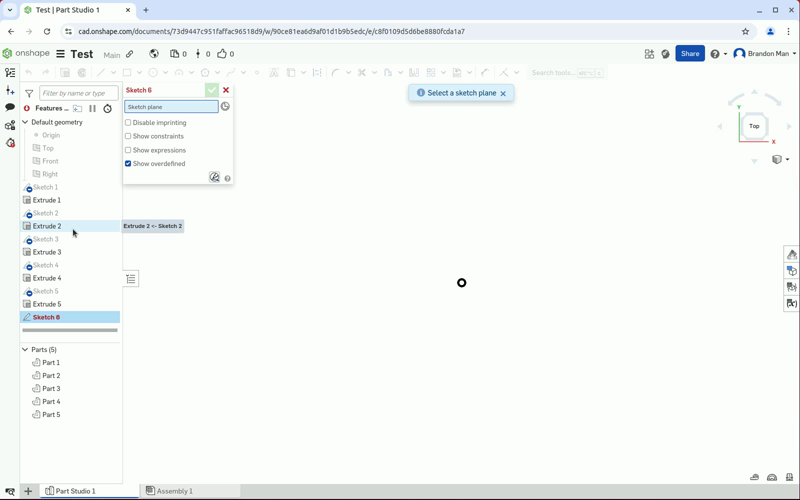
scroll(3)
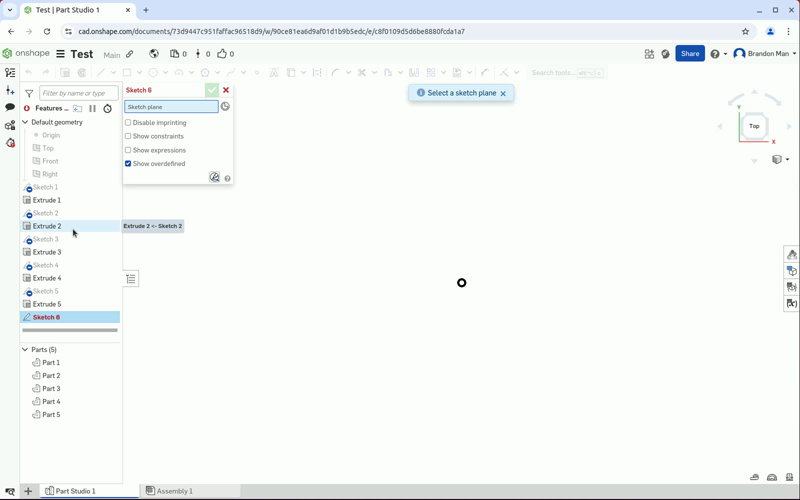
mouse_move(73, 150)
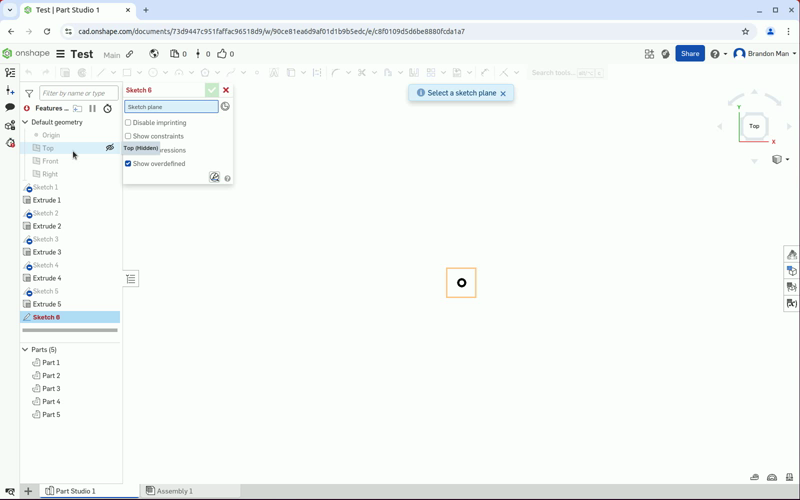
click(73, 150)
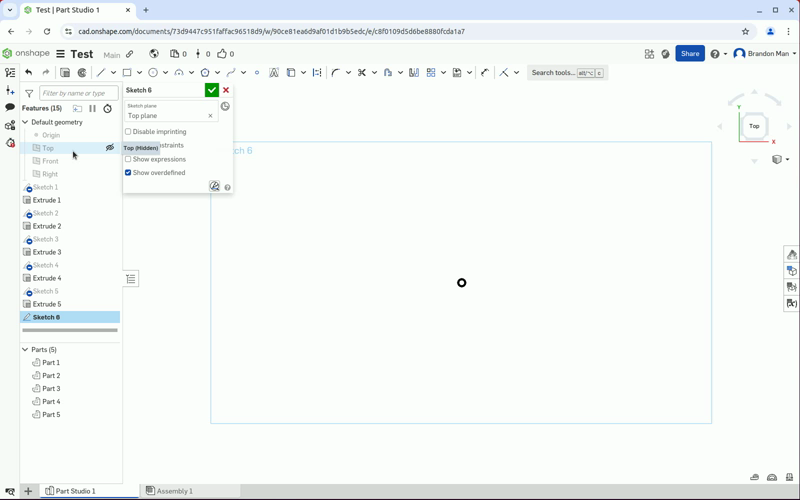
mouse_move(73, 352)
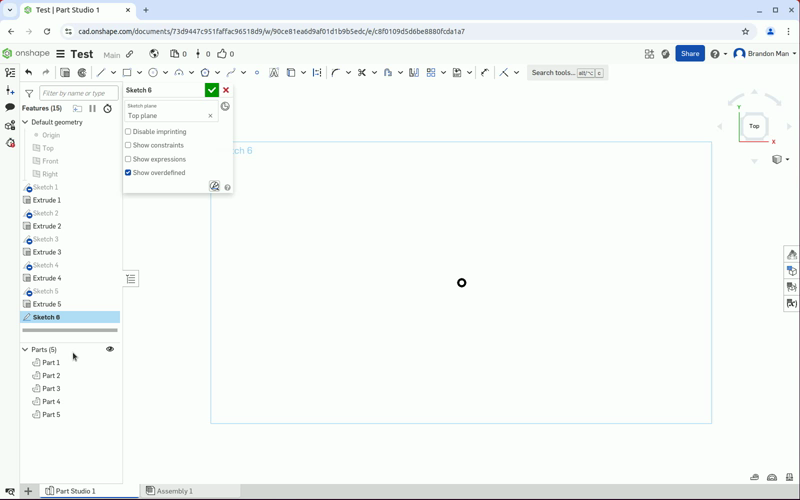
key(y)
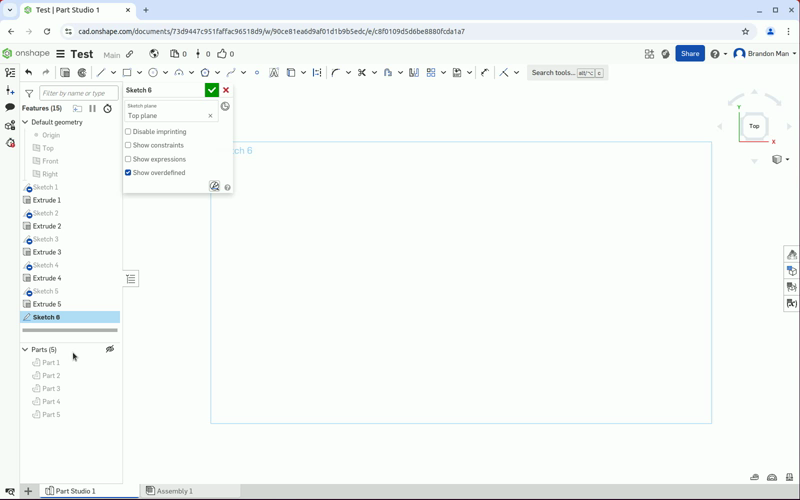
key(c)
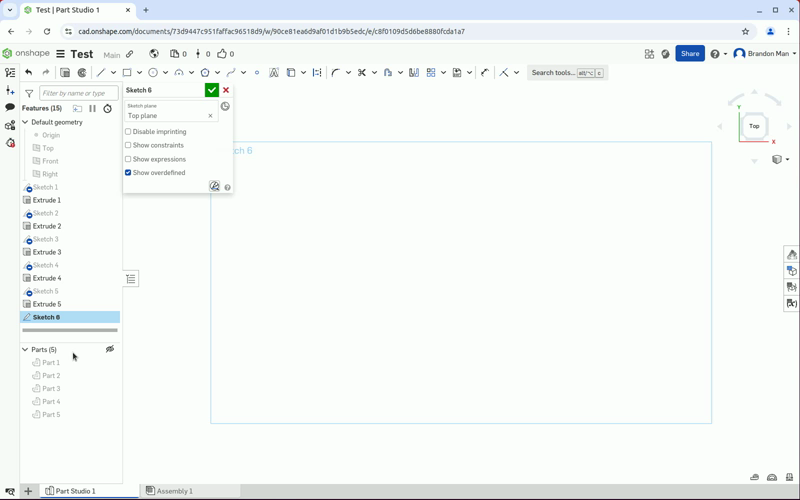
key_down(shift)
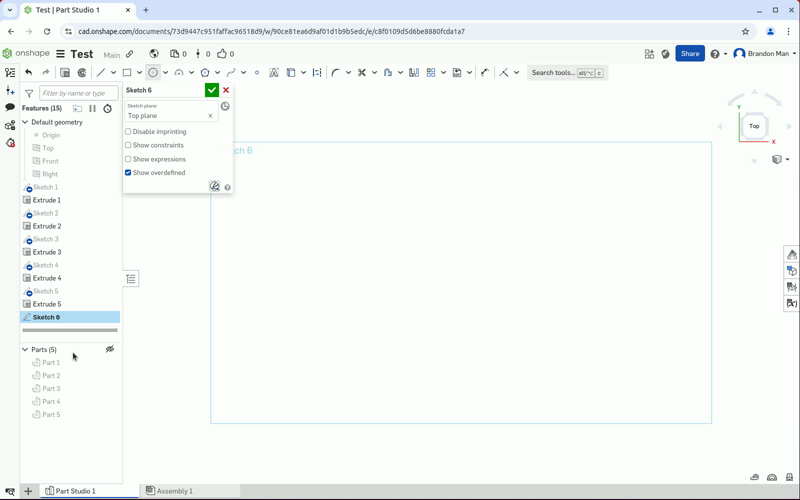
mouse_move(461, 282)
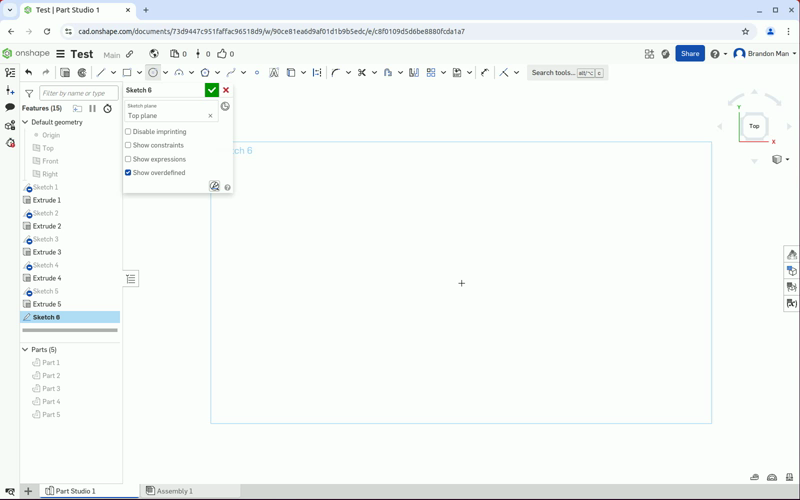
click(461, 282)
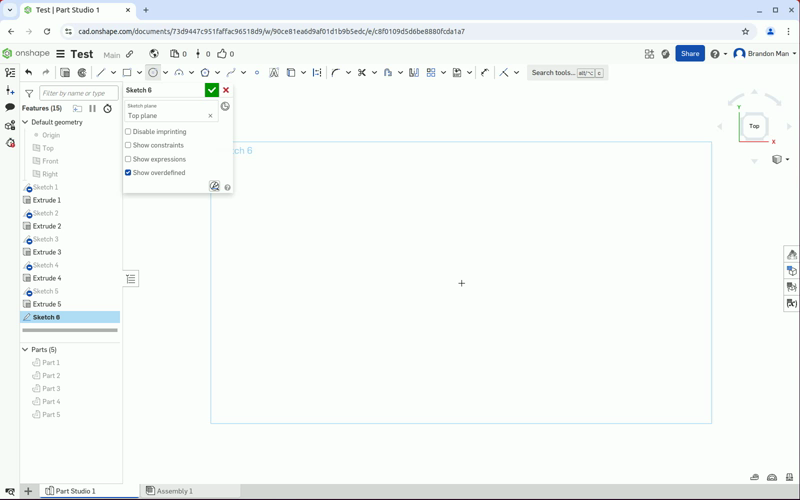
key_up(shift)
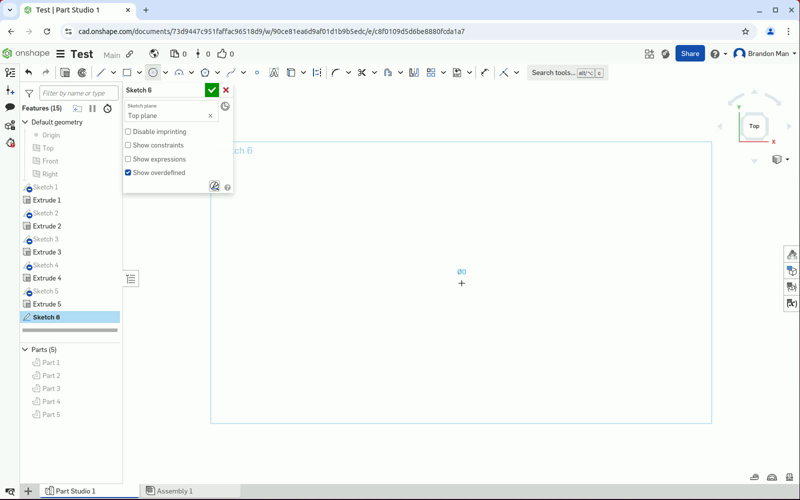
mouse_move(465, 282)
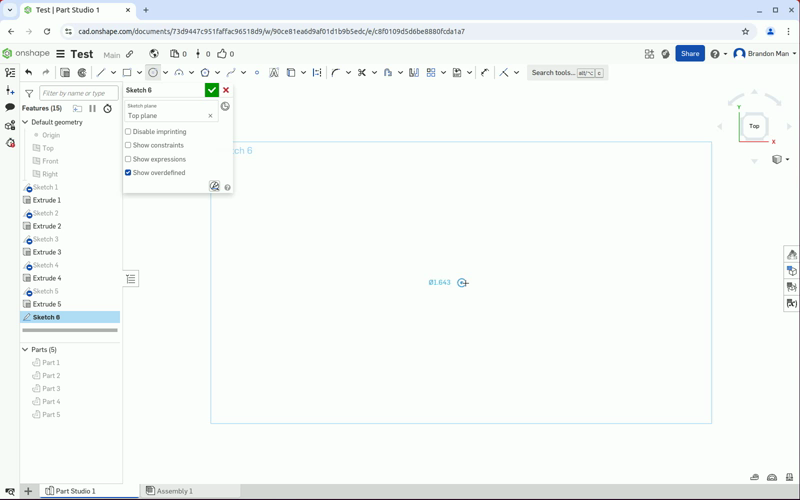
click(465, 282)
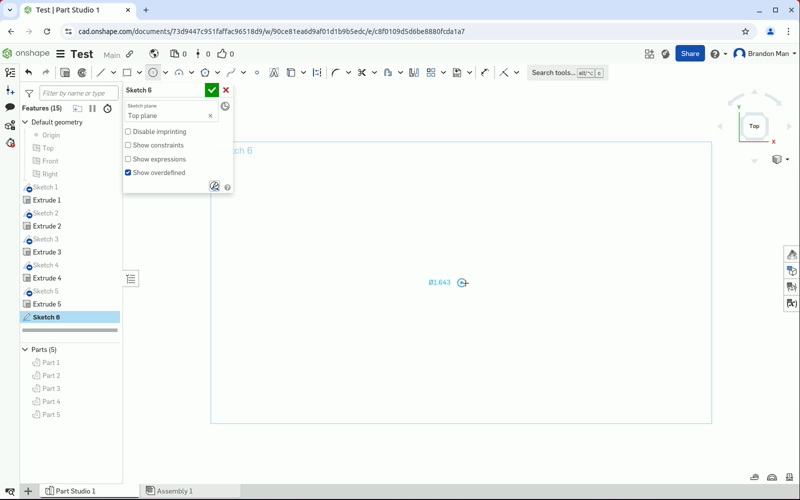
key(esc)
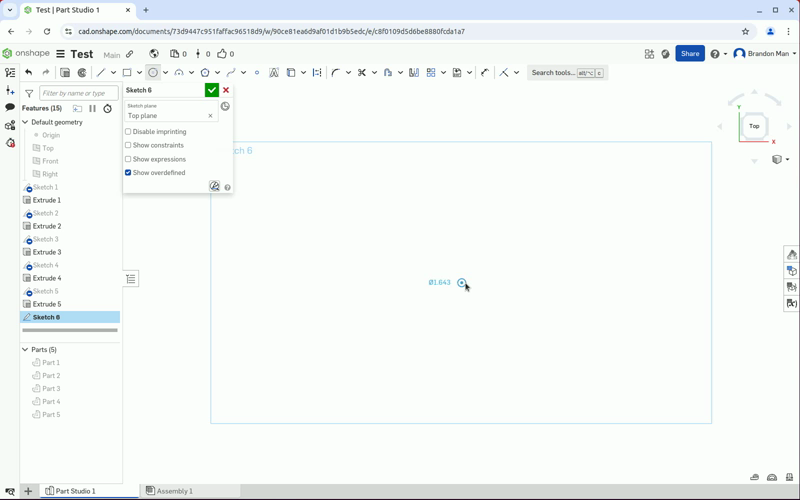
key(c)
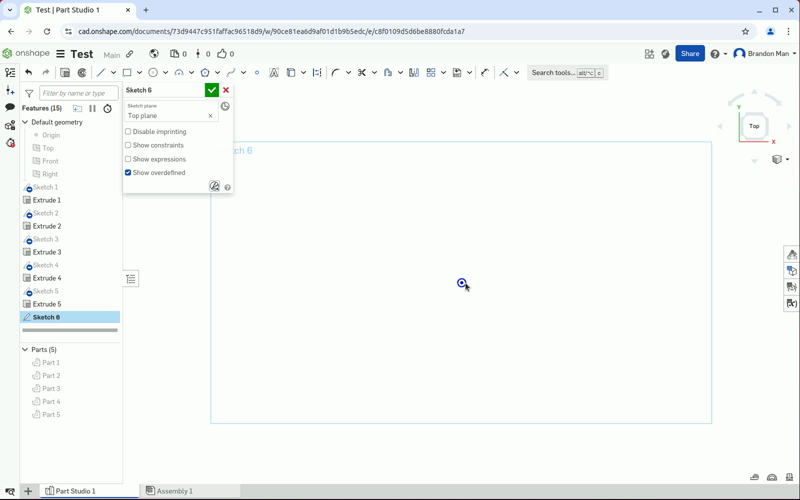
key_down(shift)
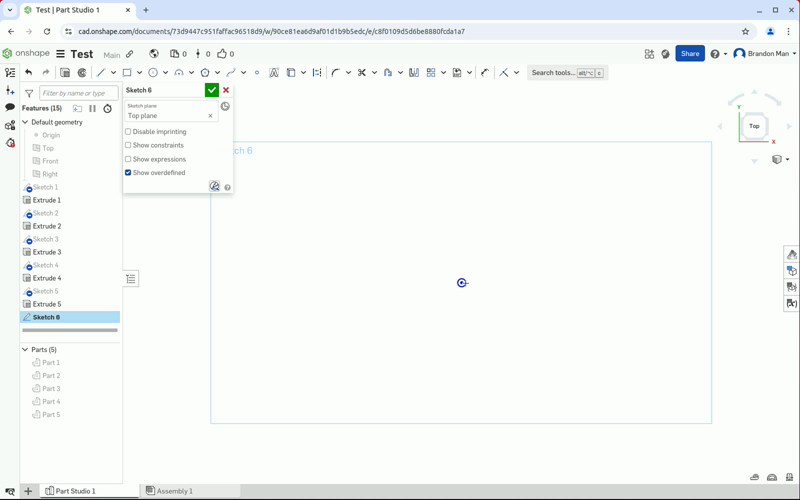
mouse_move(461, 282)
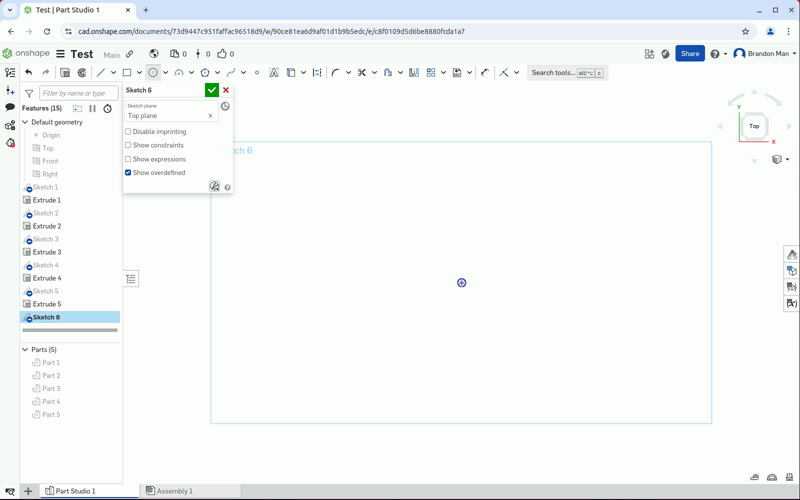
scroll(6)
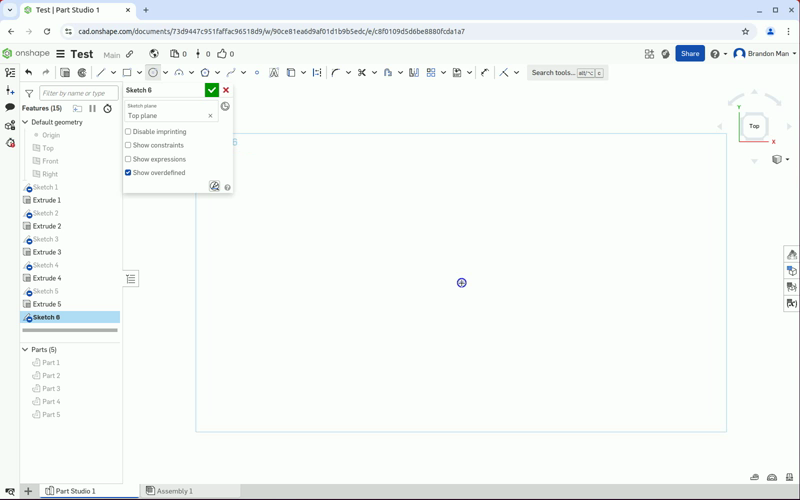
scroll(6)
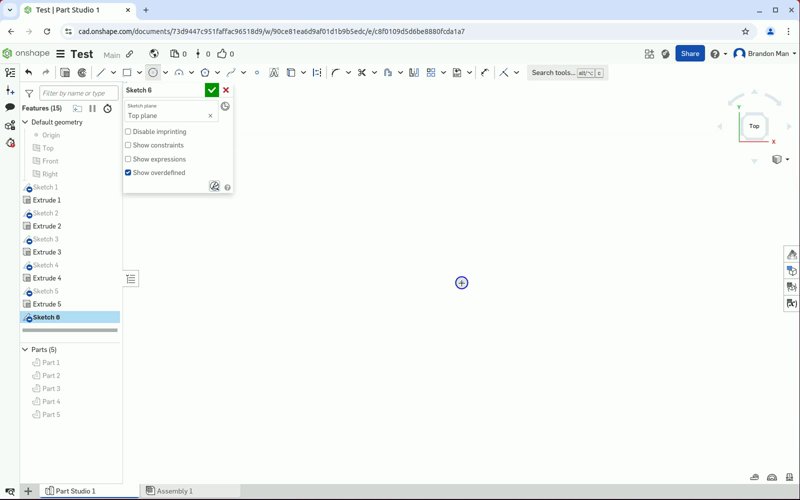
scroll(6)
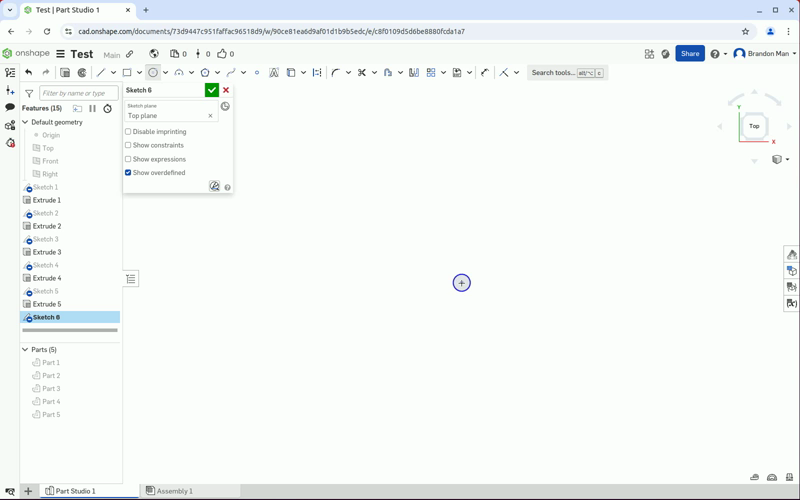
scroll(6)
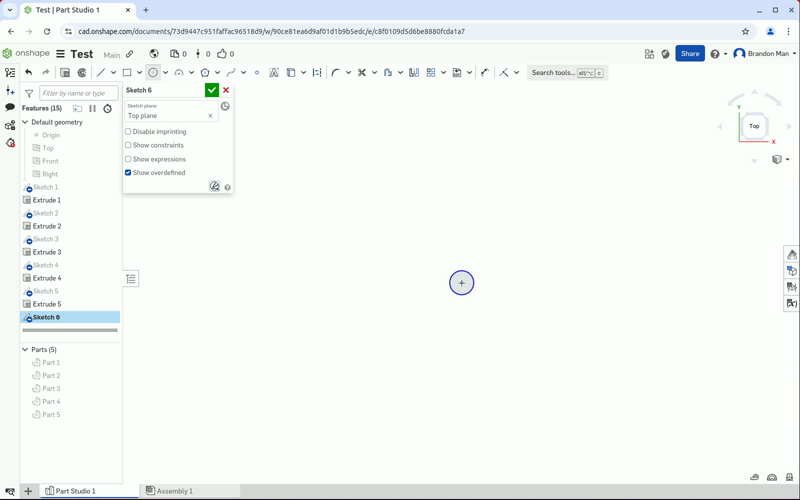
scroll(6)
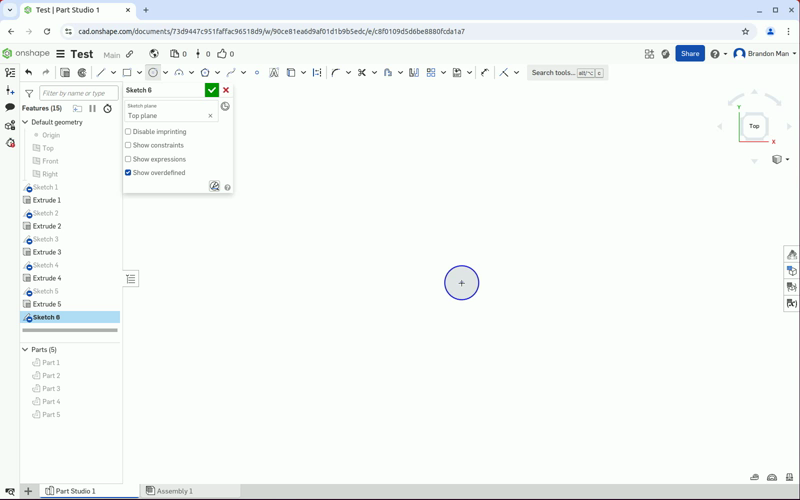
scroll(6)
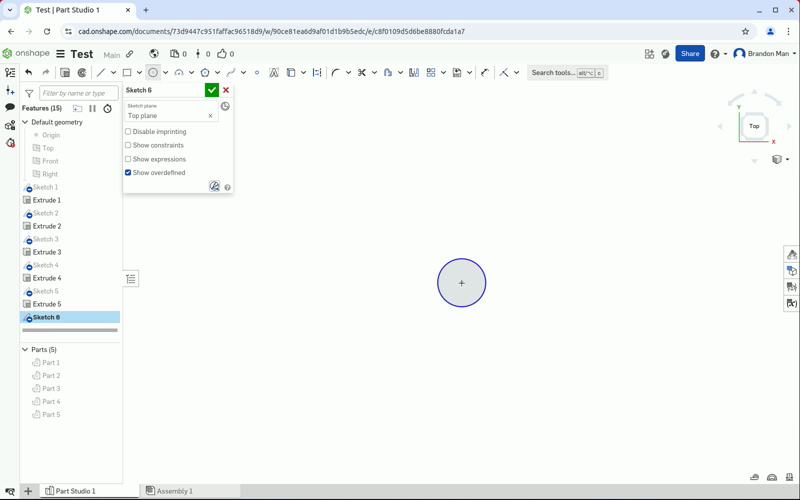
scroll(6)
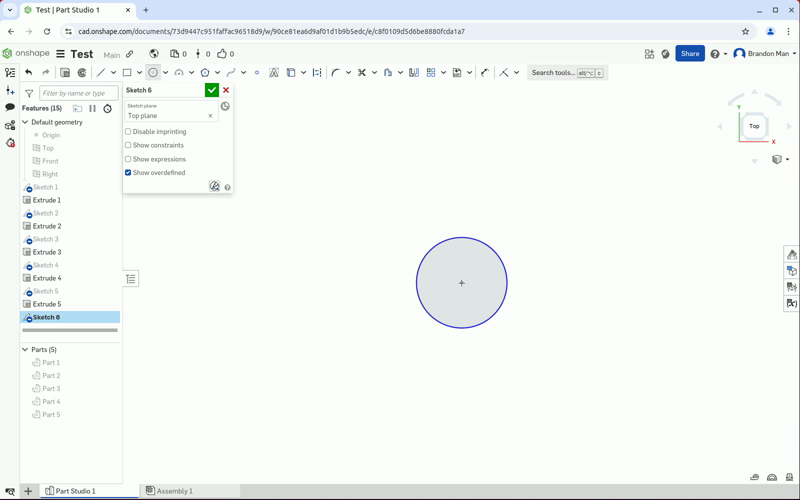
click(461, 282)
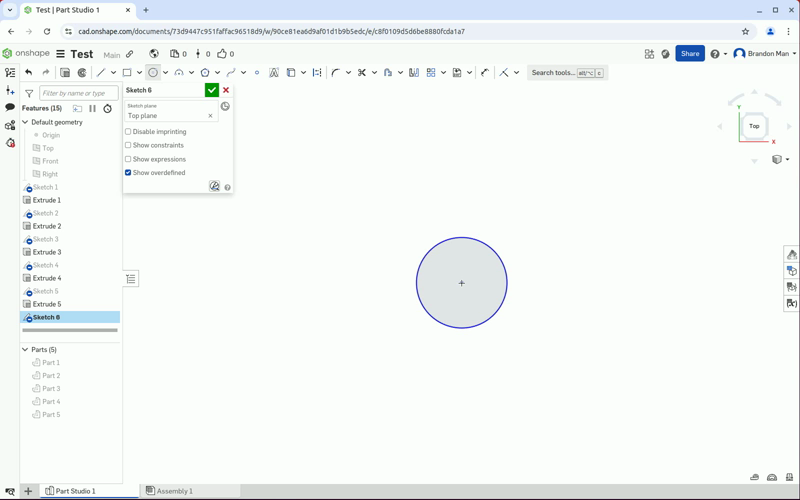
scroll(-6)
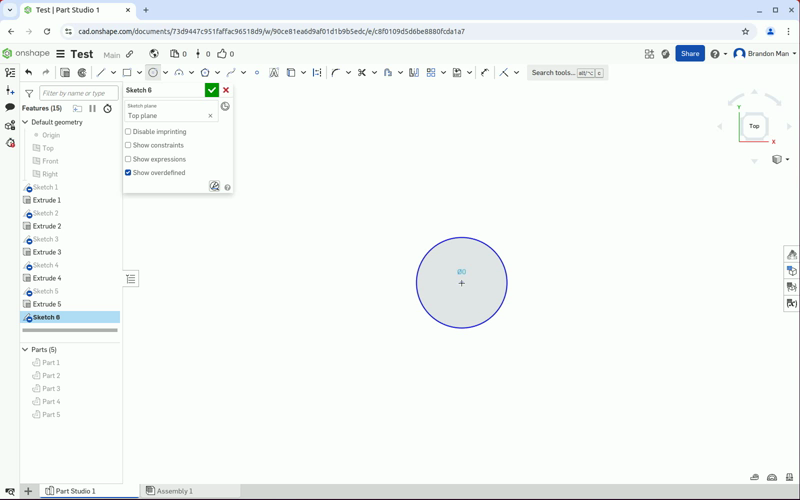
scroll(-6)
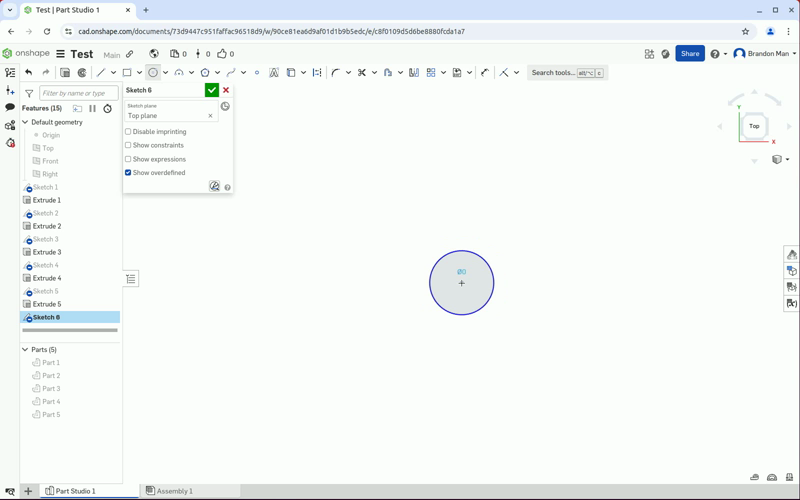
scroll(-6)
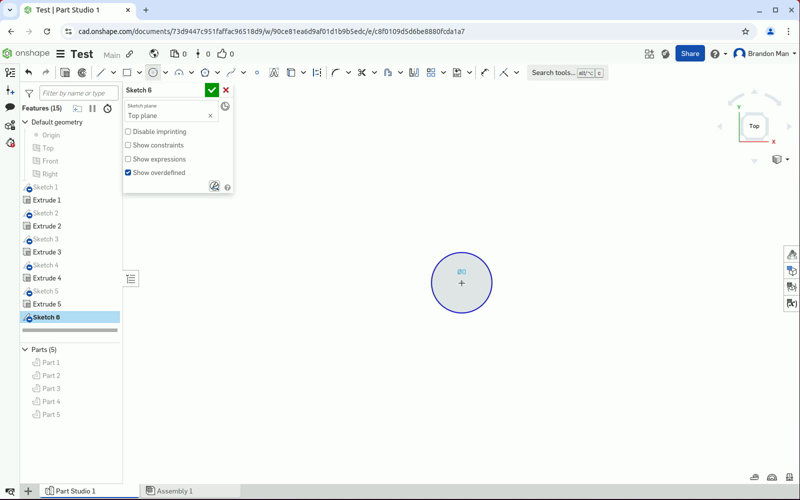
scroll(-6)
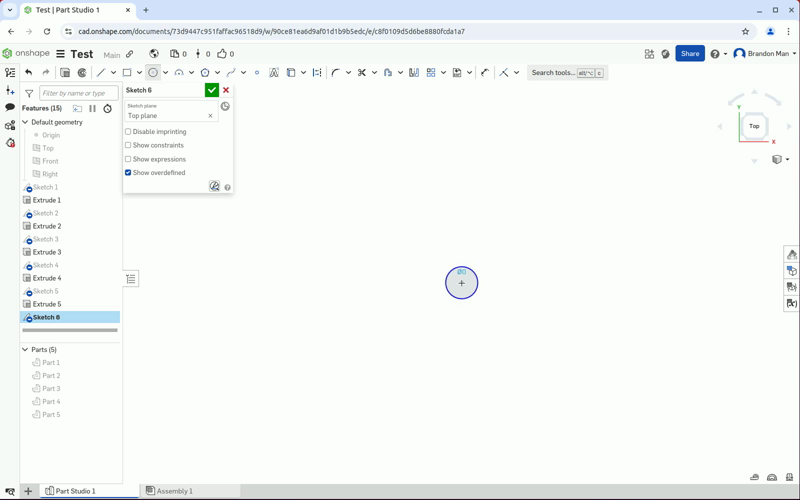
scroll(-6)
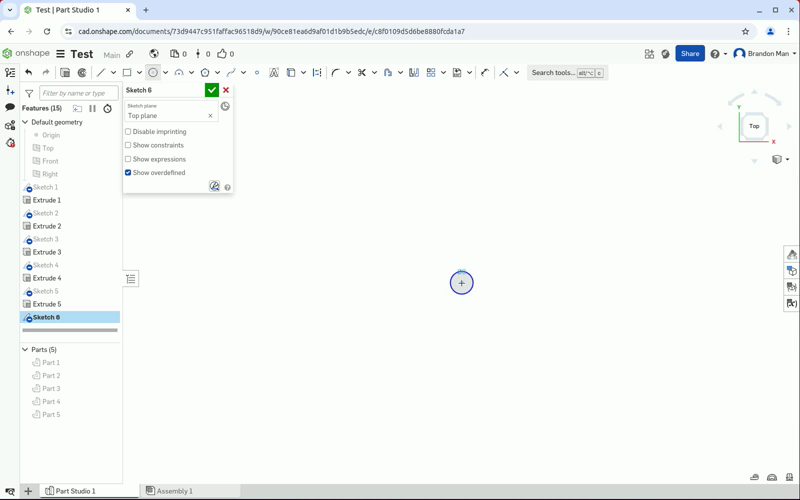
scroll(-6)
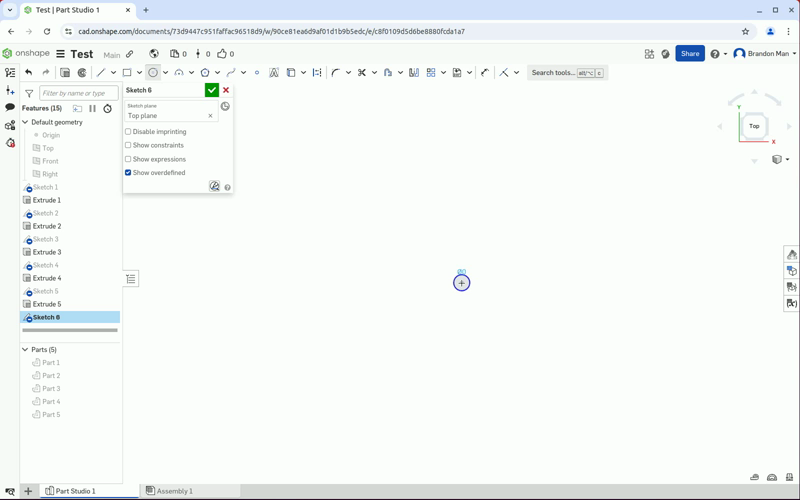
scroll(-6)
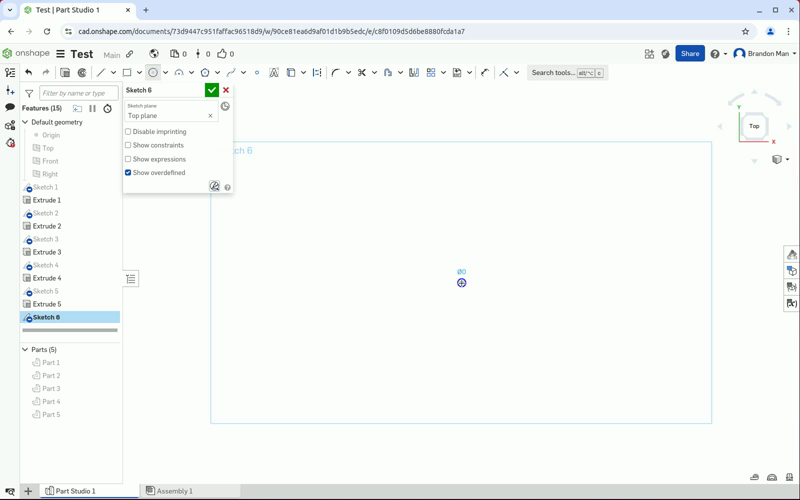
key_up(shift)
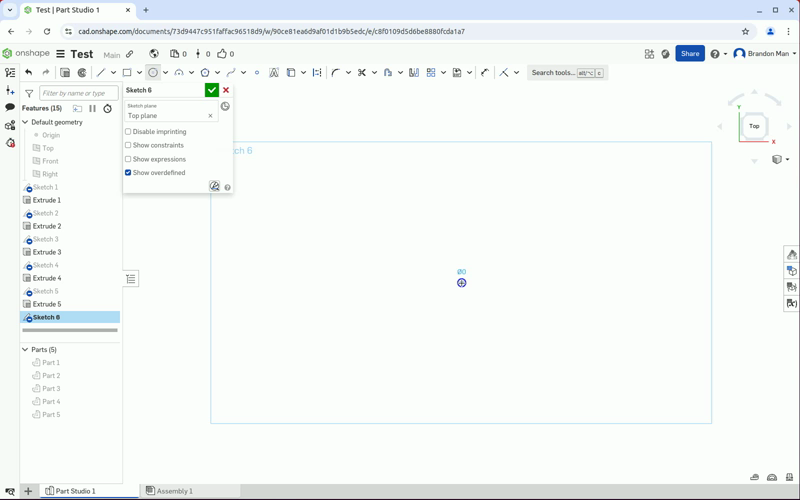
mouse_move(464, 282)
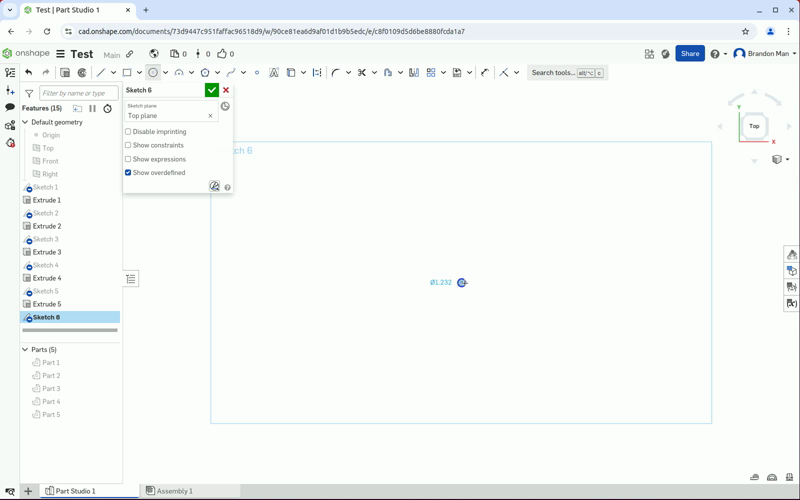
scroll(6)
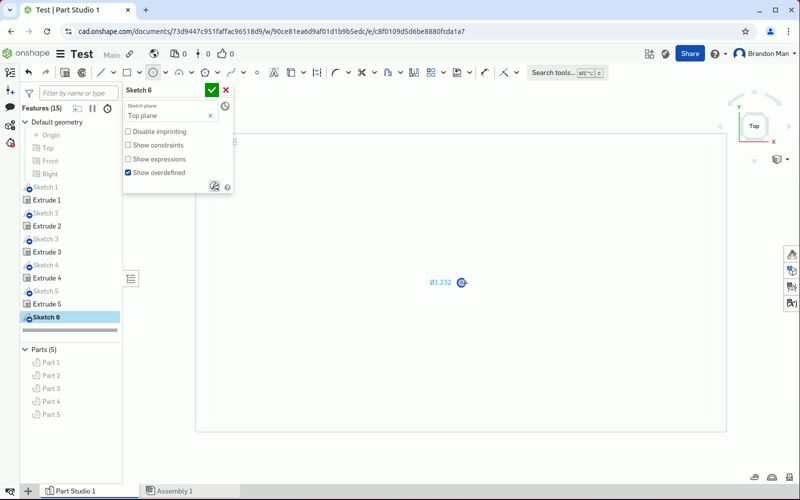
scroll(6)
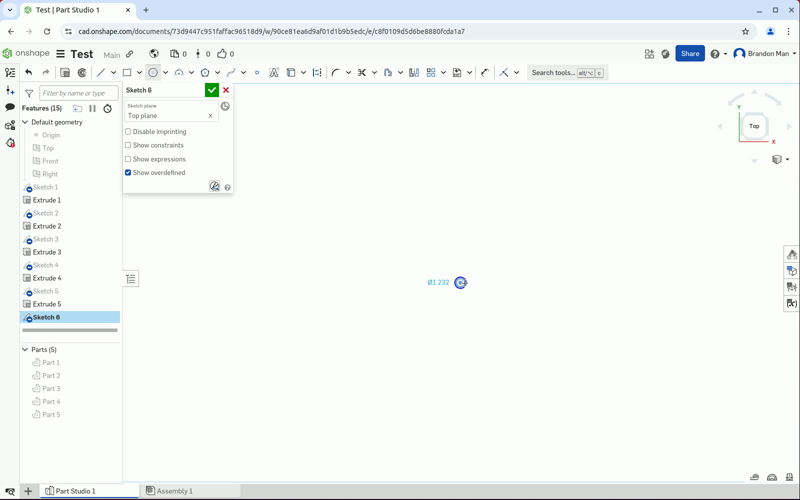
scroll(6)
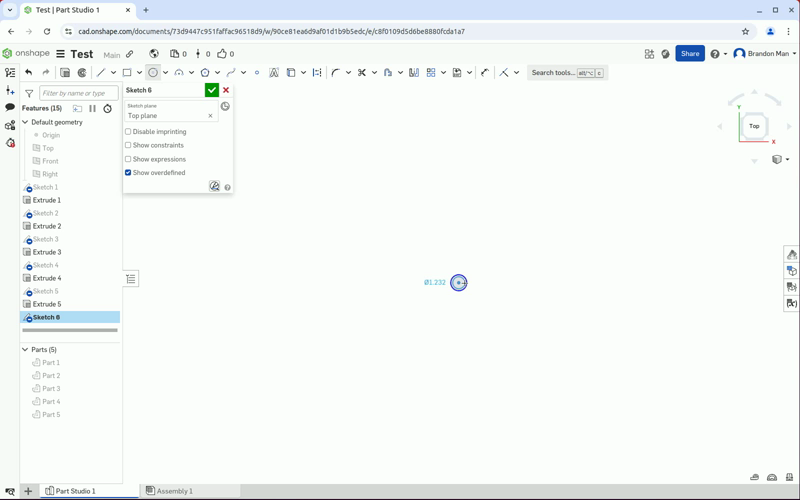
scroll(6)
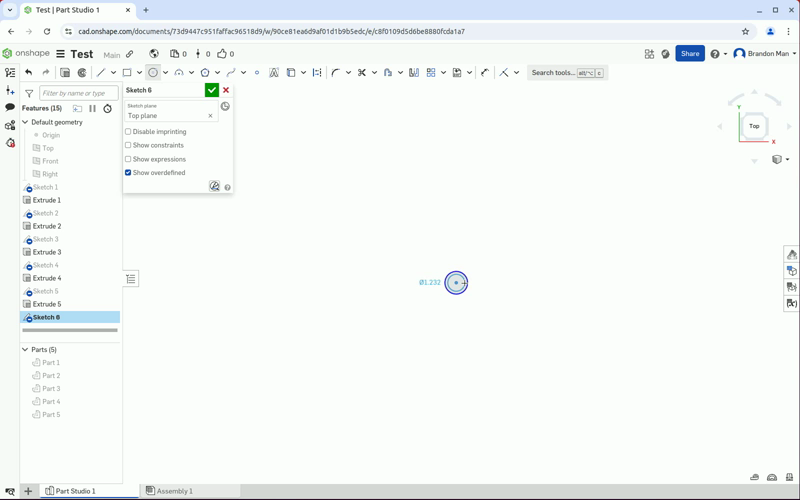
scroll(6)
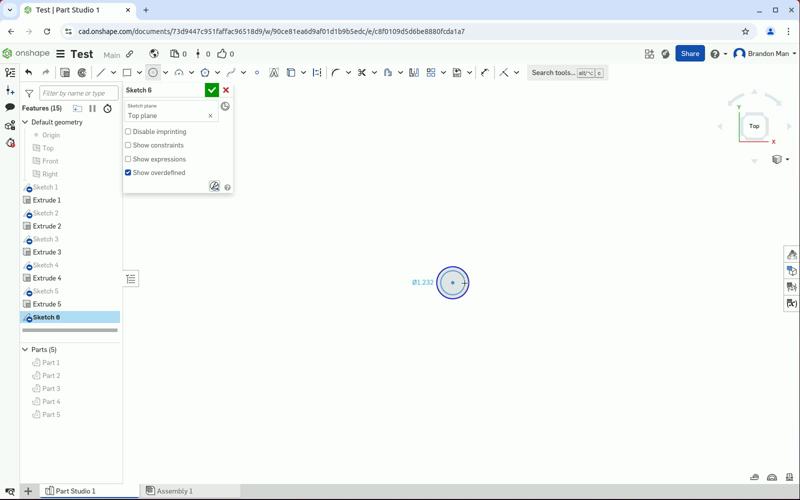
scroll(6)
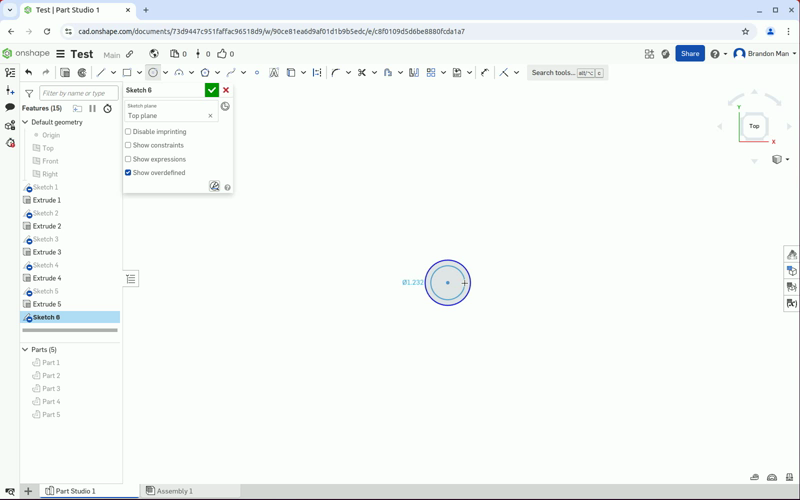
scroll(6)
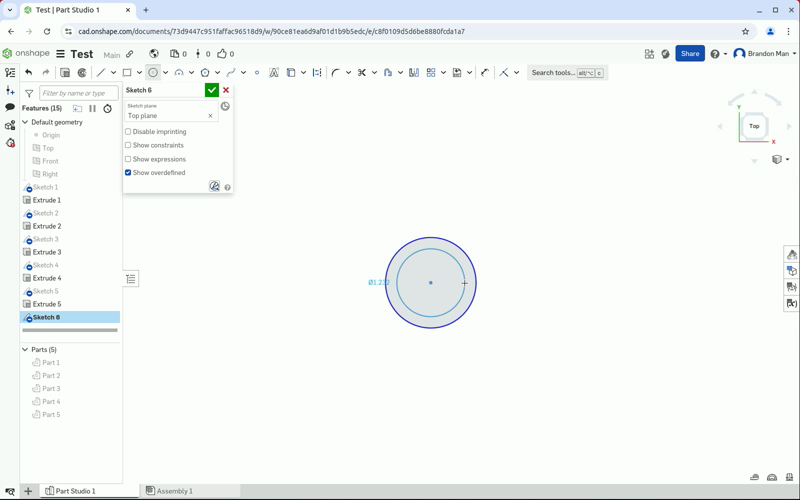
click(464, 282)
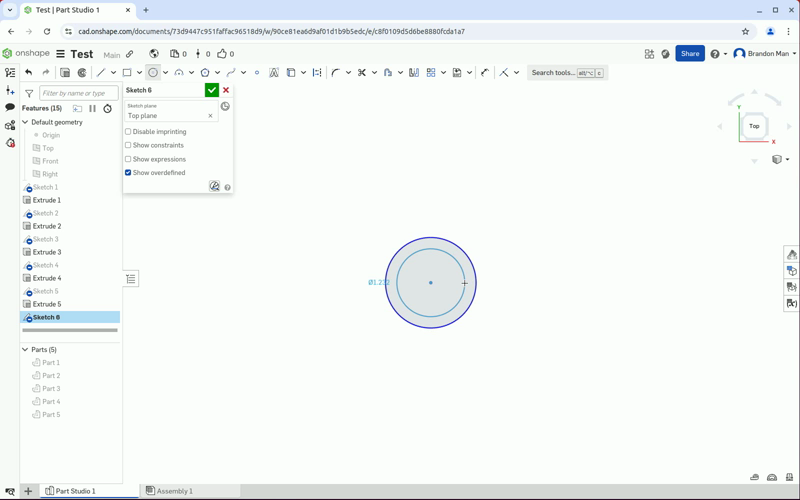
scroll(-6)
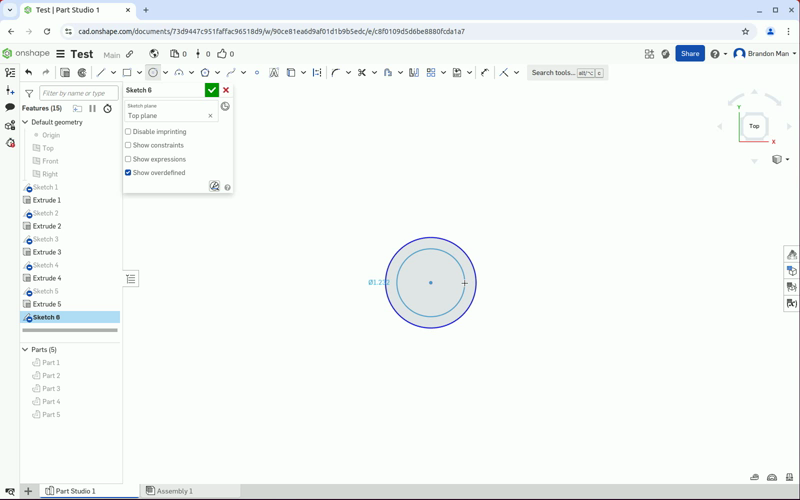
scroll(-6)
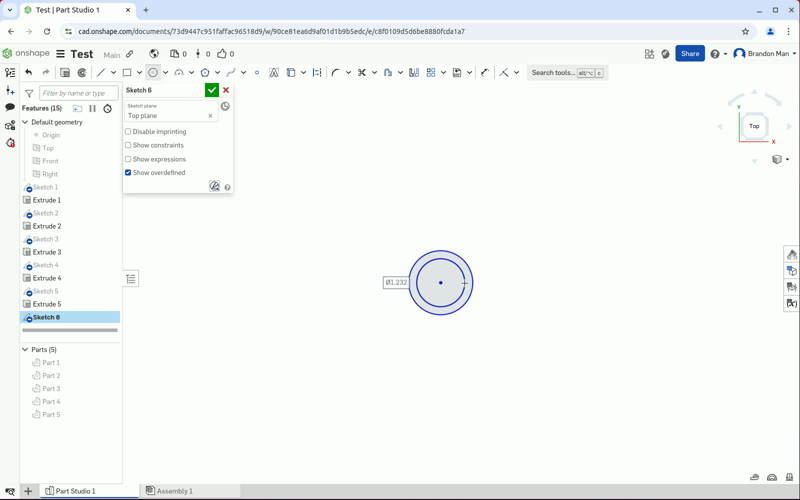
scroll(-6)
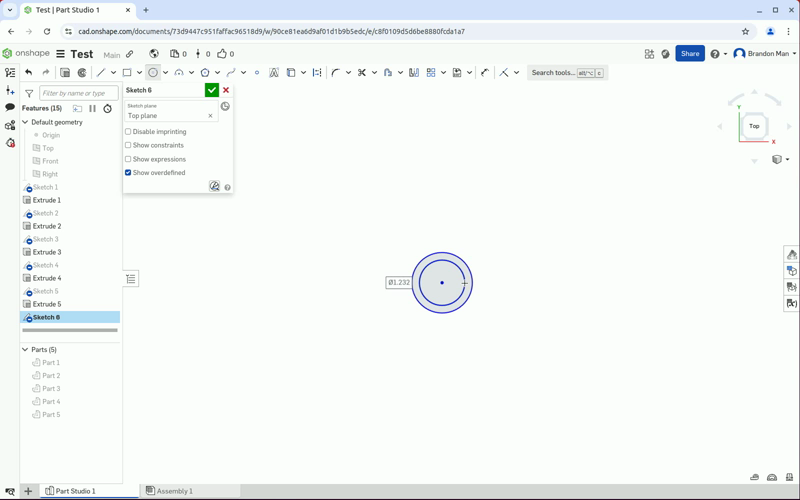
scroll(-6)
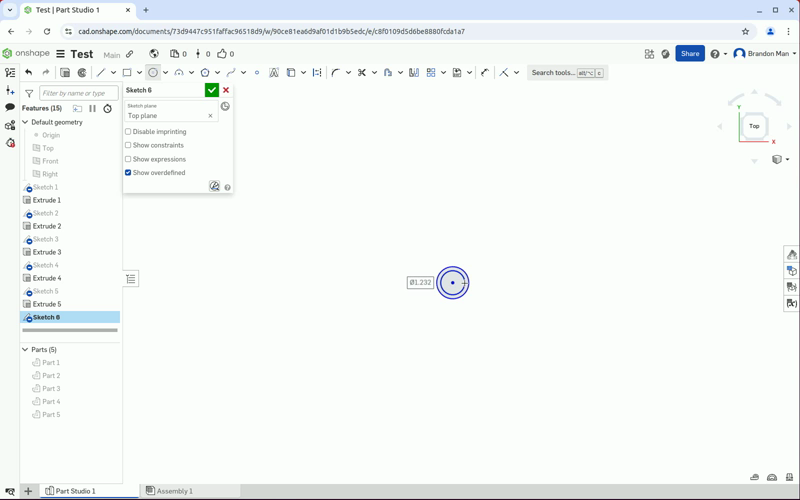
scroll(-6)
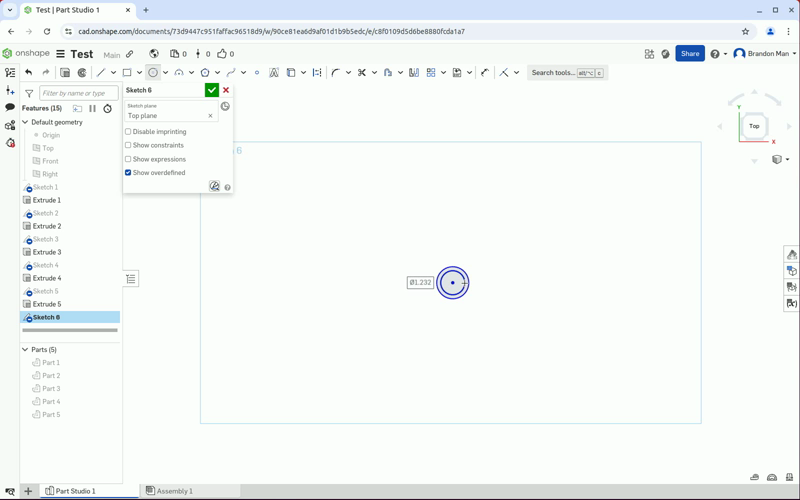
scroll(-6)
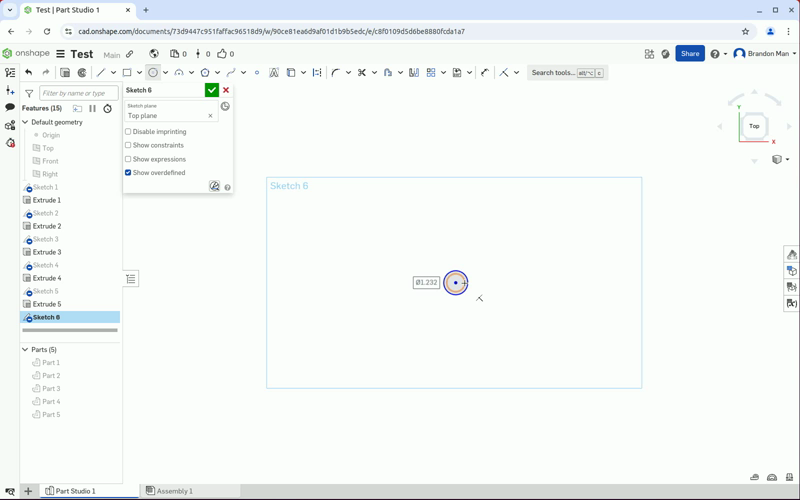
scroll(-6)
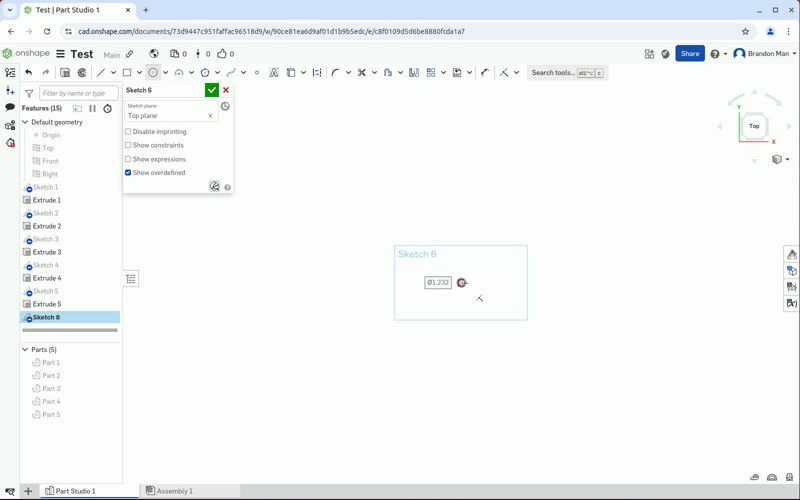
key(esc)
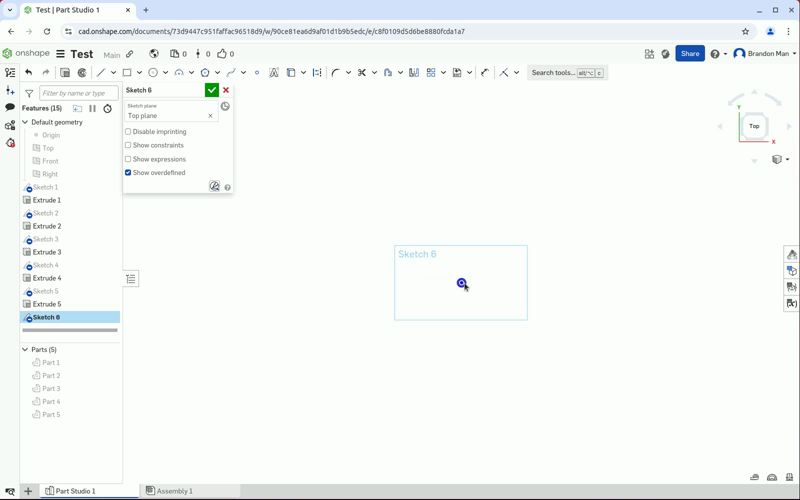
mouse_move(465, 282)
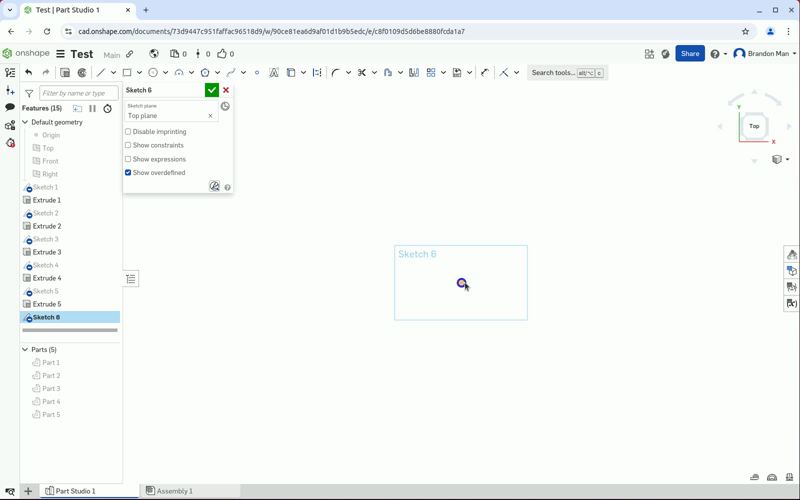
scroll(6)
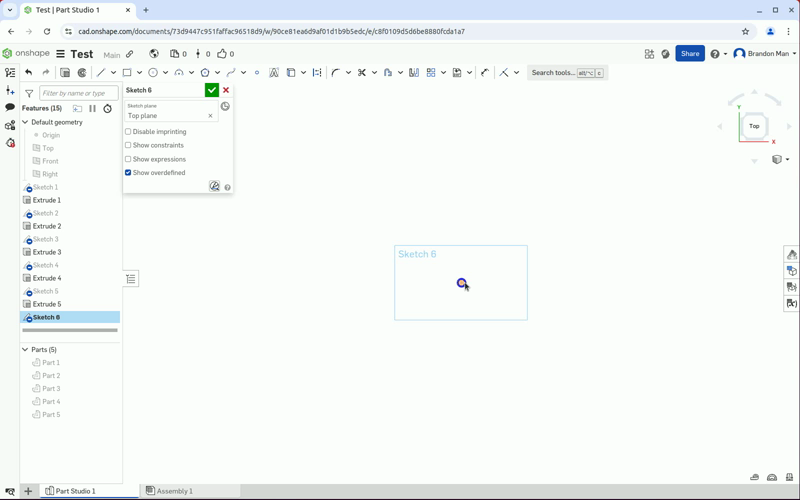
scroll(6)
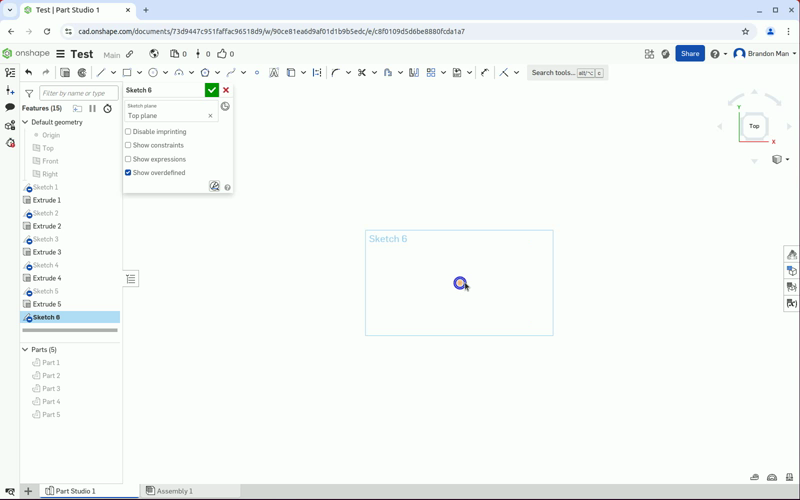
scroll(6)
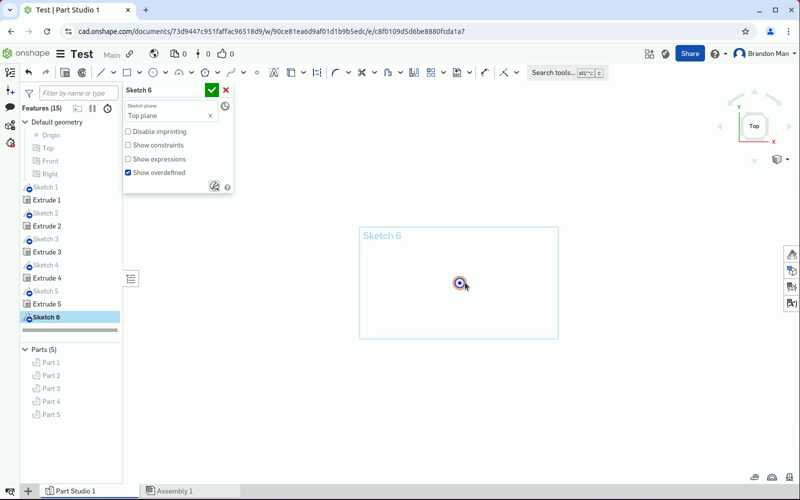
scroll(6)
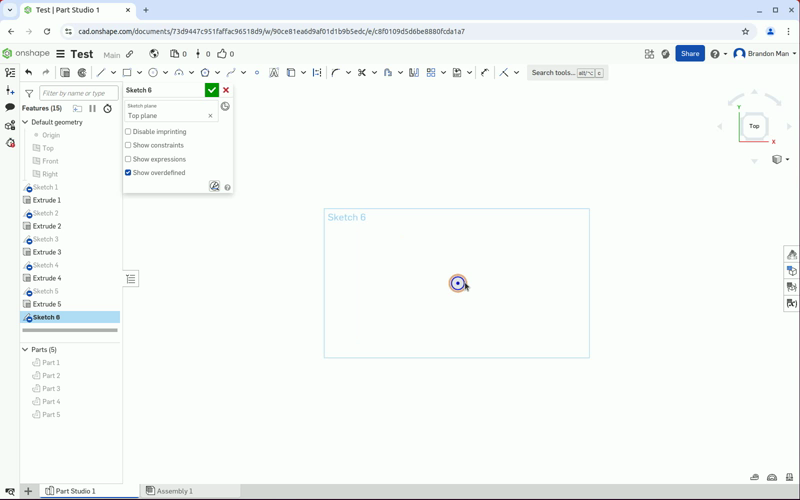
scroll(6)
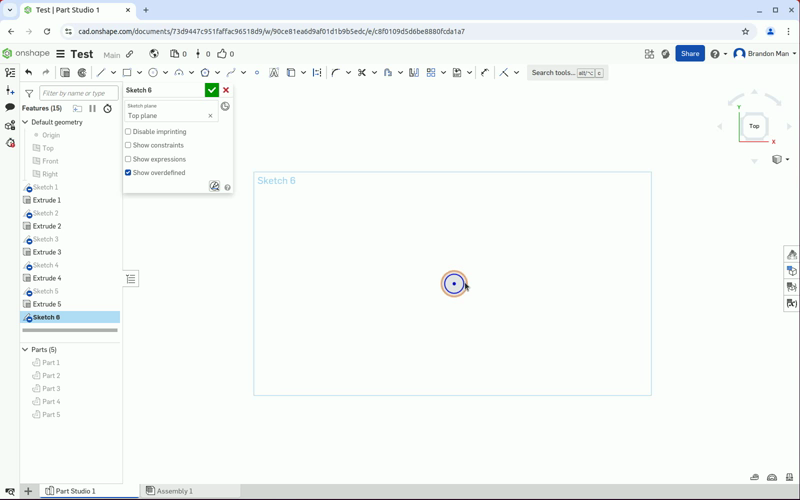
scroll(6)
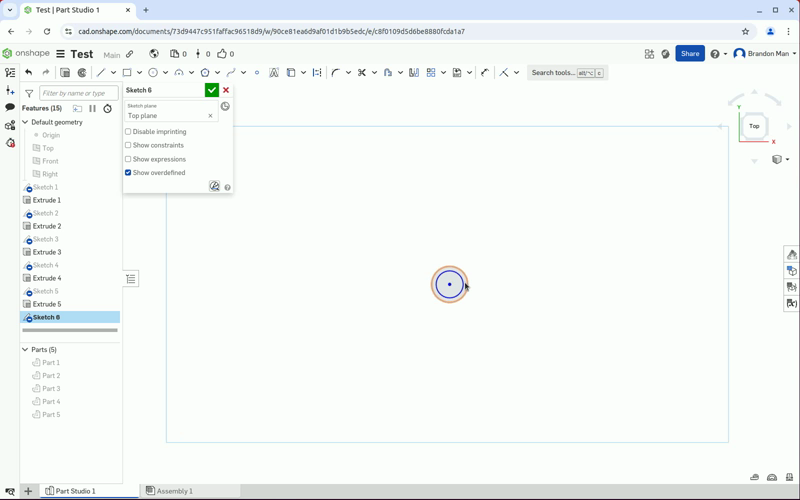
scroll(6)
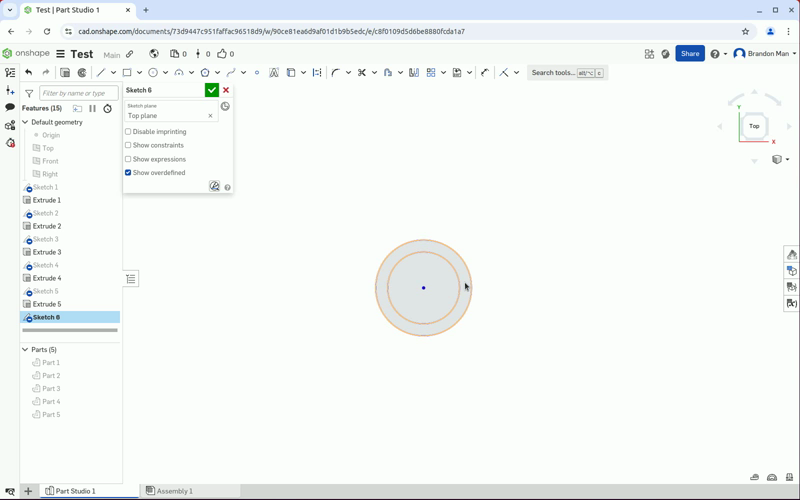
click(465, 282)
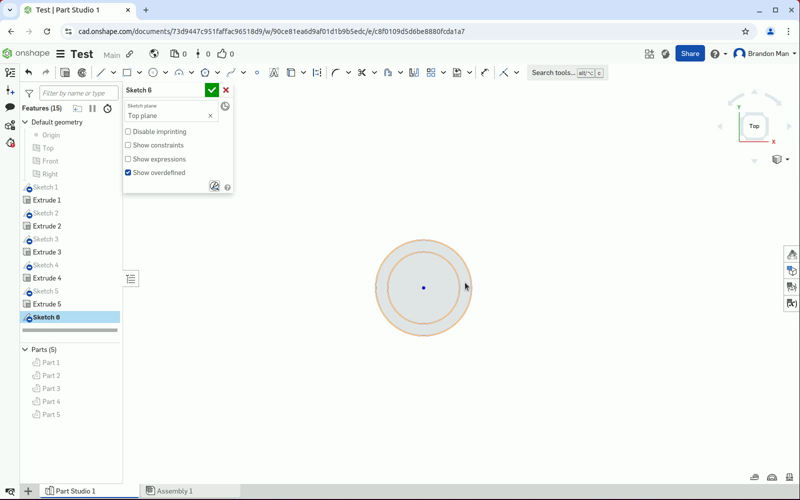
scroll(-6)
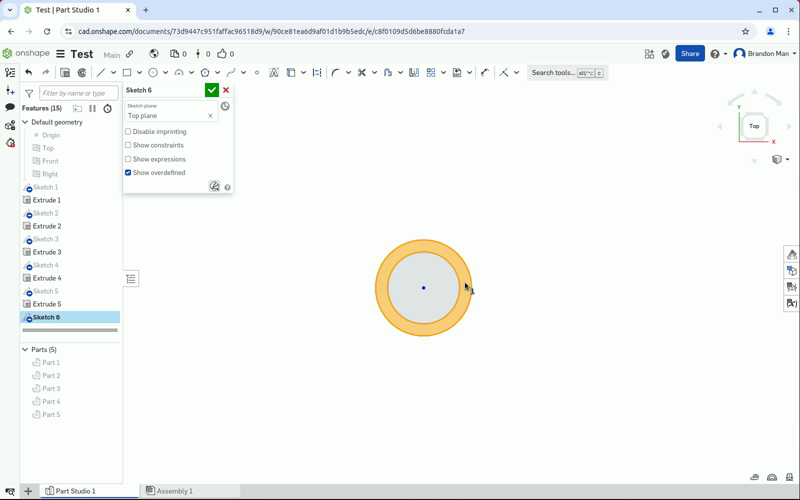
scroll(-6)
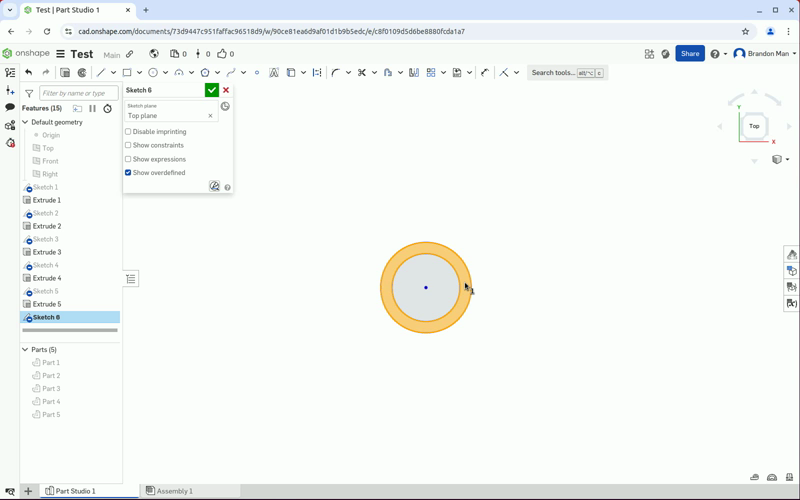
scroll(-6)
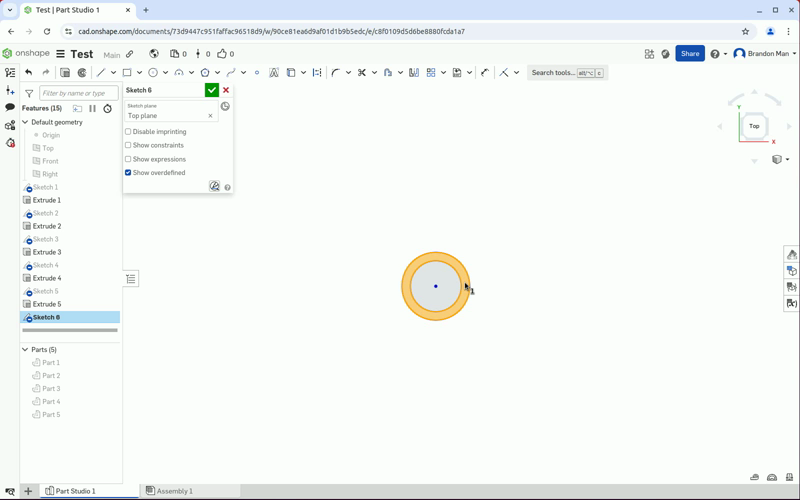
scroll(-6)
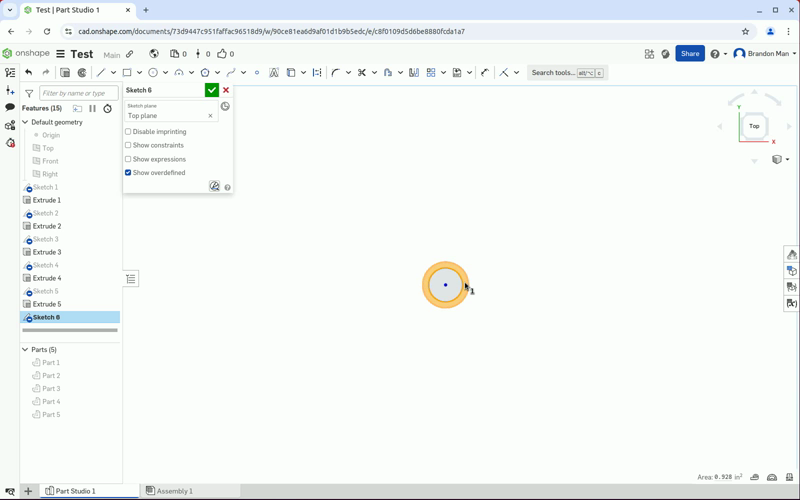
scroll(-6)
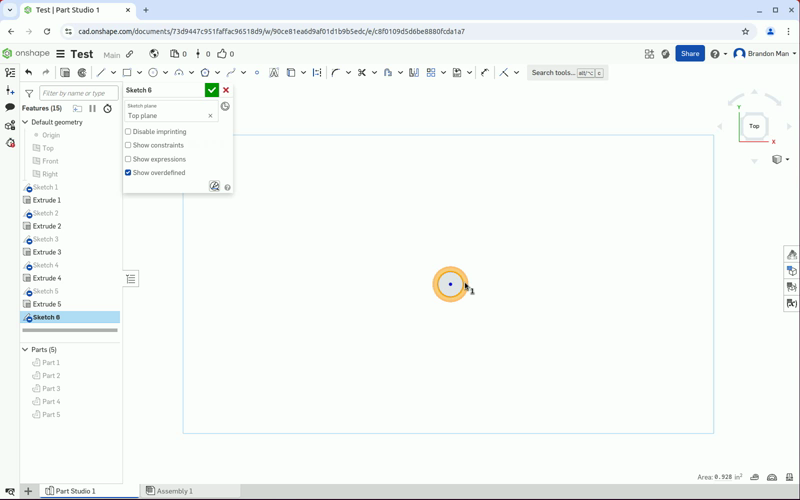
scroll(-6)
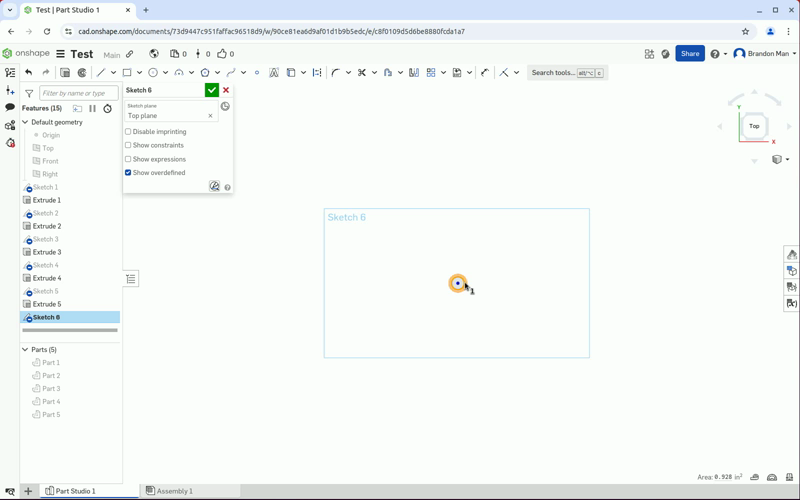
scroll(-6)
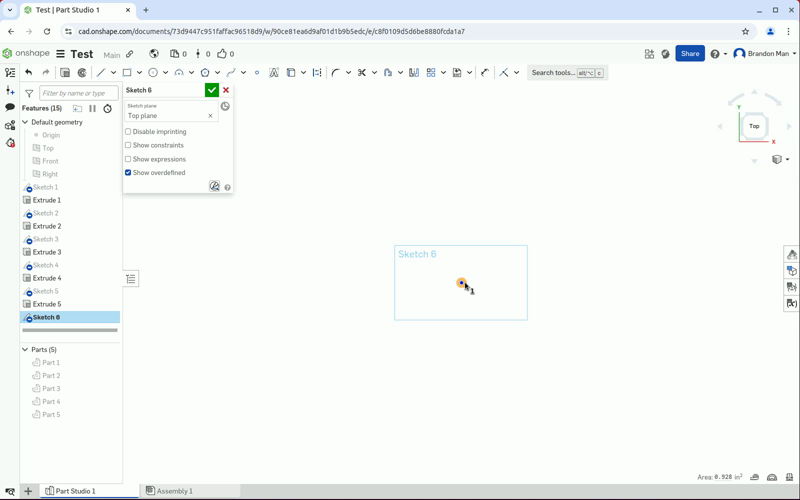
mouse_move(73, 352)
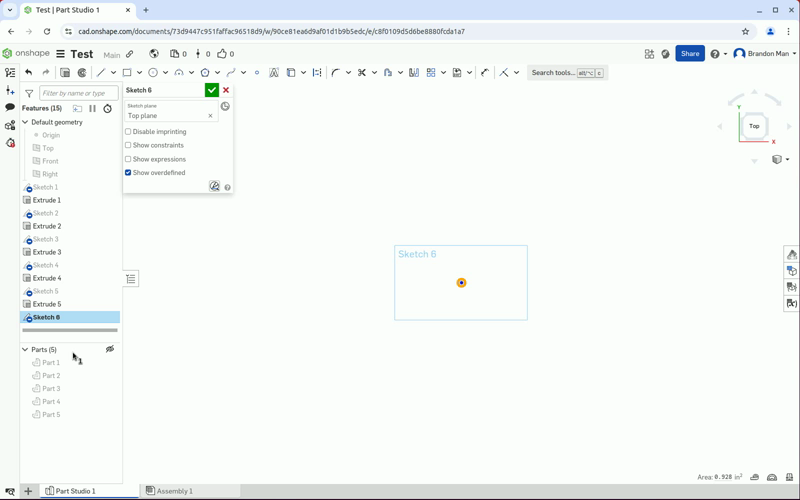
key(shift+y)
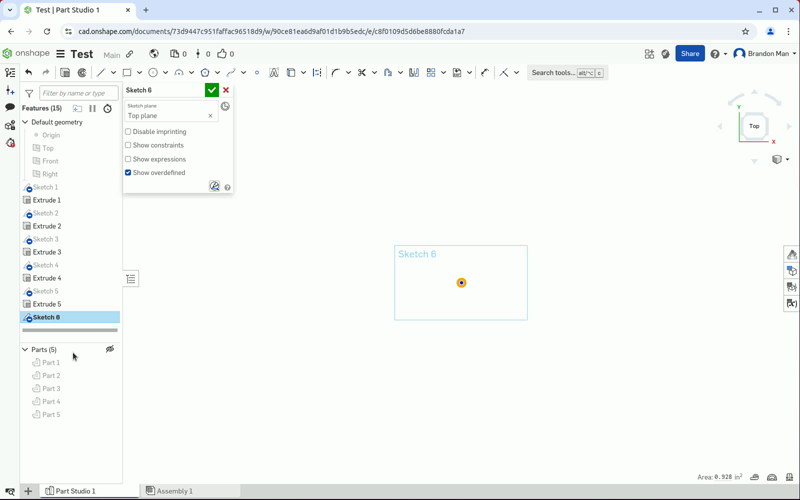
key(shift+e)
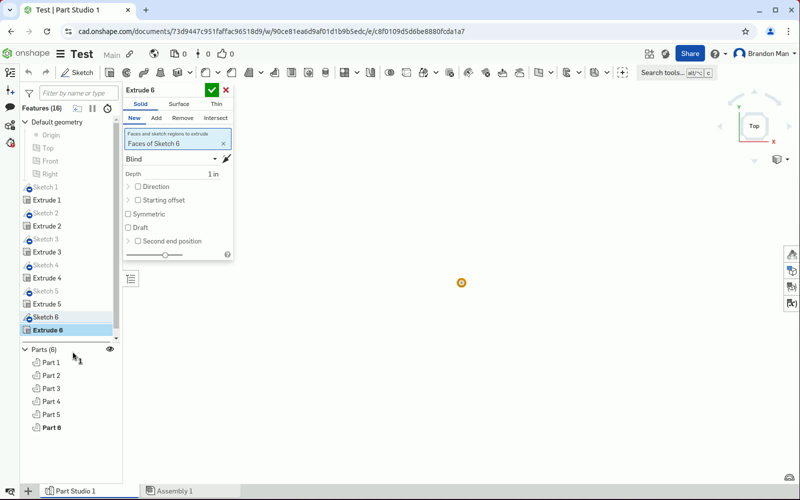
mouse_move(143, 106)
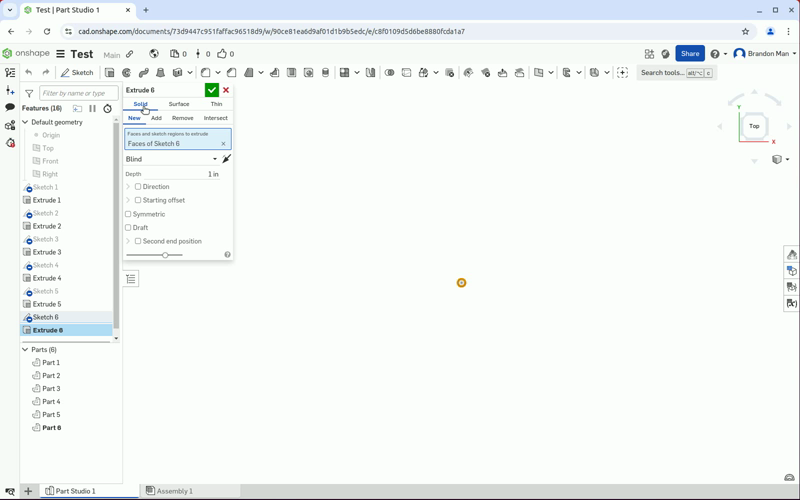
click(143, 106)
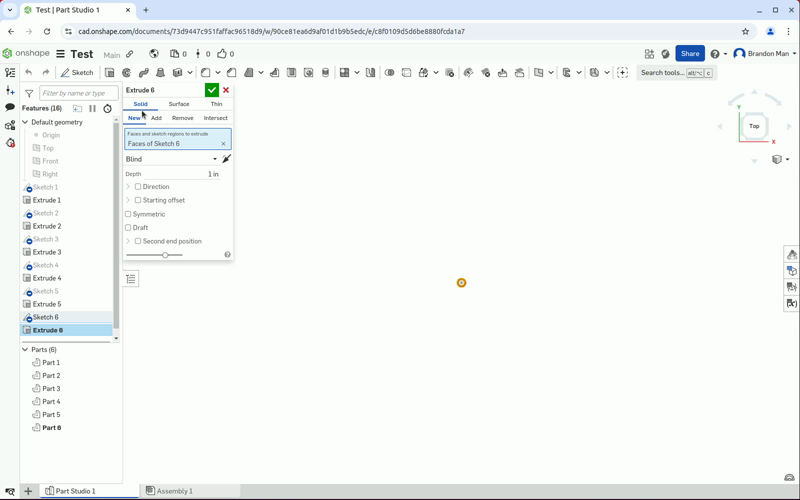
mouse_move(137, 120)
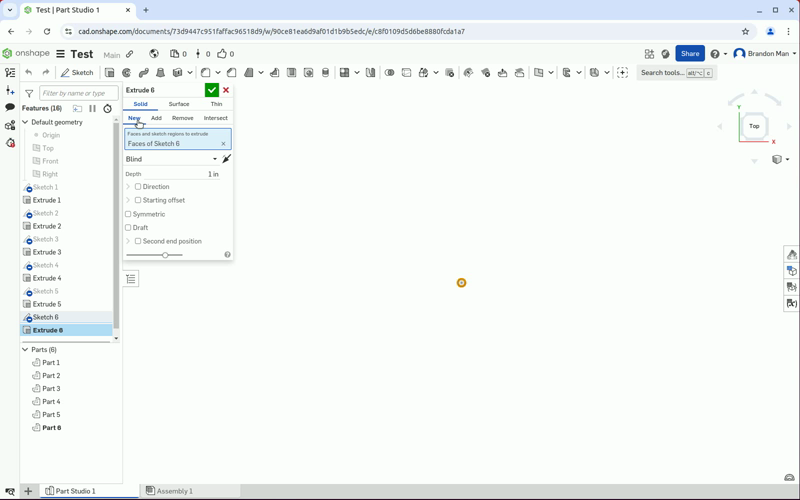
click(137, 120)
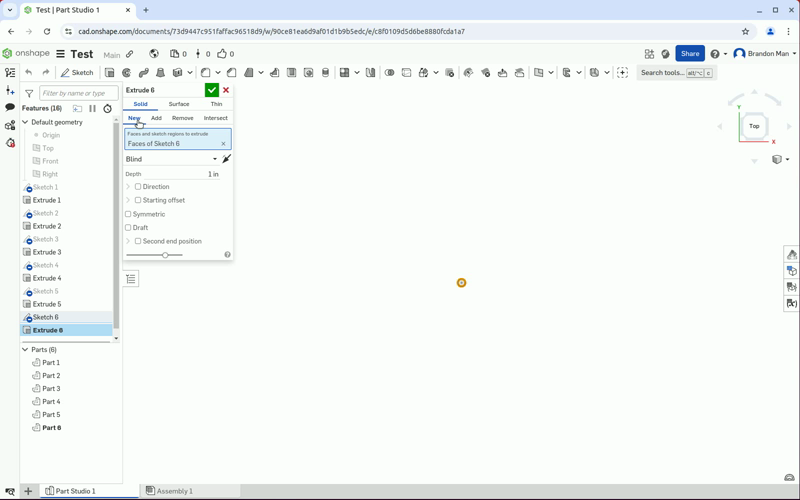
key(tab, 4)
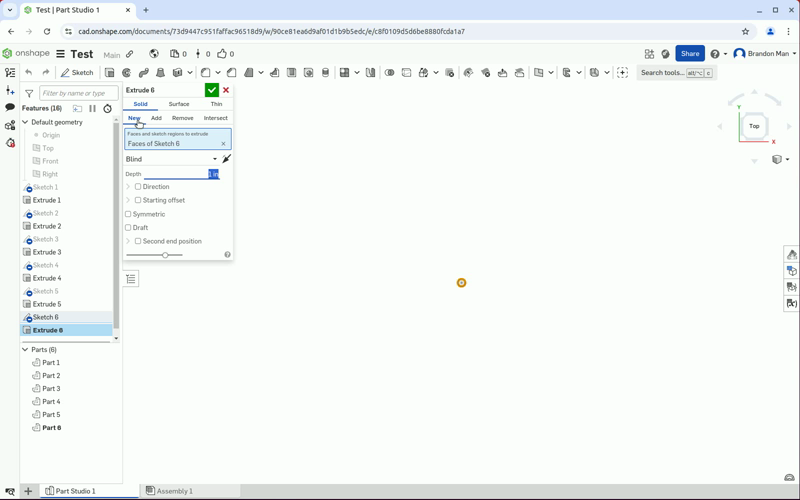
text(-13.721)
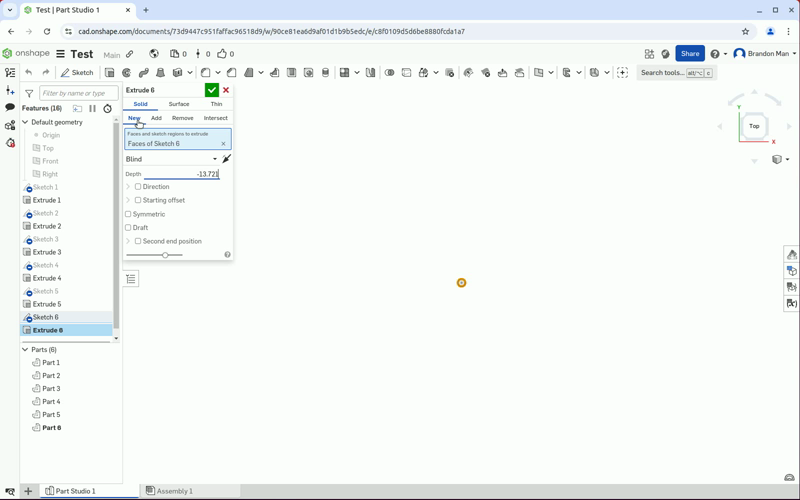
key(enter)
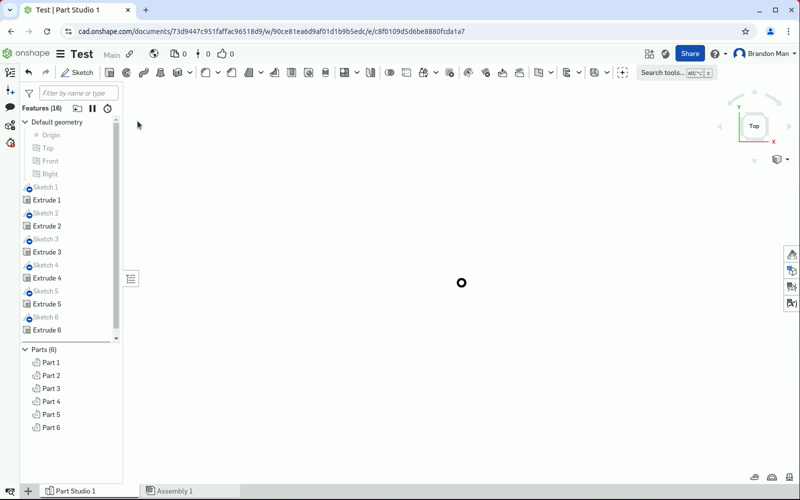
key(shift+h)
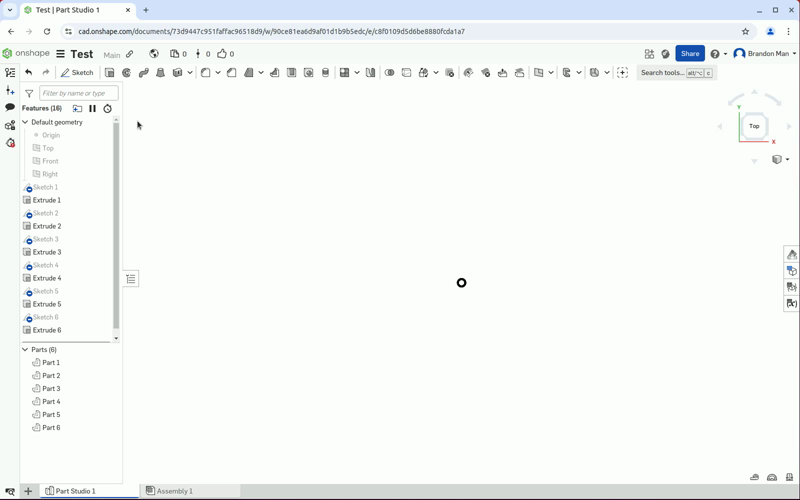
key(shift+h)
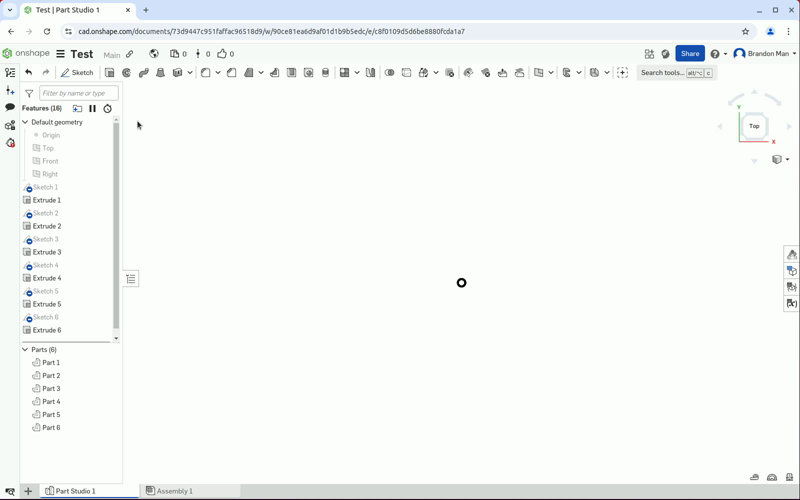
mouse_move(69, 189)
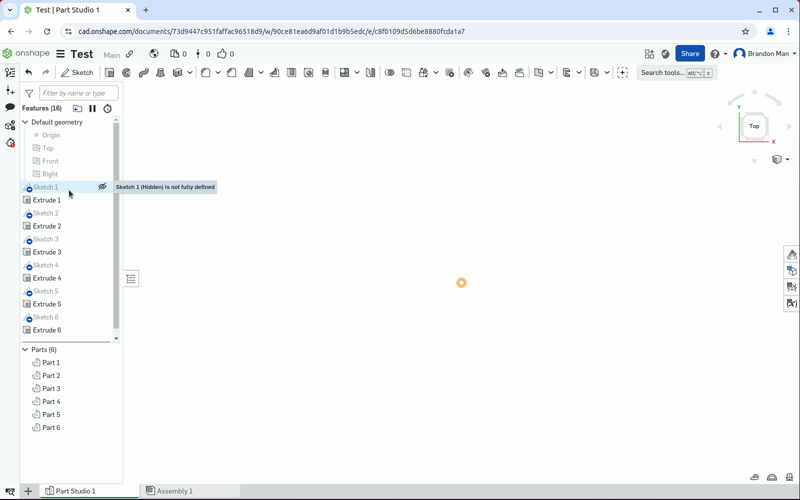
click(69, 189)
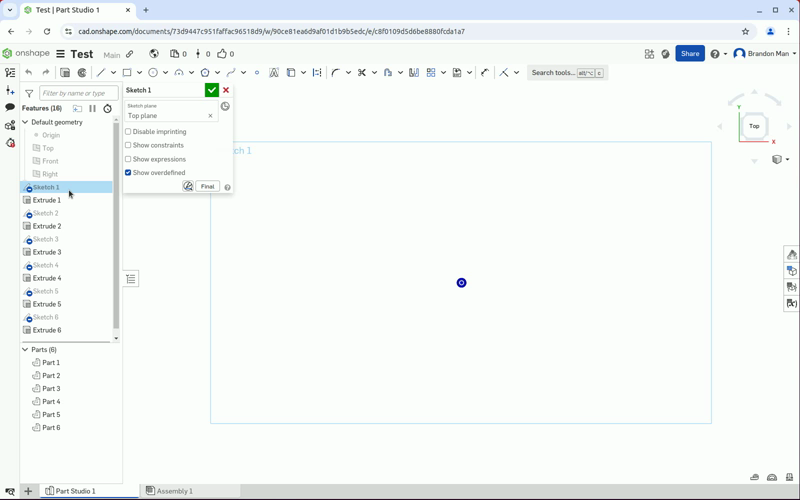
mouse_move(229, 92)
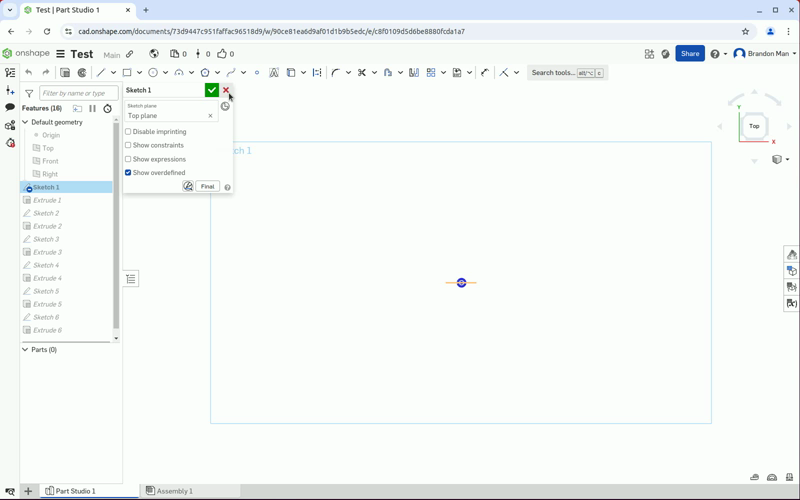
click(229, 92)
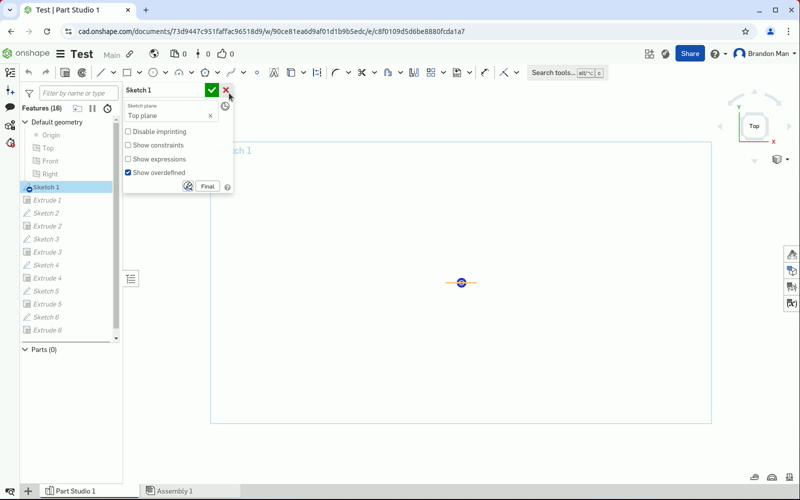
key(shift+s)
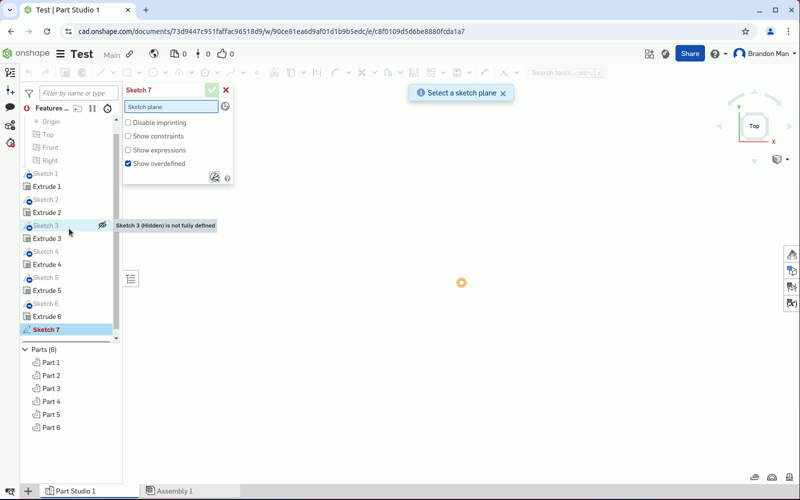
scroll(3)
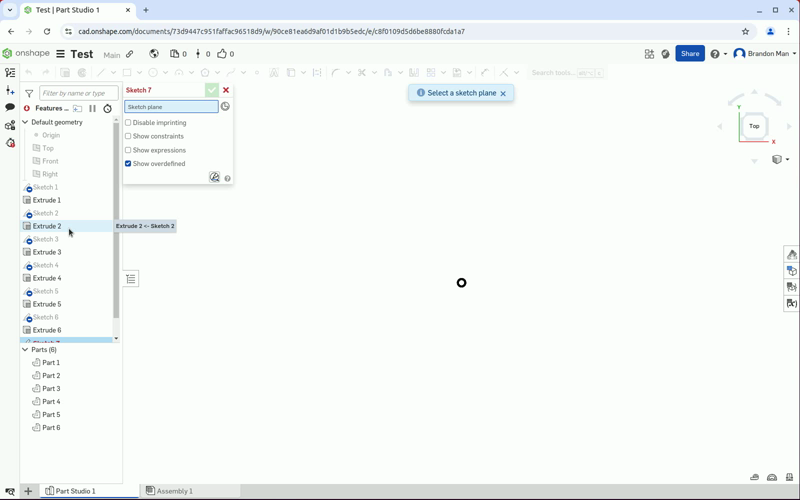
mouse_move(69, 150)
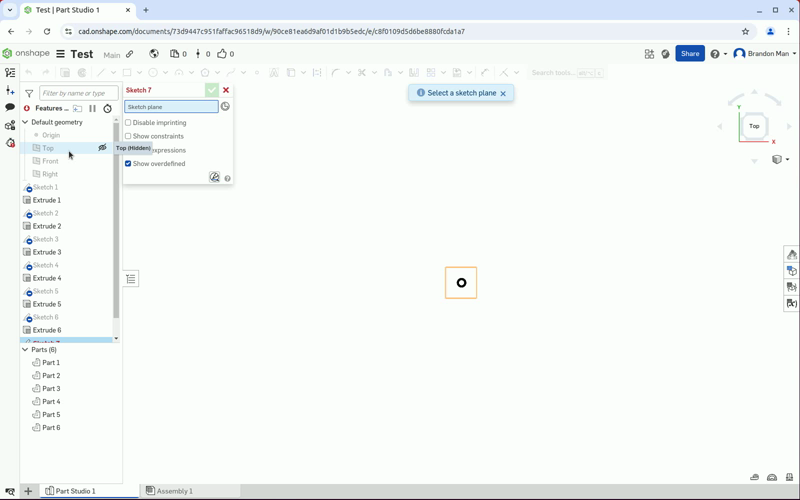
click(69, 150)
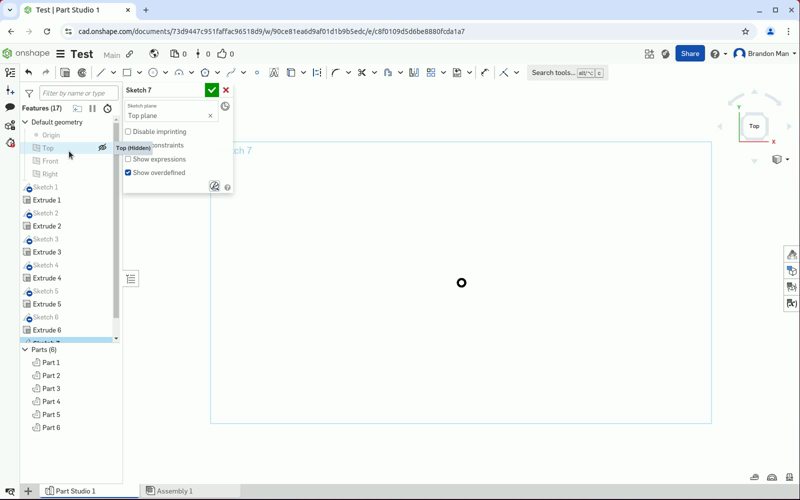
mouse_move(73, 352)
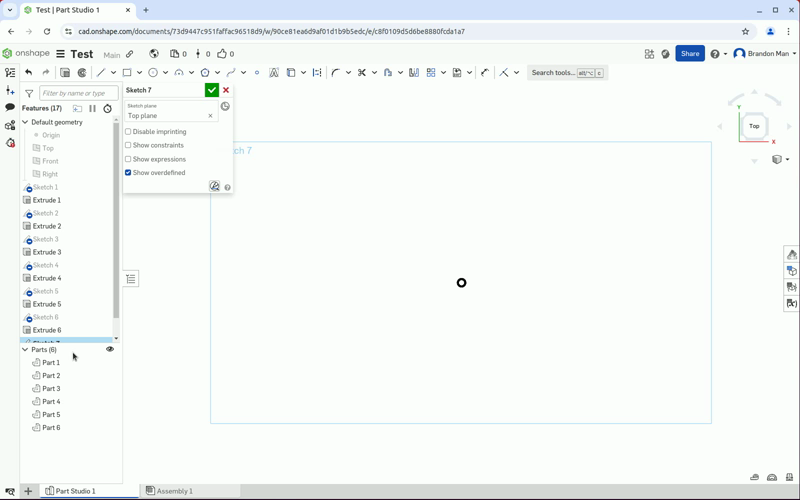
key(y)
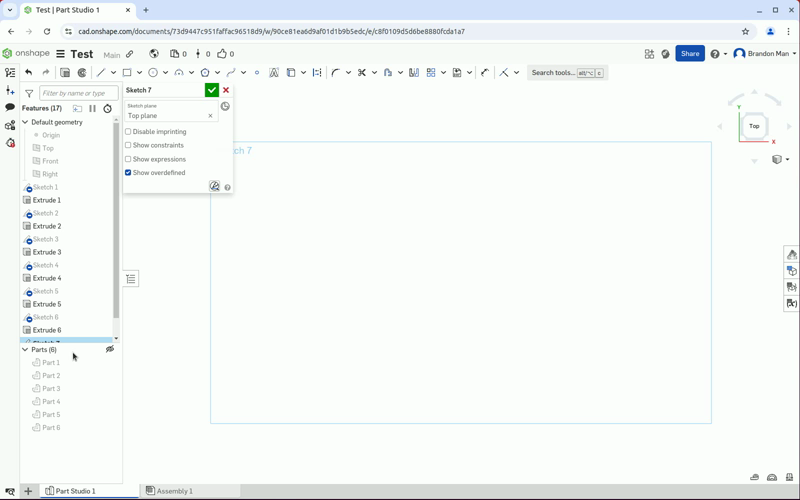
key(c)
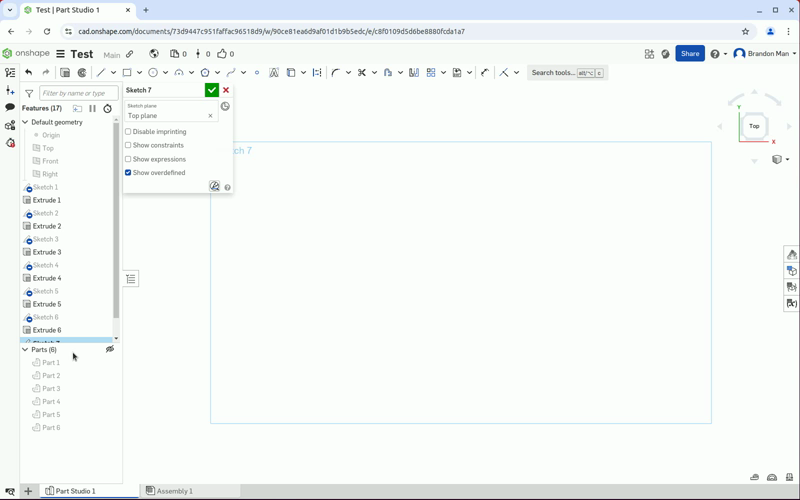
key_down(shift)
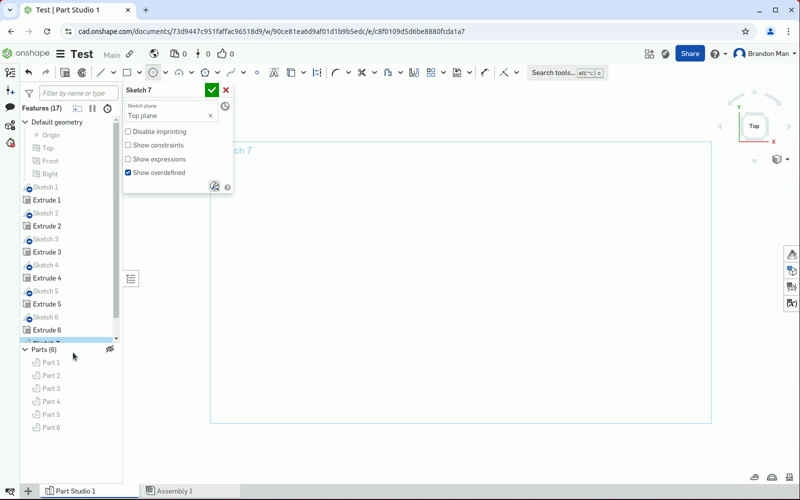
mouse_move(461, 282)
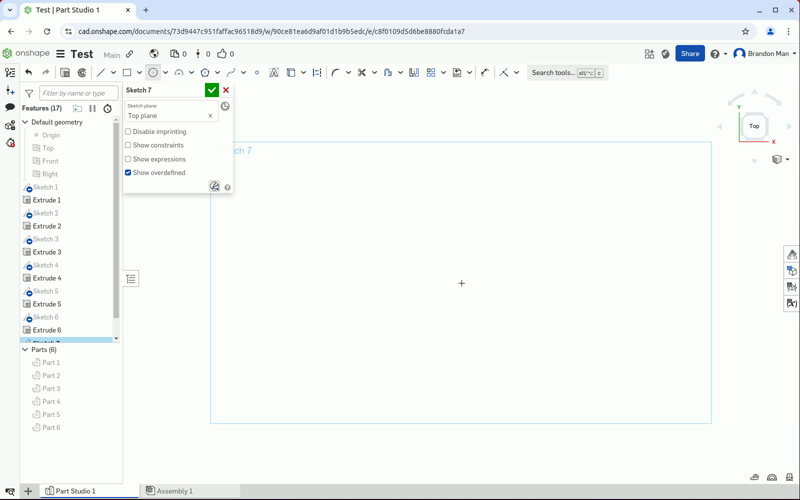
click(461, 282)
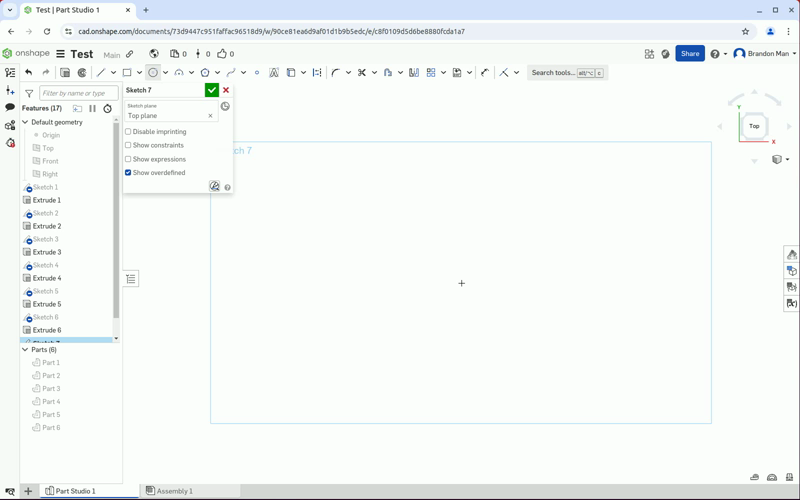
key_up(shift)
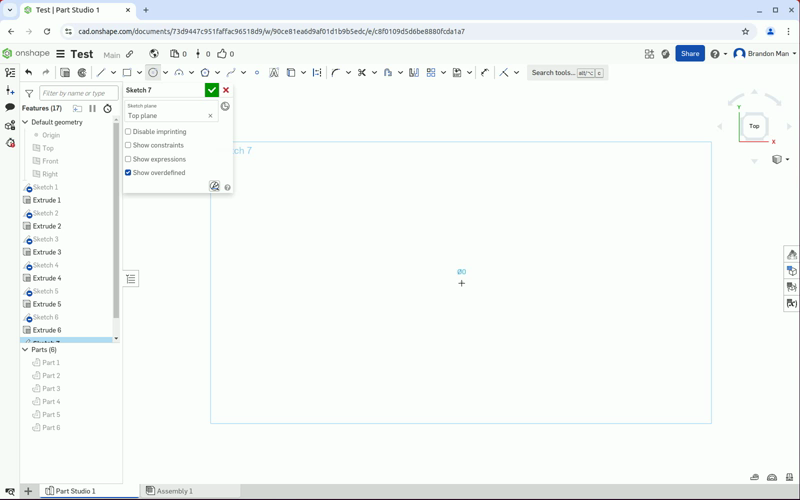
mouse_move(465, 282)
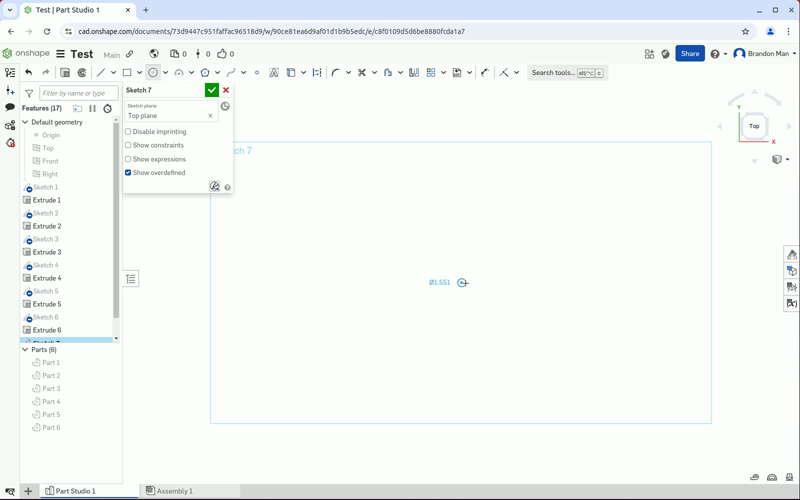
click(465, 282)
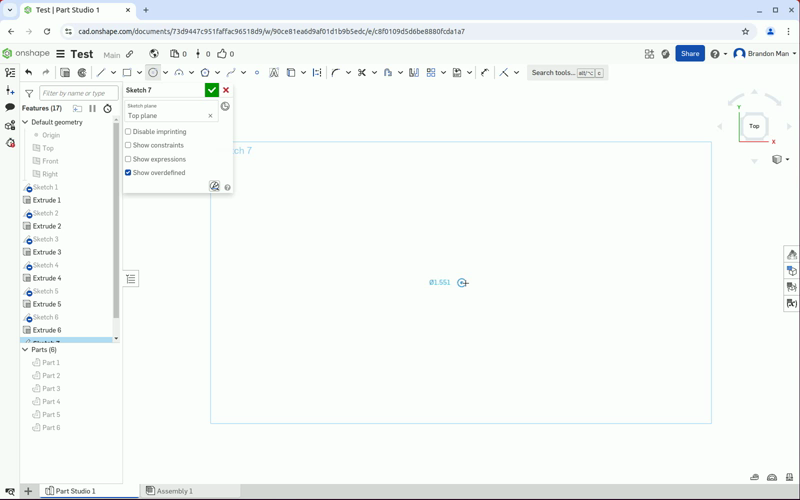
key(esc)
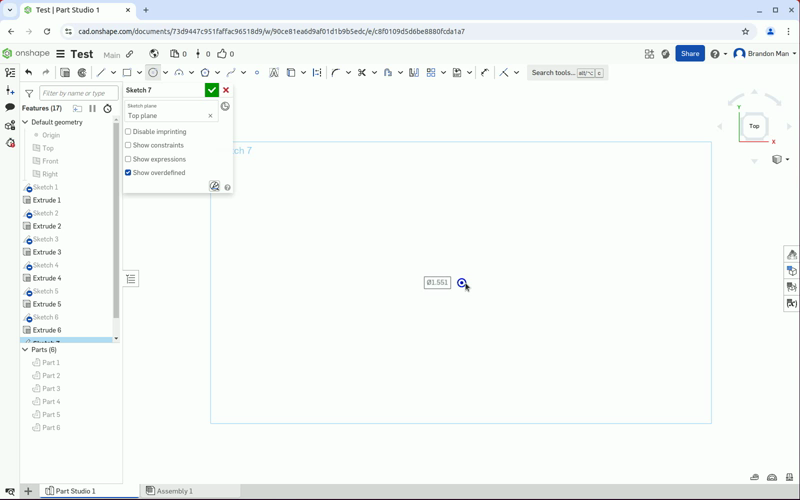
key(c)
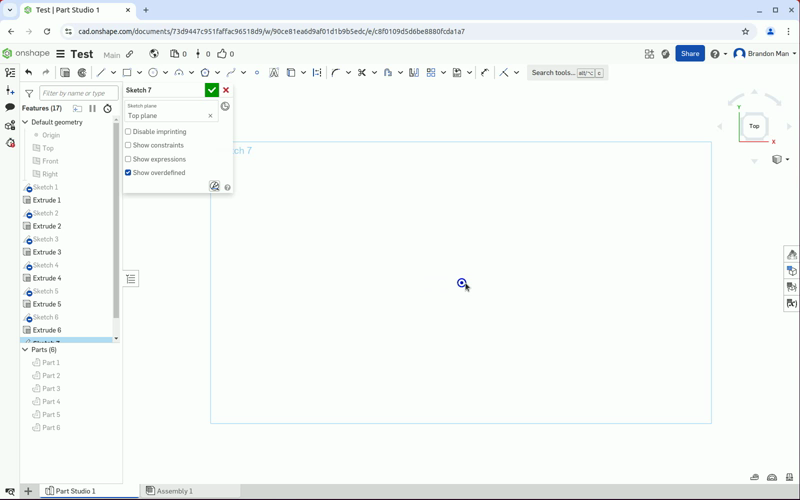
key_down(shift)
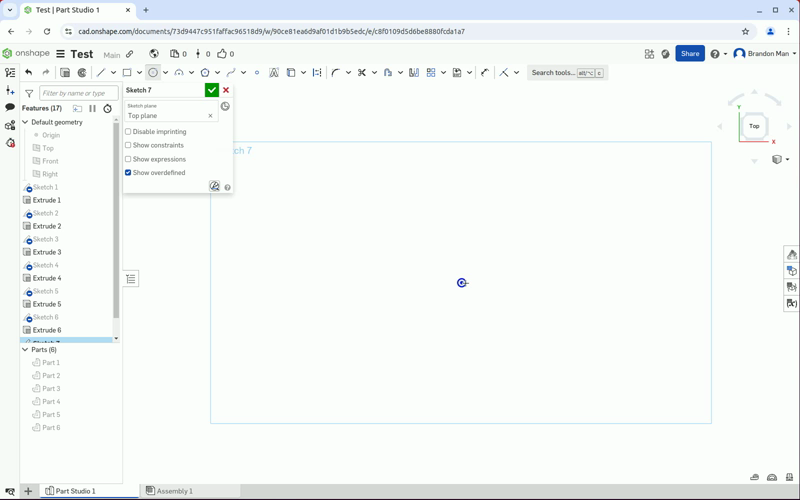
mouse_move(461, 282)
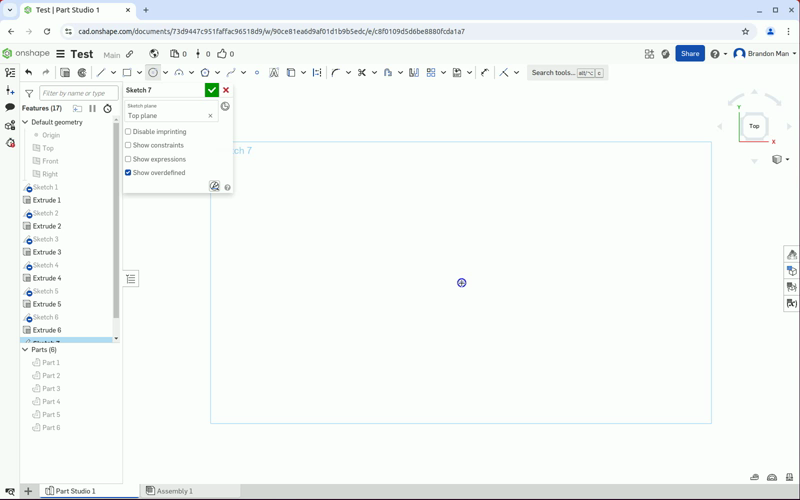
scroll(6)
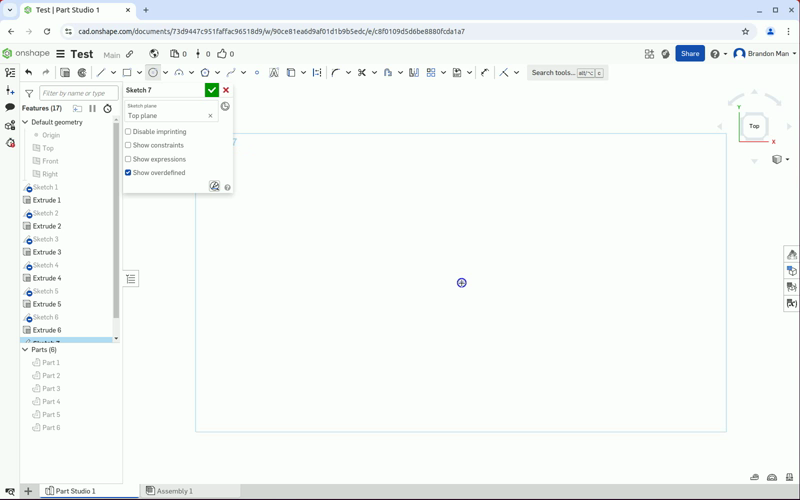
scroll(6)
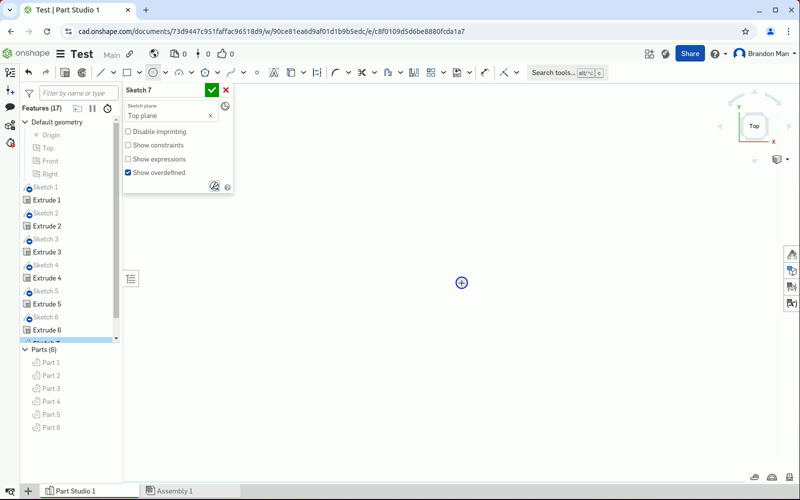
scroll(6)
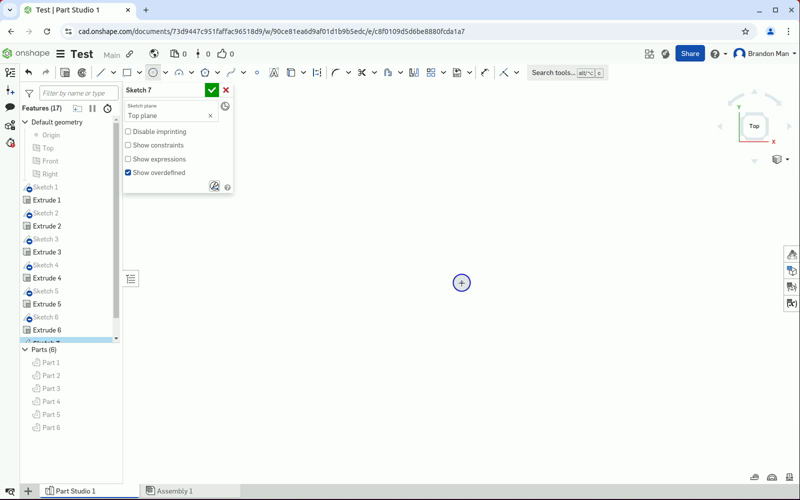
scroll(6)
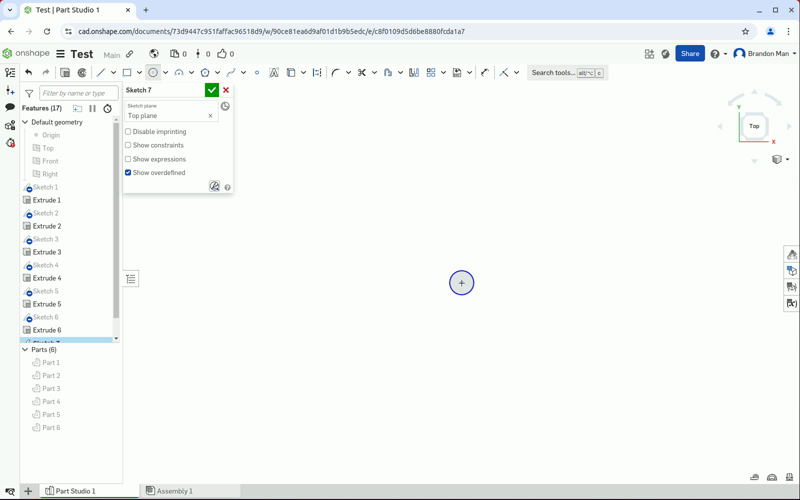
scroll(6)
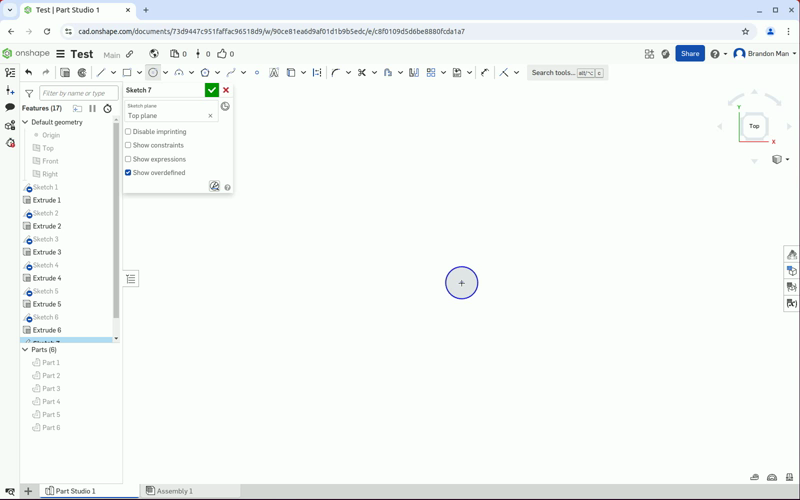
scroll(6)
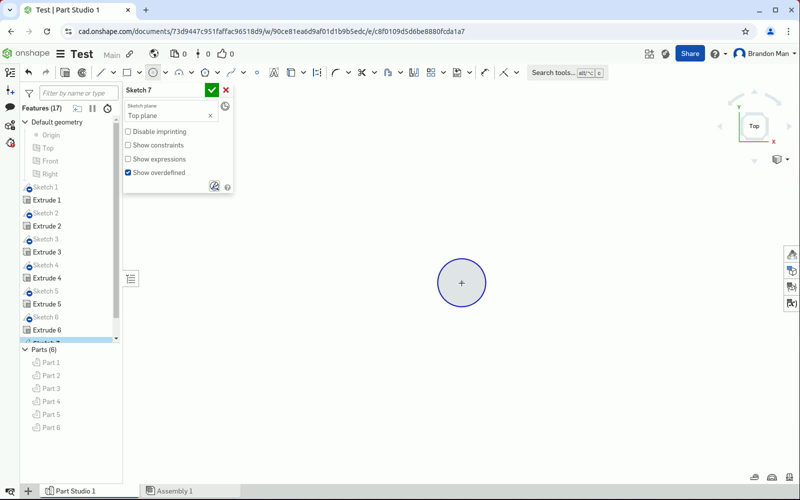
scroll(6)
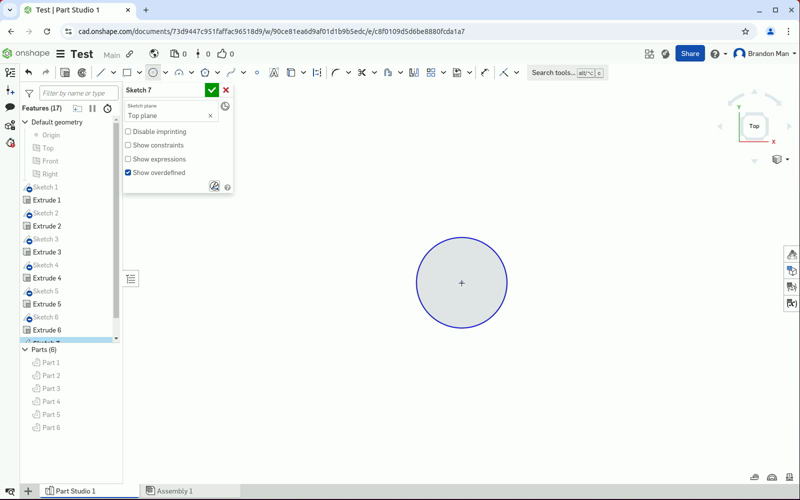
click(461, 282)
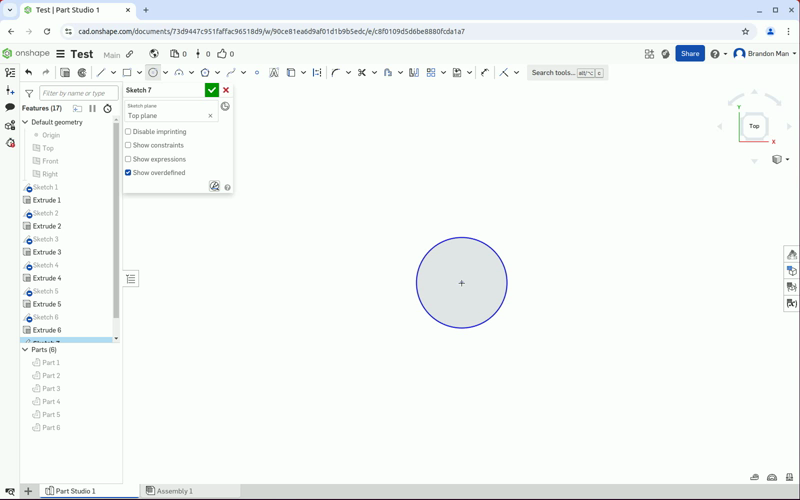
scroll(-6)
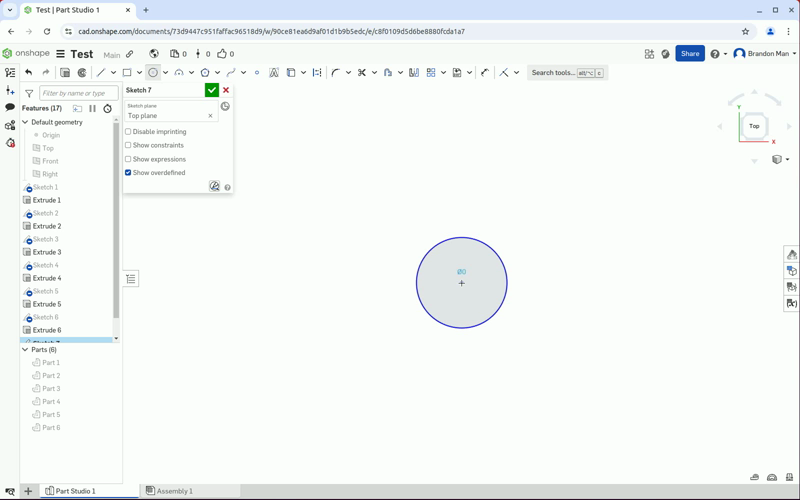
scroll(-6)
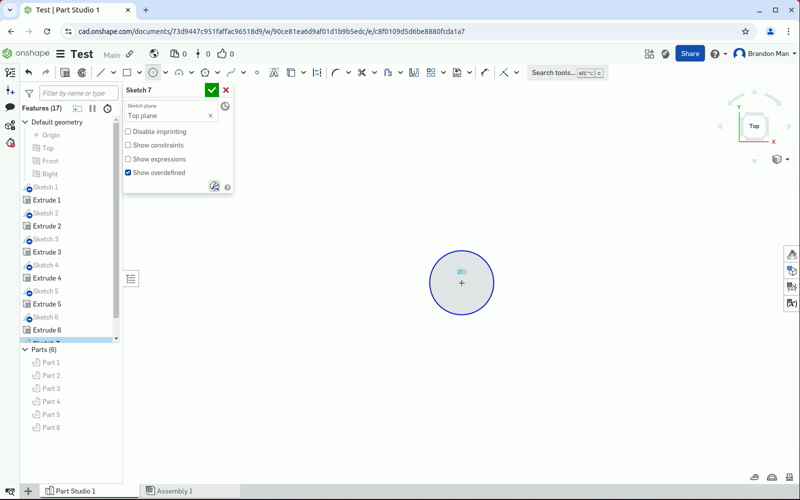
scroll(-6)
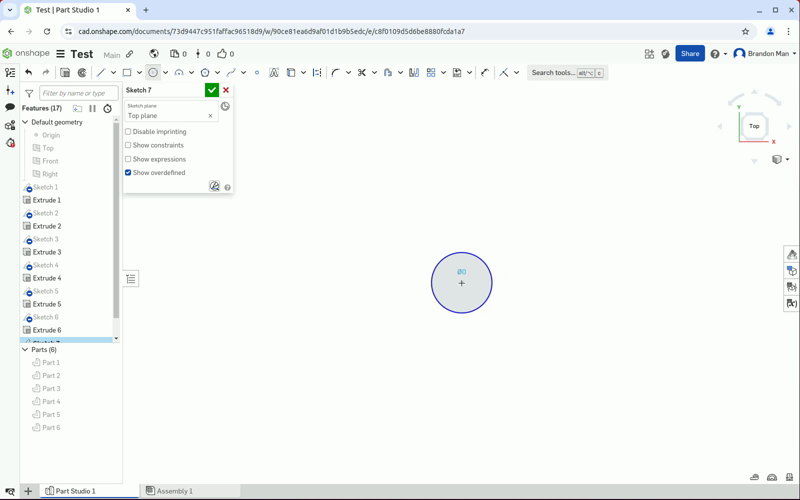
scroll(-6)
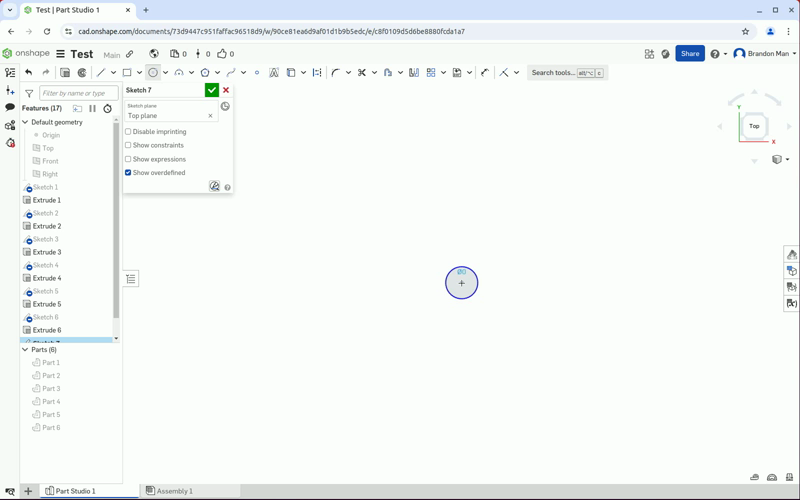
scroll(-6)
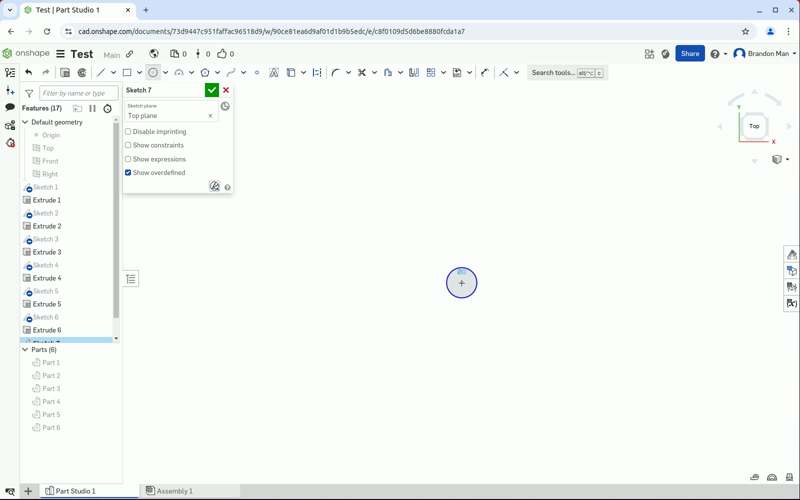
scroll(-6)
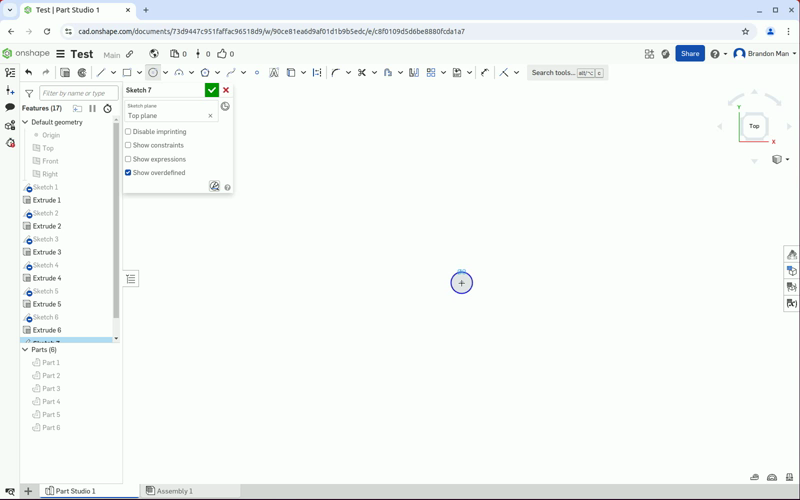
scroll(-6)
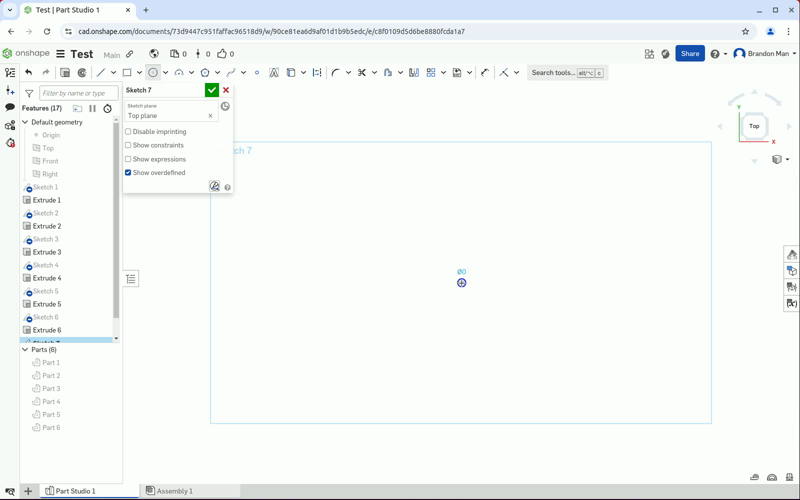
key_up(shift)
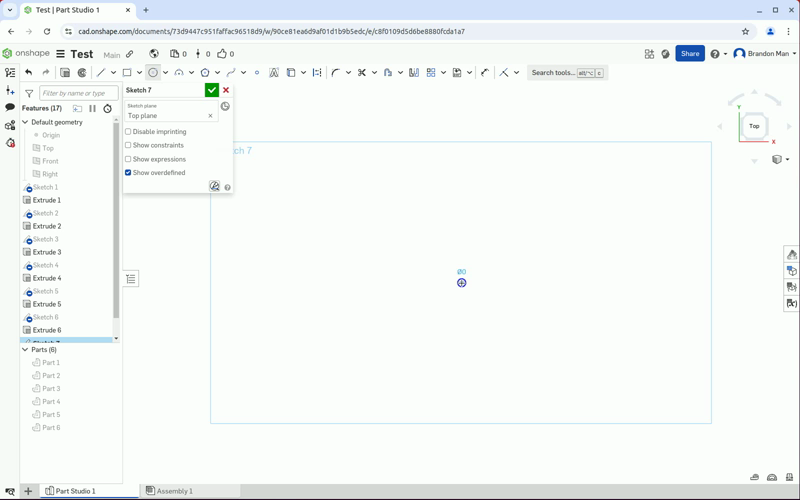
mouse_move(464, 282)
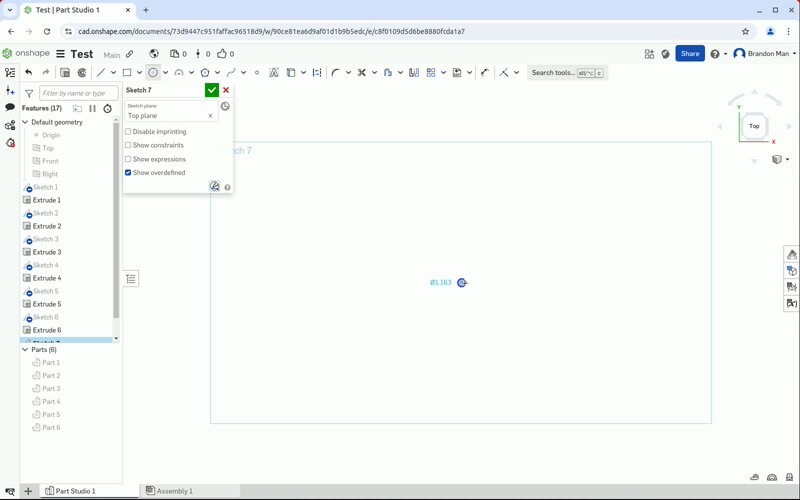
scroll(6)
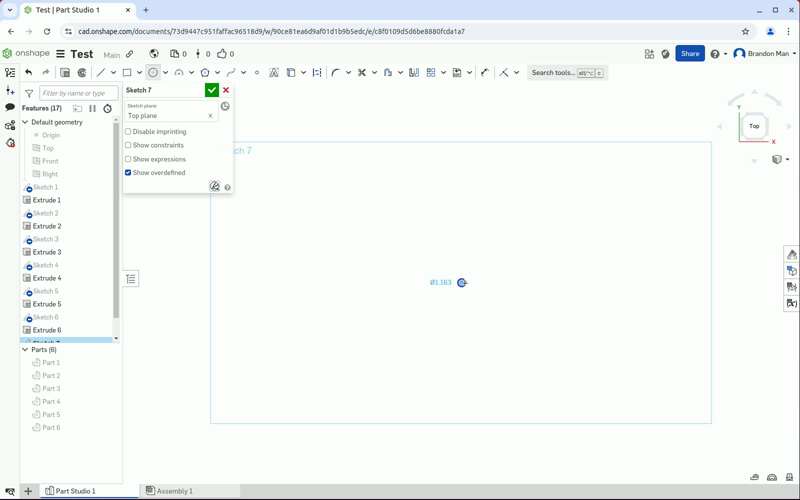
scroll(6)
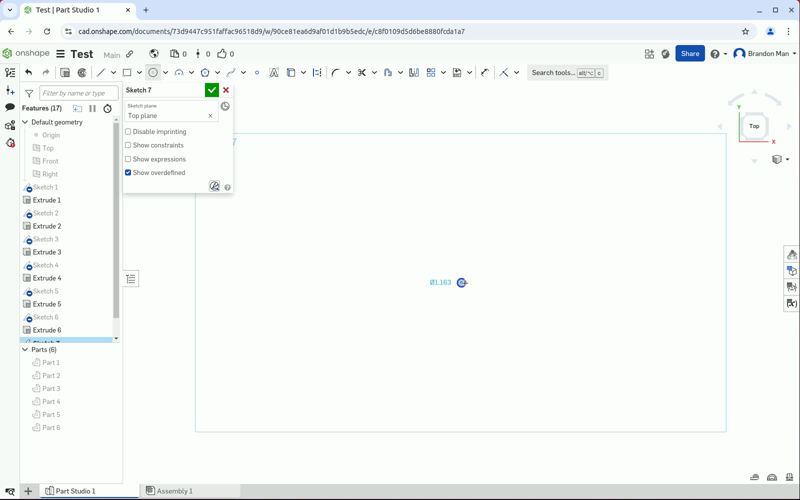
scroll(6)
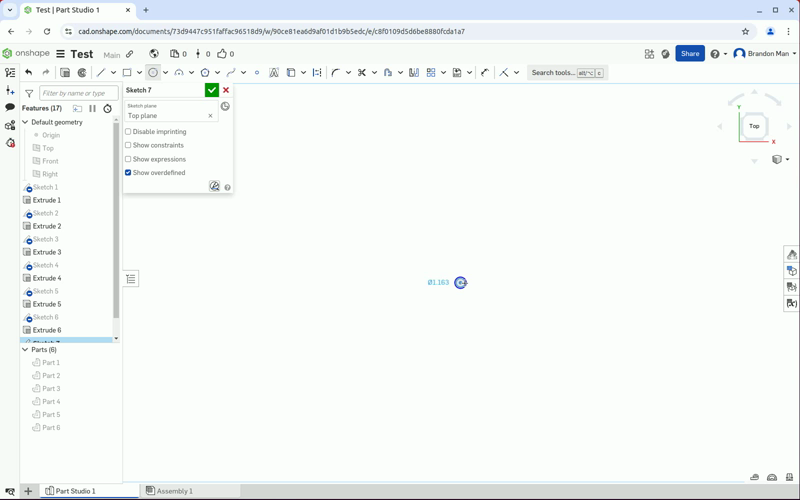
scroll(6)
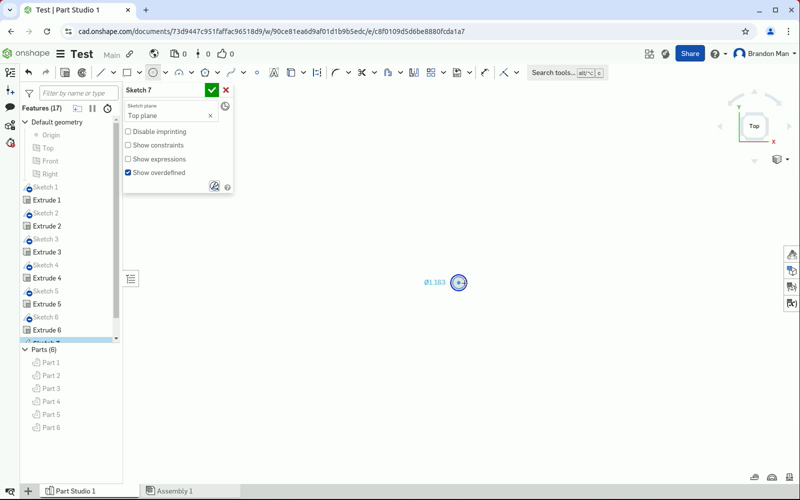
scroll(6)
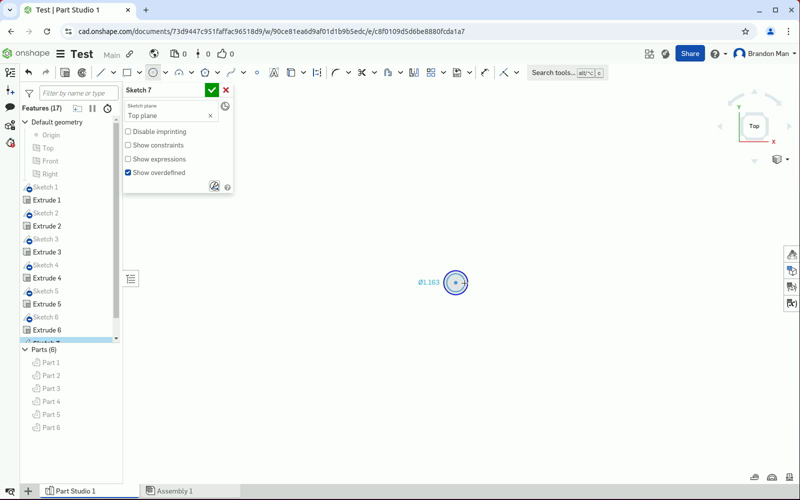
scroll(6)
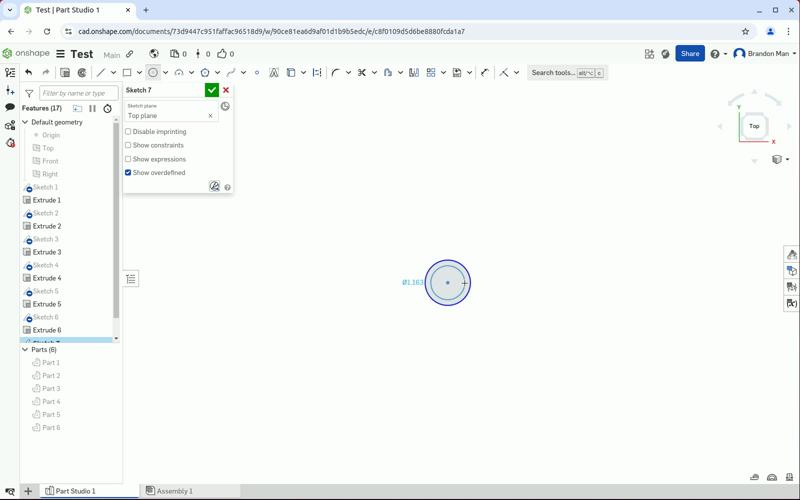
scroll(6)
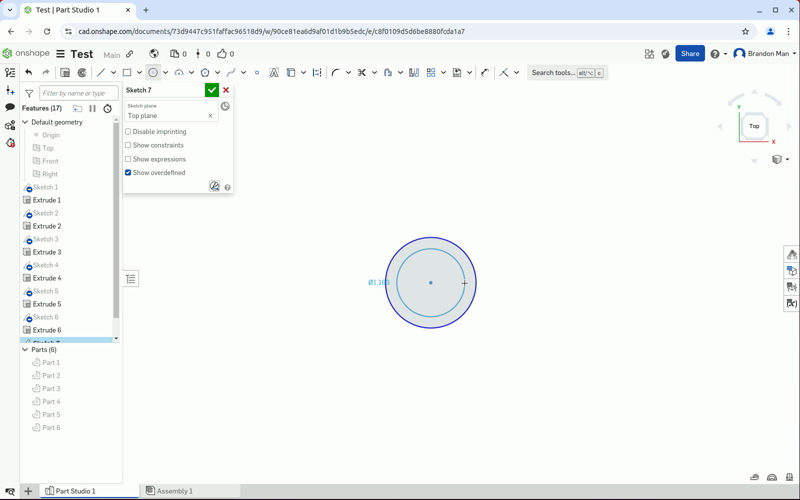
click(464, 282)
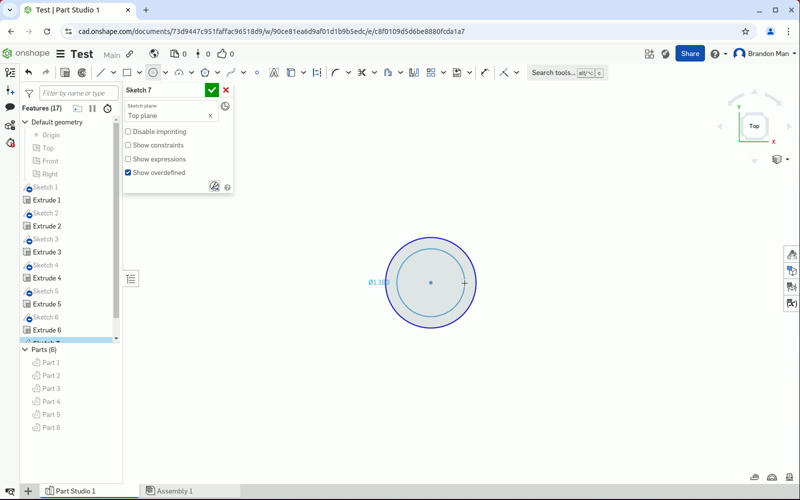
scroll(-6)
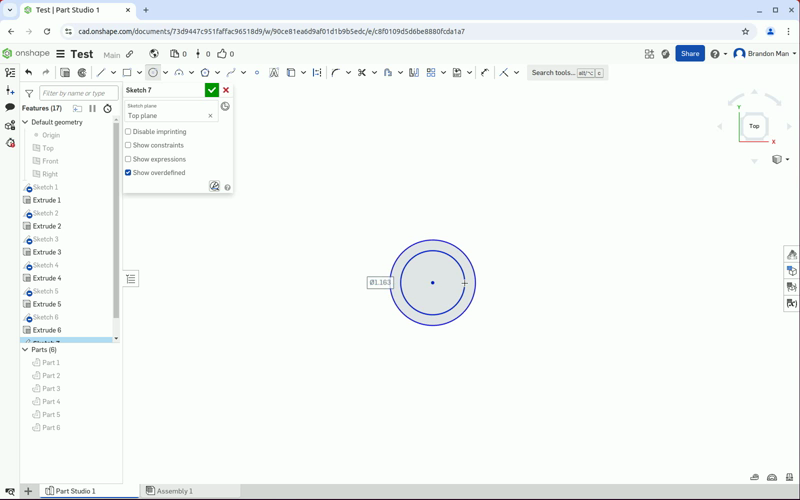
scroll(-6)
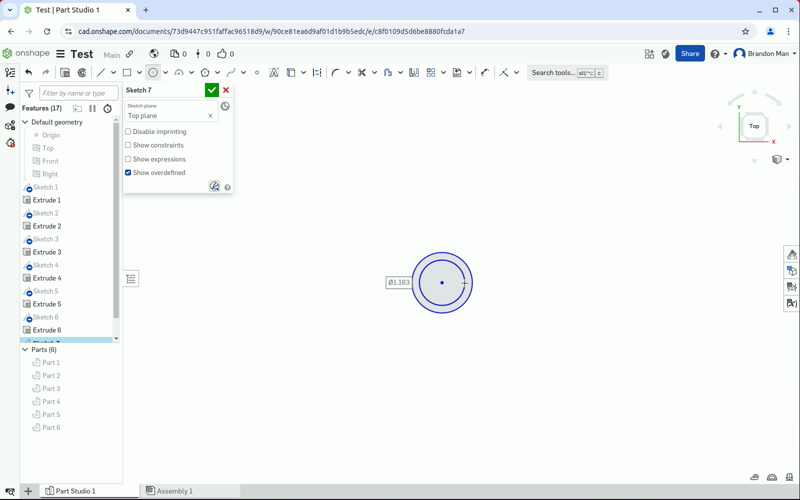
scroll(-6)
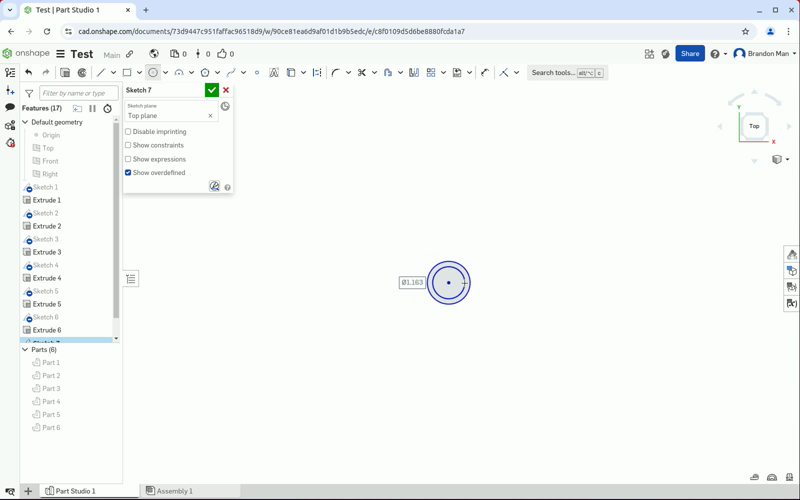
scroll(-6)
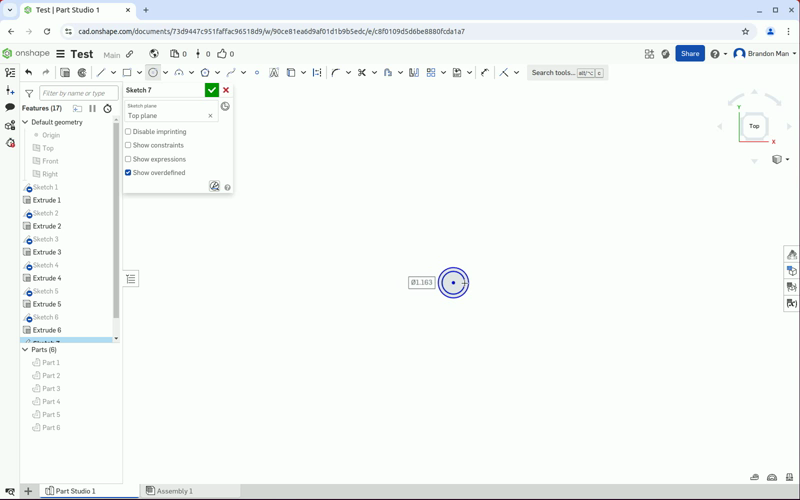
scroll(-6)
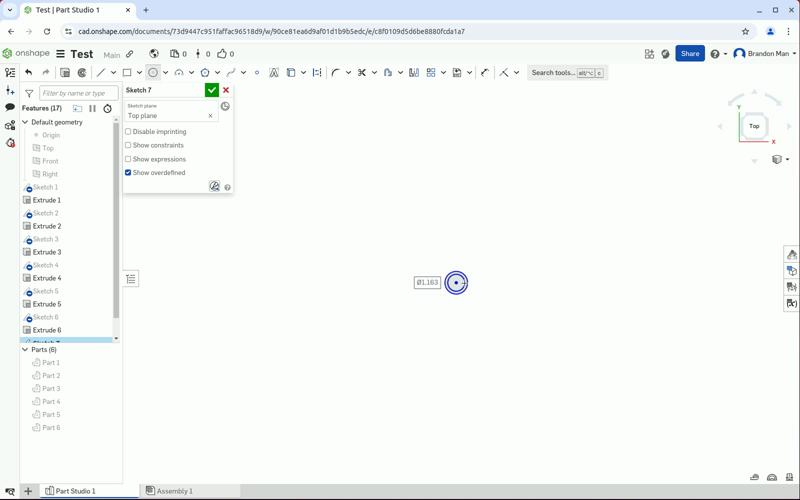
scroll(-6)
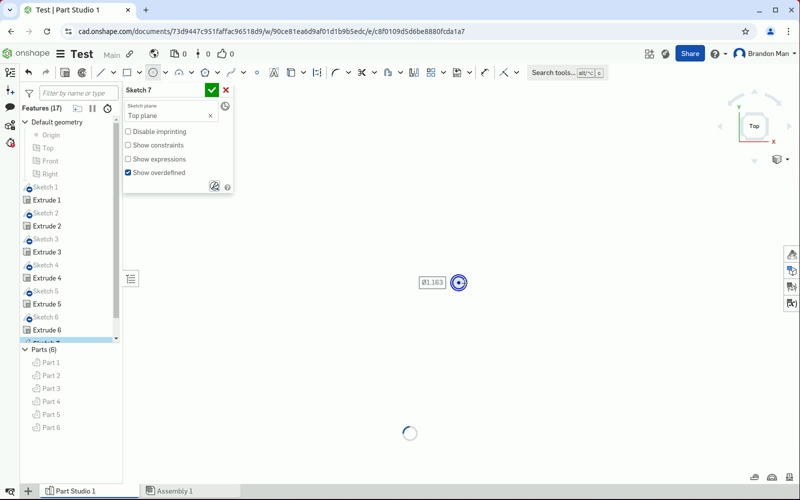
scroll(-6)
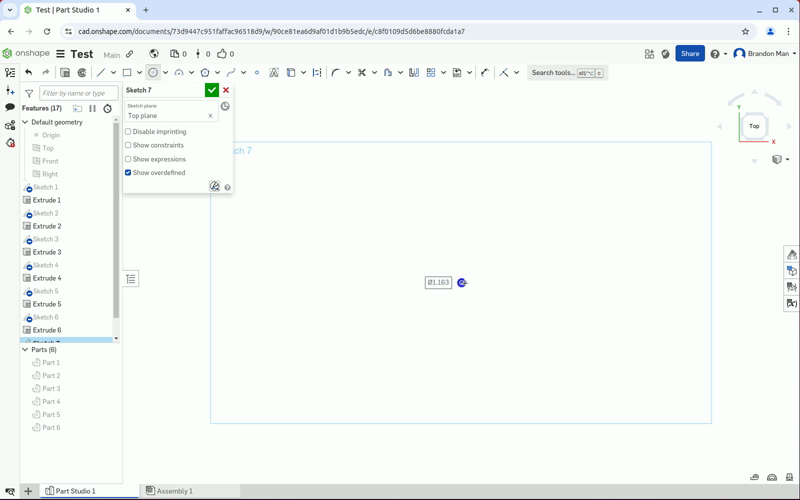
key(esc)
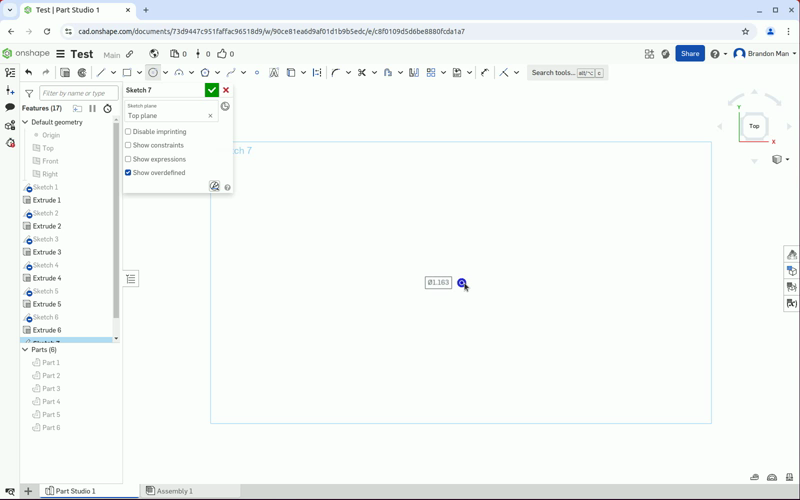
mouse_move(464, 284)
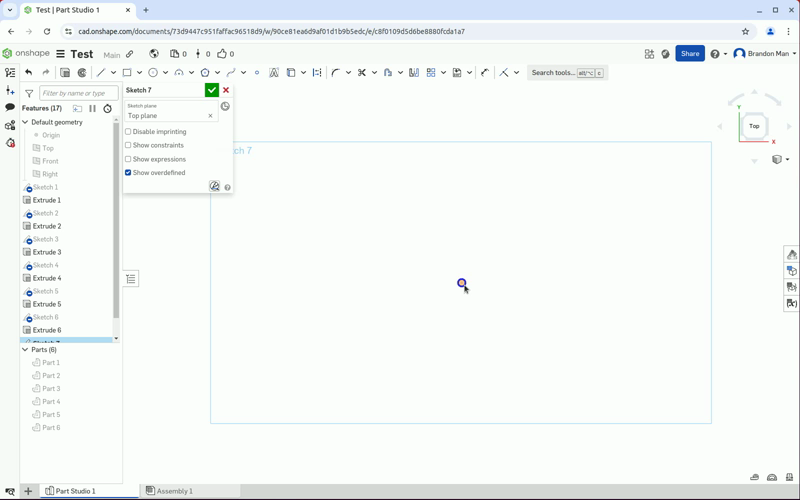
scroll(6)
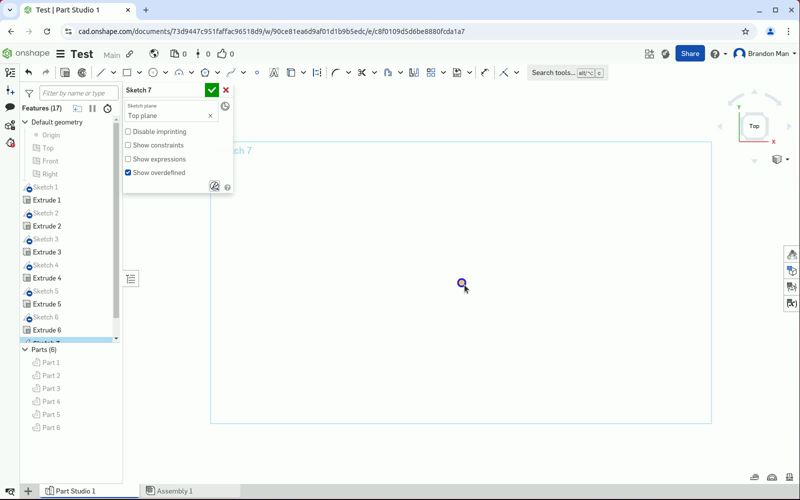
scroll(6)
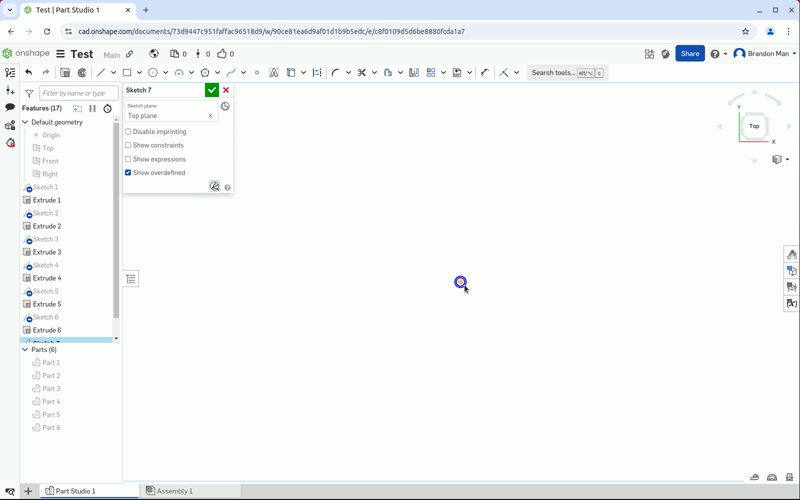
scroll(6)
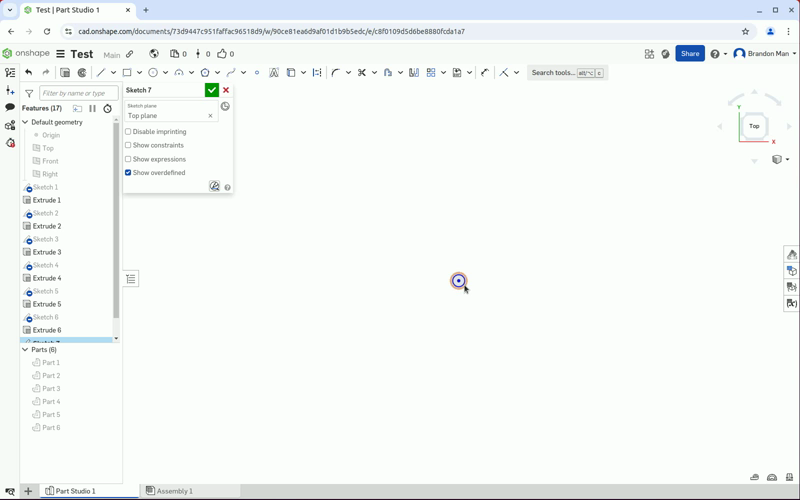
scroll(6)
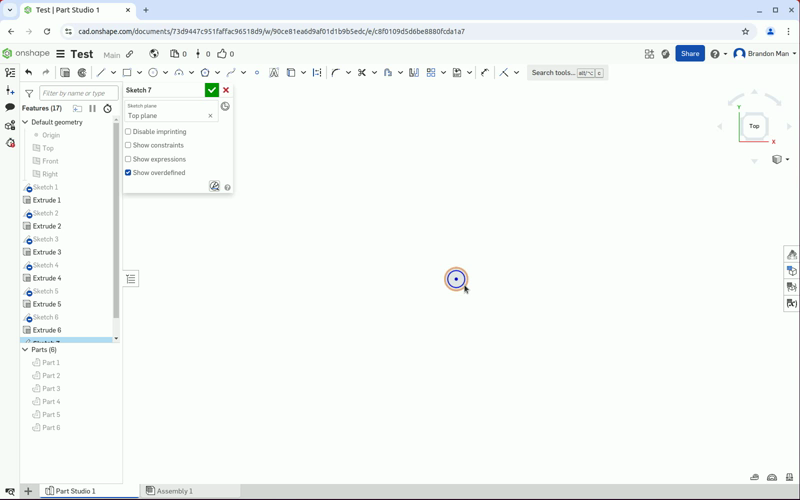
scroll(6)
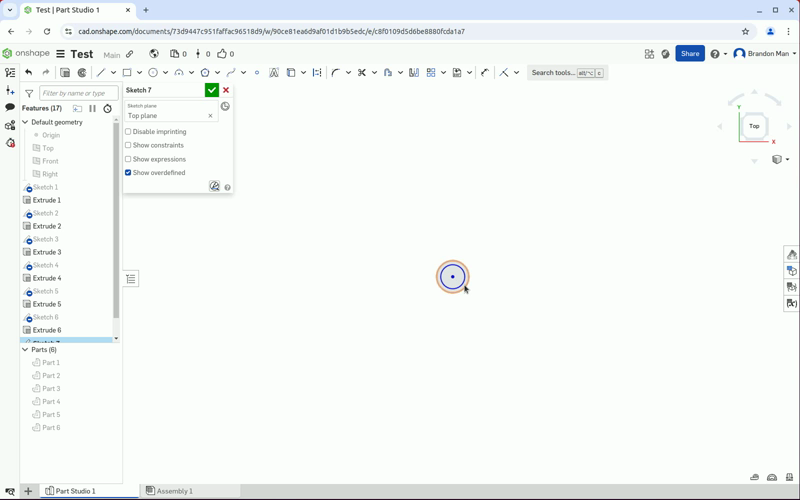
scroll(6)
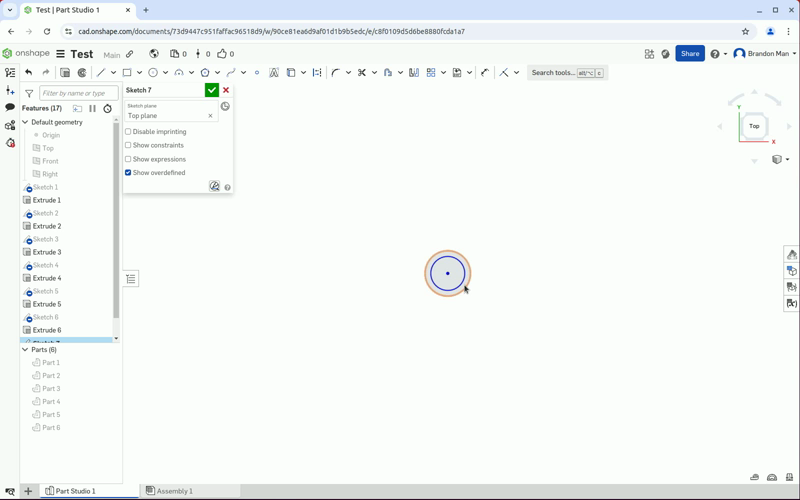
scroll(6)
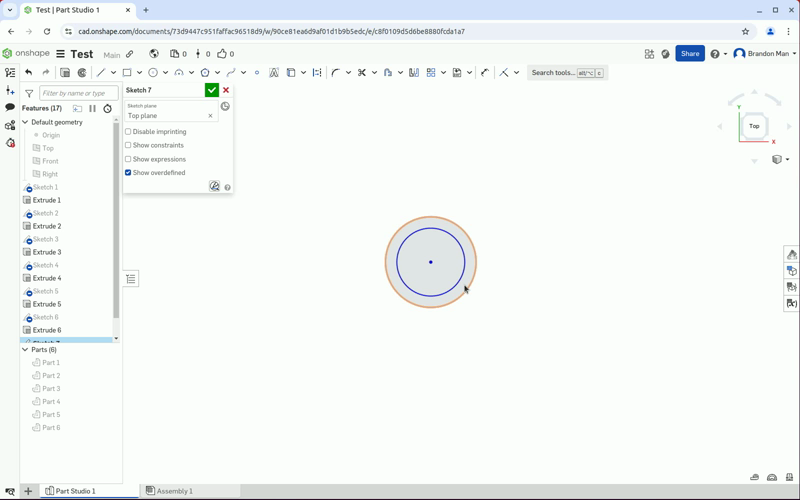
click(464, 284)
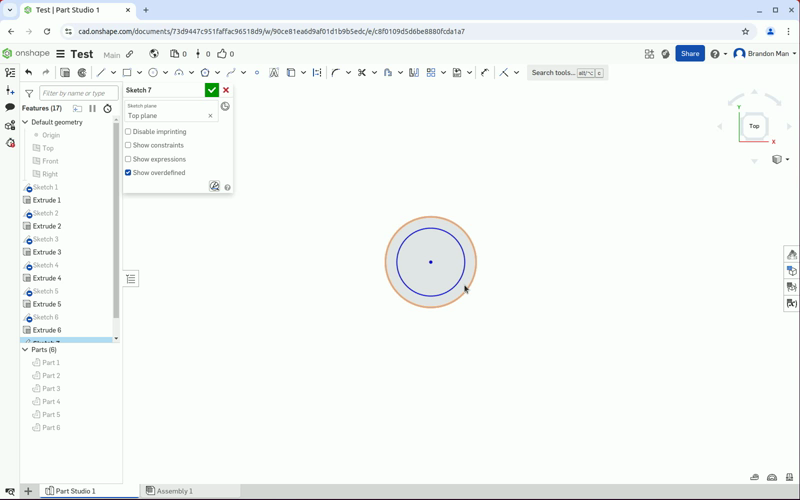
scroll(-6)
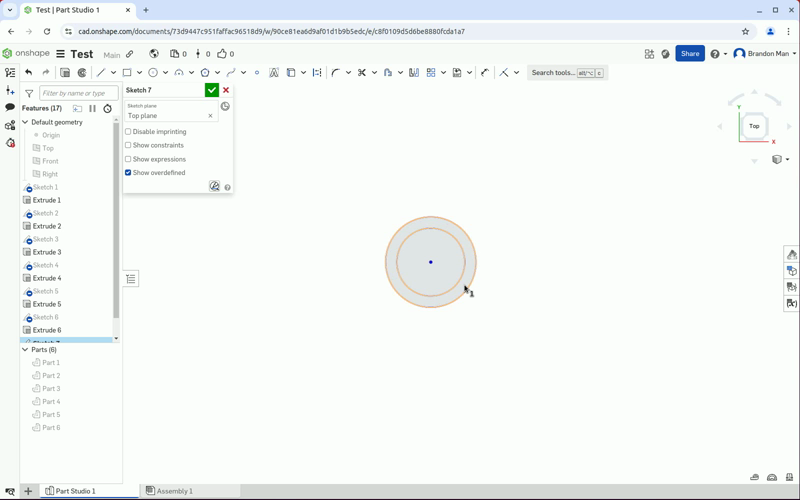
scroll(-6)
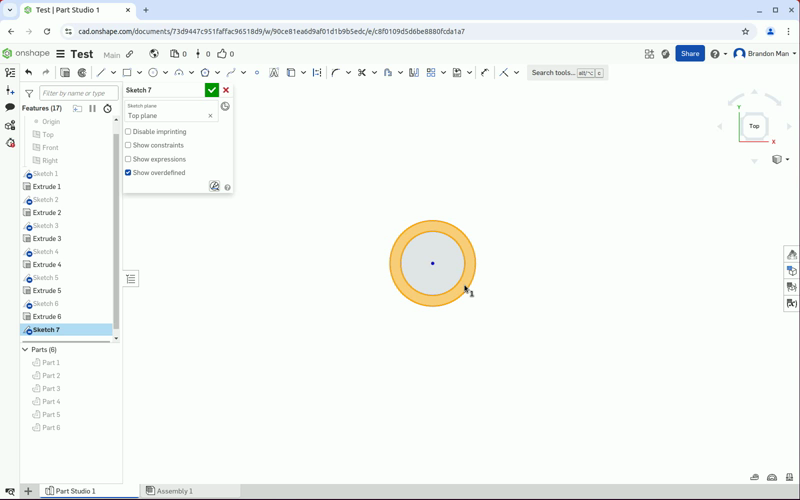
scroll(-6)
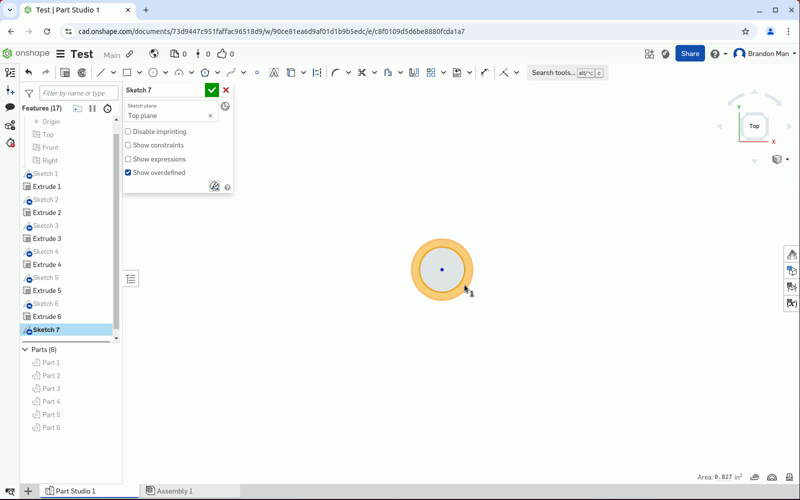
scroll(-6)
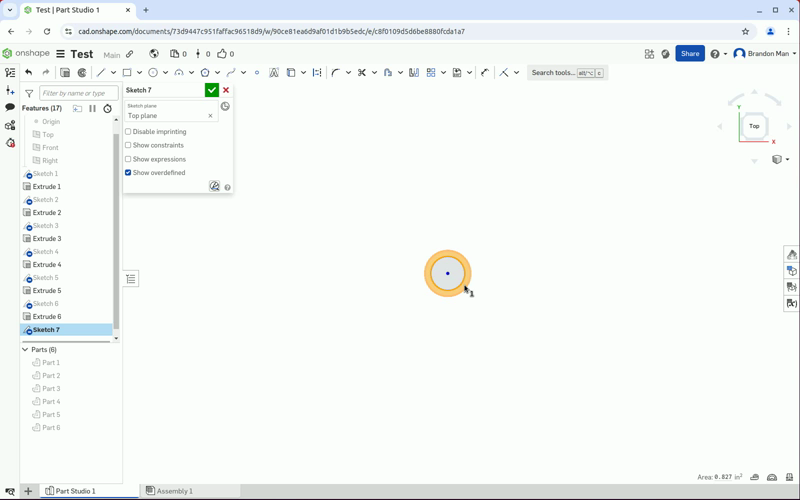
scroll(-6)
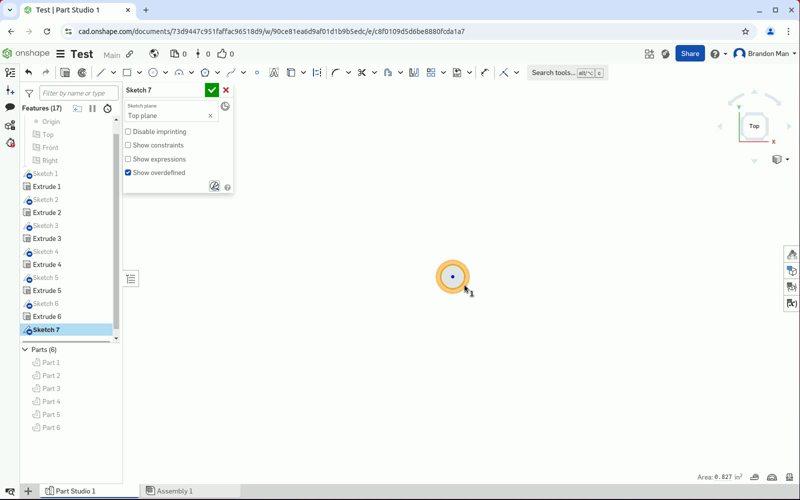
scroll(-6)
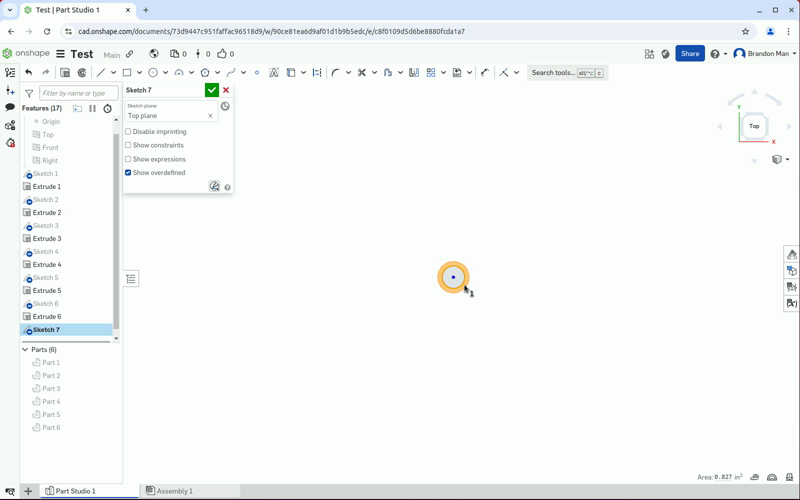
scroll(-6)
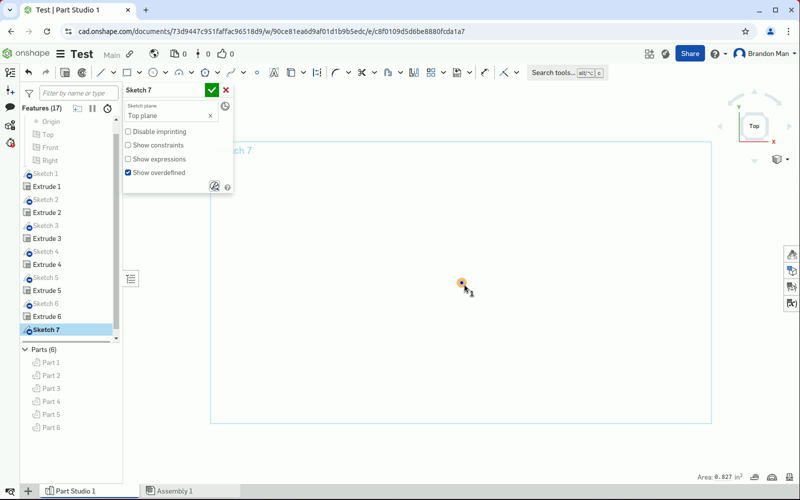
mouse_move(73, 352)
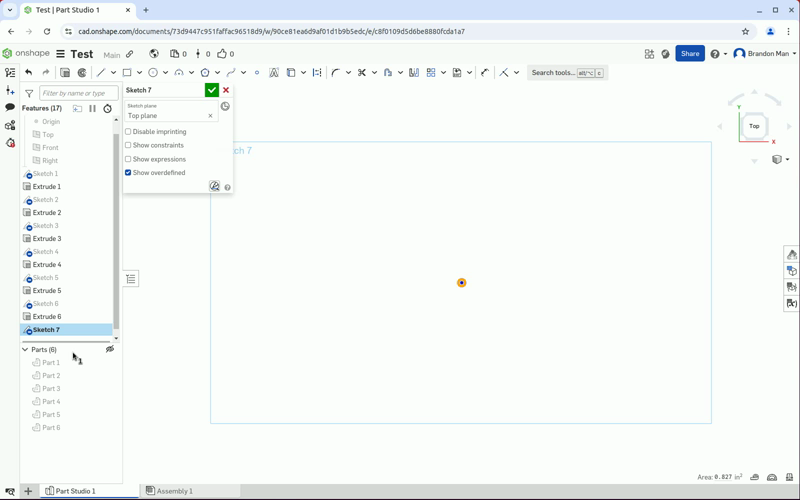
key(shift+y)
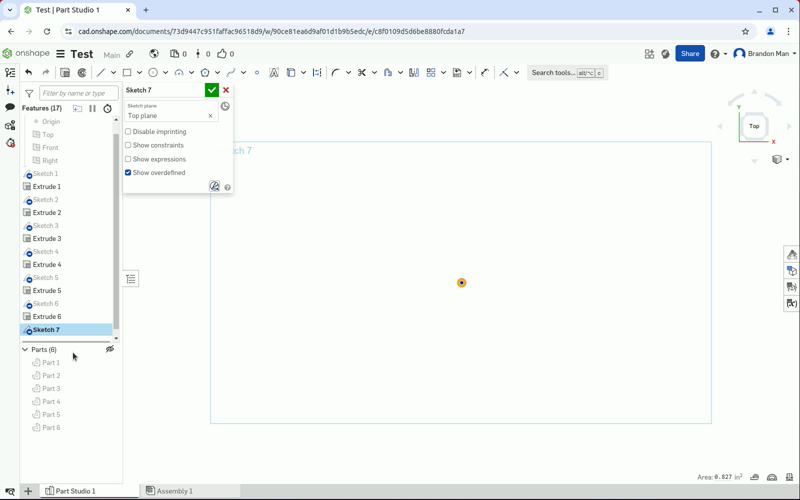
key(shift+e)
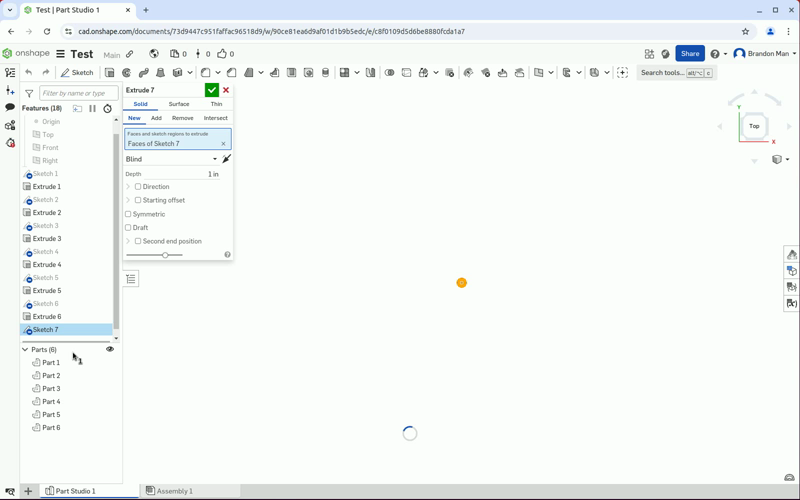
mouse_move(143, 106)
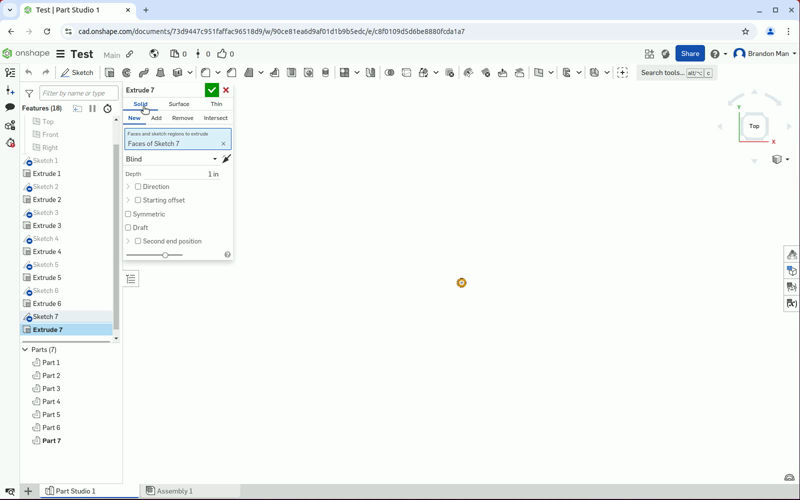
click(143, 106)
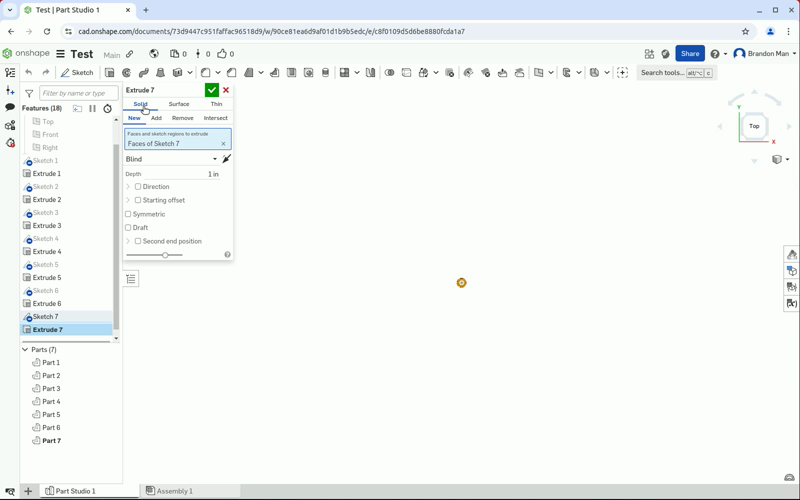
mouse_move(137, 120)
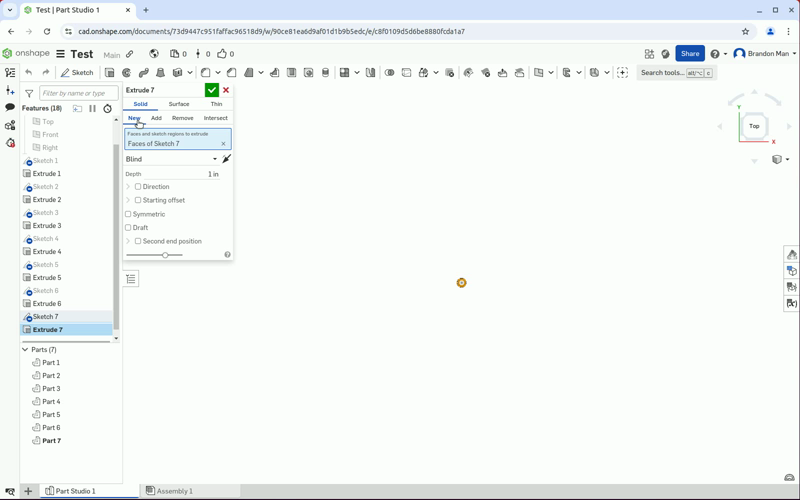
click(137, 120)
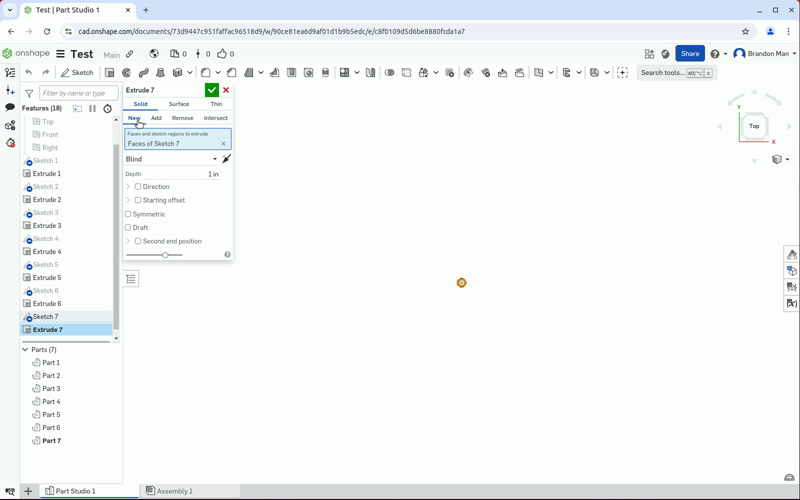
key(tab, 4)
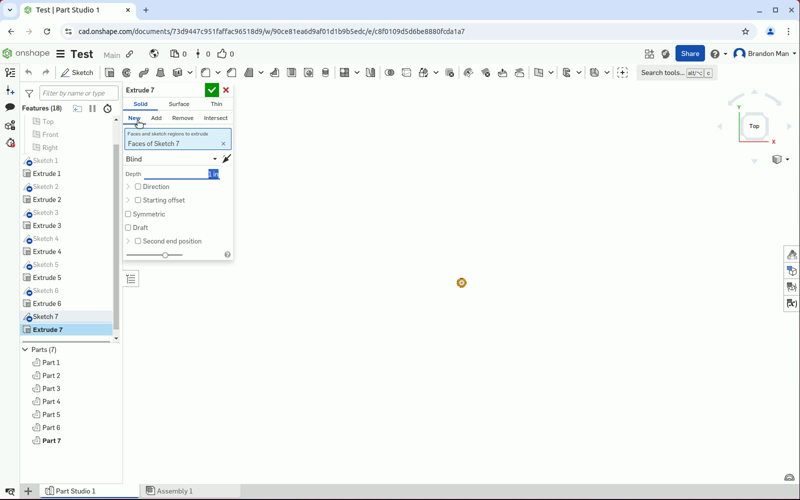
text(-12.276)
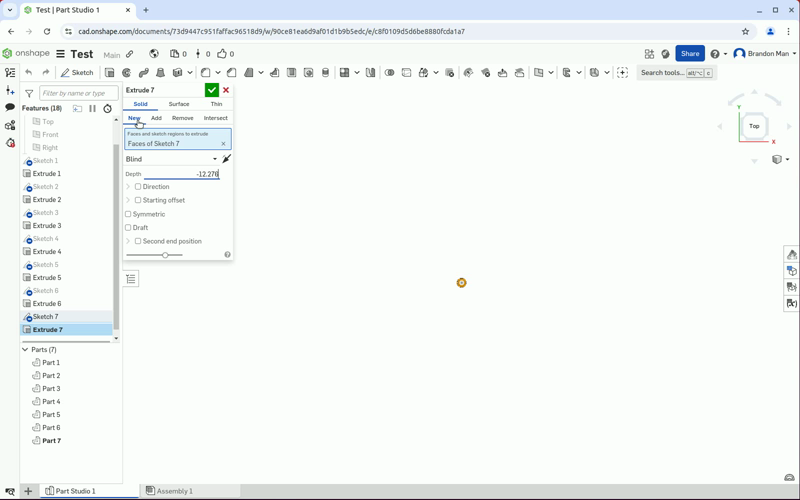
key(enter)
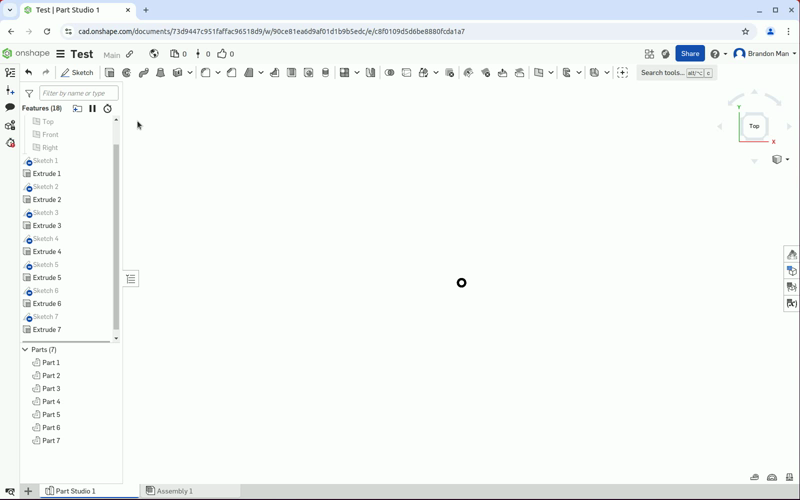
key(shift+h)
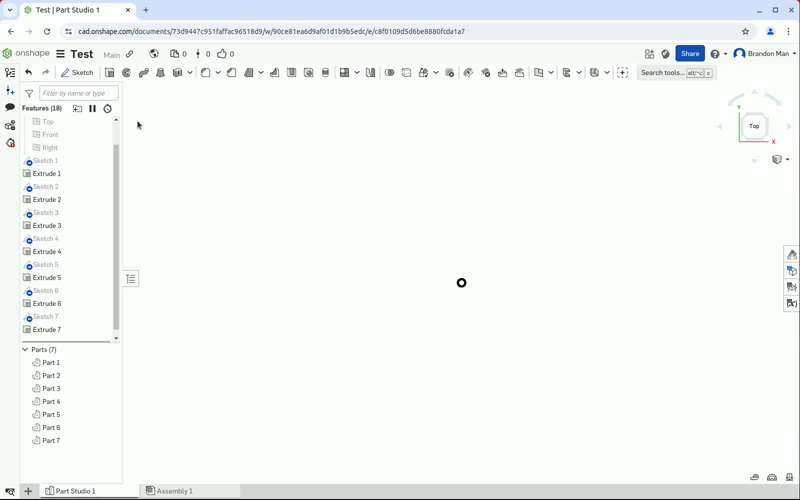
key(shift+h)
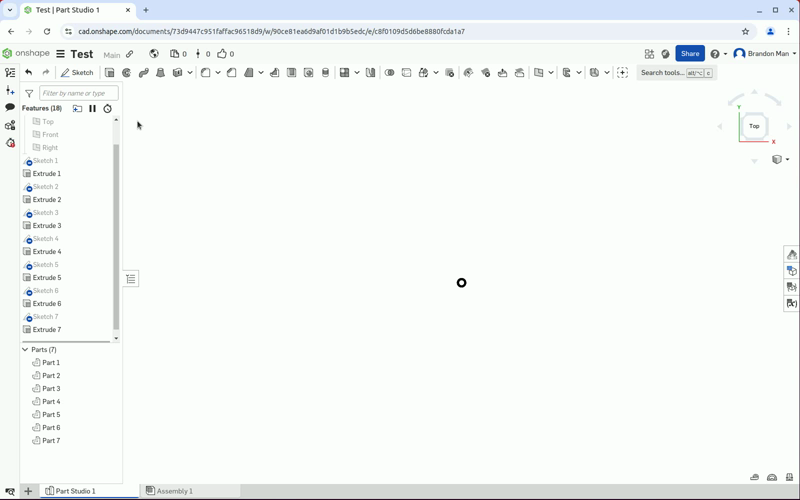
mouse_move(69, 163)
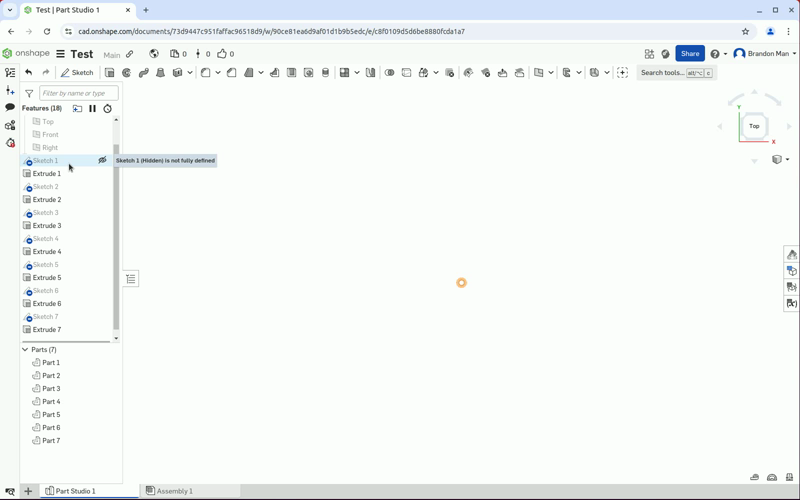
click(69, 163)
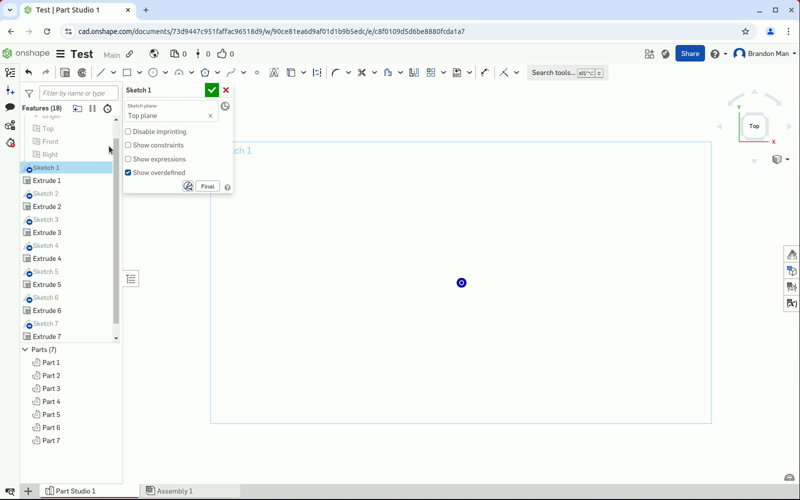
mouse_move(229, 92)
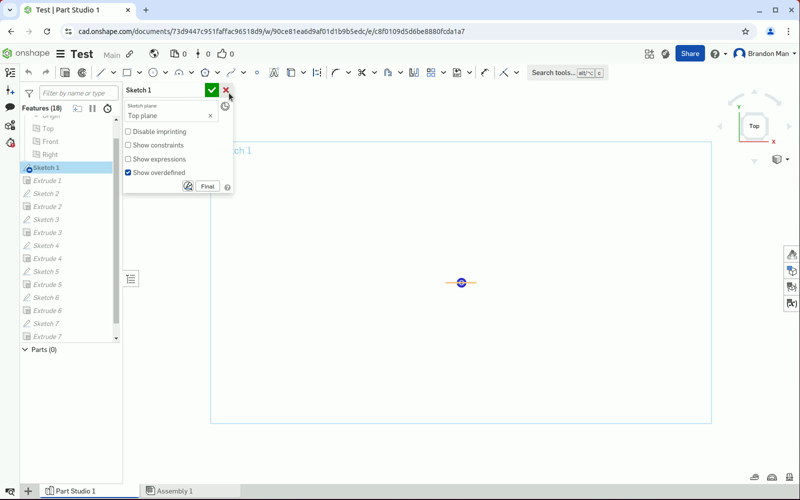
click(229, 92)
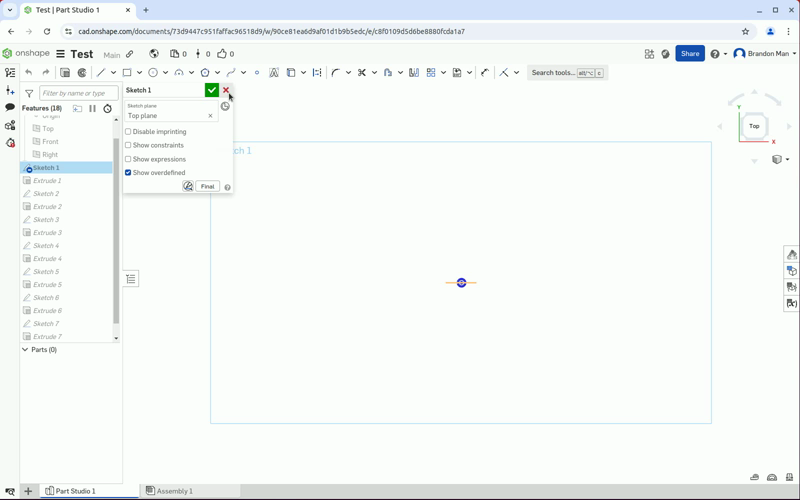
key(shift+s)
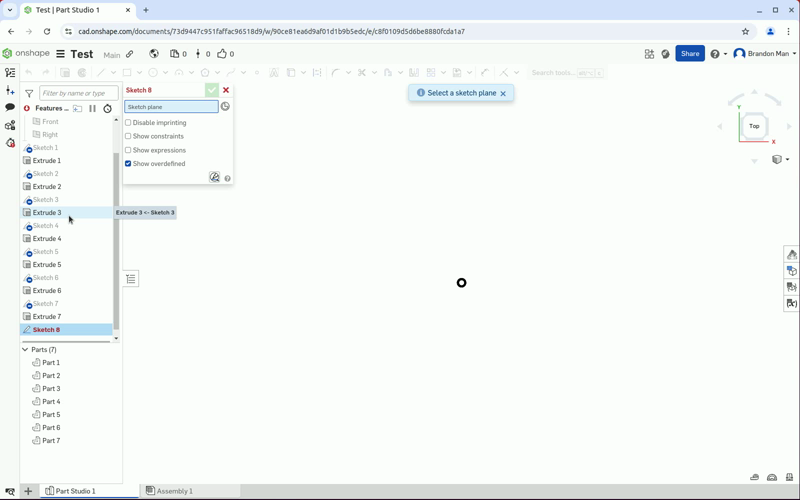
scroll(3)
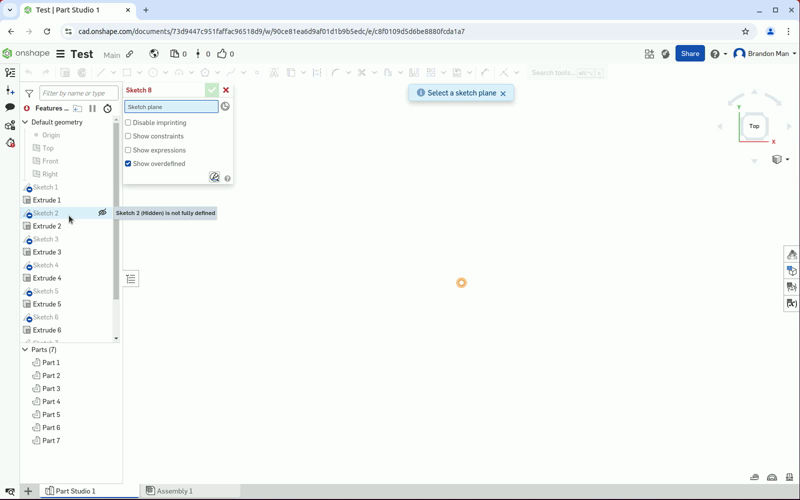
mouse_move(69, 150)
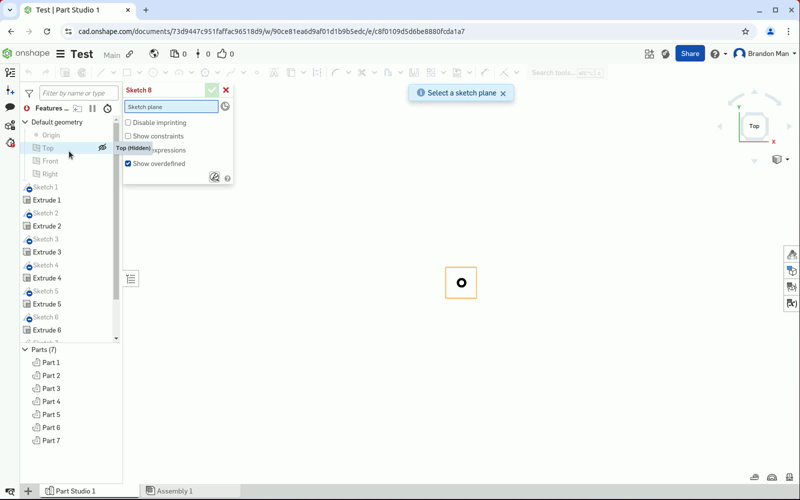
click(69, 150)
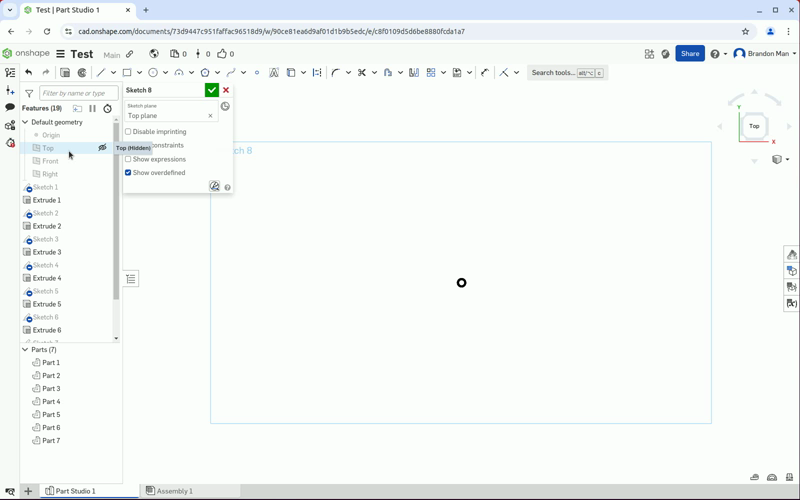
mouse_move(73, 352)
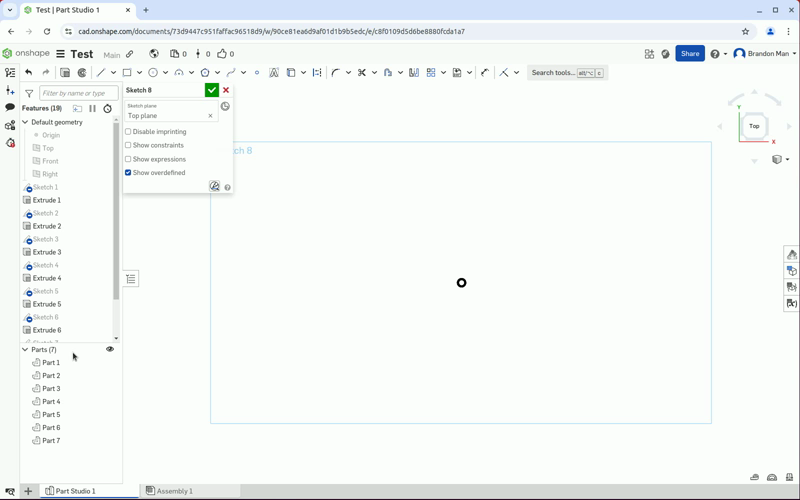
key(y)
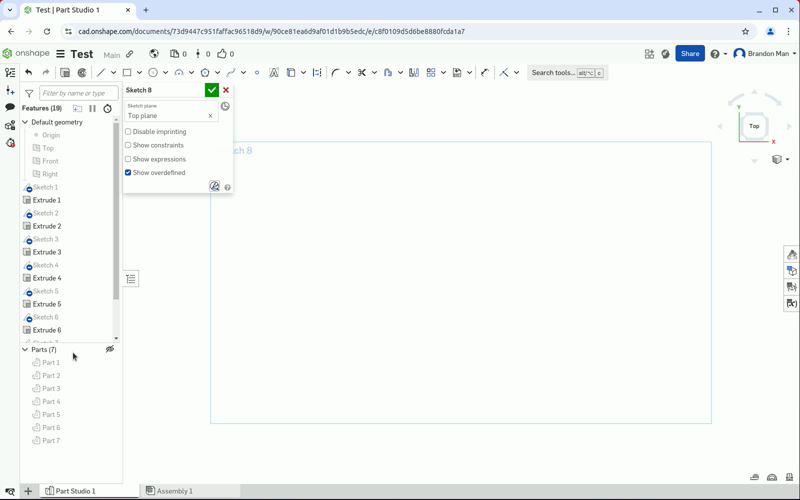
key(c)
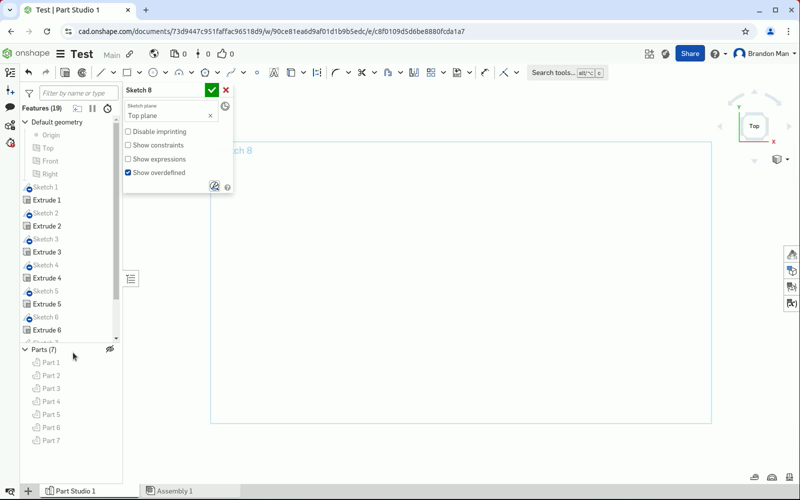
key_down(shift)
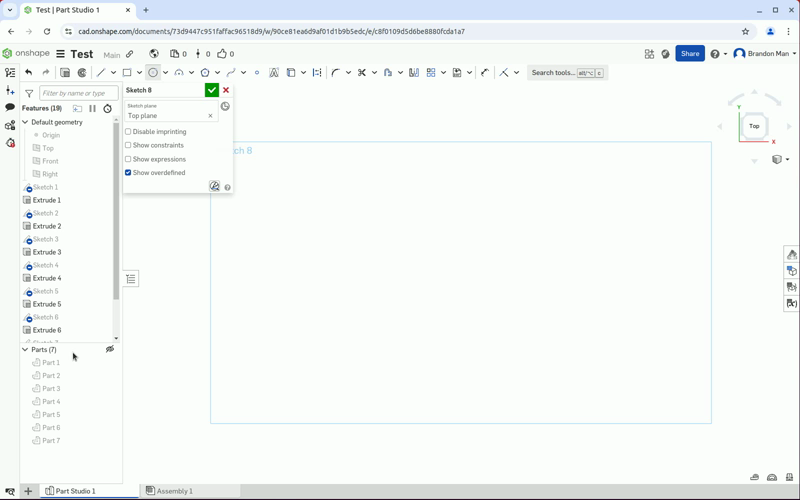
mouse_move(461, 282)
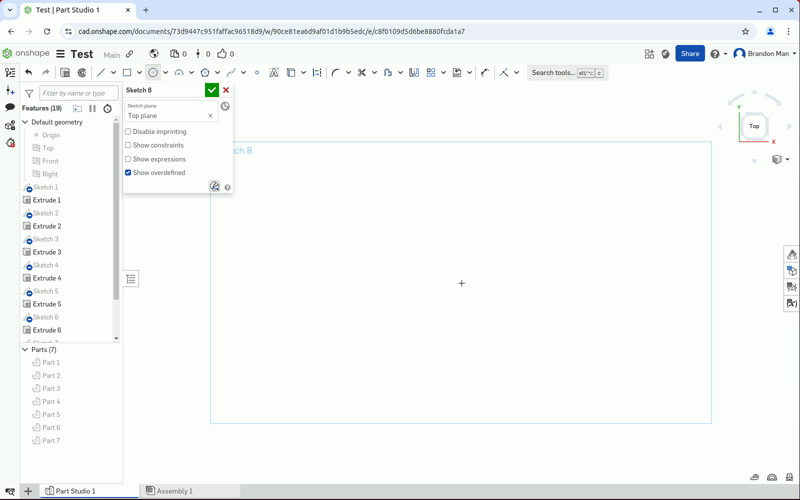
click(461, 282)
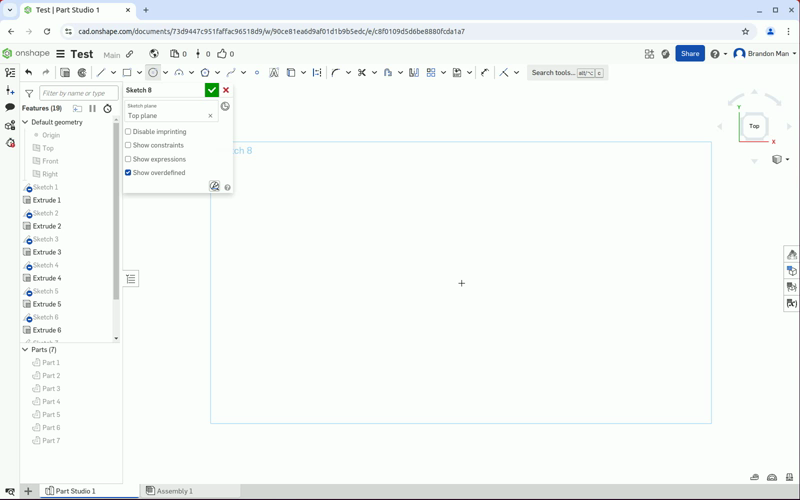
key_up(shift)
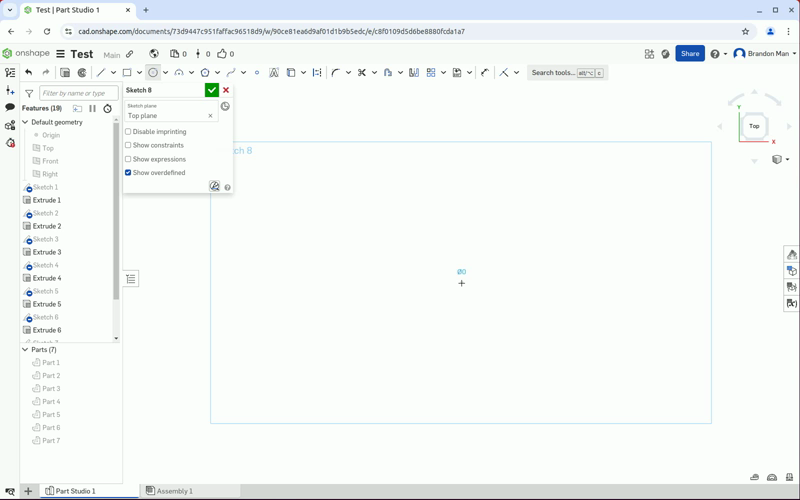
mouse_move(465, 282)
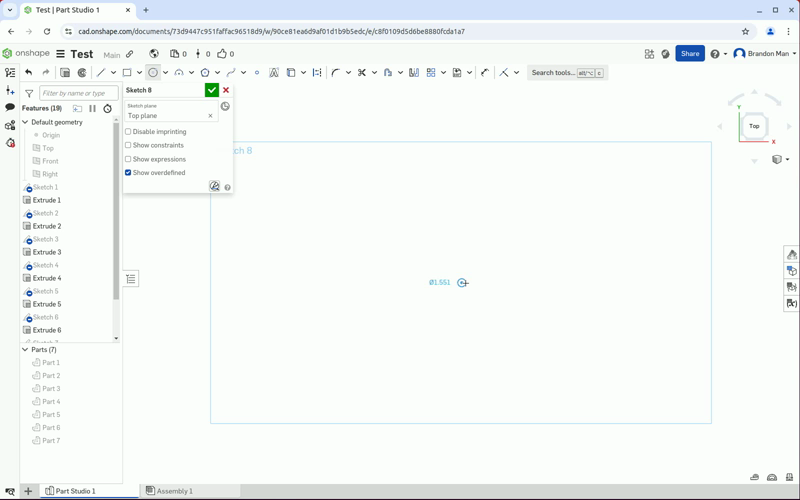
click(465, 282)
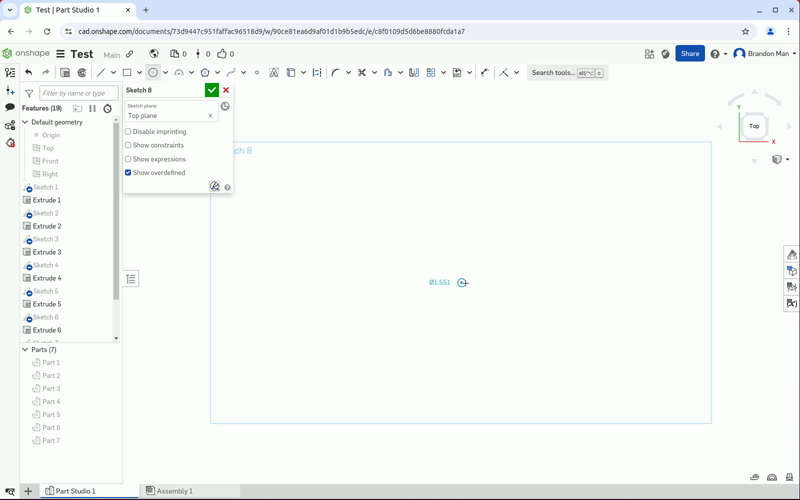
key(esc)
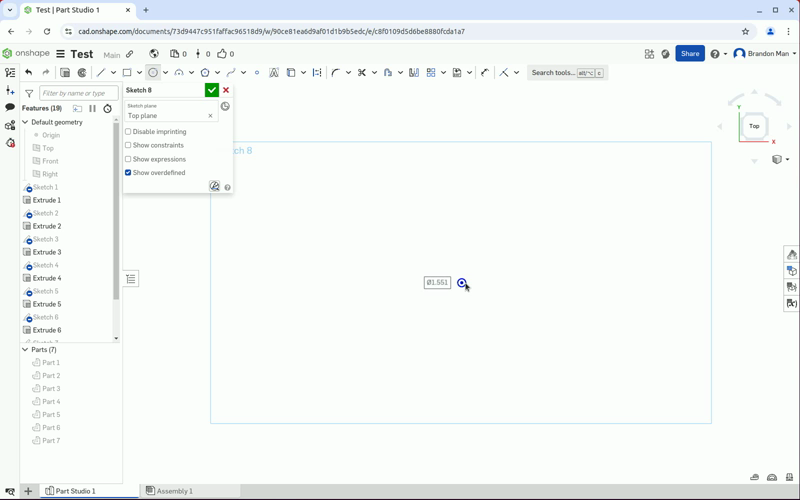
key(c)
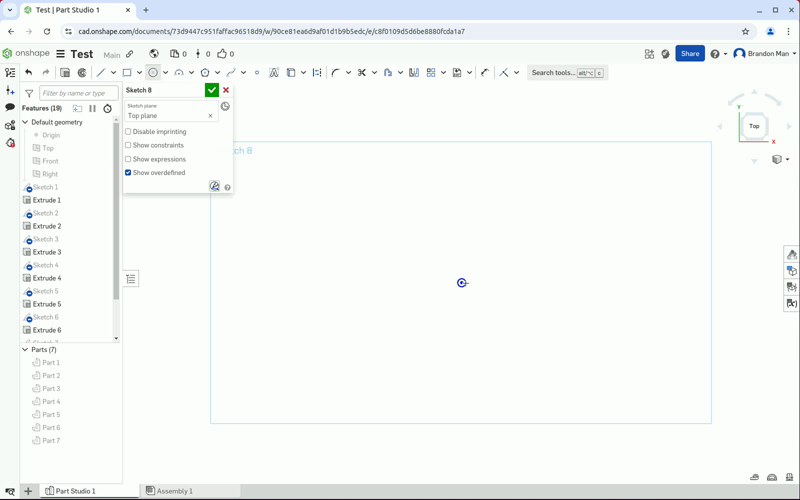
key_down(shift)
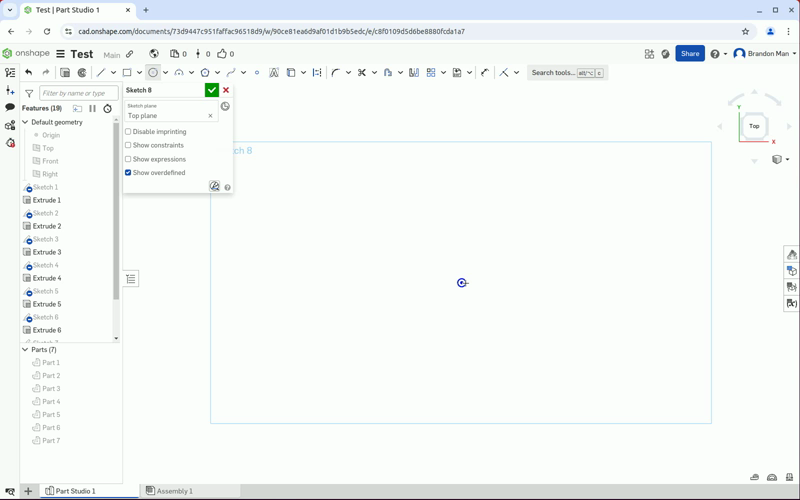
mouse_move(461, 282)
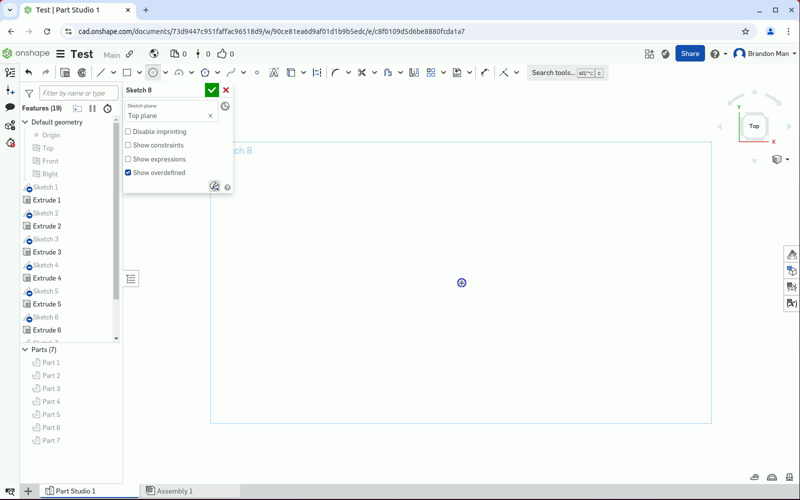
scroll(6)
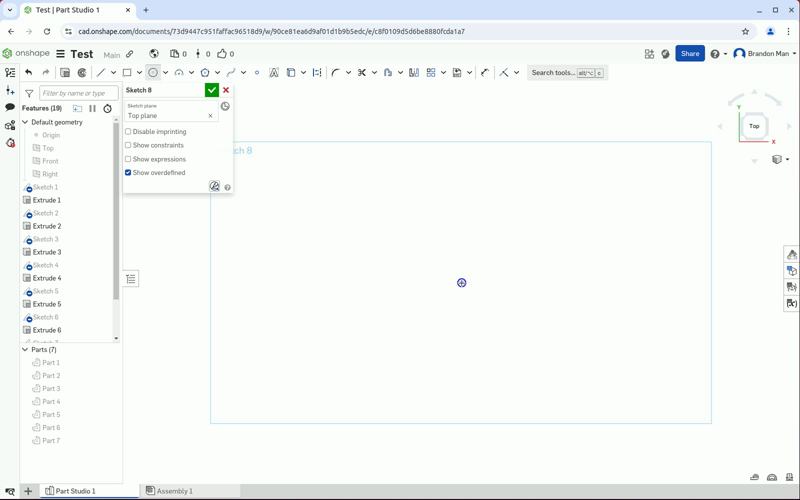
scroll(6)
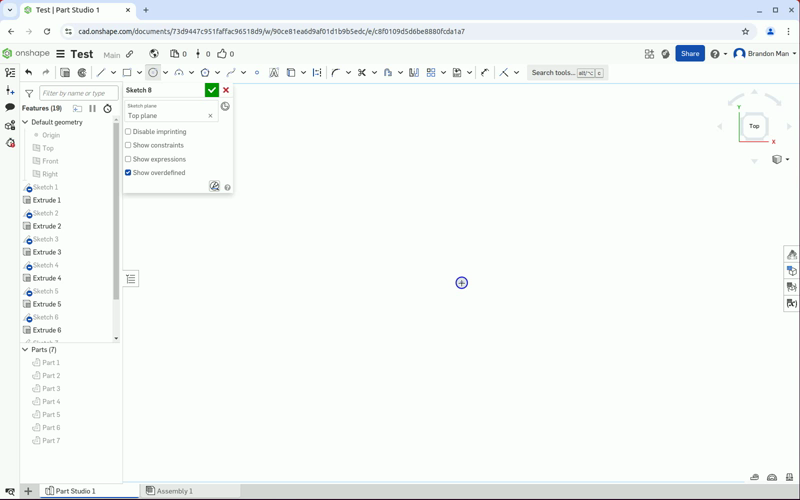
scroll(6)
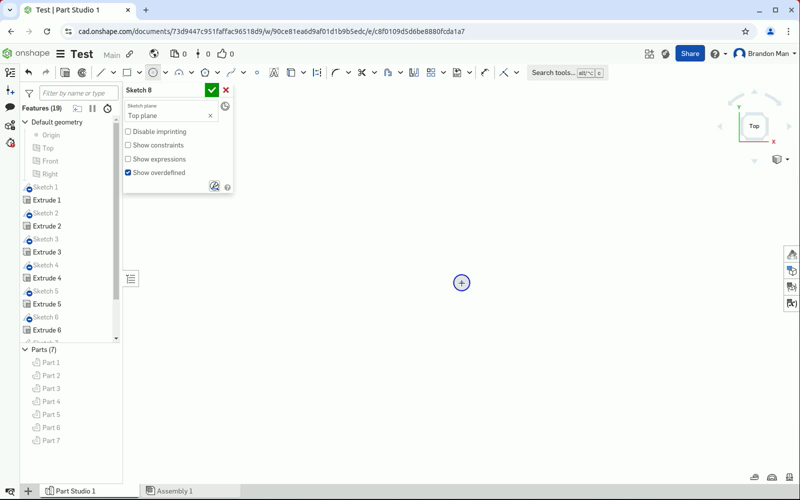
scroll(6)
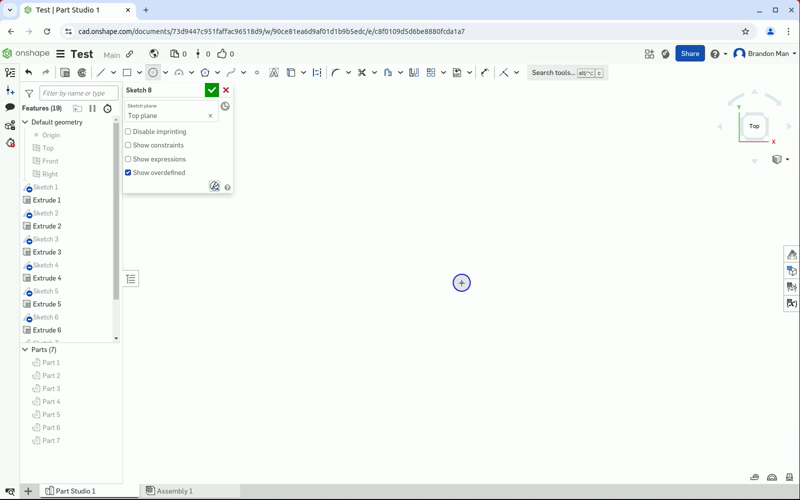
scroll(6)
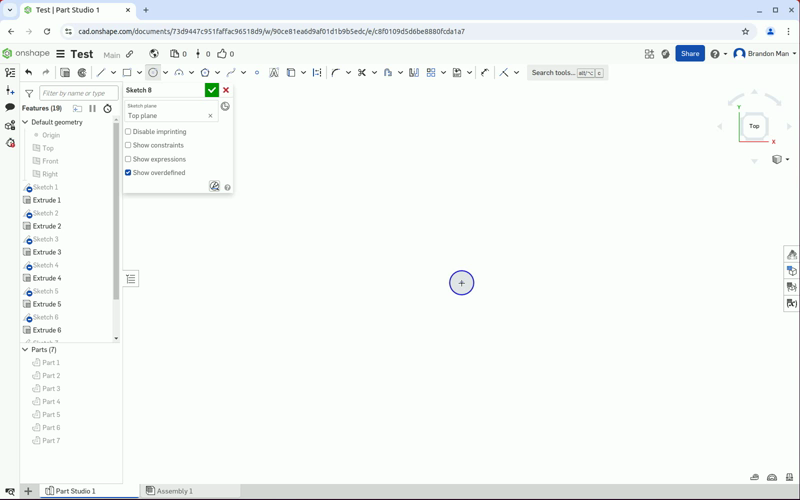
scroll(6)
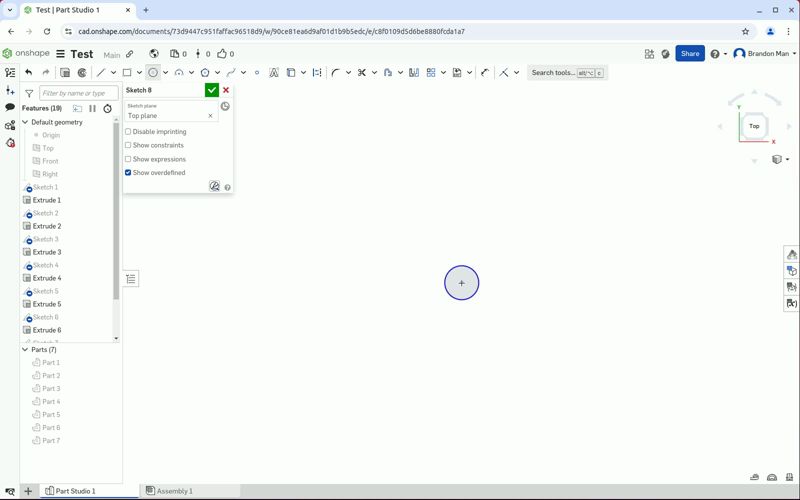
scroll(6)
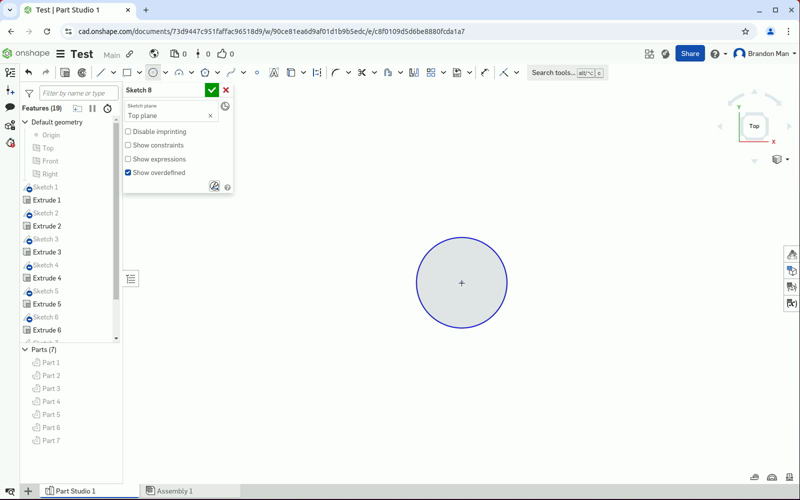
click(461, 282)
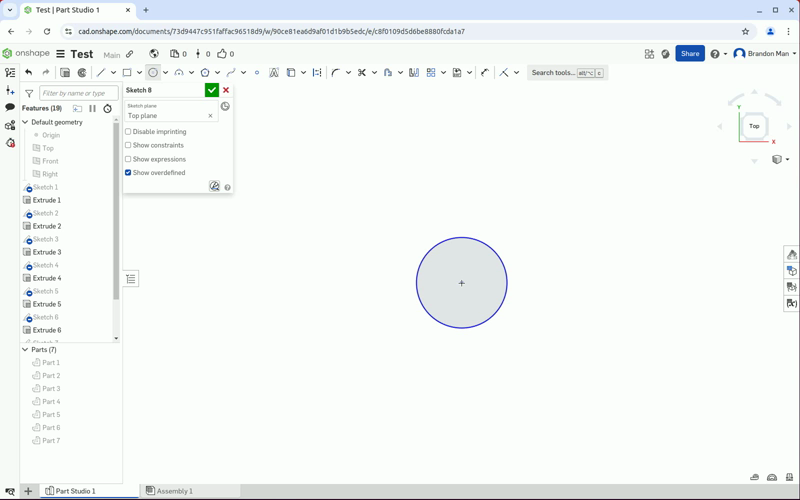
scroll(-6)
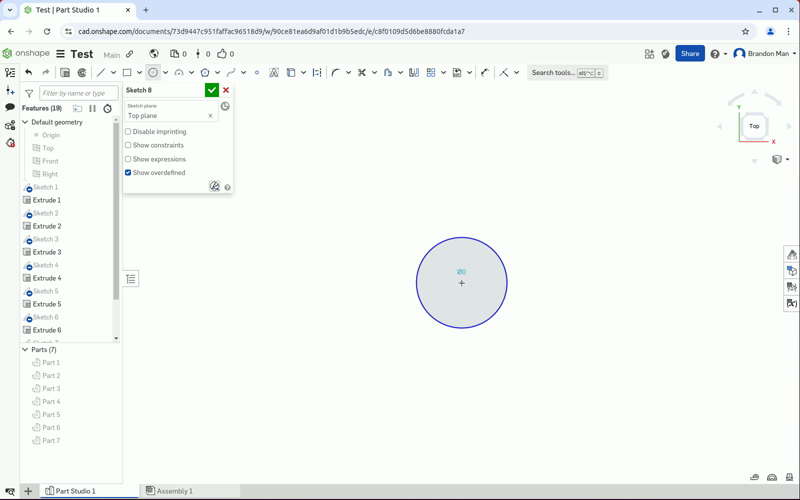
scroll(-6)
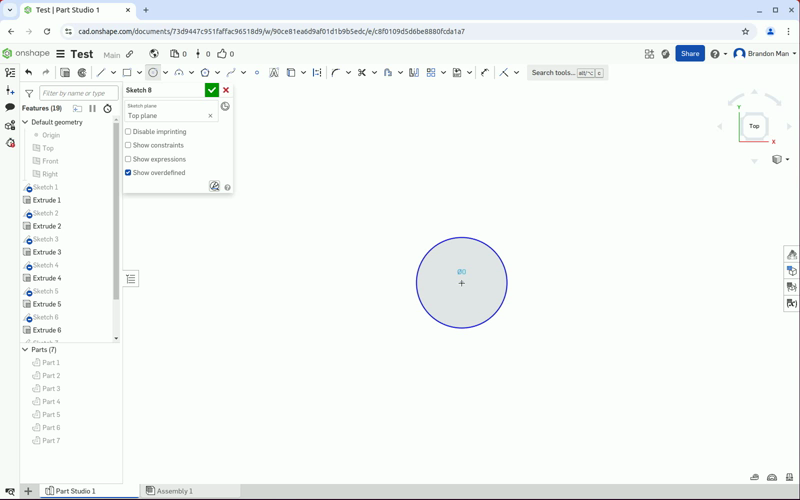
scroll(-6)
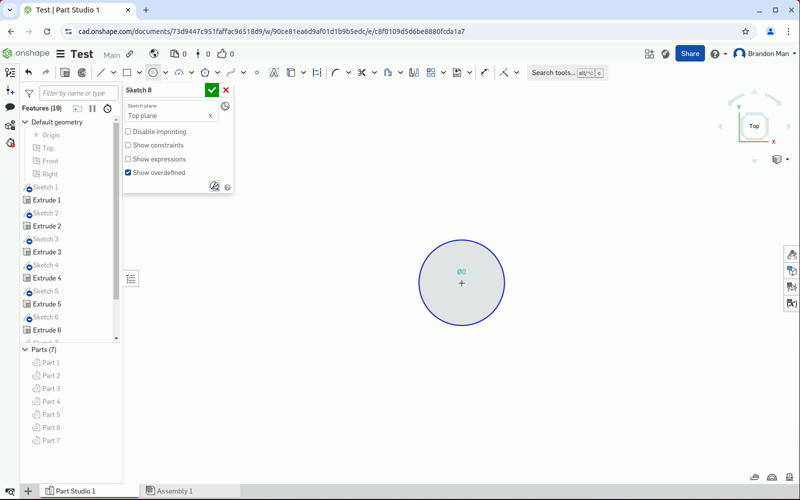
scroll(-6)
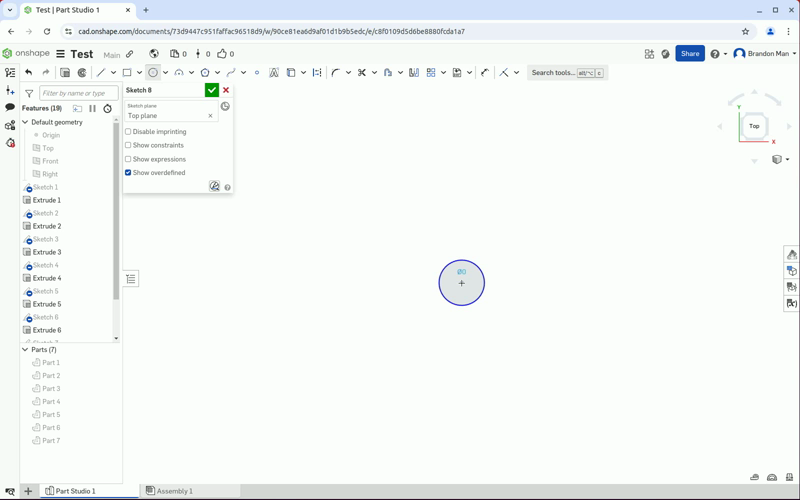
scroll(-6)
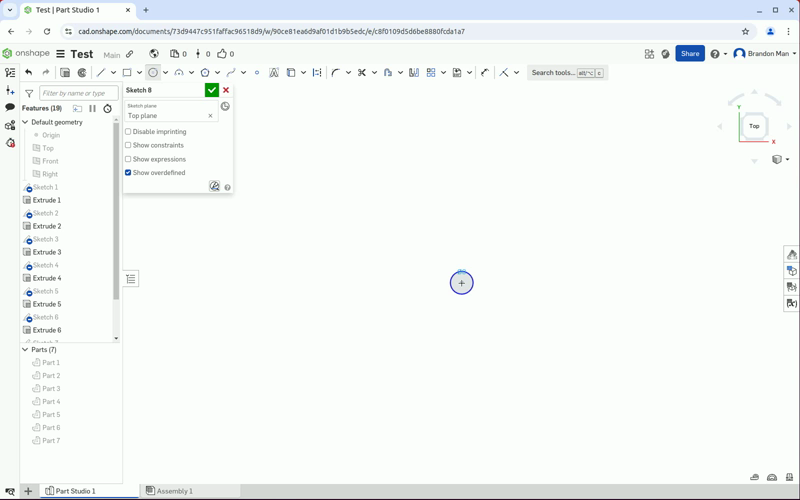
scroll(-6)
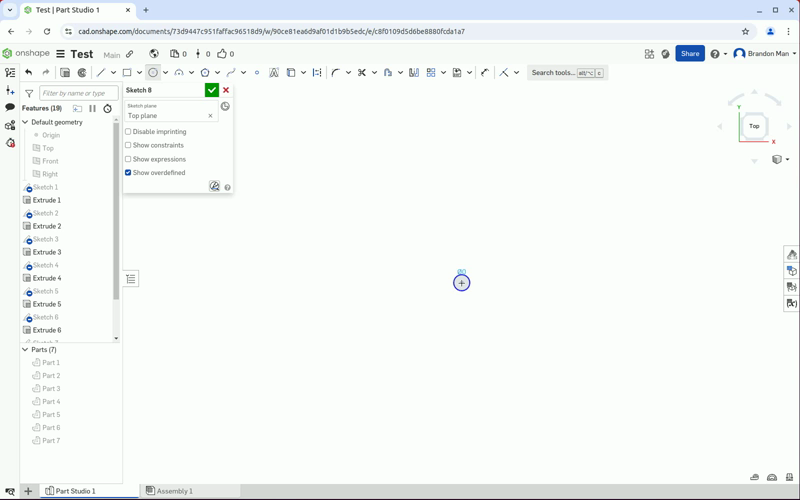
scroll(-6)
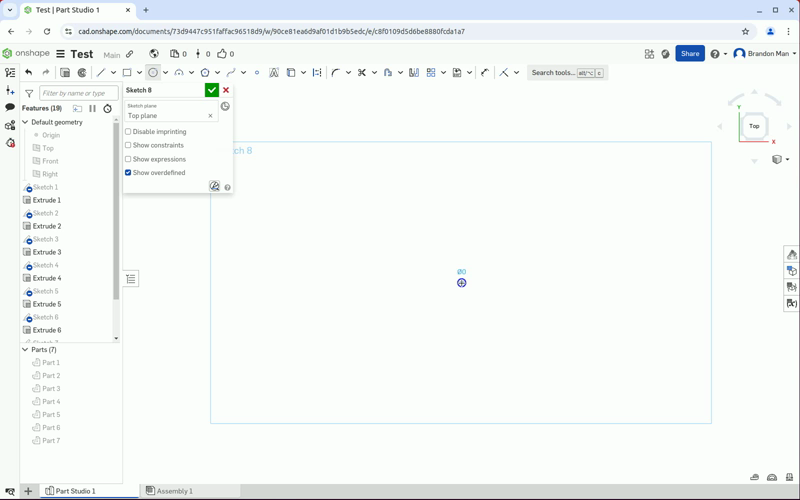
key_up(shift)
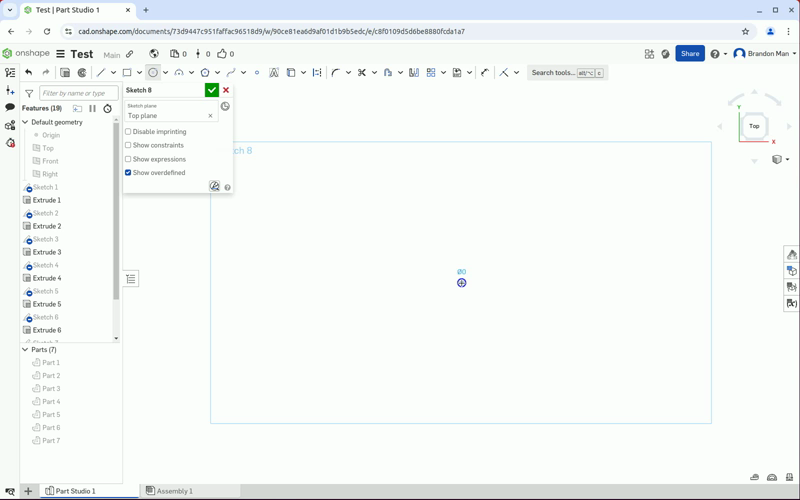
mouse_move(464, 282)
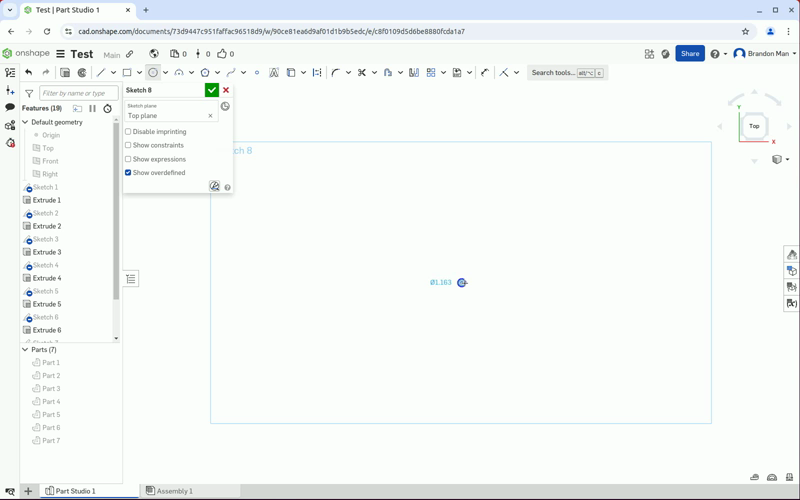
scroll(6)
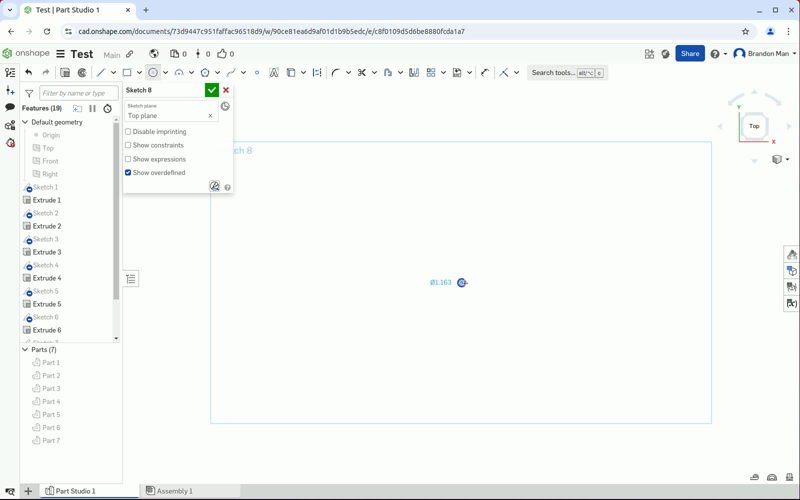
scroll(6)
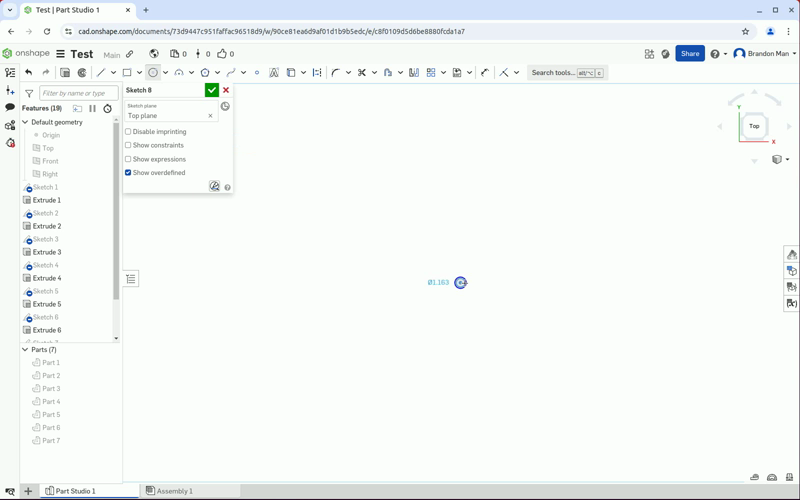
scroll(6)
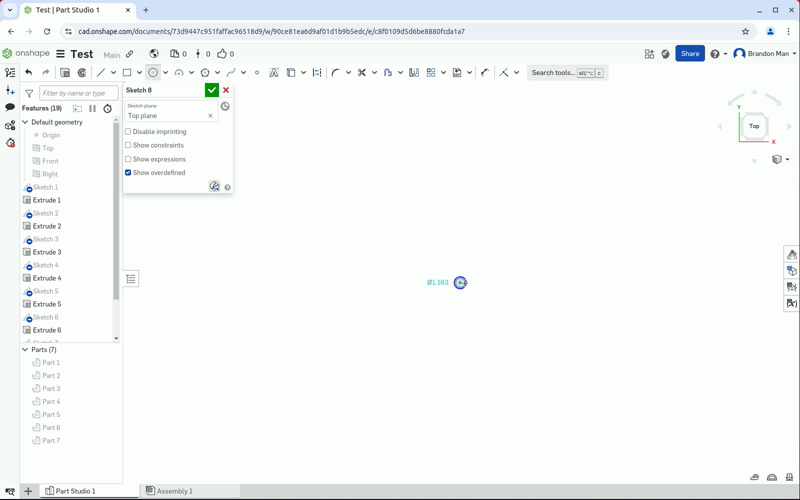
scroll(6)
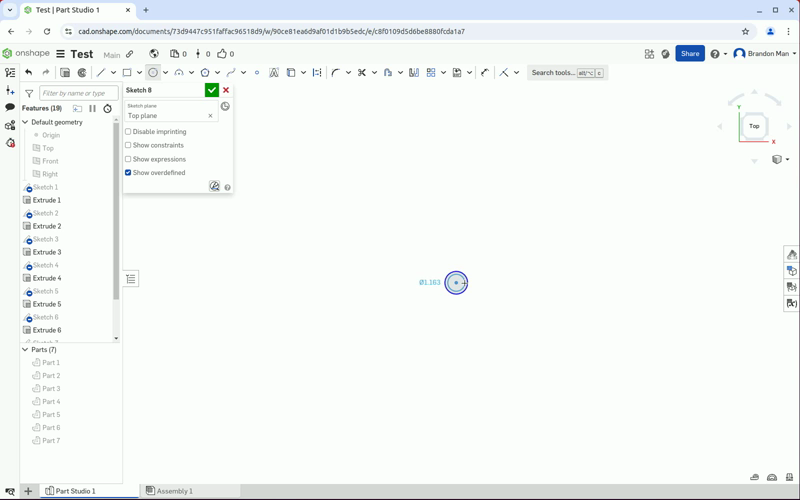
scroll(6)
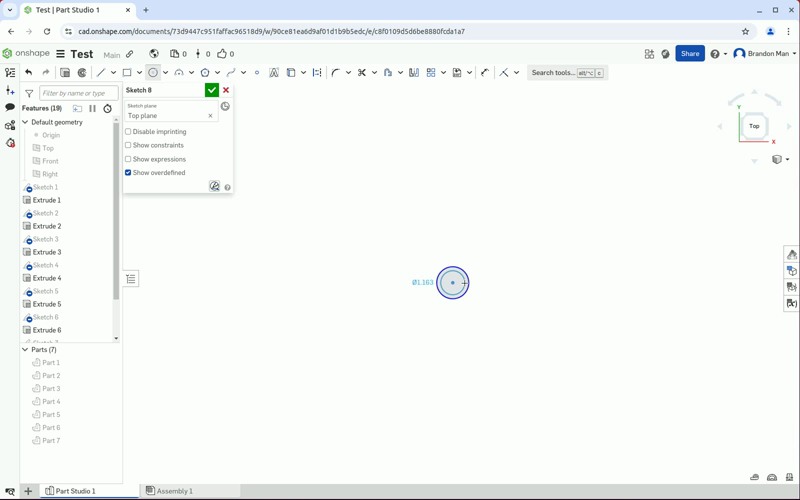
scroll(6)
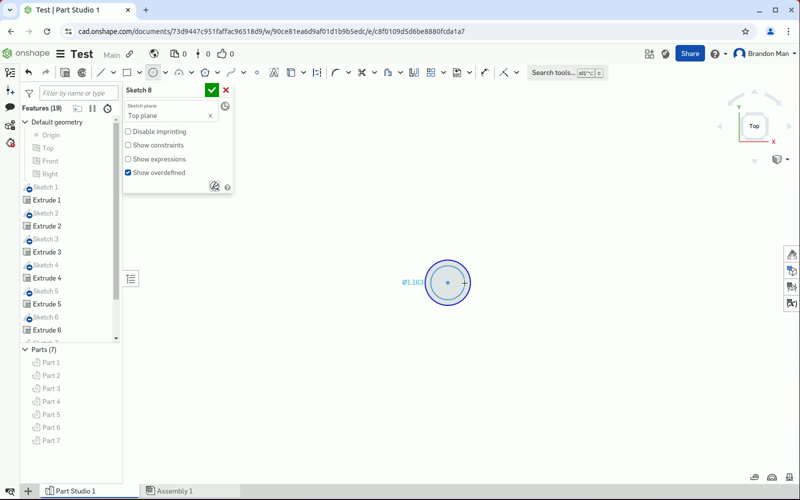
scroll(6)
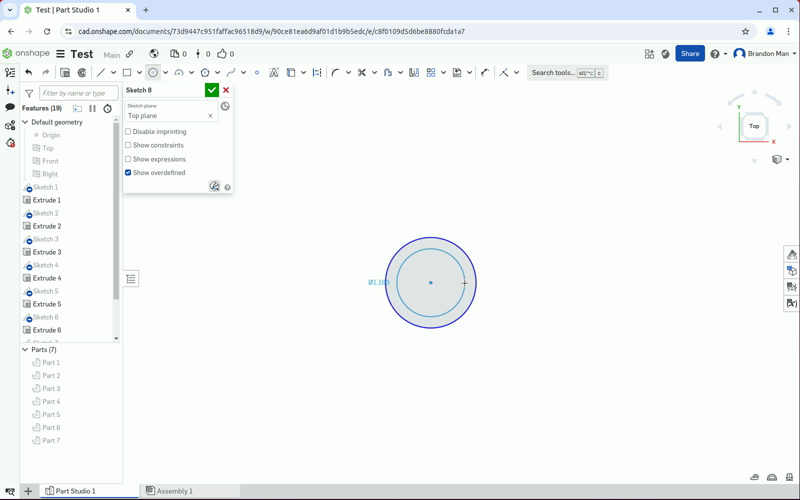
click(464, 282)
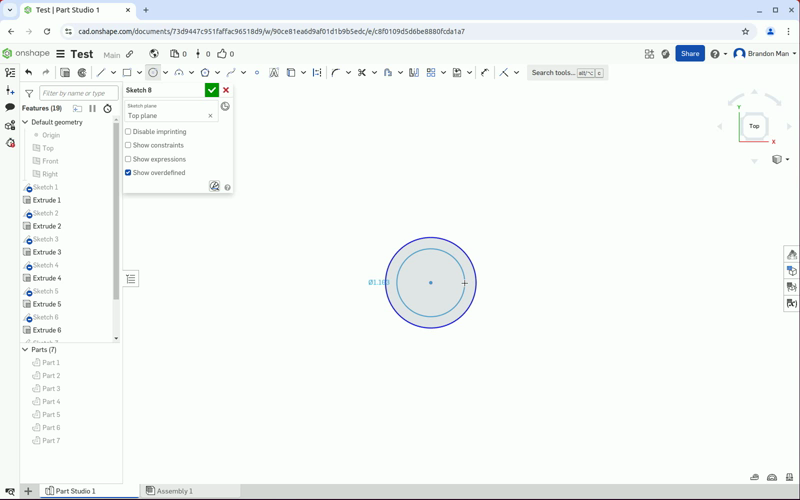
scroll(-6)
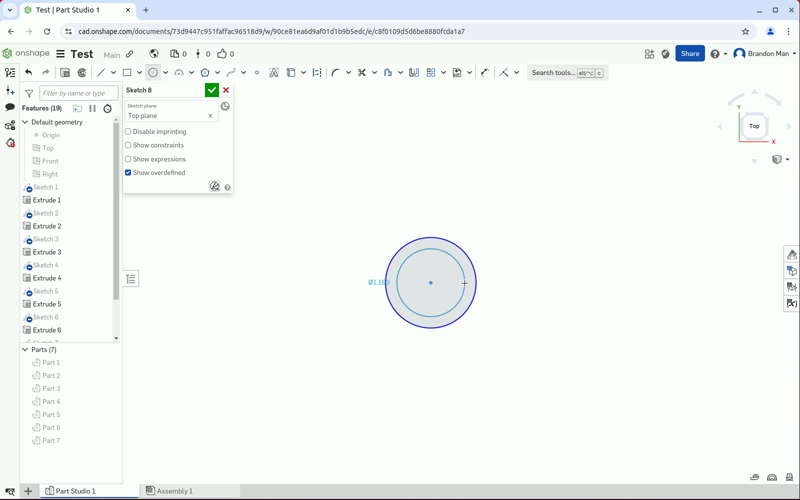
scroll(-6)
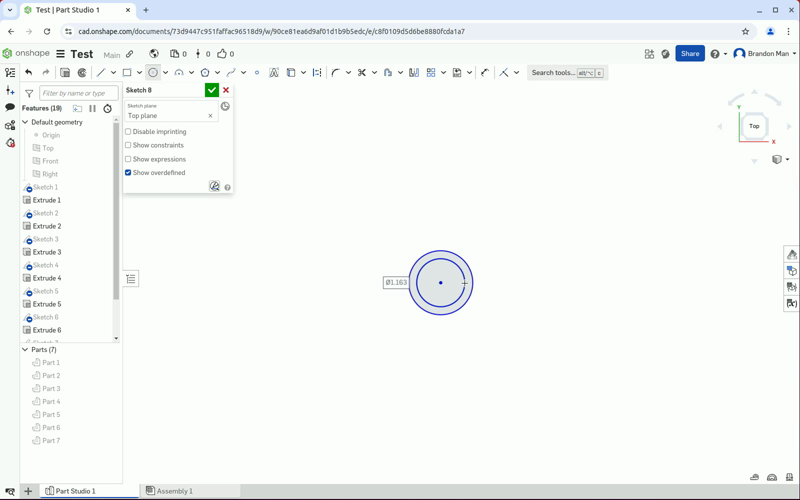
scroll(-6)
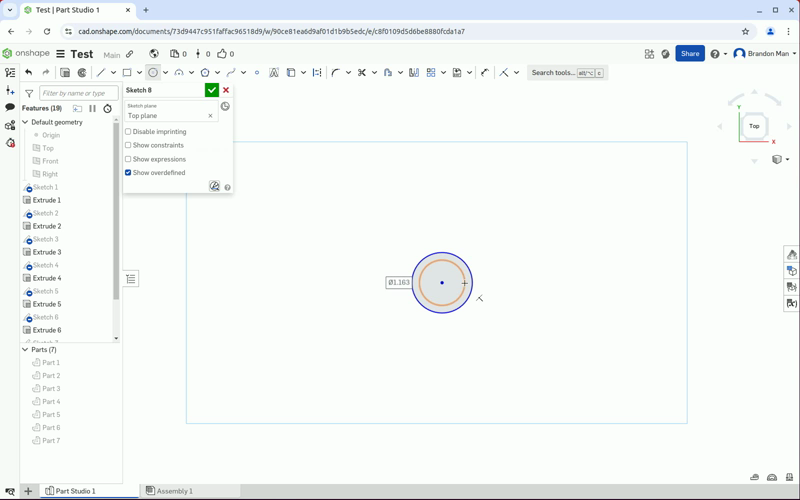
scroll(-6)
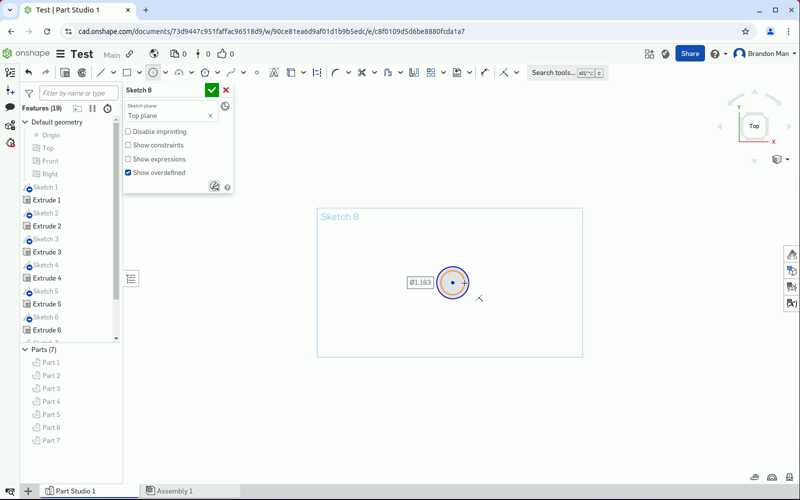
scroll(-6)
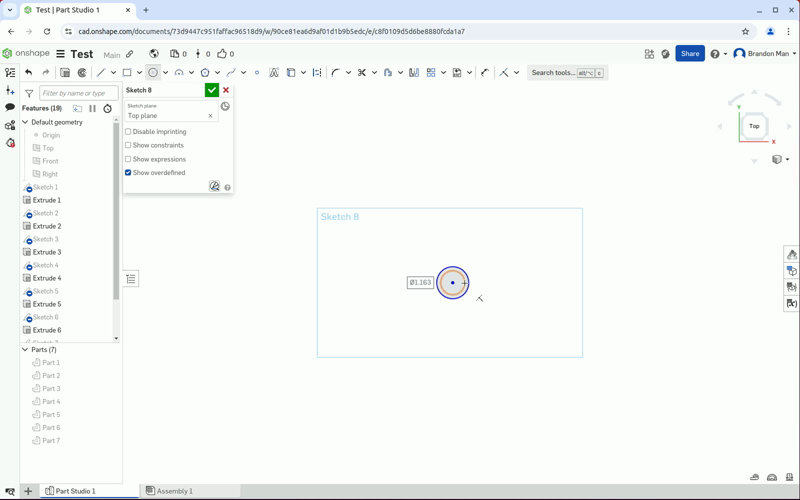
scroll(-6)
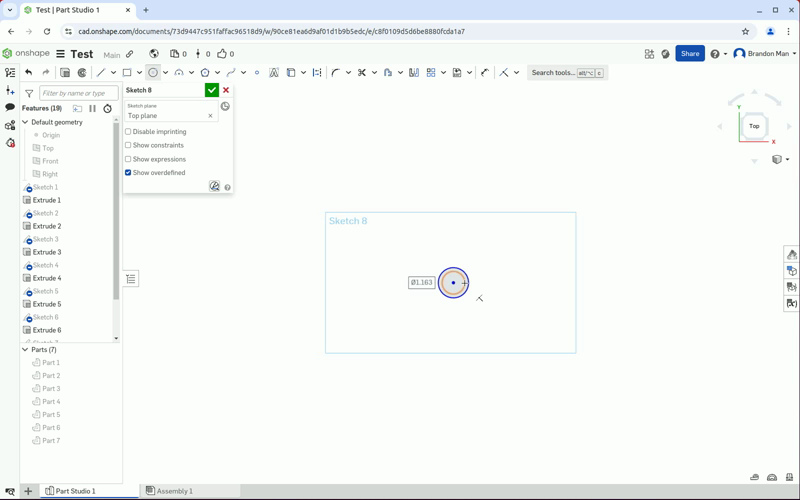
scroll(-6)
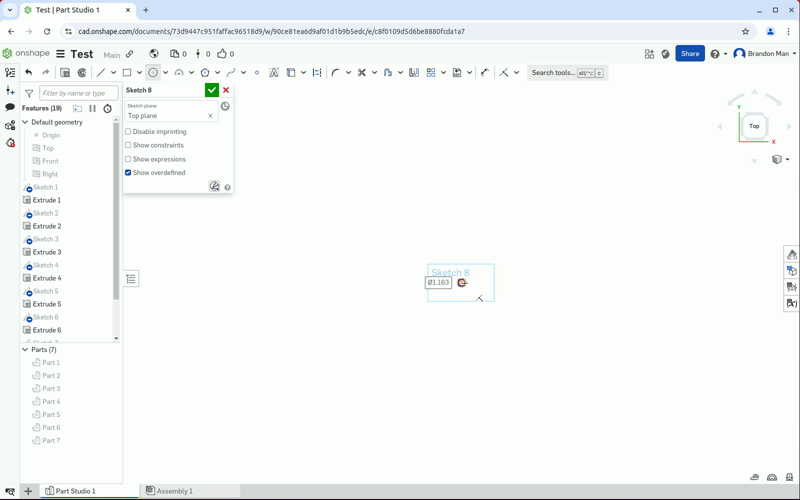
key(esc)
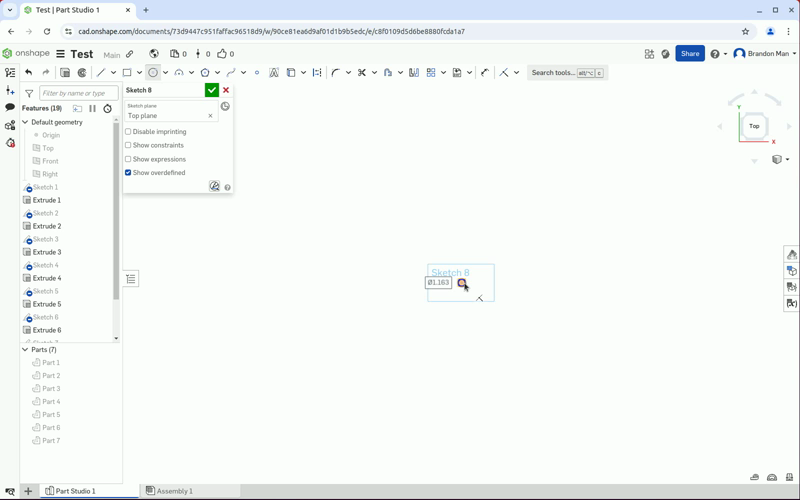
mouse_move(458, 282)
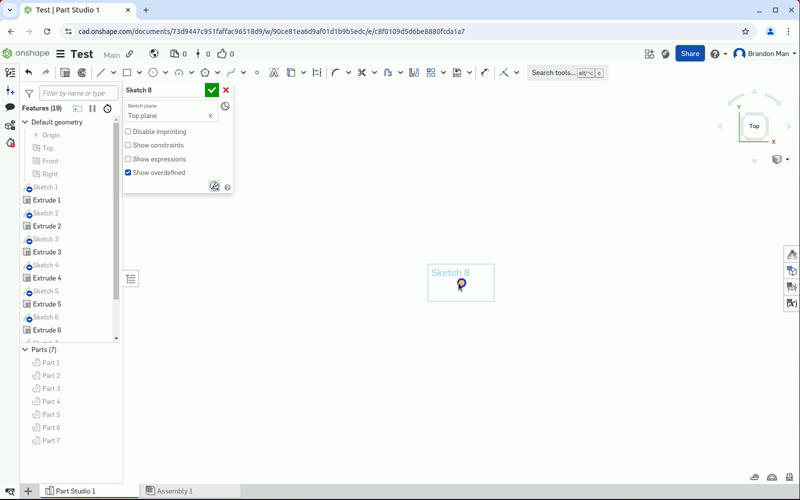
scroll(6)
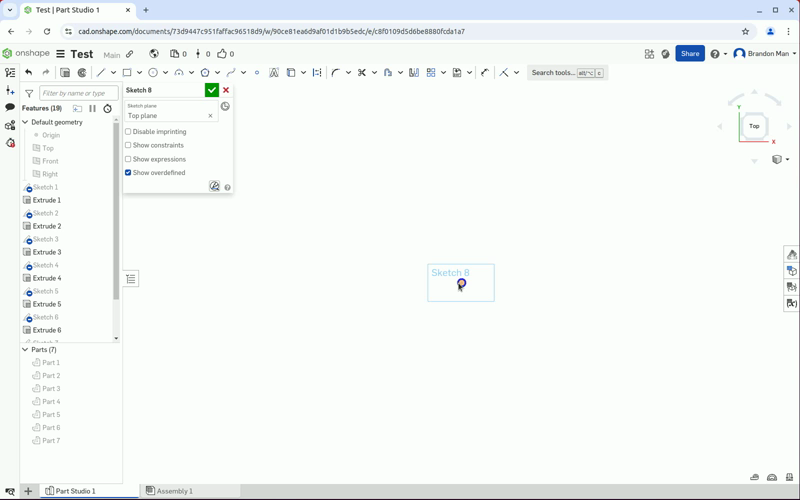
scroll(6)
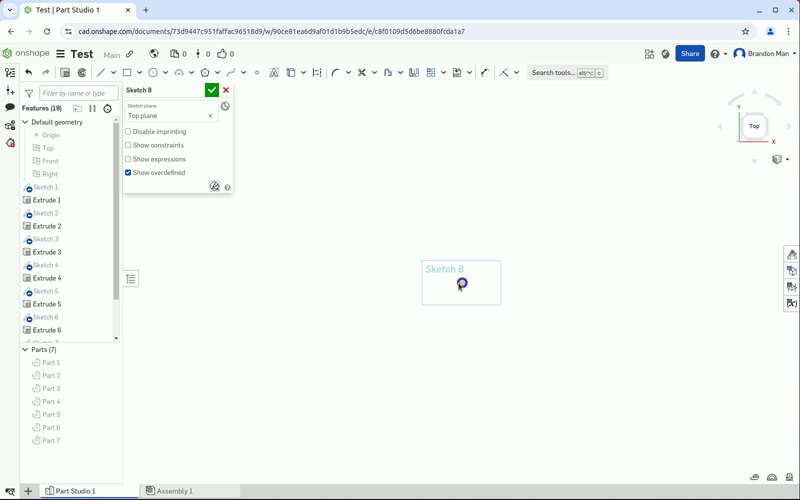
scroll(6)
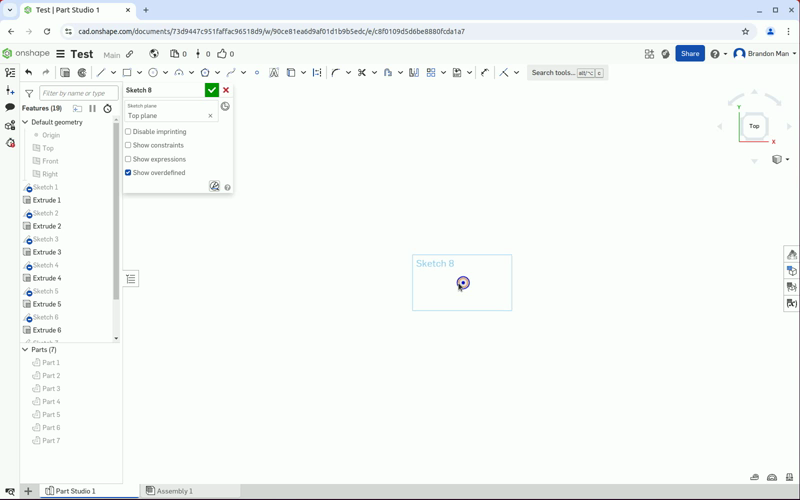
scroll(6)
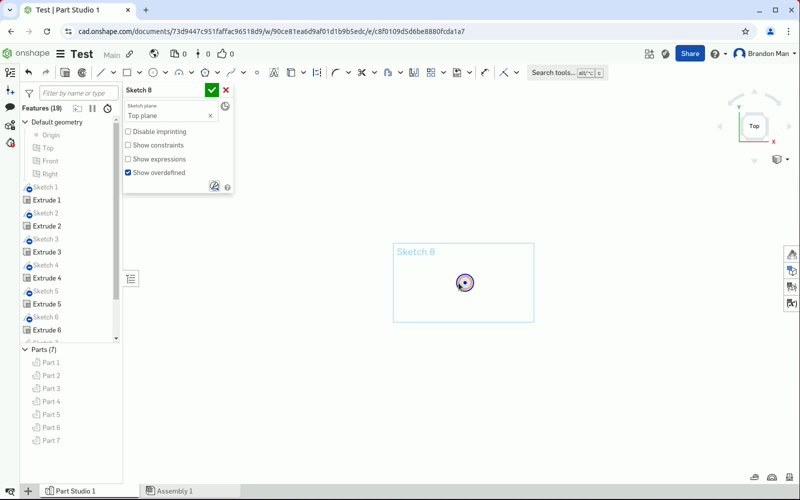
scroll(6)
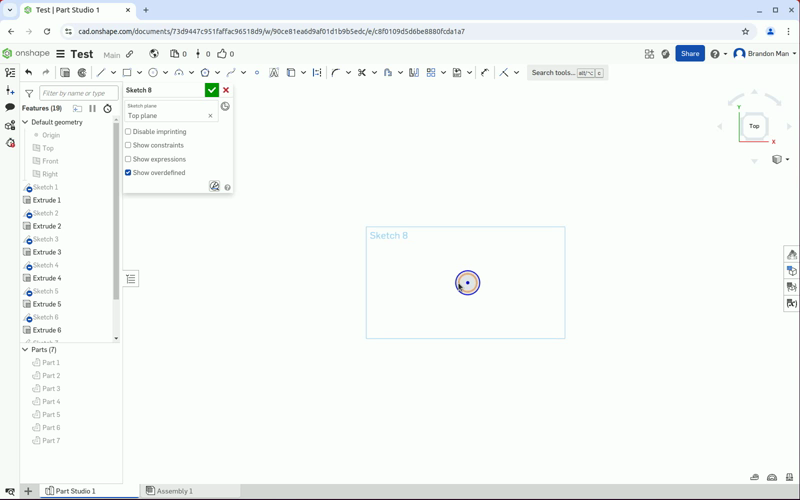
scroll(6)
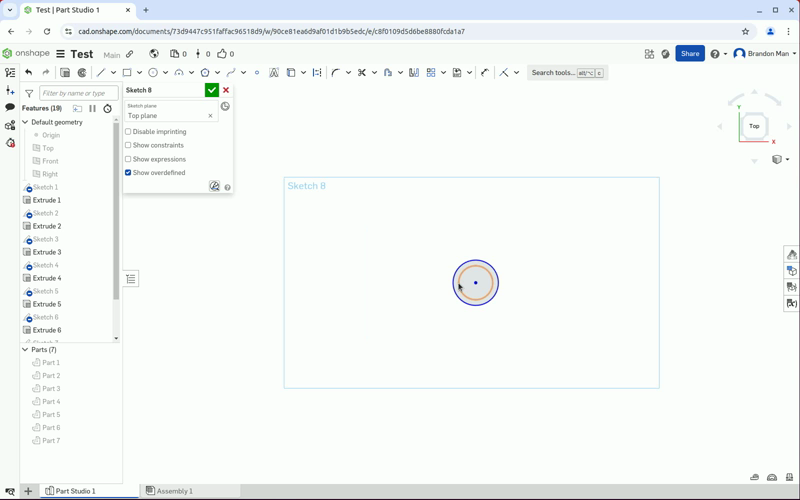
scroll(6)
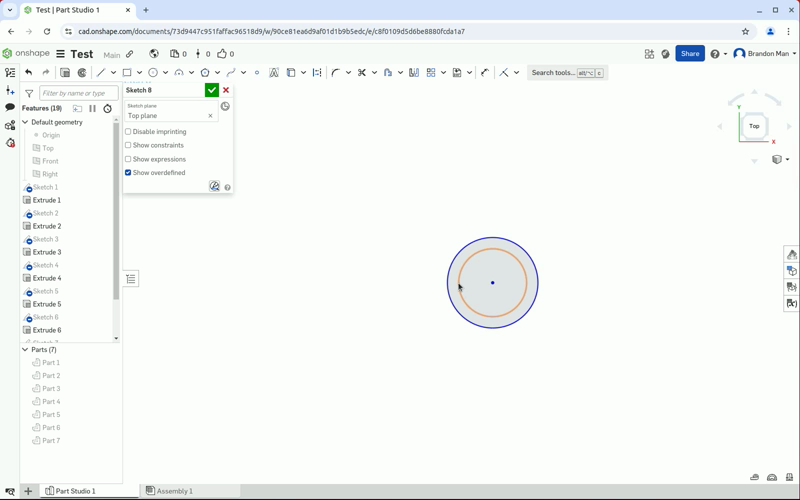
click(458, 282)
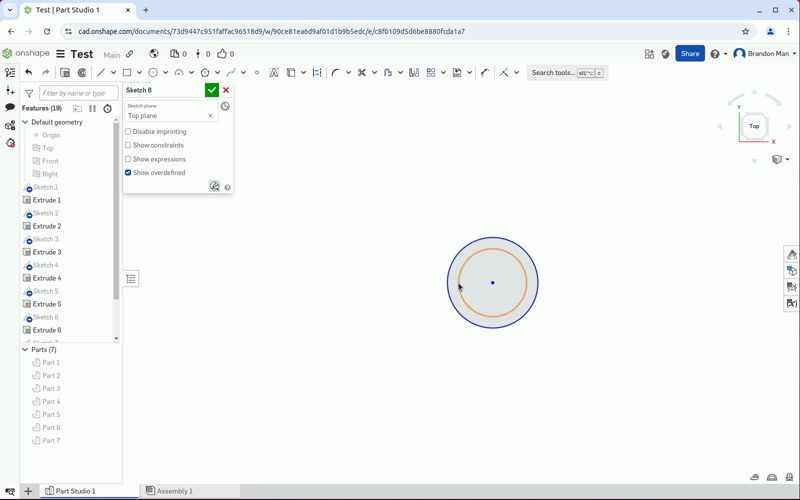
scroll(-6)
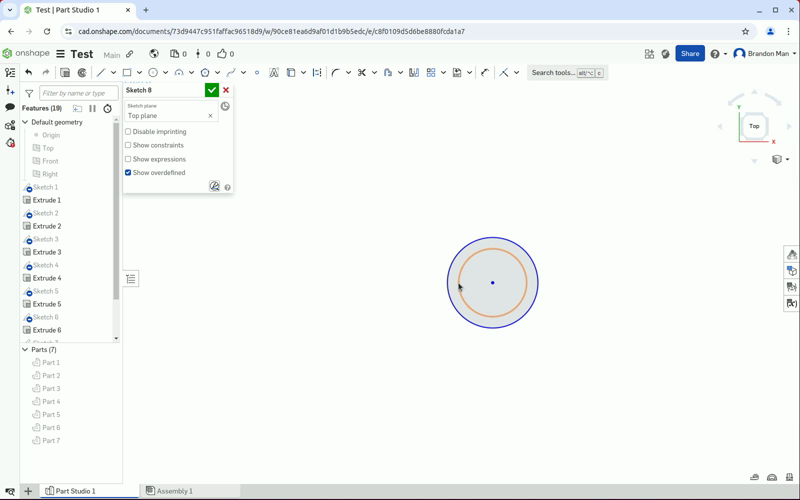
scroll(-6)
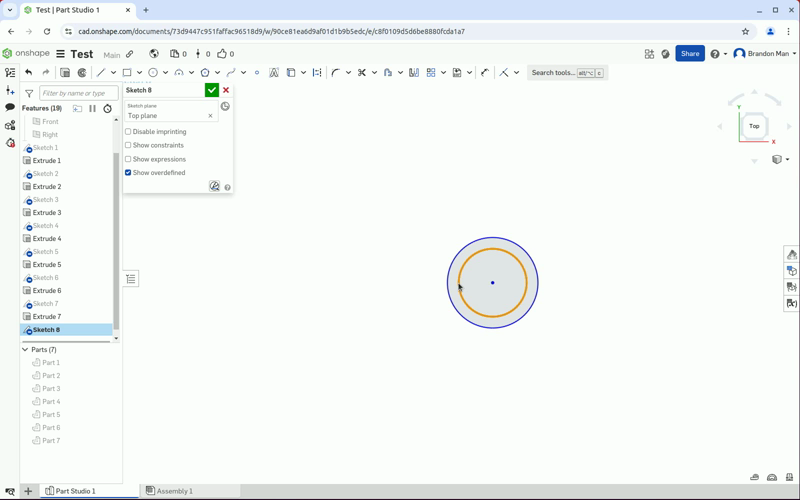
scroll(-6)
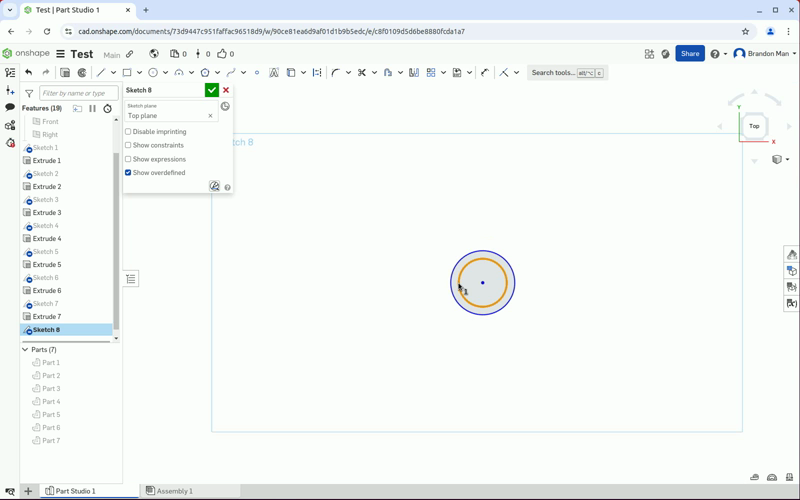
scroll(-6)
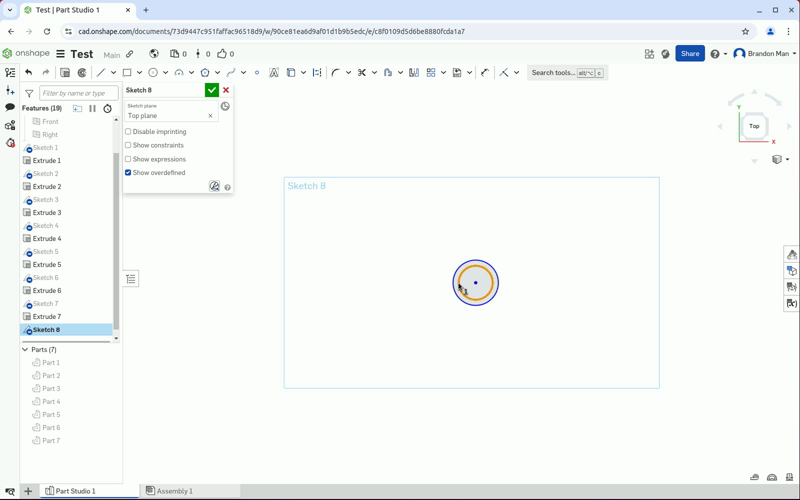
scroll(-6)
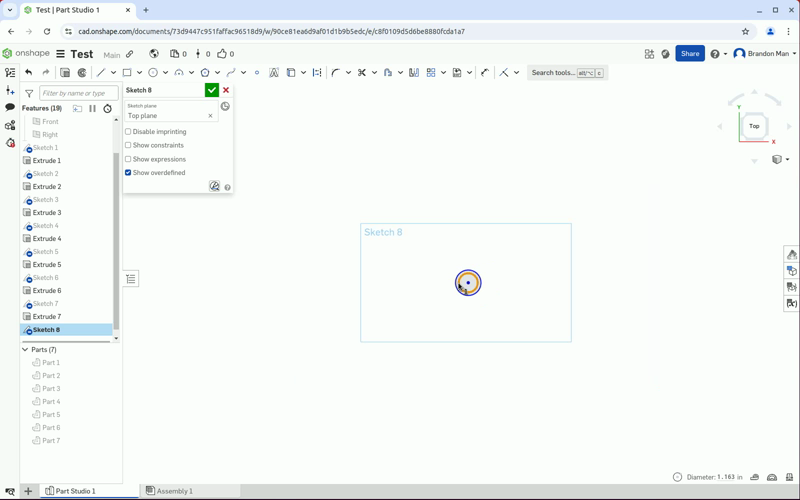
scroll(-6)
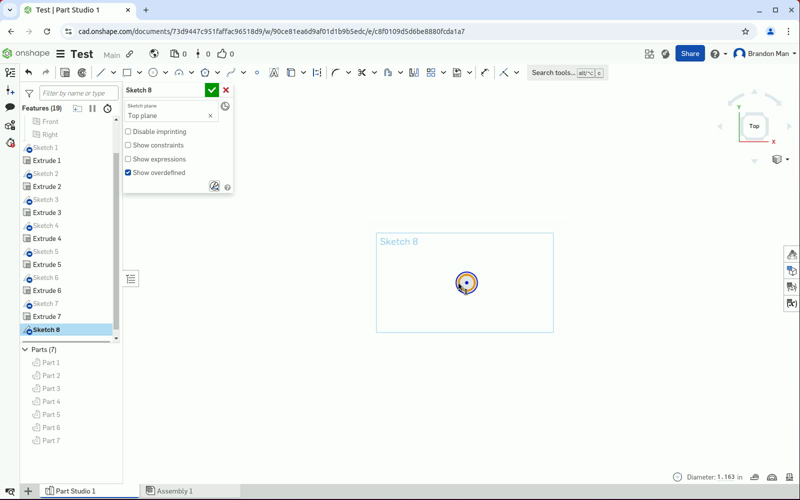
scroll(-6)
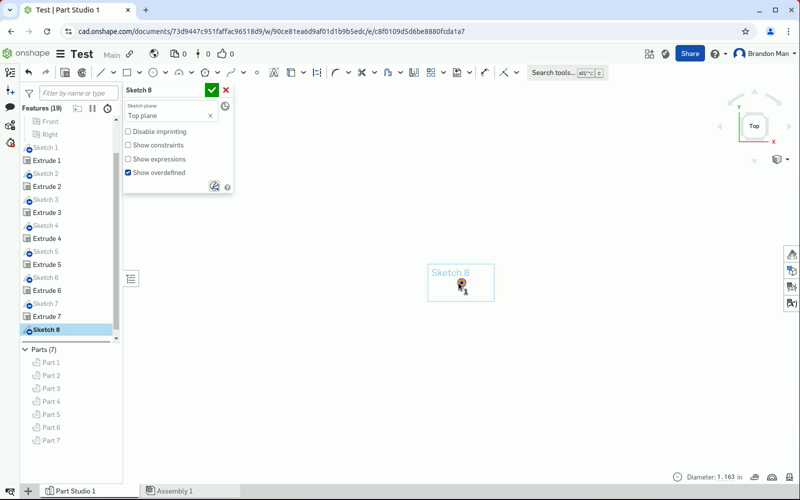
mouse_move(73, 352)
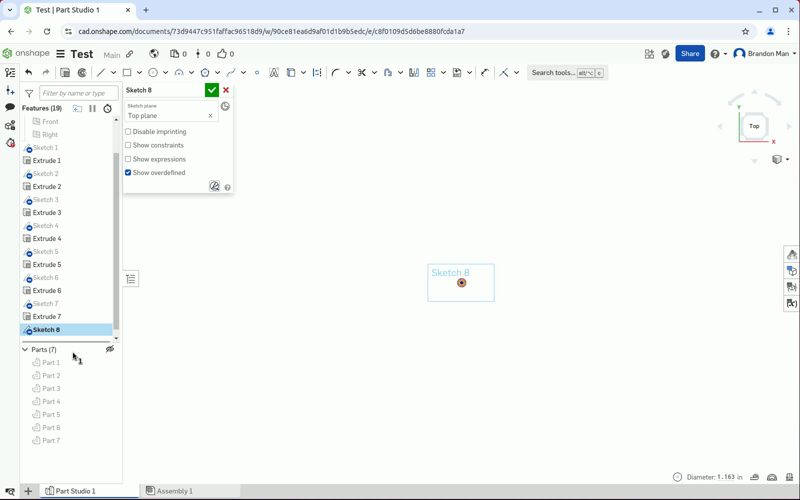
key(shift+y)
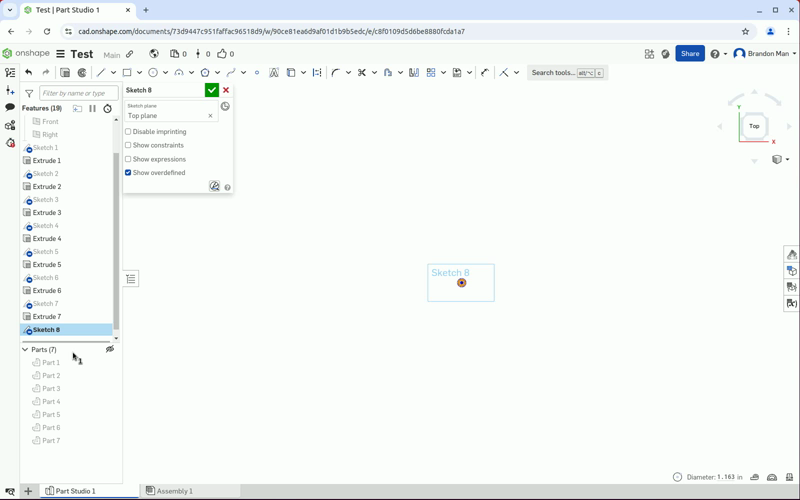
key(shift+e)
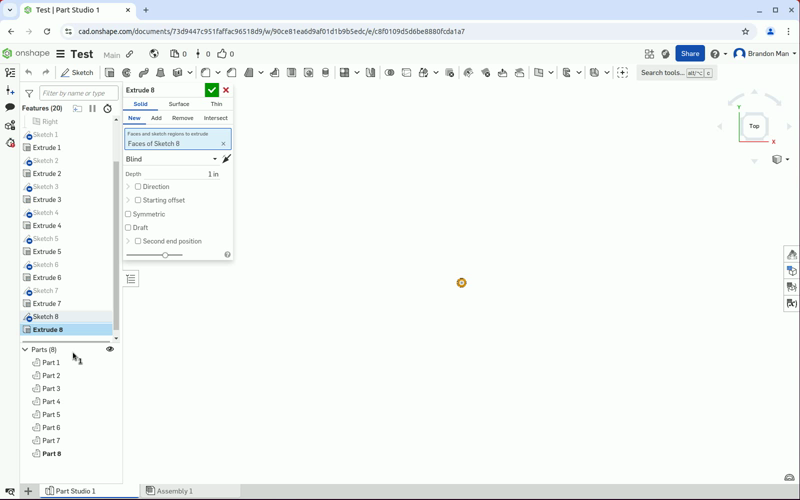
mouse_move(143, 106)
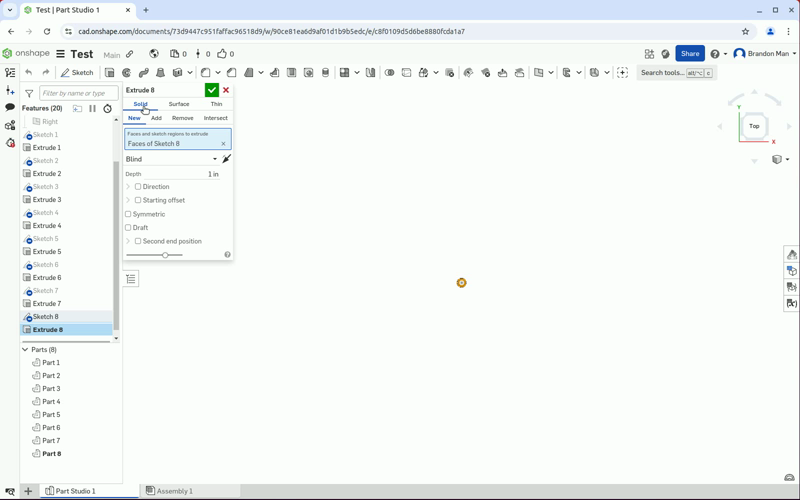
click(143, 106)
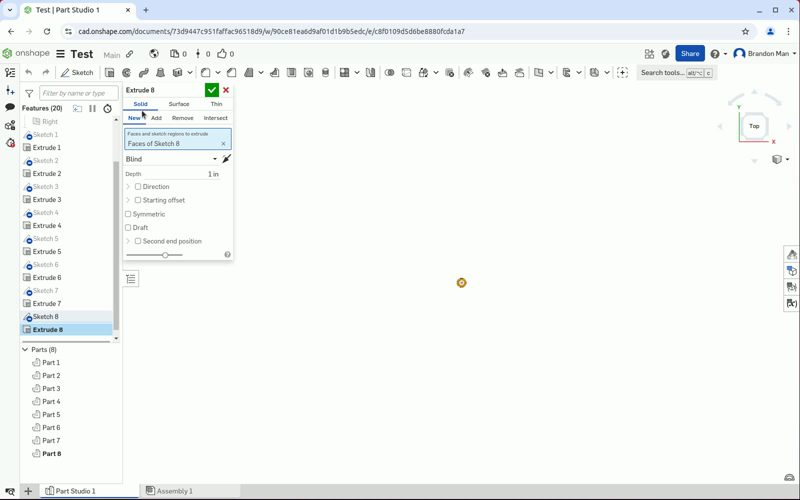
mouse_move(137, 120)
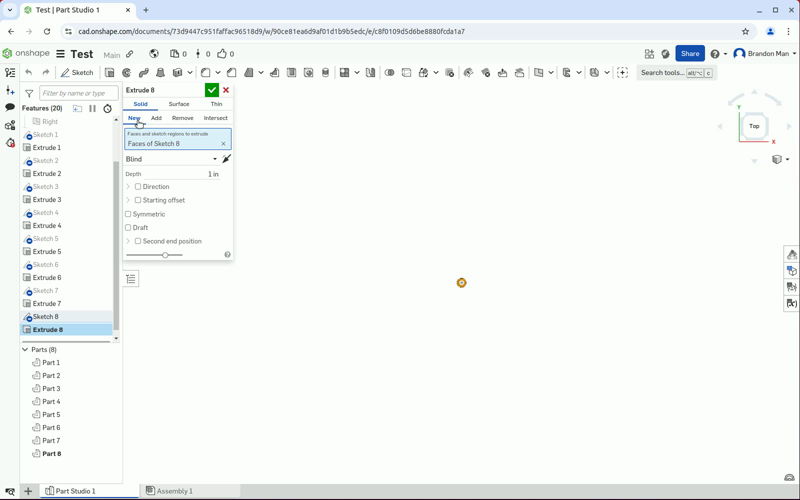
click(137, 120)
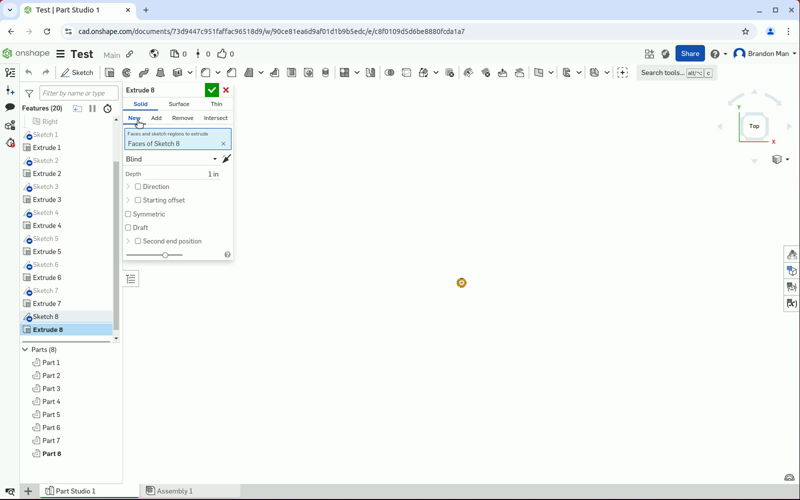
key(tab, 4)
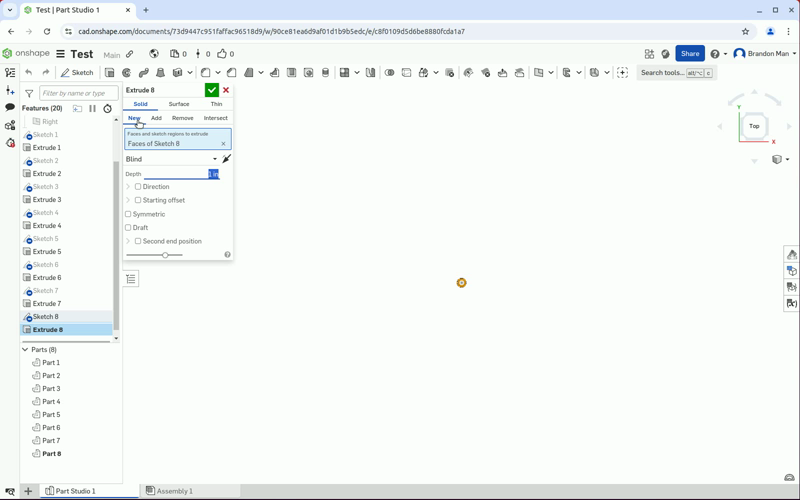
text(-11.554)
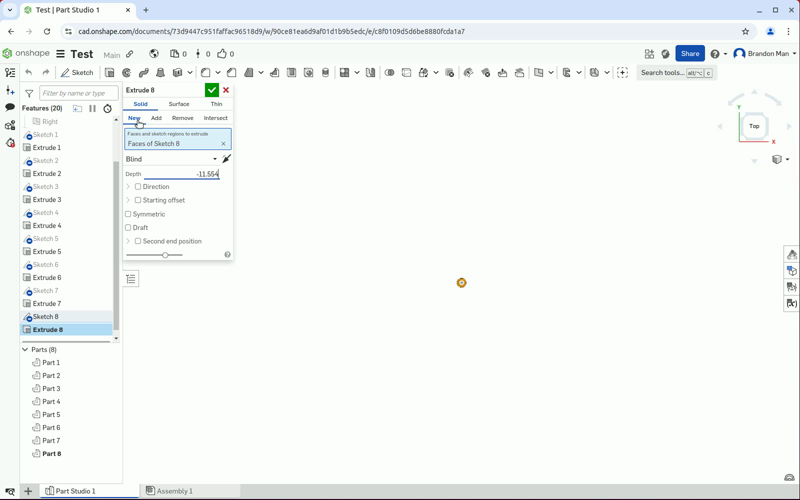
key(enter)
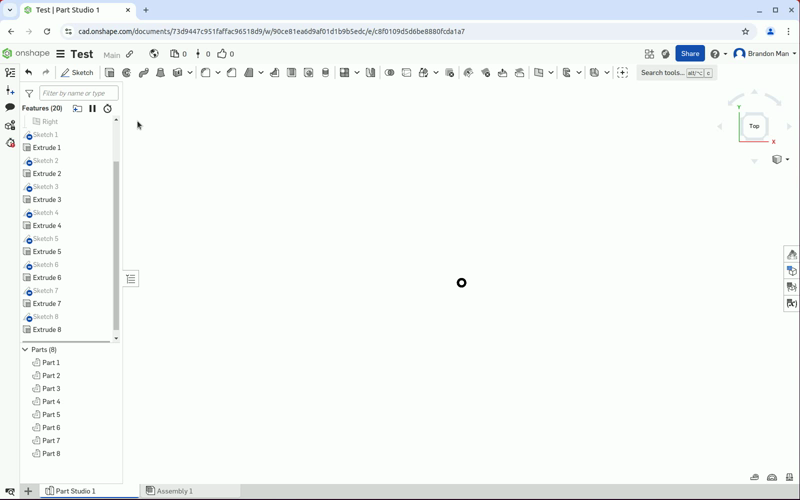
key(shift+h)
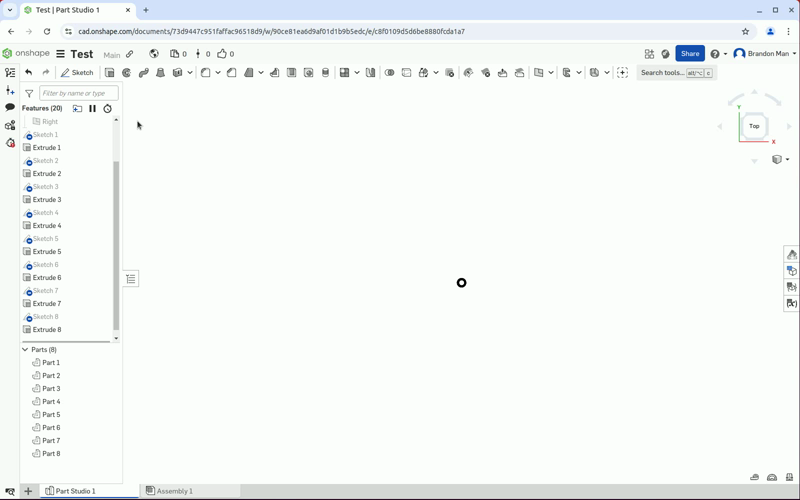
key(shift+h)
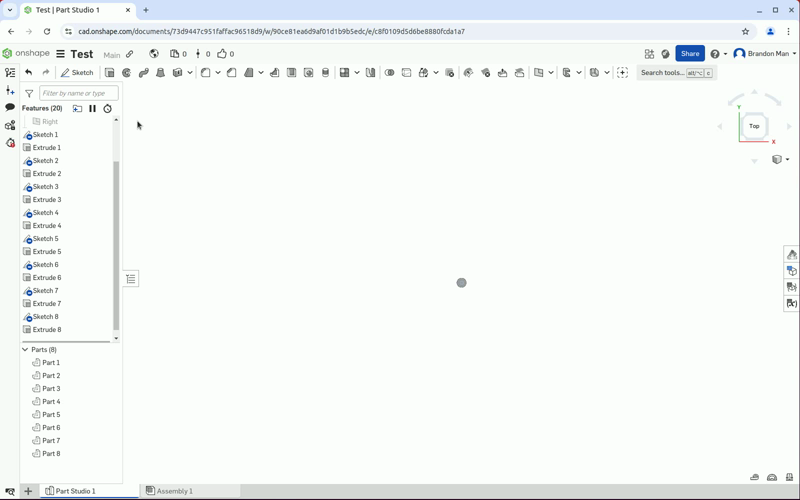
key(shift+7)
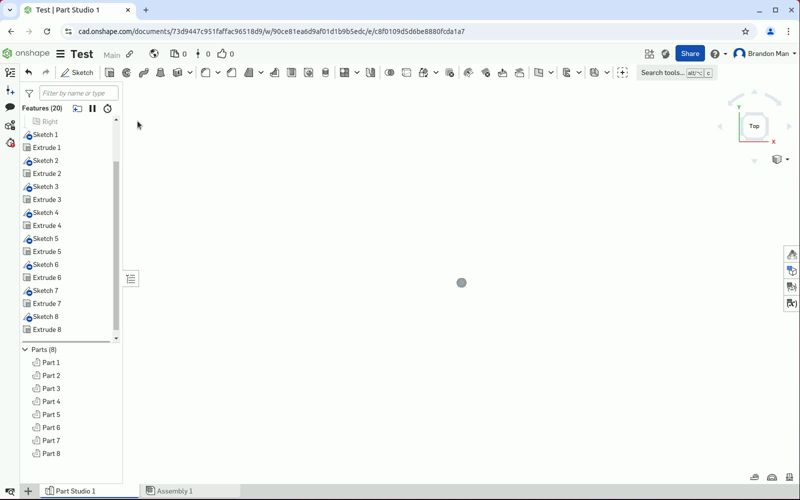
key(up, 3)
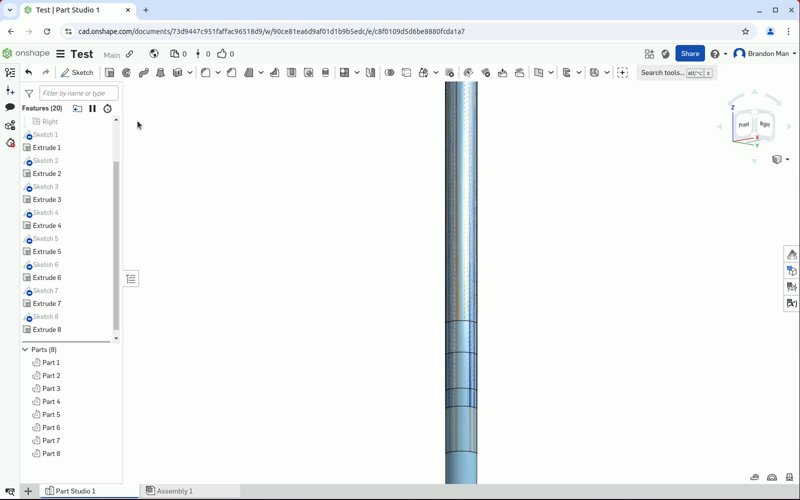
key(left, 3)
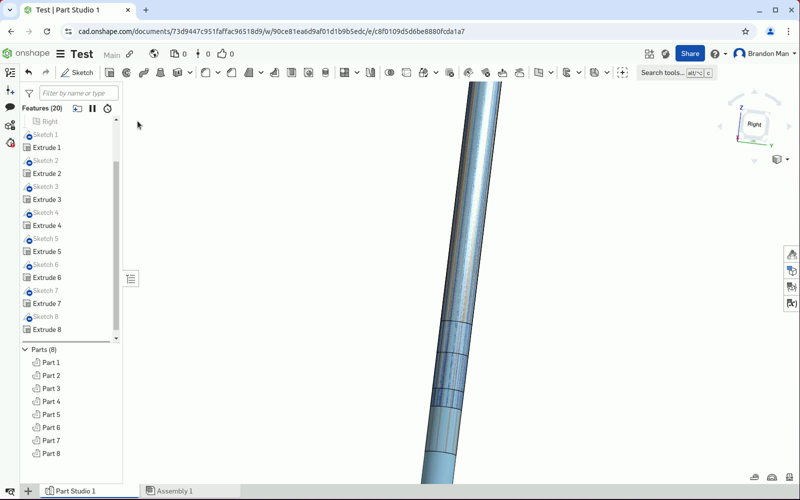
key(right, 3)
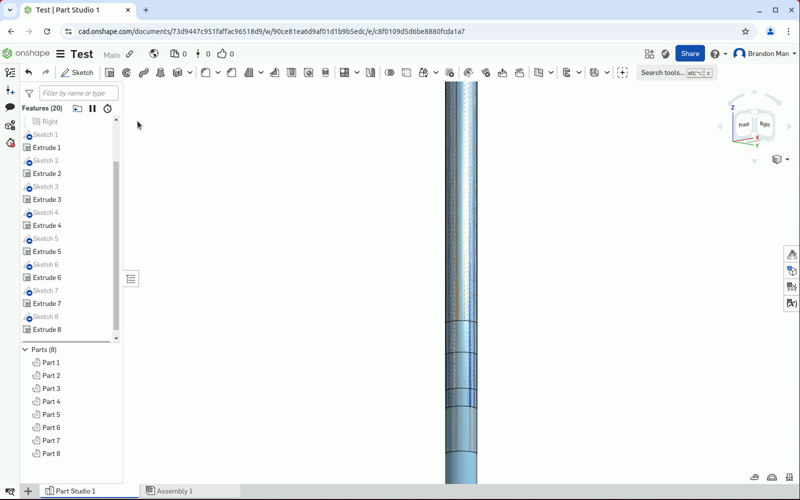
key(down, 3)
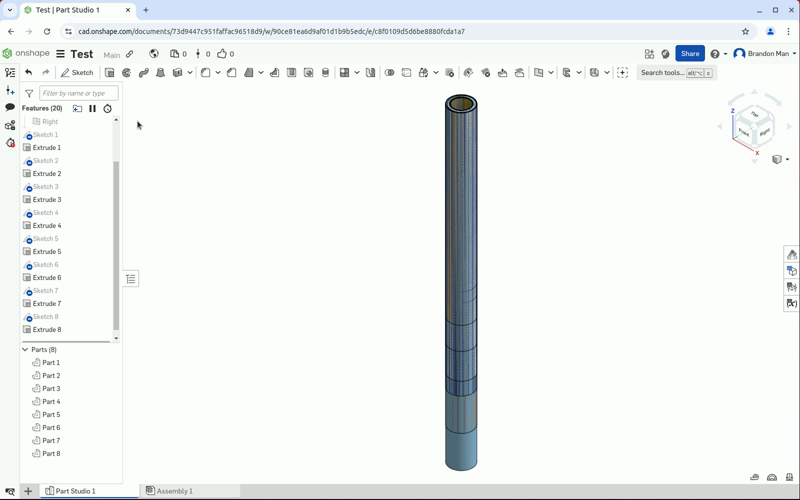
mouse_move(69, 137)
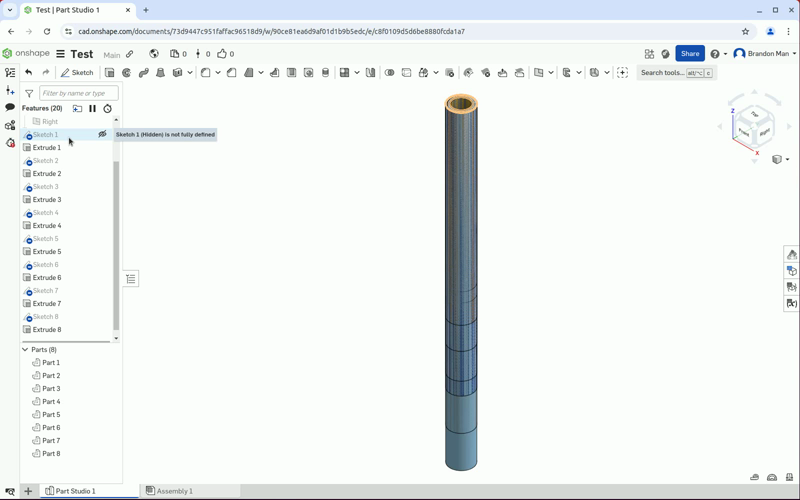
click(69, 137)